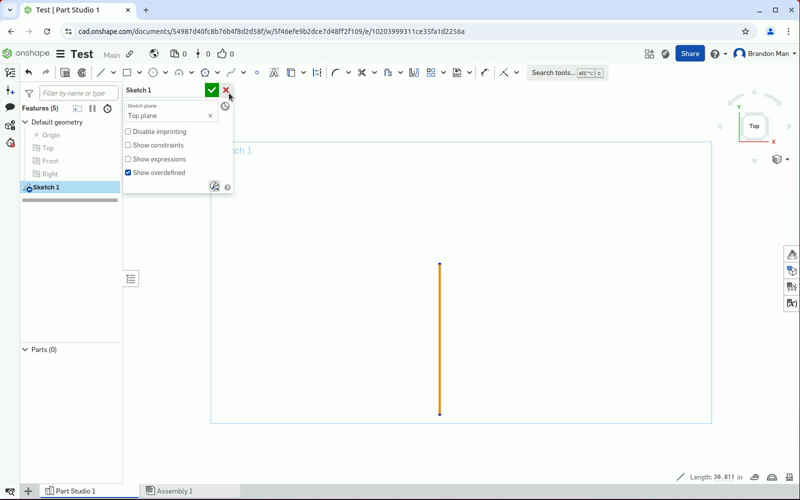
key(shift+h)
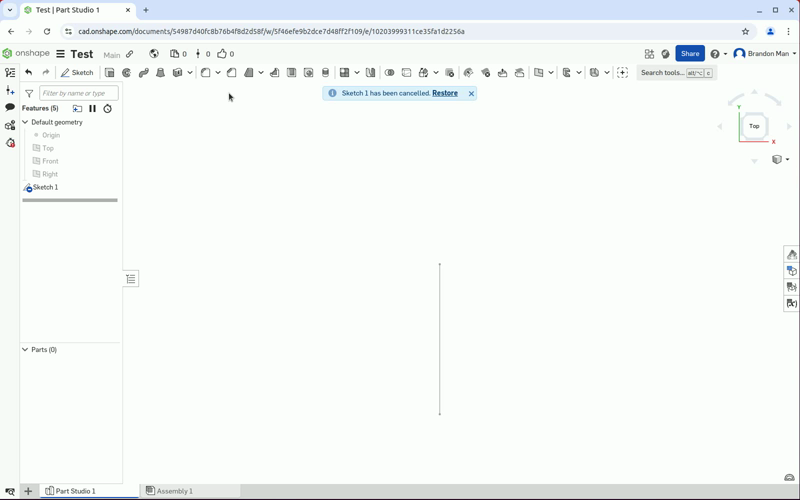
mouse_move(73, 352)
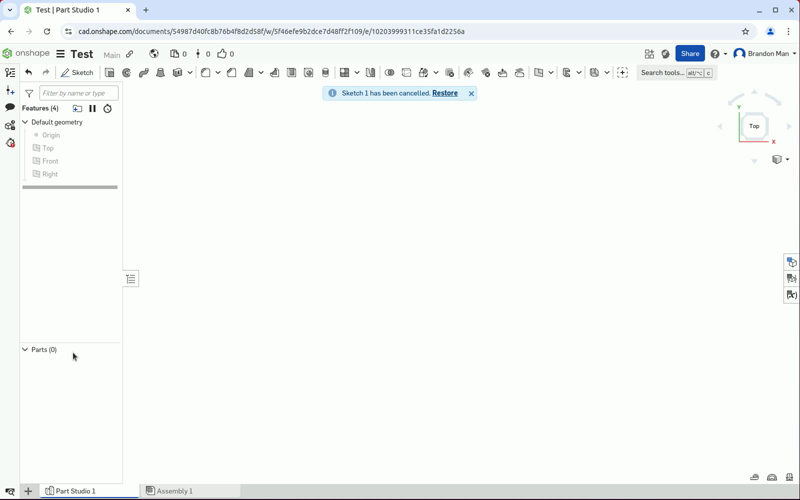
key(y)
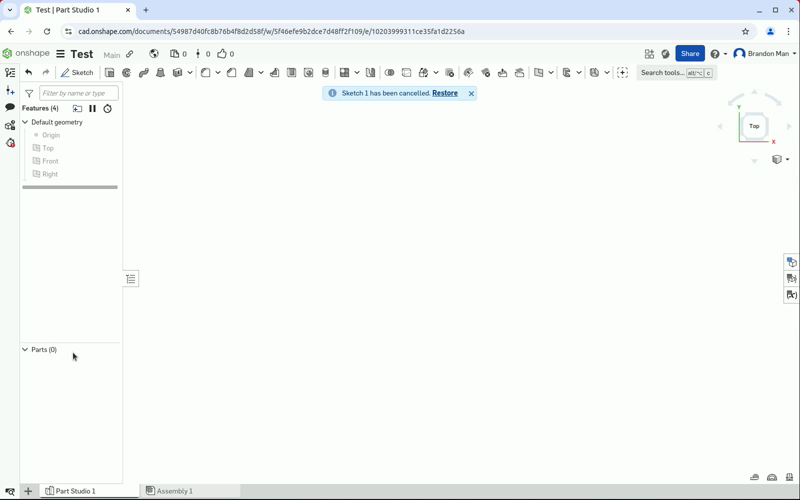
key(shift+p)
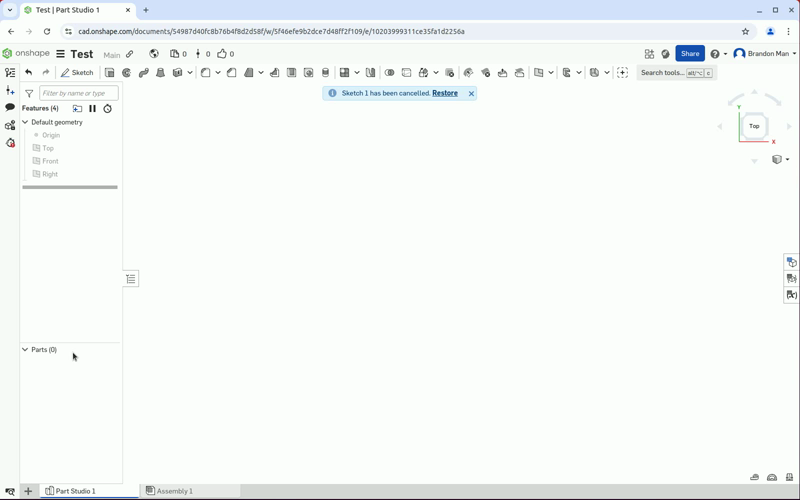
key(space)
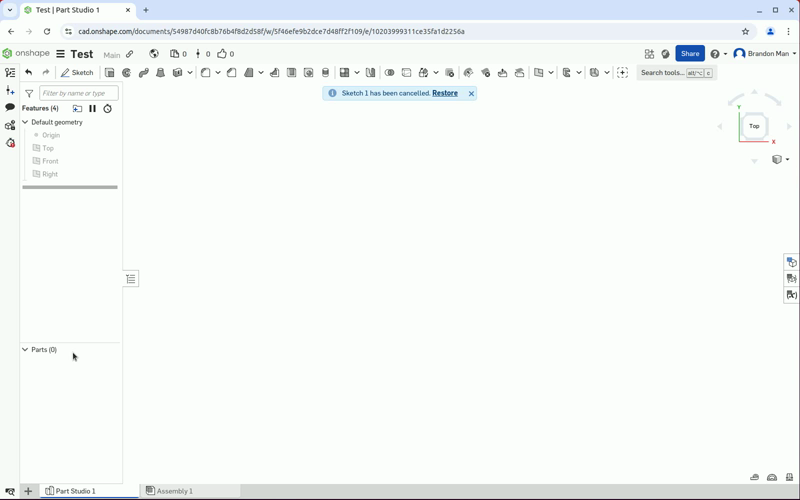
key_down(shift)
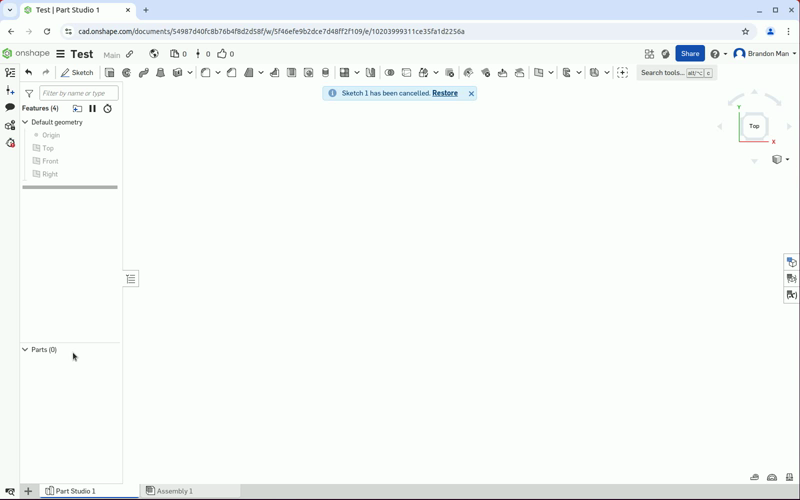
key(up)
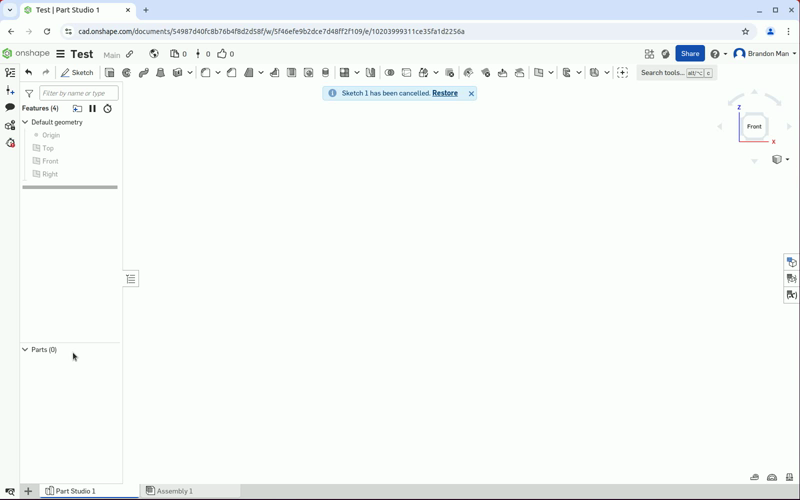
key_up(shift)
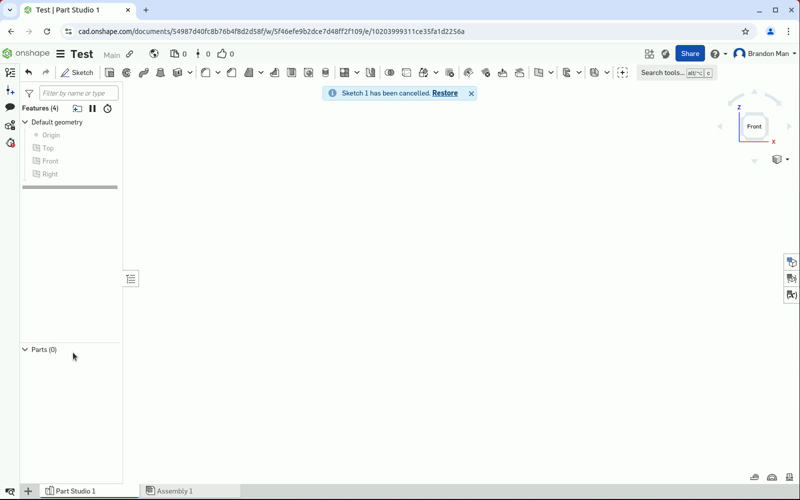
mouse_move(73, 352)
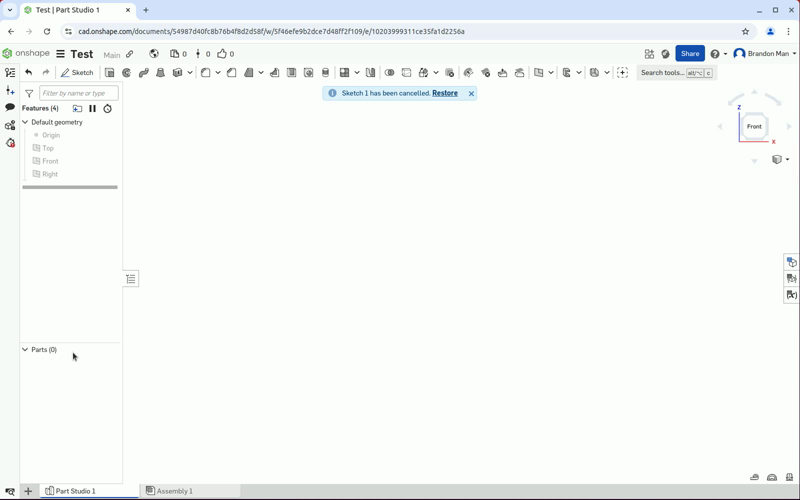
key(shift+y)
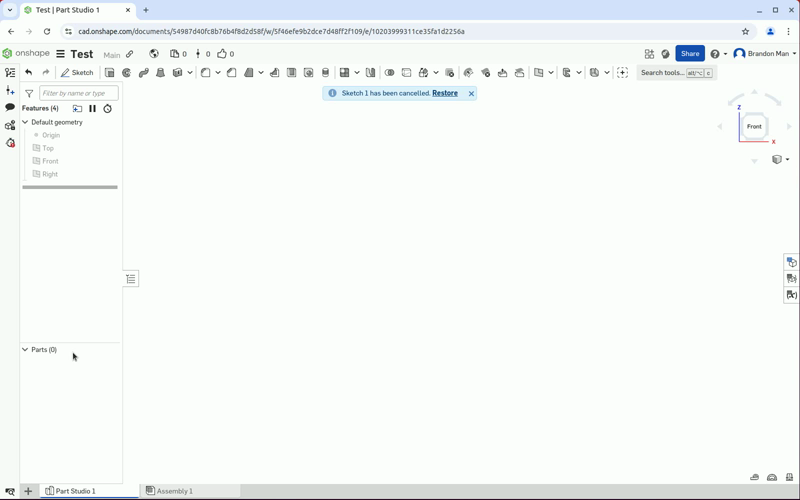
key(shift+s)
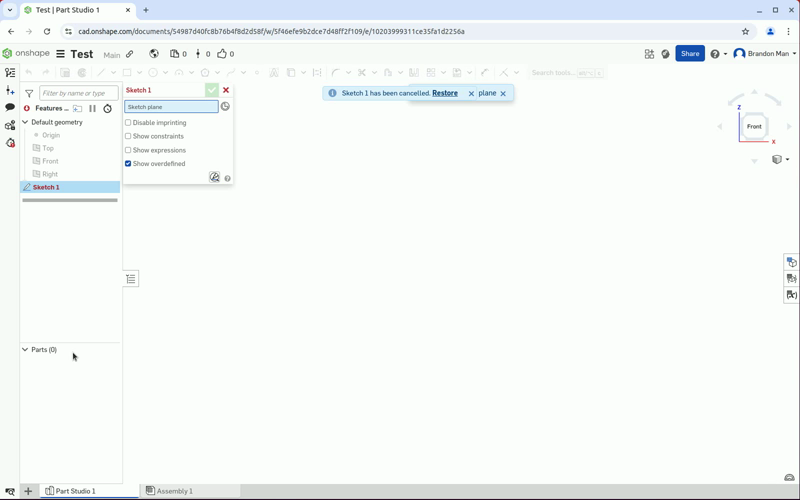
mouse_move(73, 163)
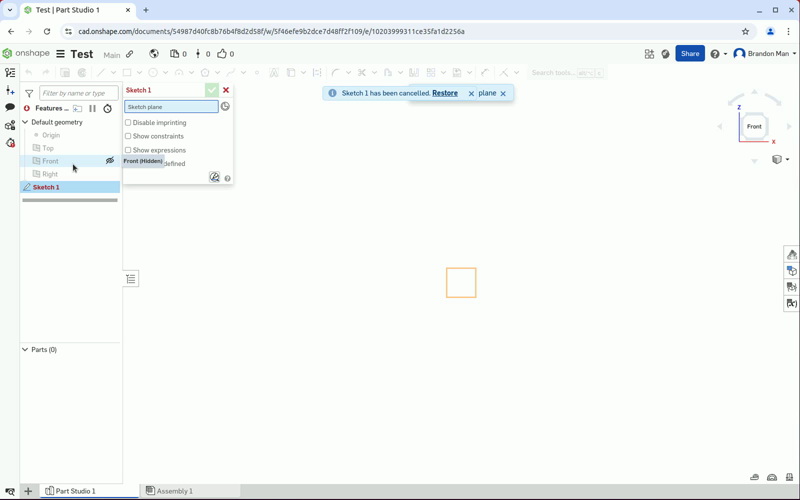
click(73, 163)
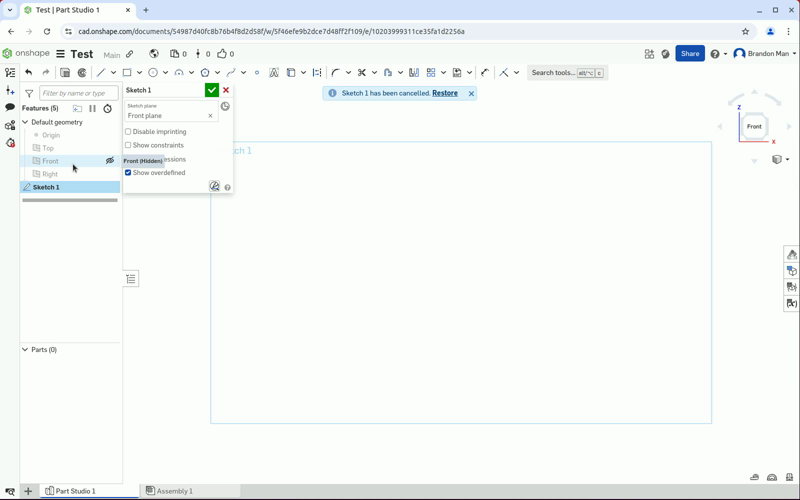
mouse_move(73, 352)
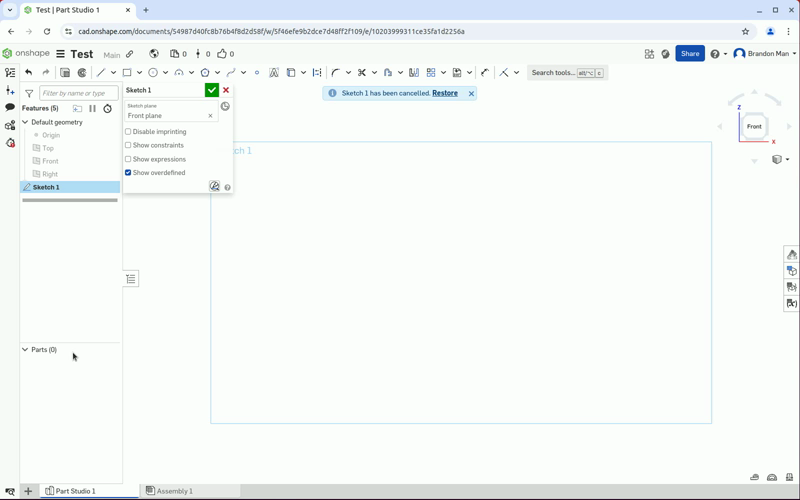
key(y)
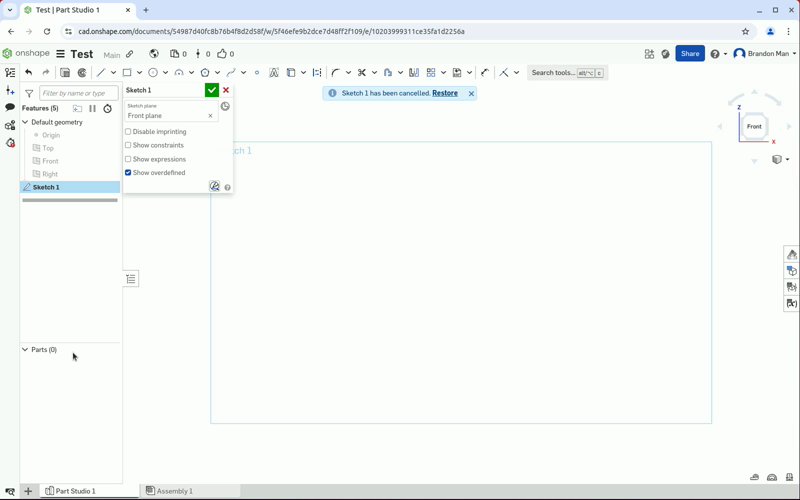
key(l)
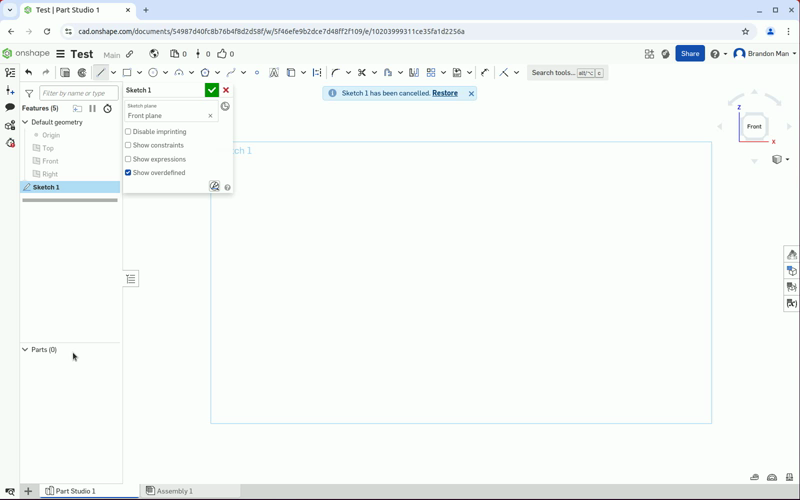
key_down(shift)
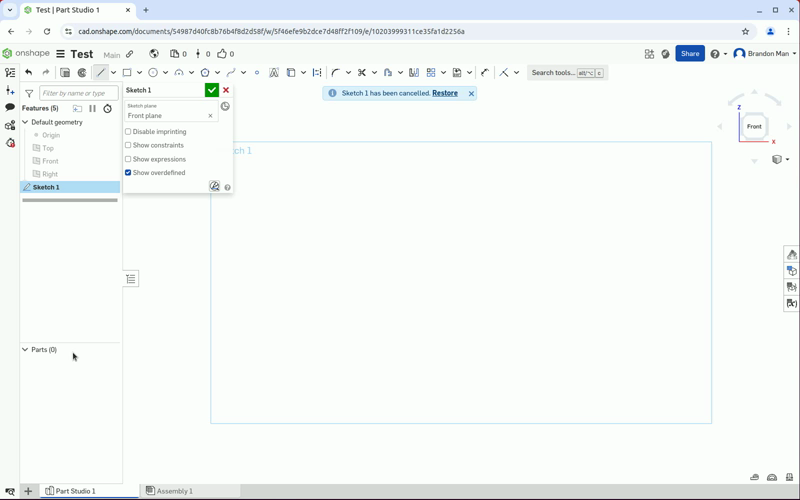
mouse_move(454, 306)
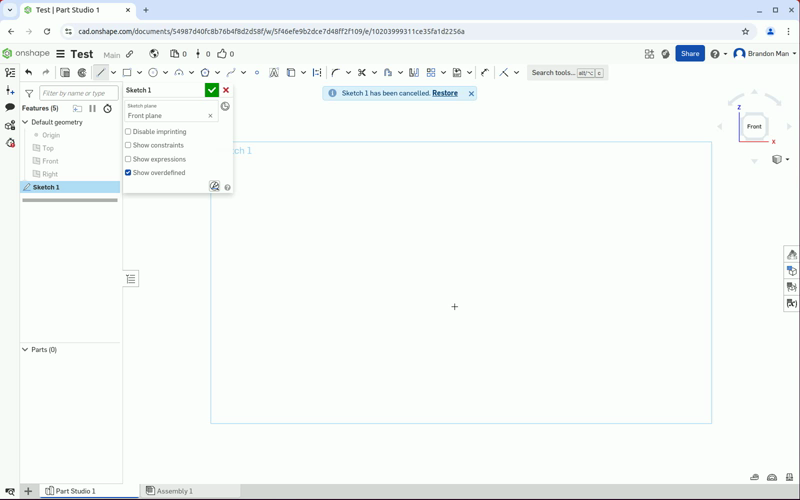
click(454, 306)
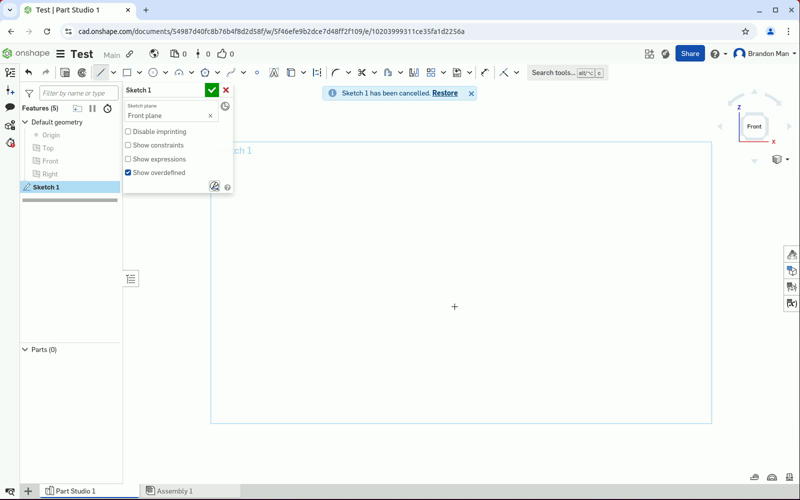
key_up(shift)
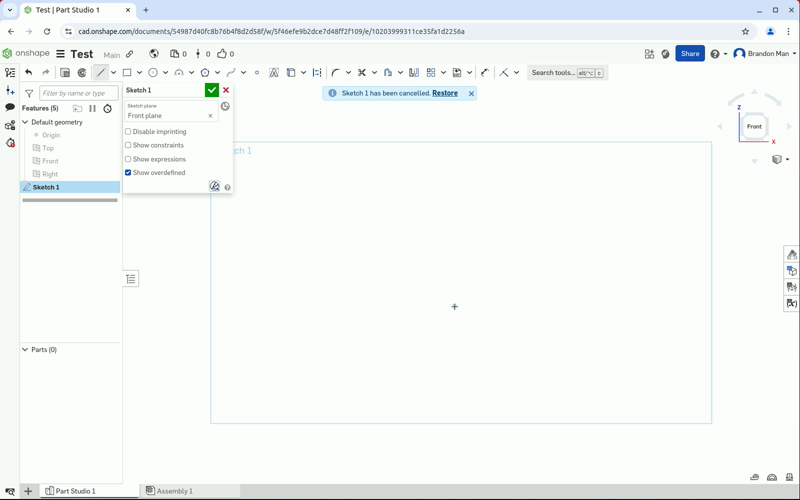
key_down(shift)
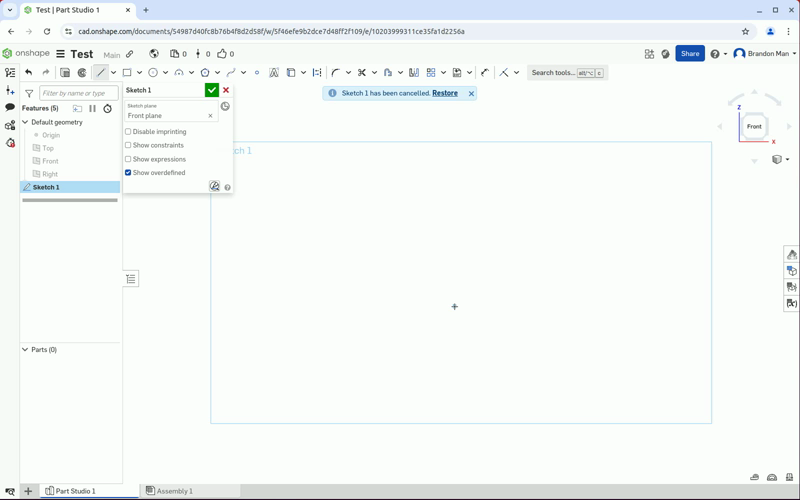
mouse_move(484, 306)
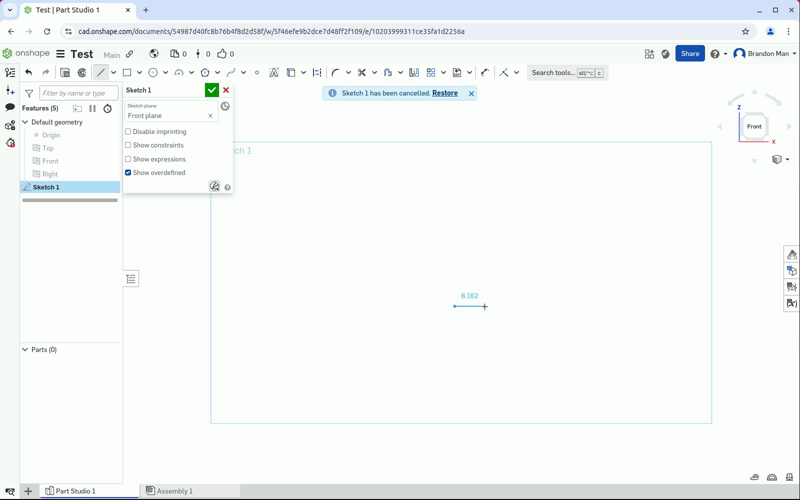
mouse_move(467, 306)
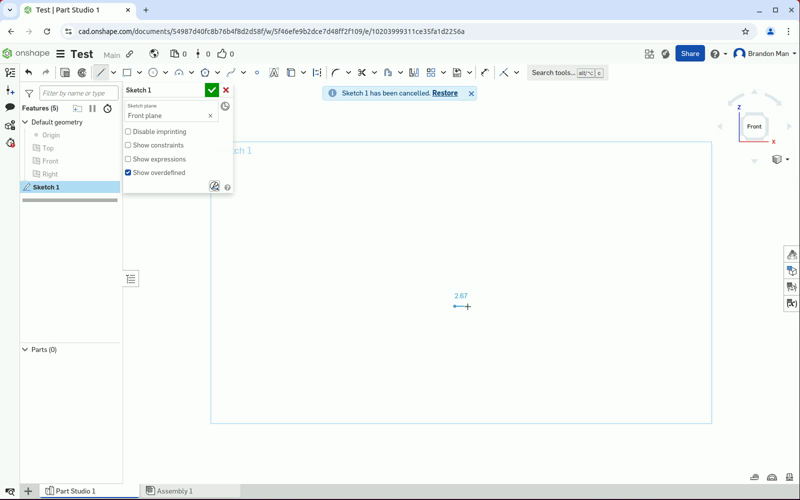
click(467, 306)
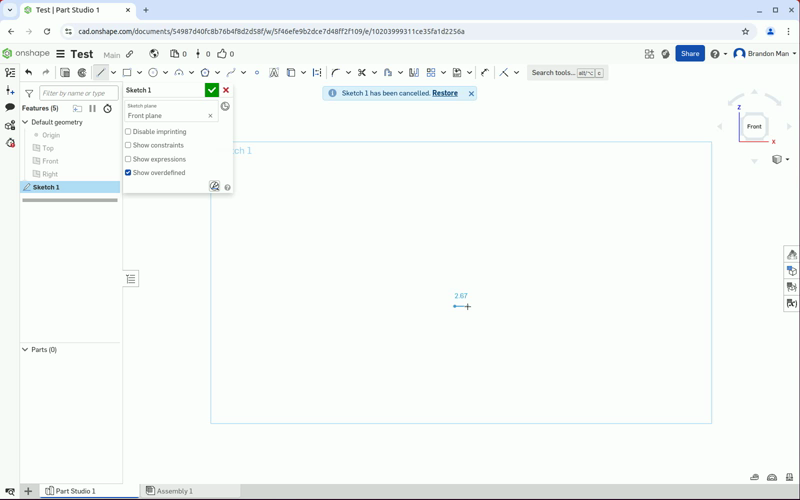
key_up(shift)
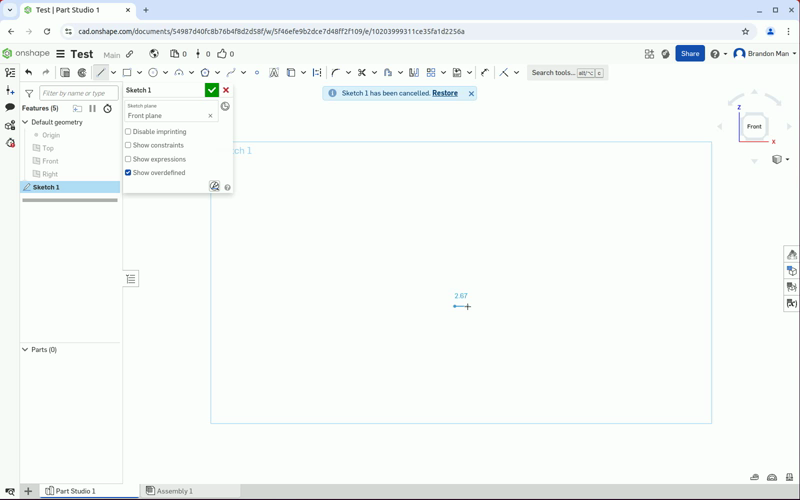
key_down(shift)
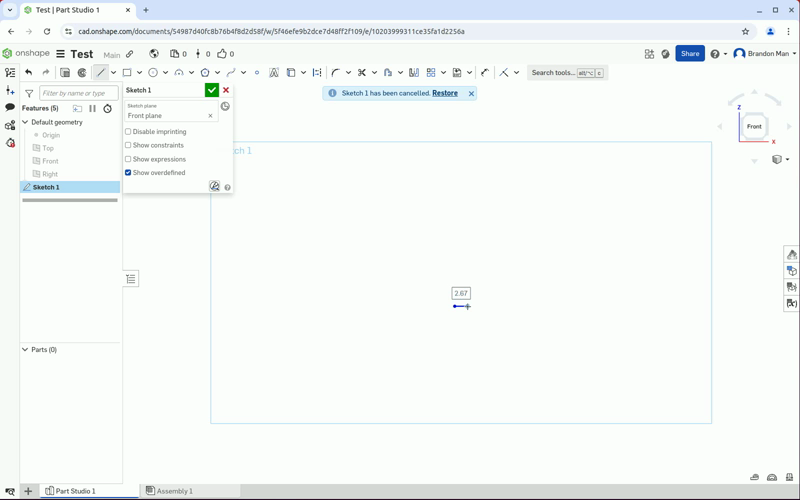
mouse_move(497, 306)
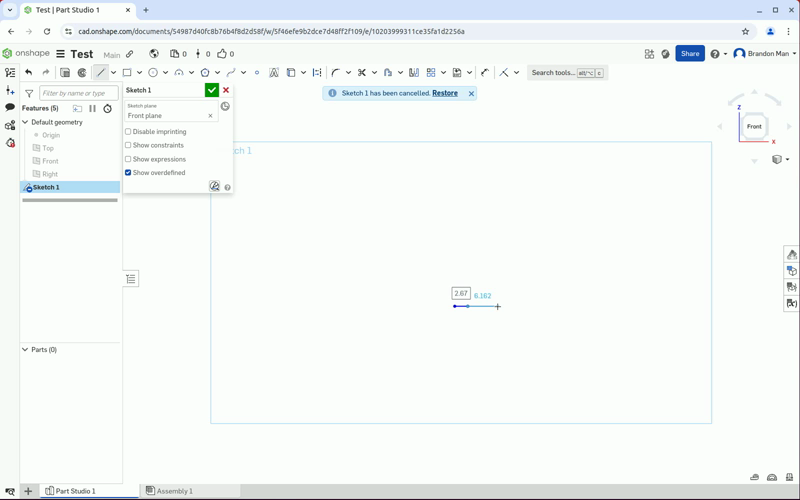
mouse_move(467, 298)
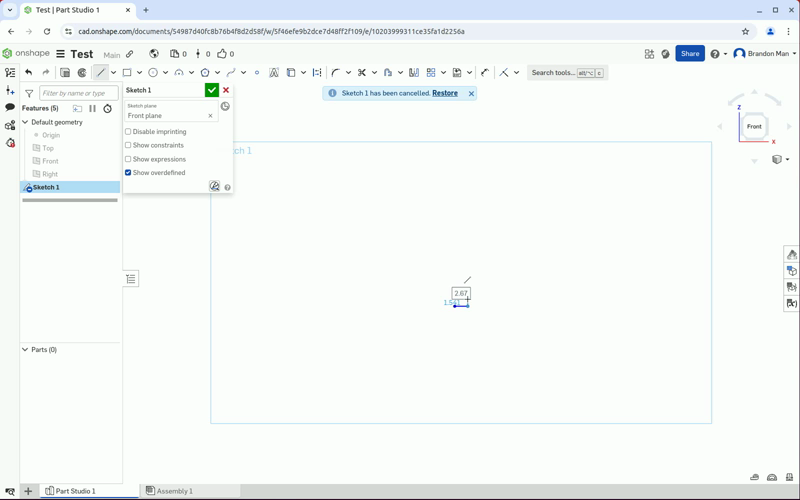
click(467, 298)
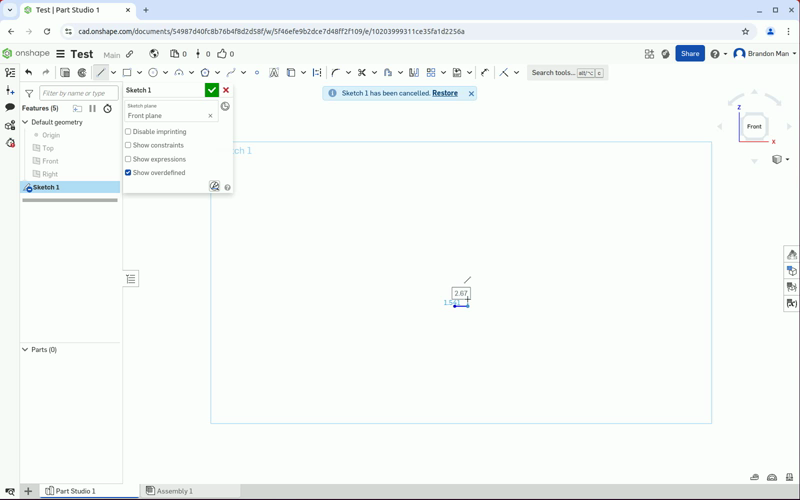
key_up(shift)
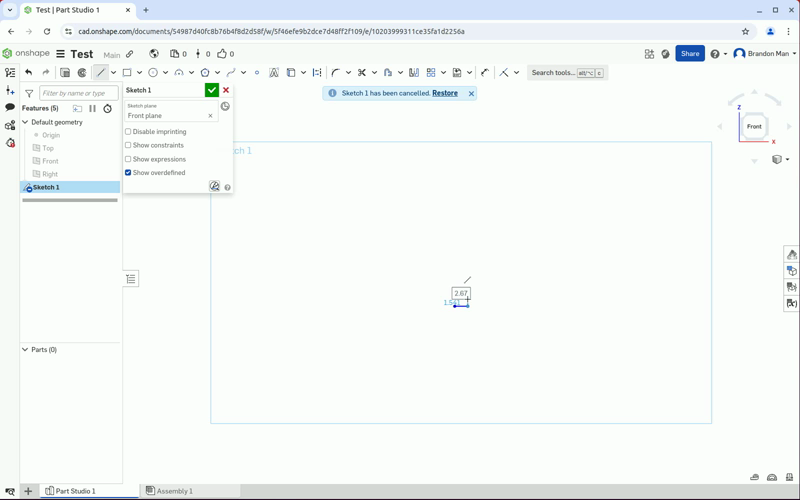
key_down(shift)
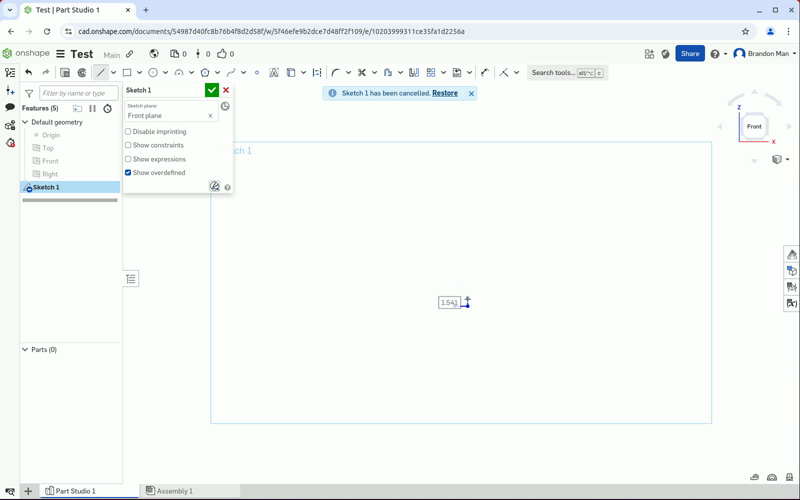
mouse_move(497, 298)
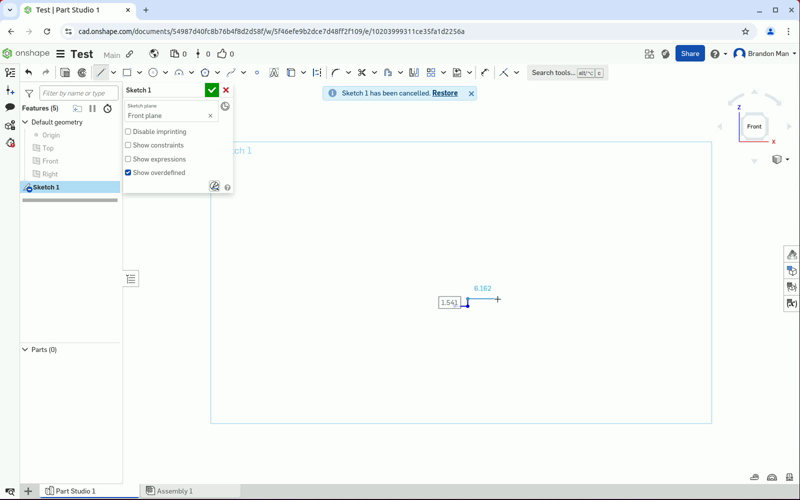
mouse_move(467, 289)
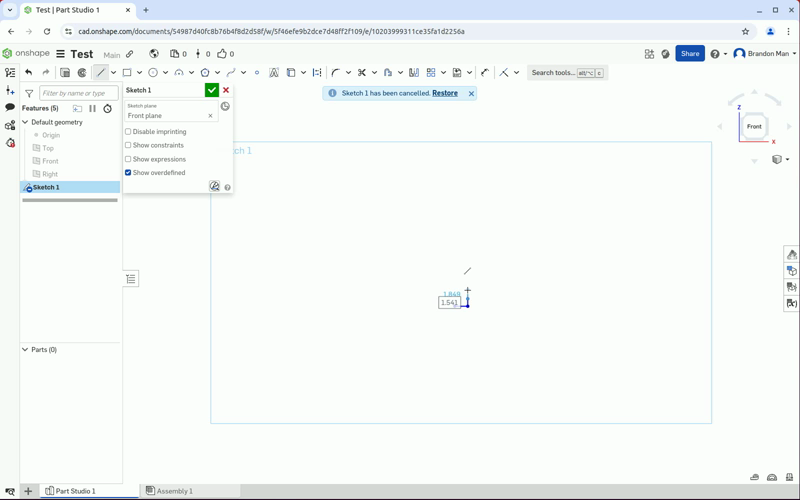
click(467, 289)
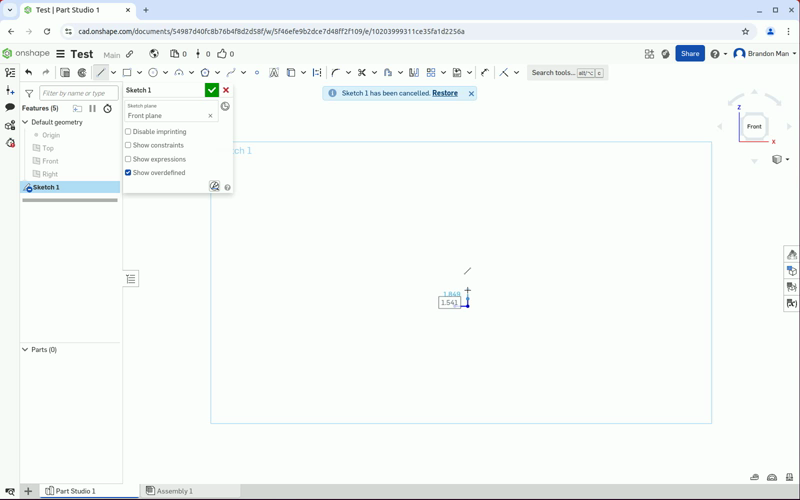
key_up(shift)
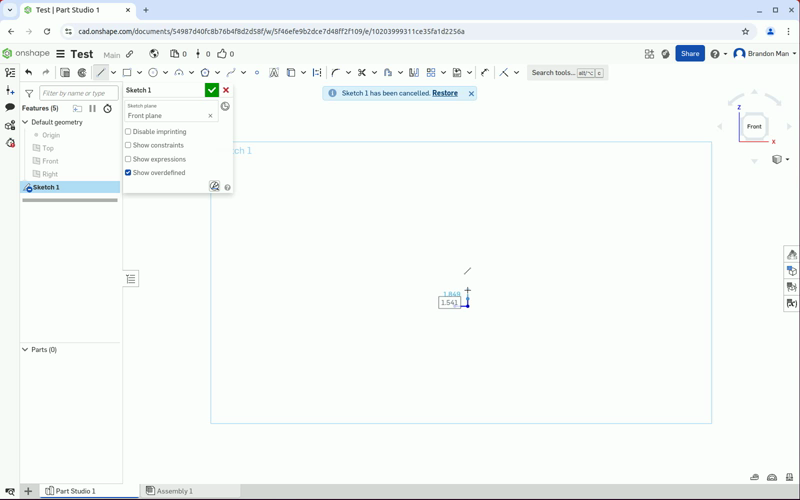
key_down(shift)
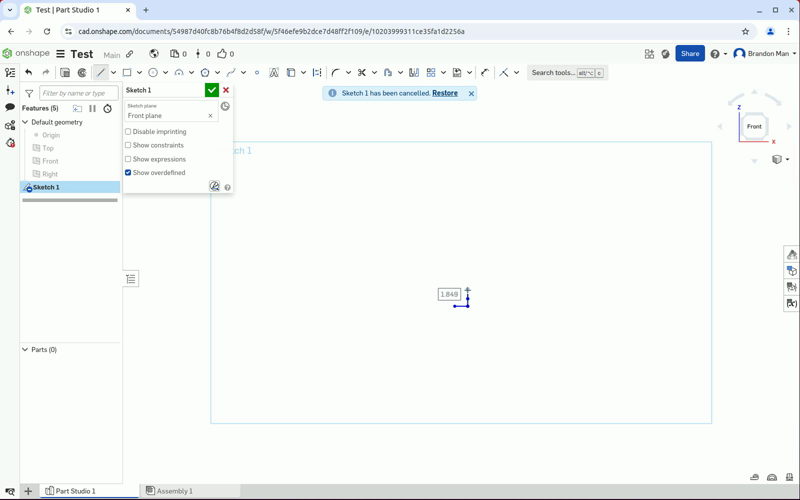
mouse_move(497, 289)
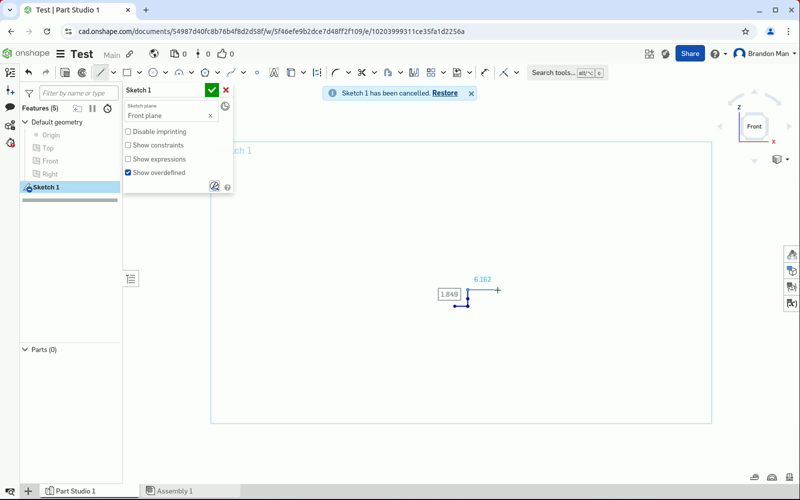
mouse_move(467, 257)
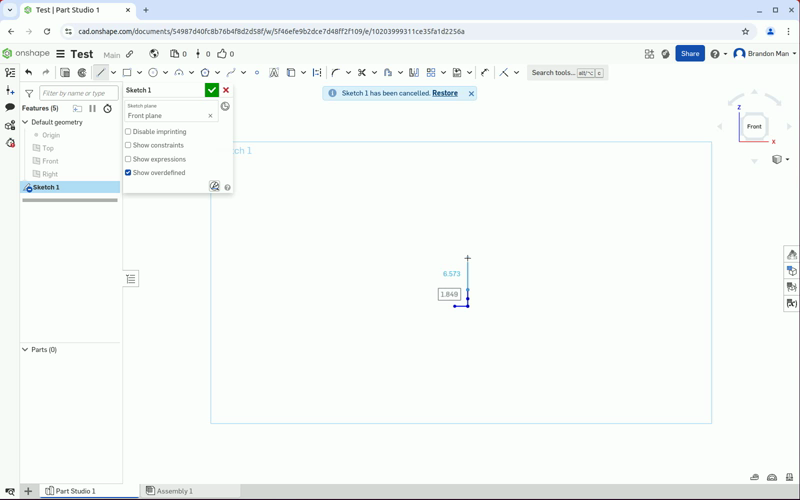
click(467, 257)
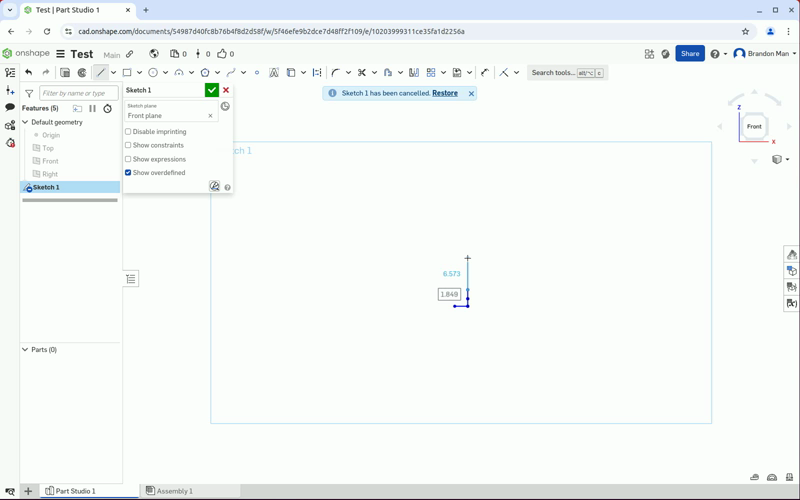
key_up(shift)
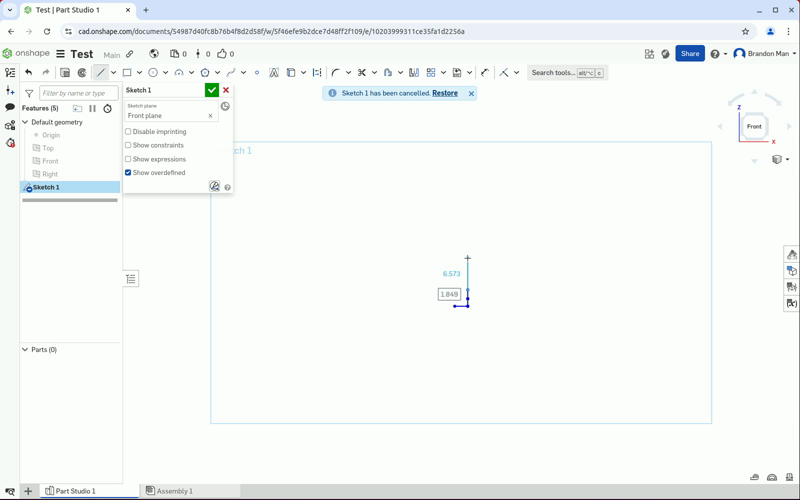
key_down(shift)
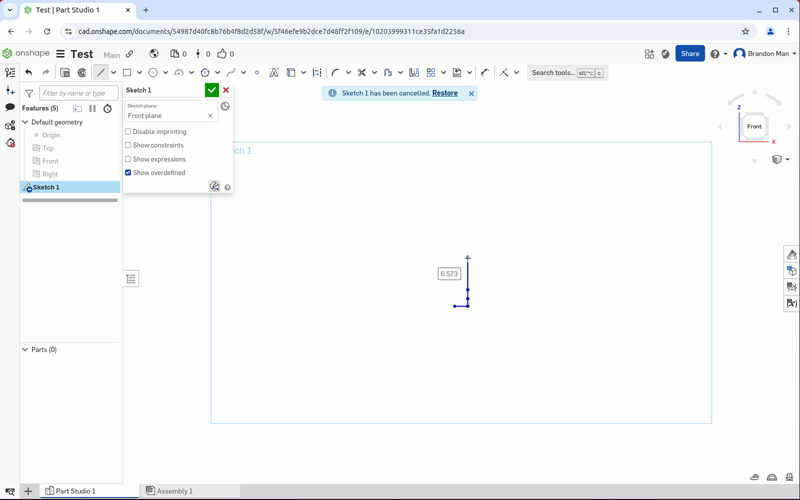
mouse_move(497, 257)
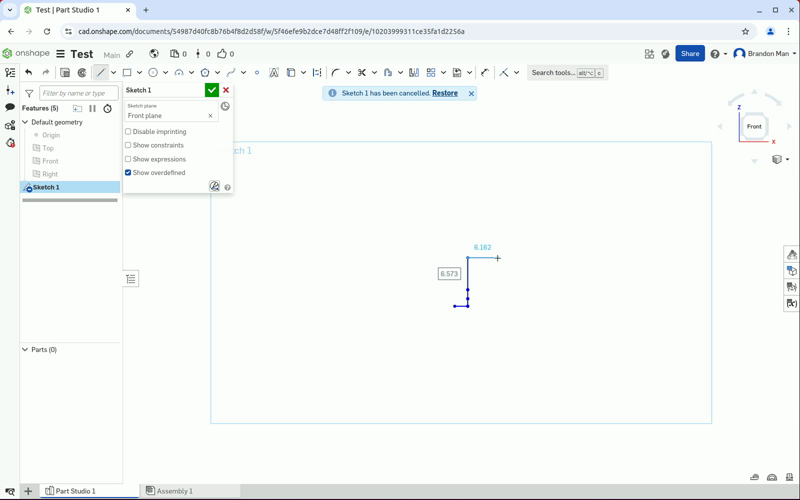
mouse_move(454, 257)
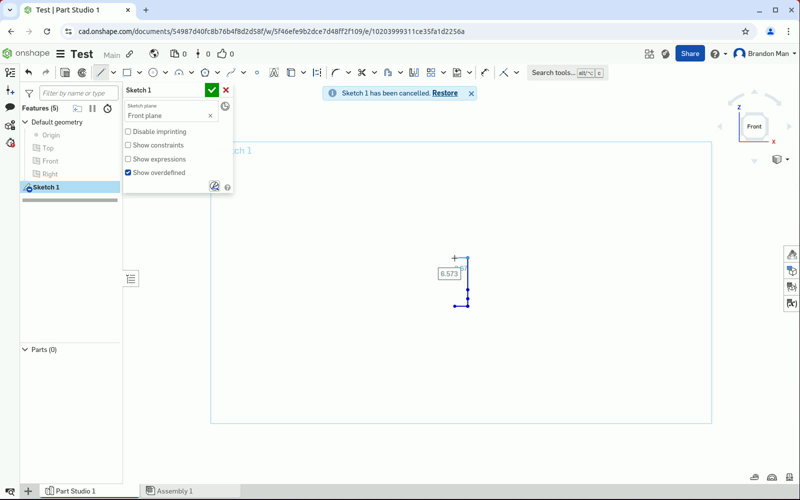
click(454, 257)
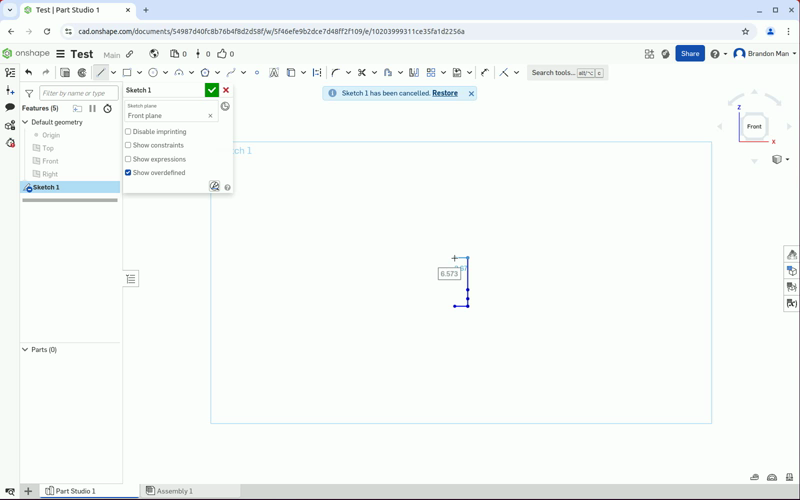
key_up(shift)
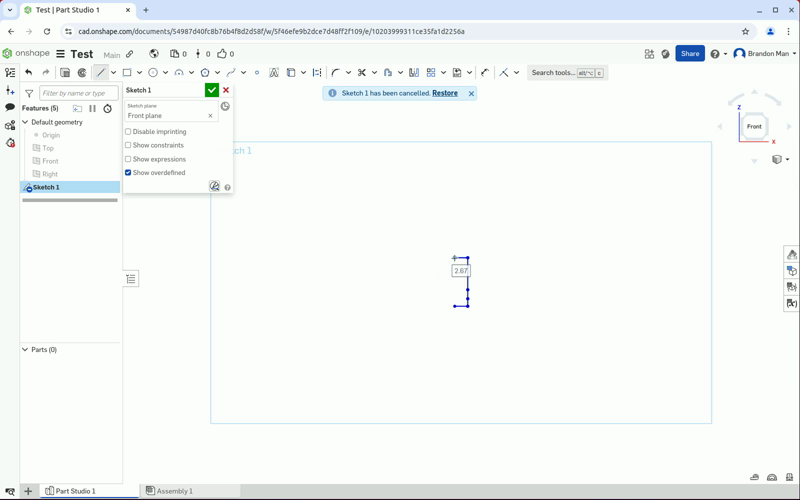
mouse_move(484, 257)
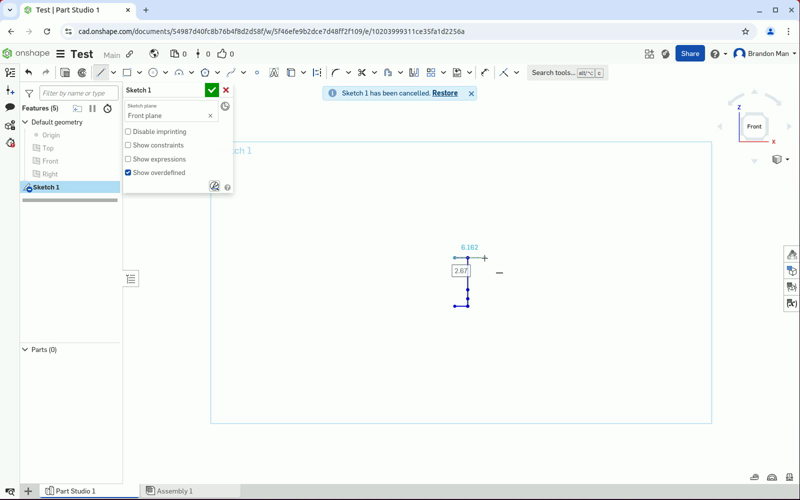
key_down(shift)
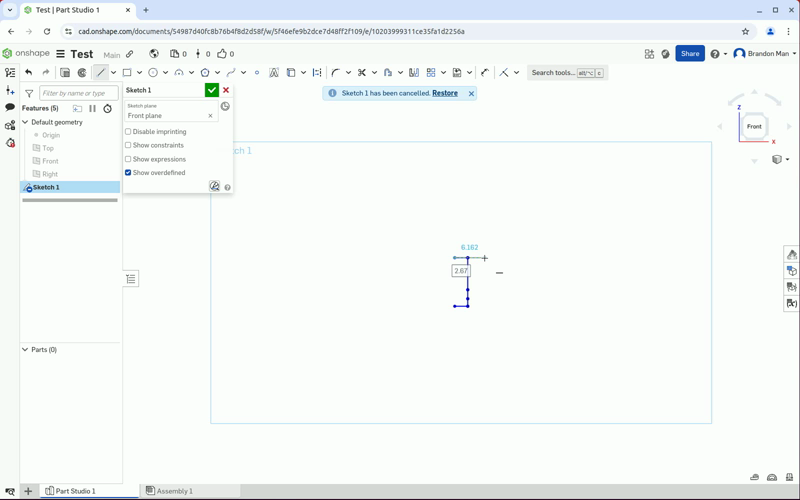
mouse_move(454, 306)
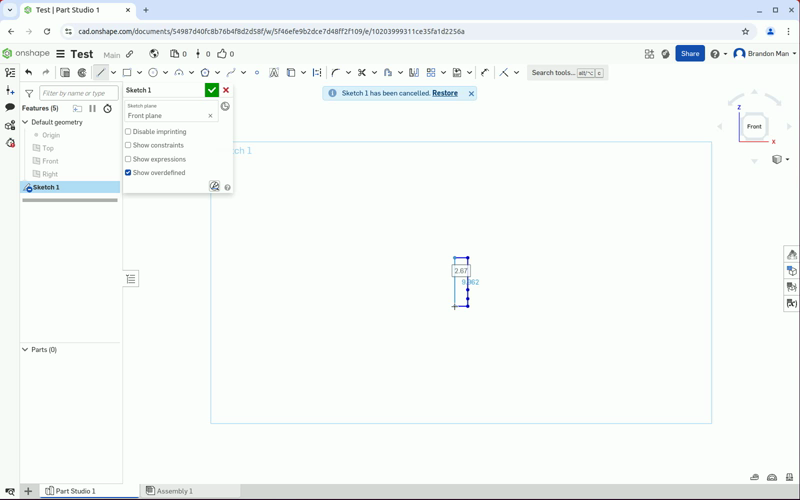
key_up(shift)
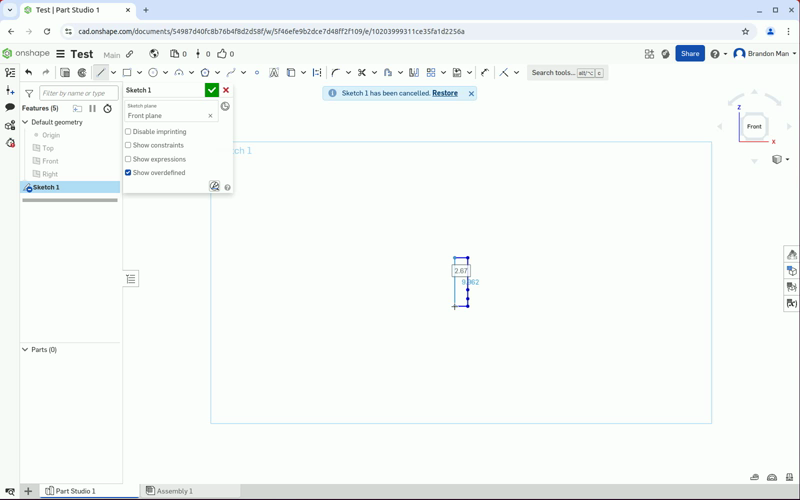
click(454, 306)
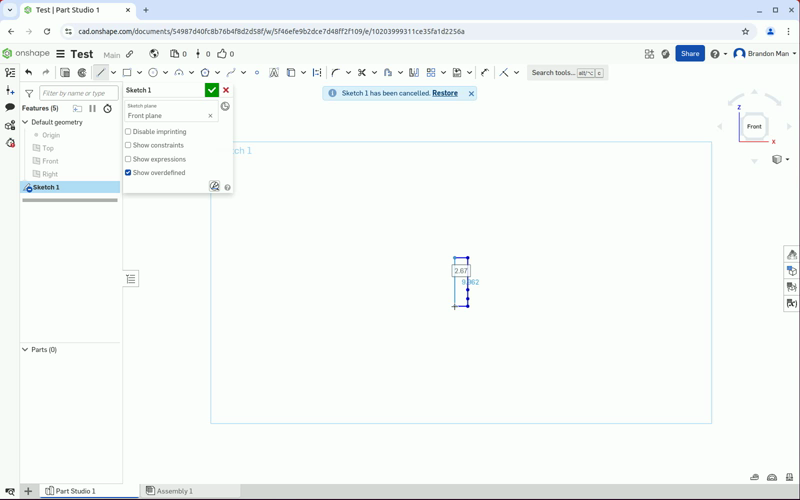
key(esc)
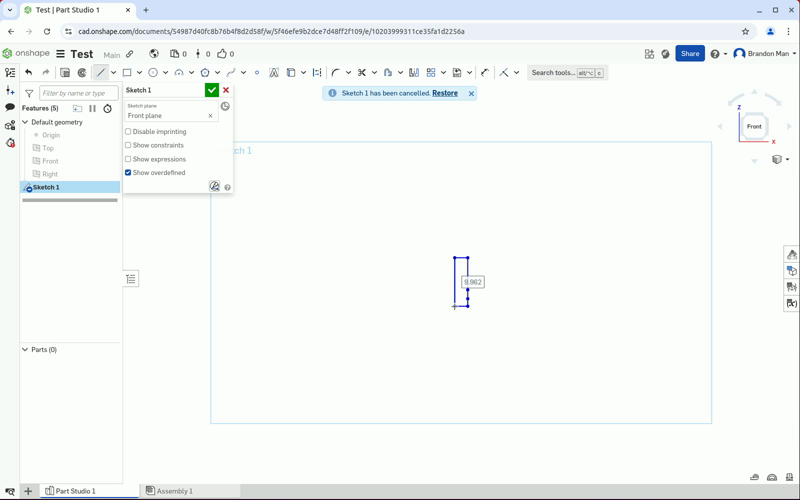
mouse_move(458, 263)
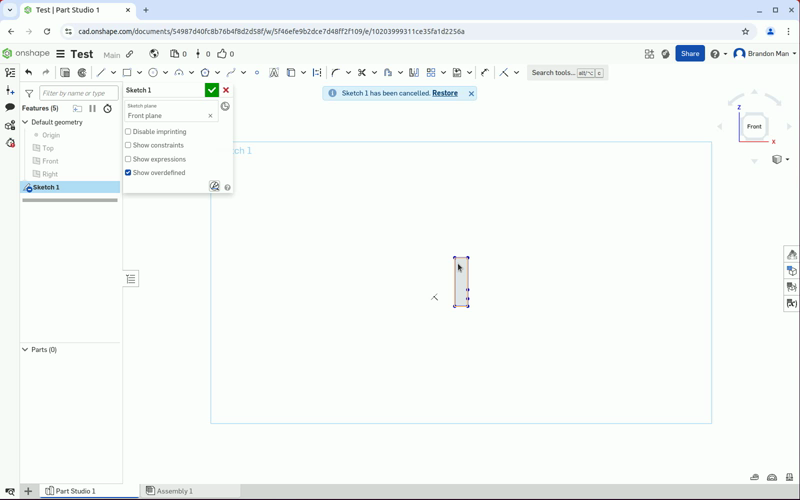
scroll(6)
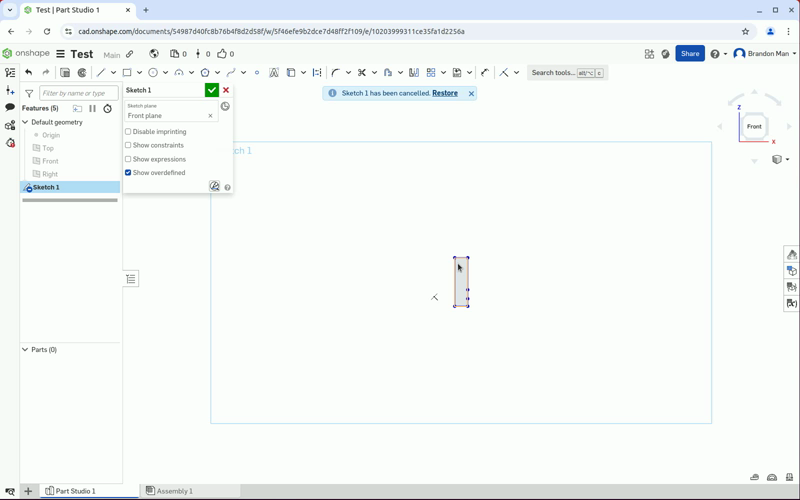
scroll(6)
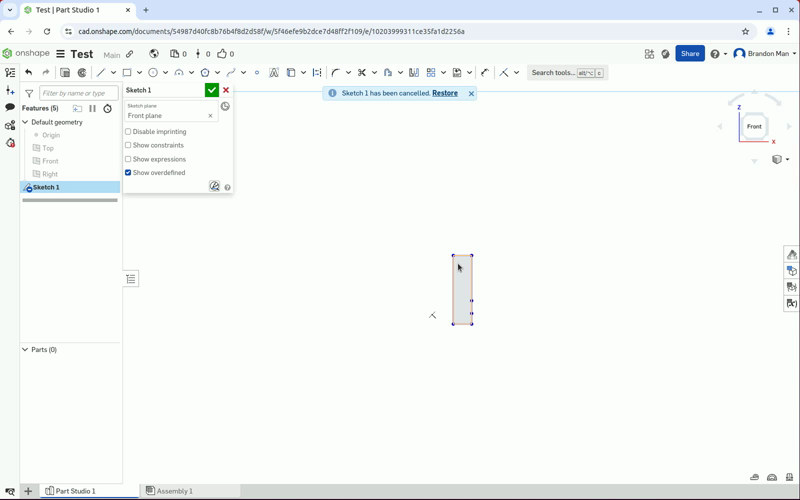
scroll(6)
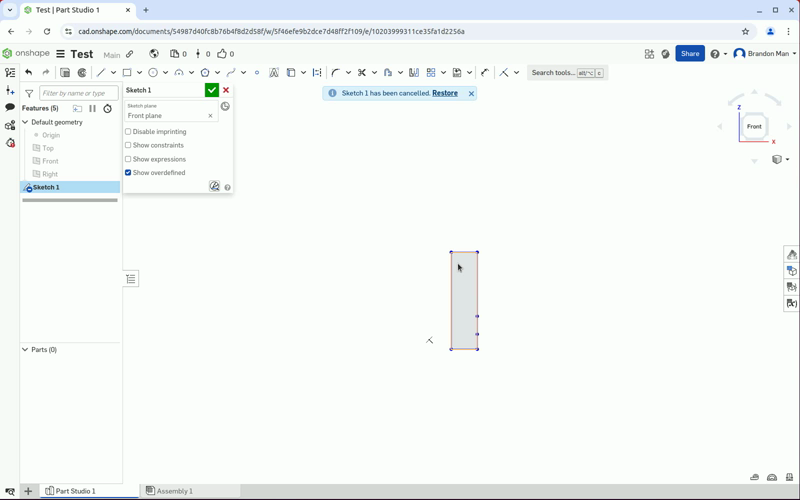
scroll(6)
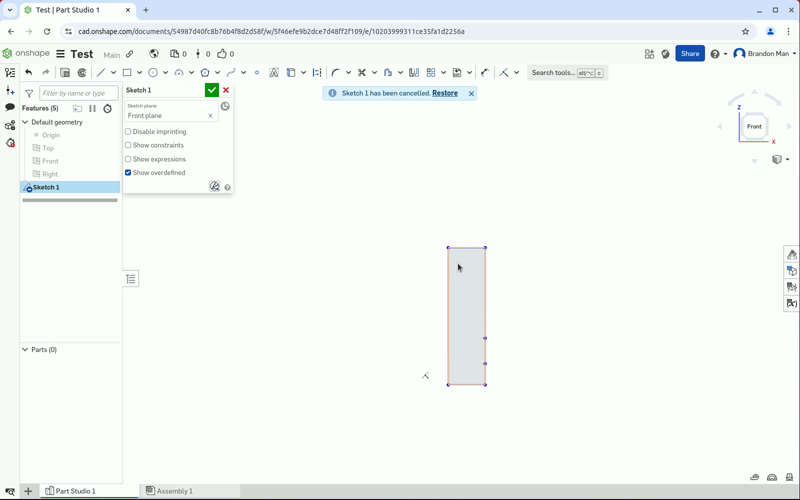
scroll(6)
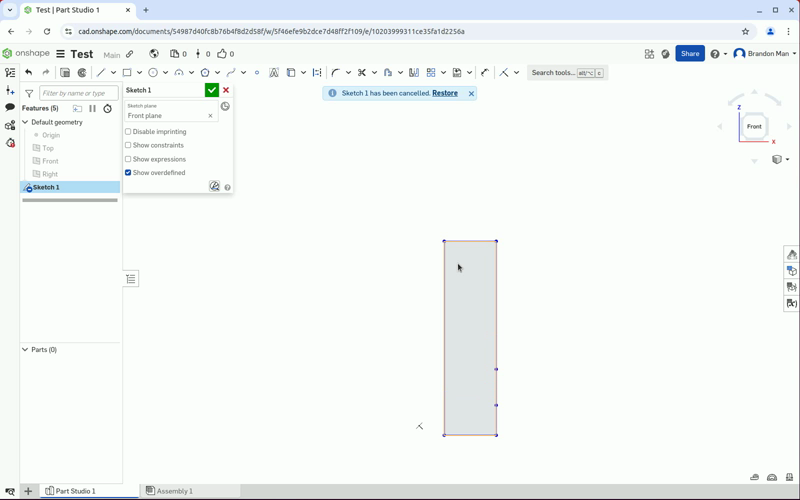
scroll(6)
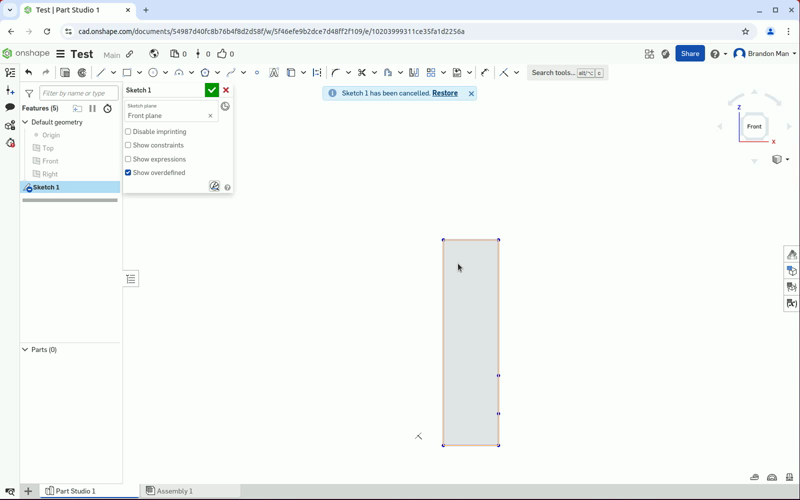
scroll(6)
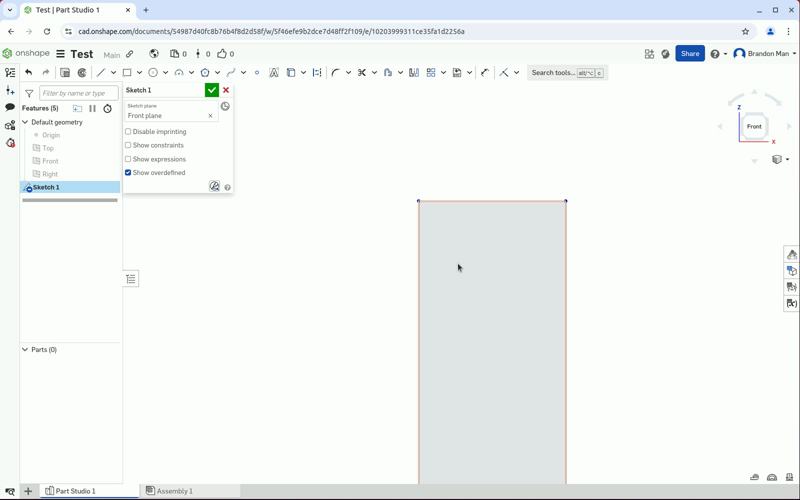
click(458, 263)
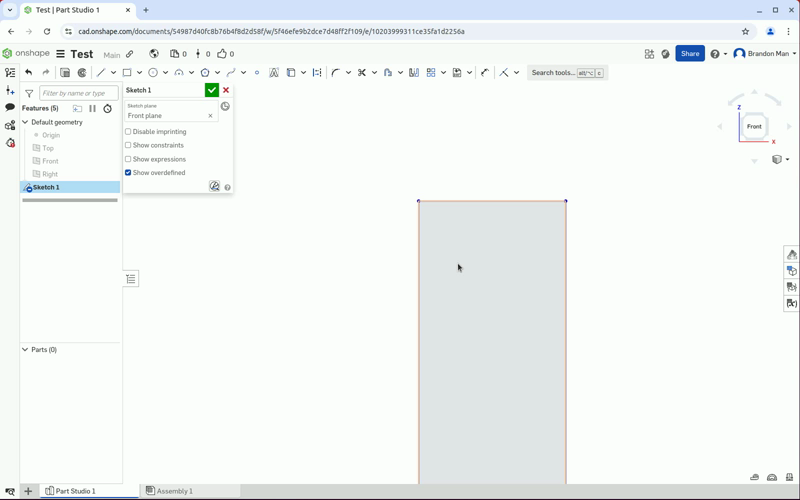
scroll(-6)
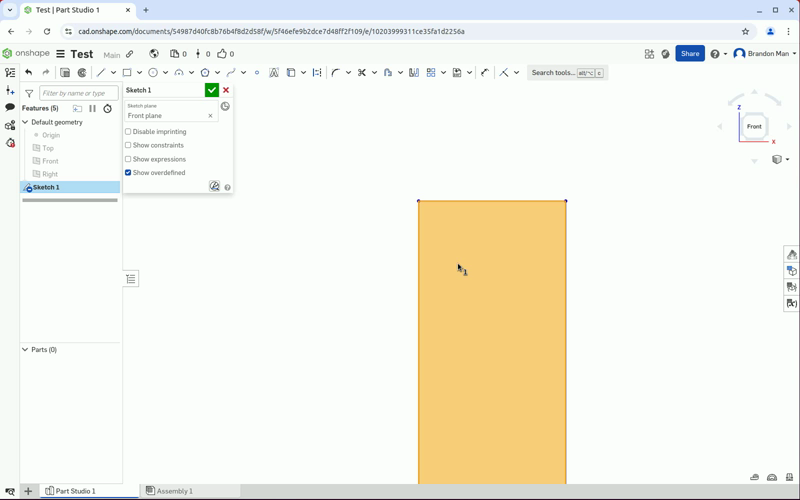
scroll(-6)
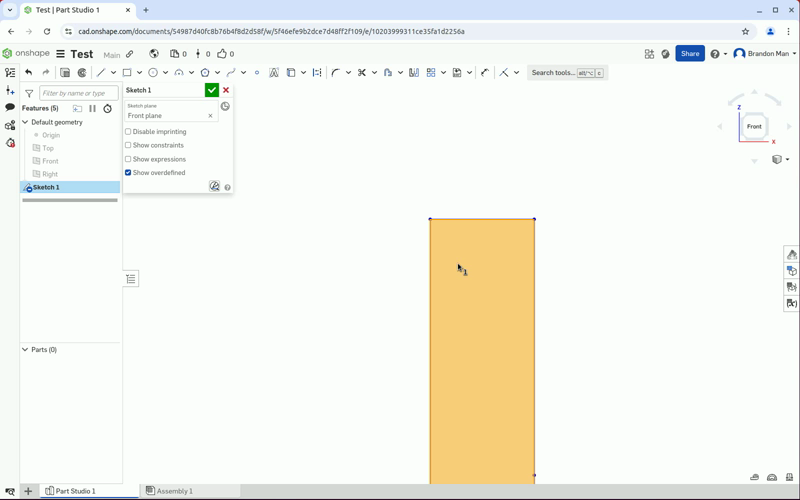
scroll(-6)
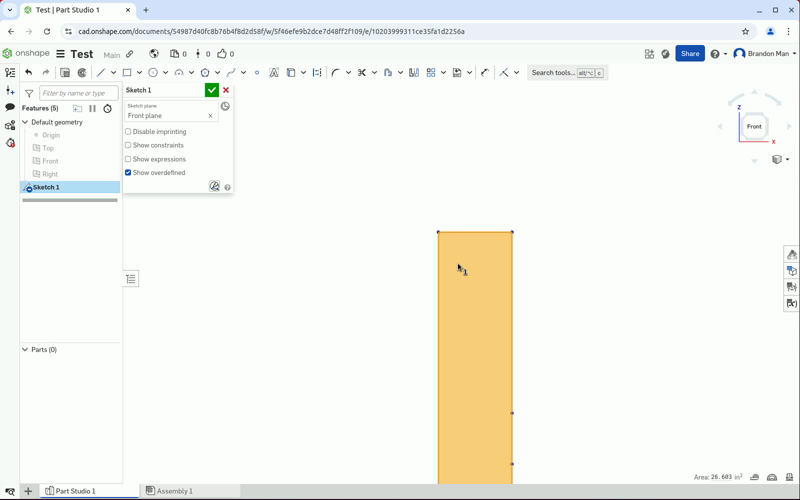
scroll(-6)
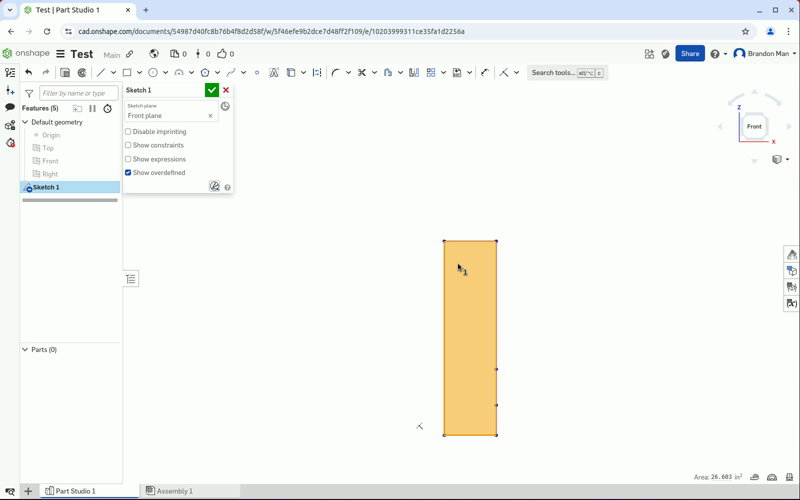
scroll(-6)
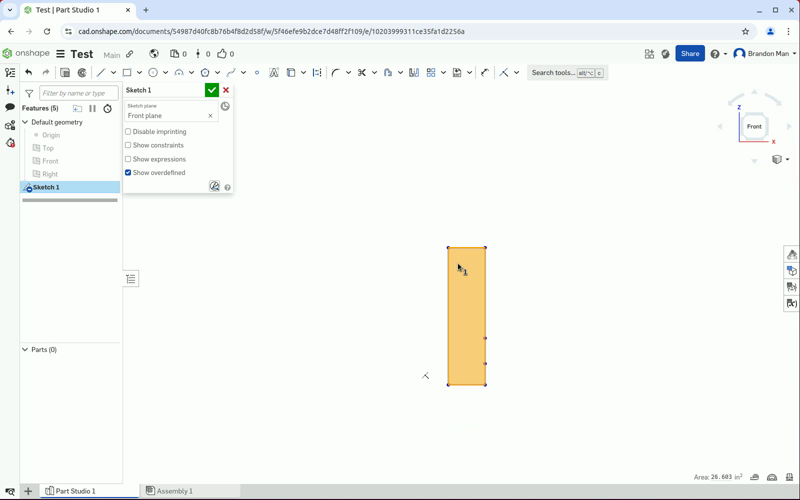
scroll(-6)
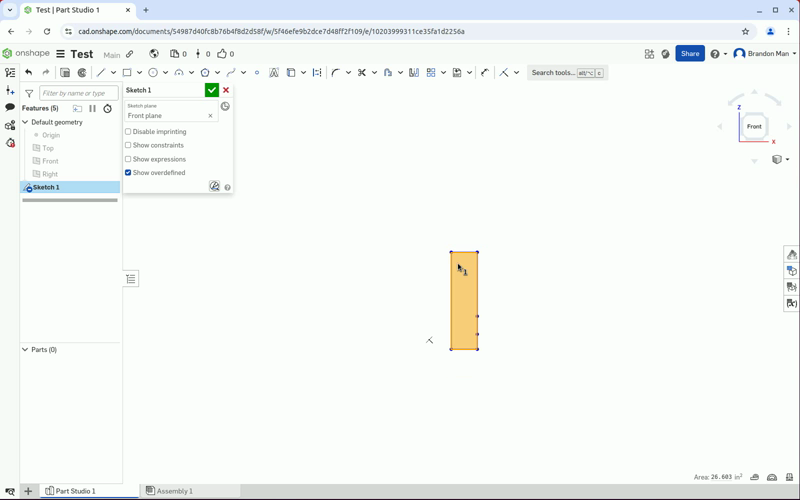
scroll(-6)
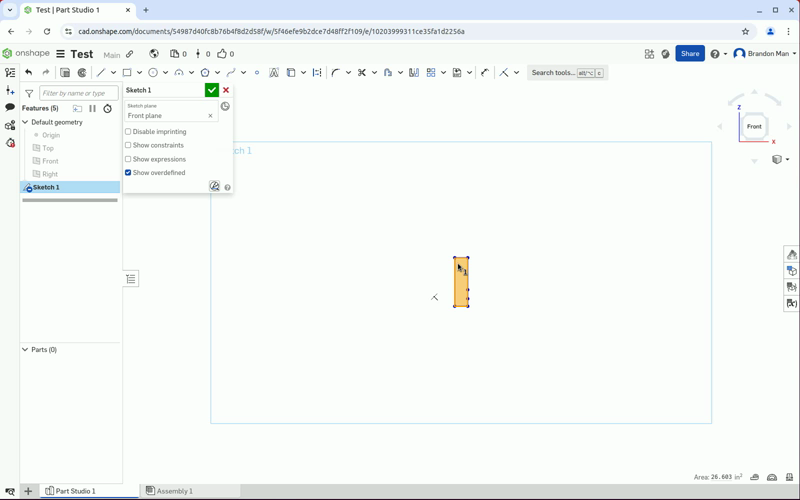
mouse_move(73, 352)
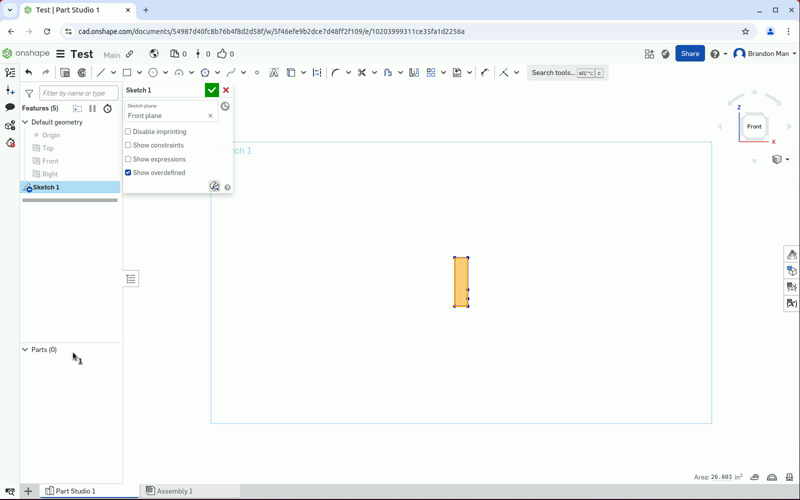
key(shift+y)
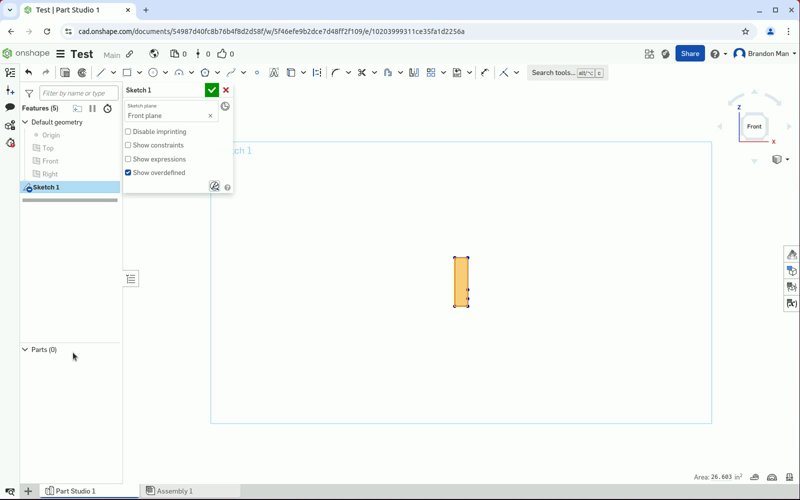
key(shift+e)
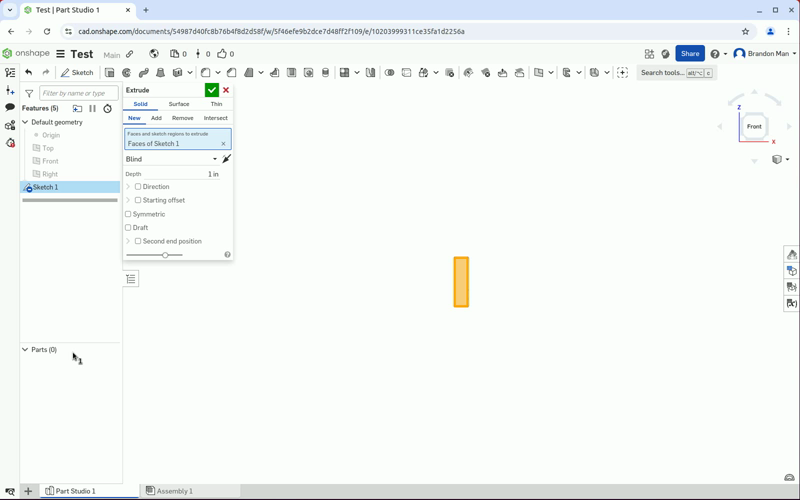
mouse_move(143, 106)
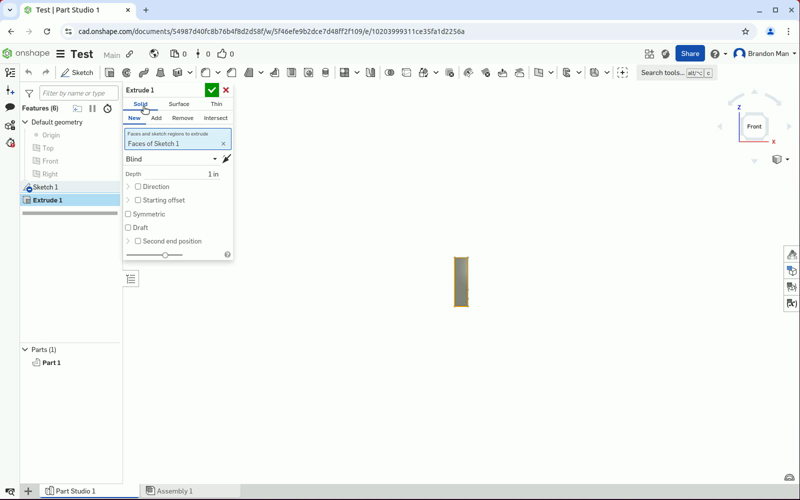
click(143, 106)
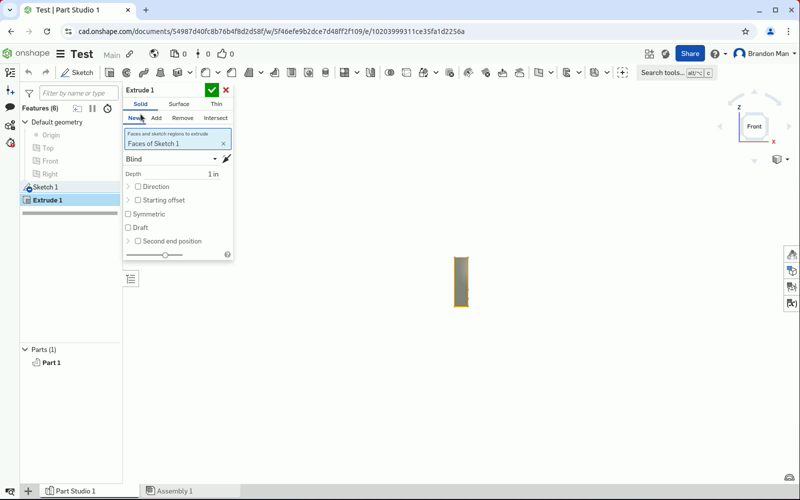
mouse_move(137, 120)
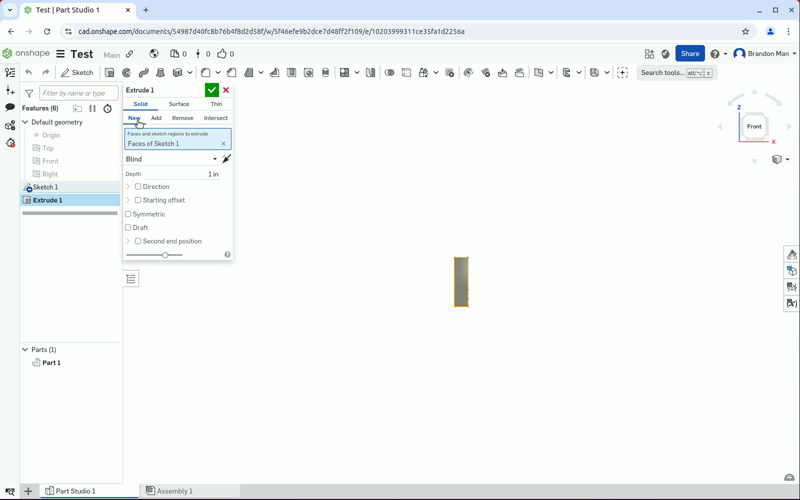
click(137, 120)
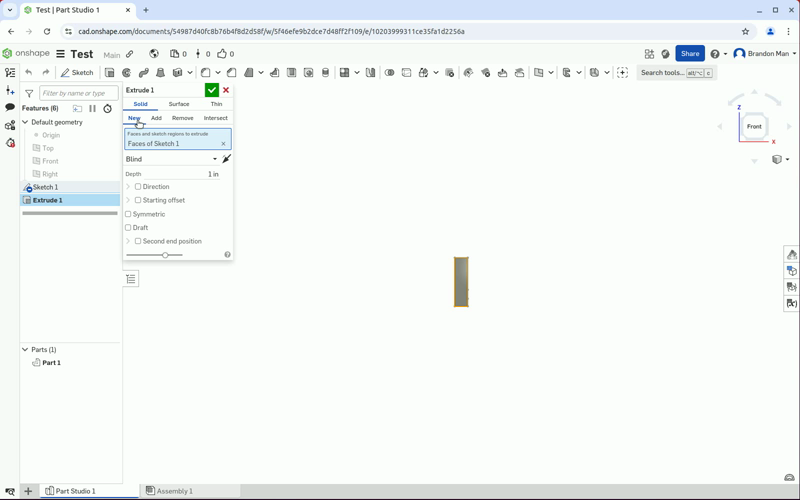
key(tab, 4)
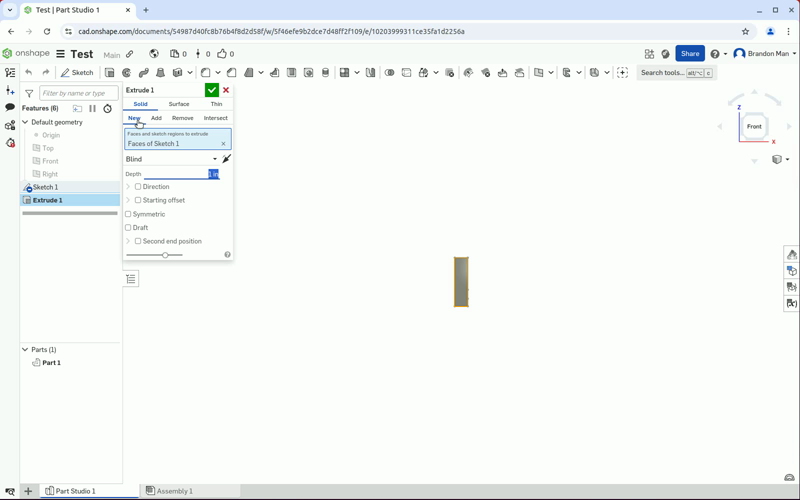
text(1.685)
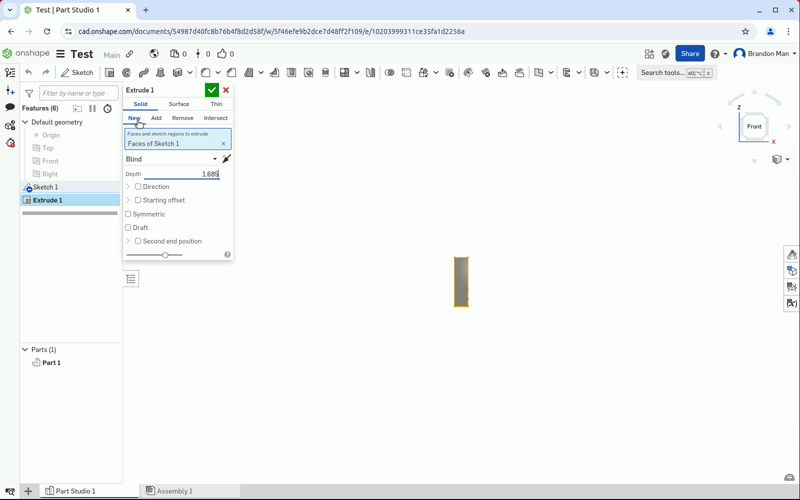
key(enter)
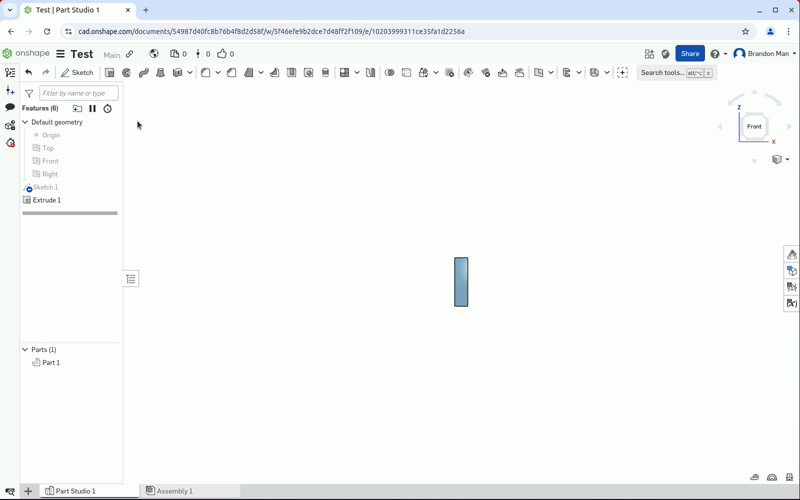
key(shift+h)
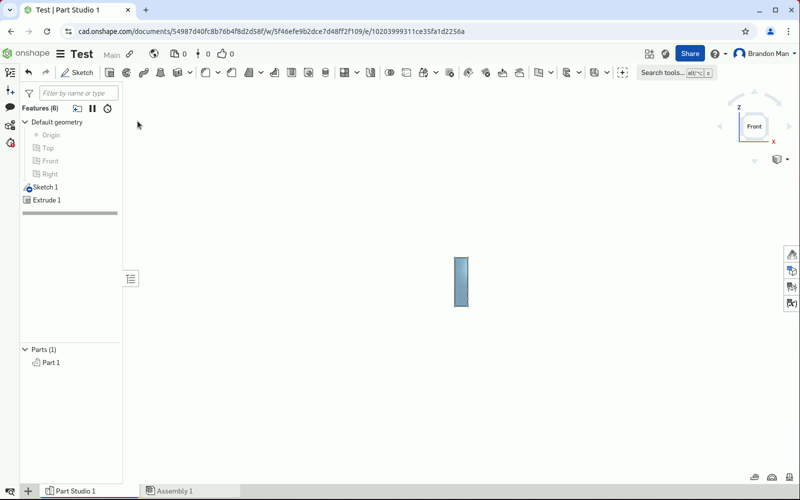
key(shift+h)
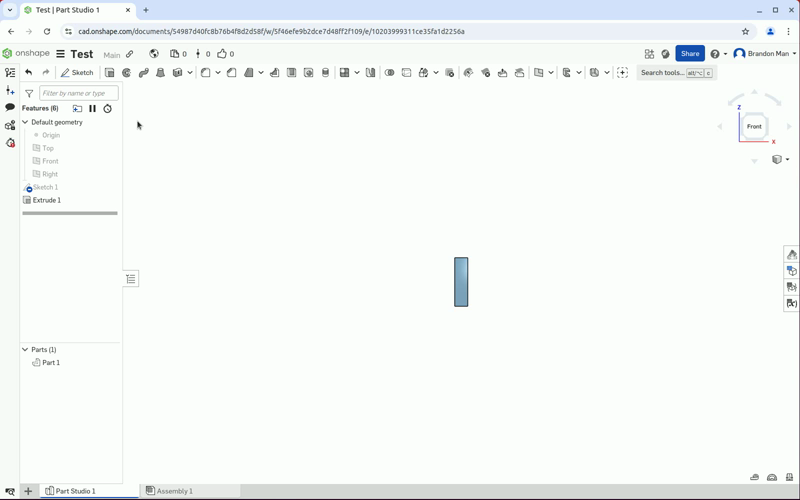
mouse_move(73, 189)
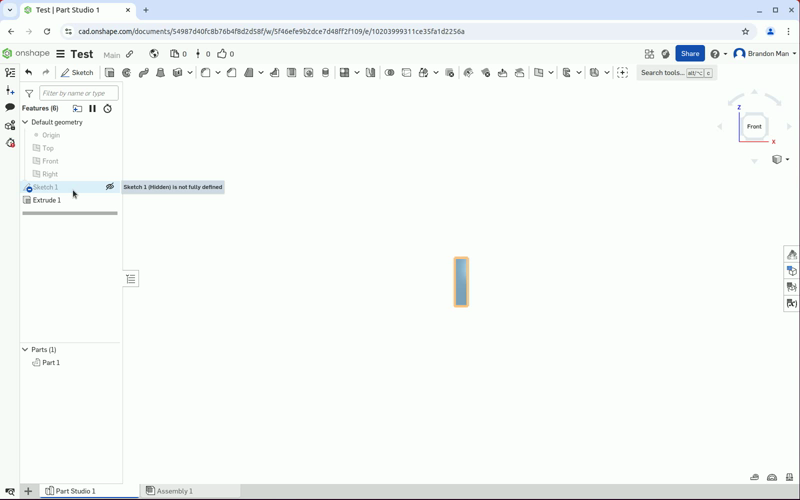
click(73, 189)
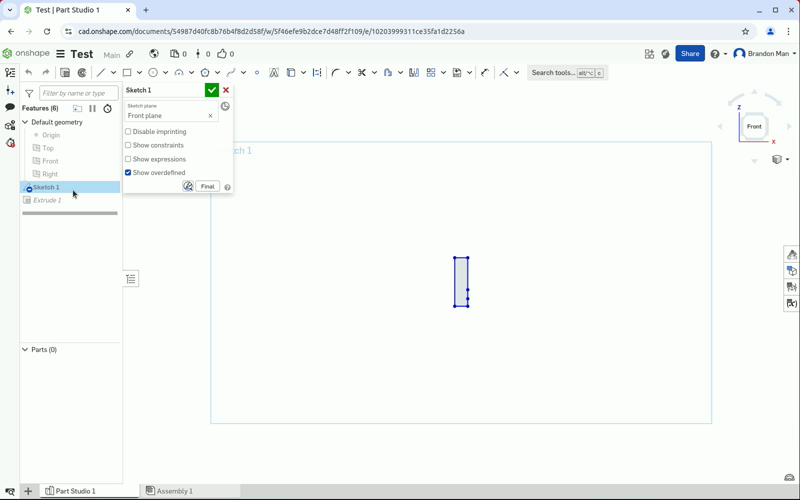
mouse_move(229, 92)
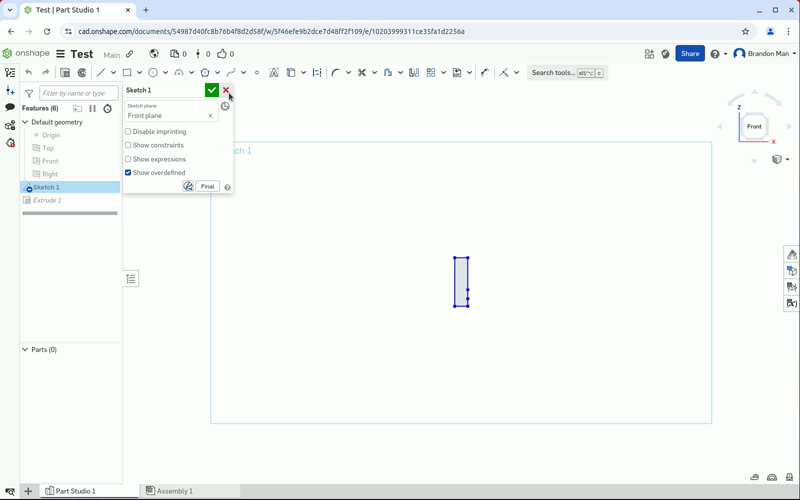
click(229, 92)
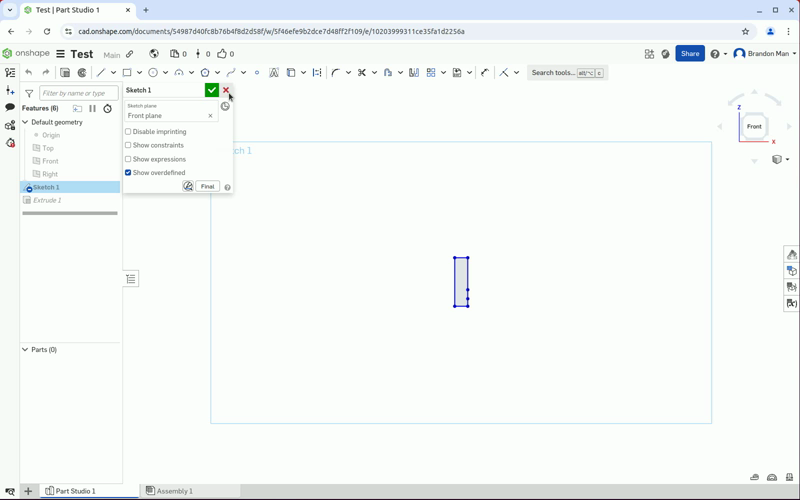
key(shift+s)
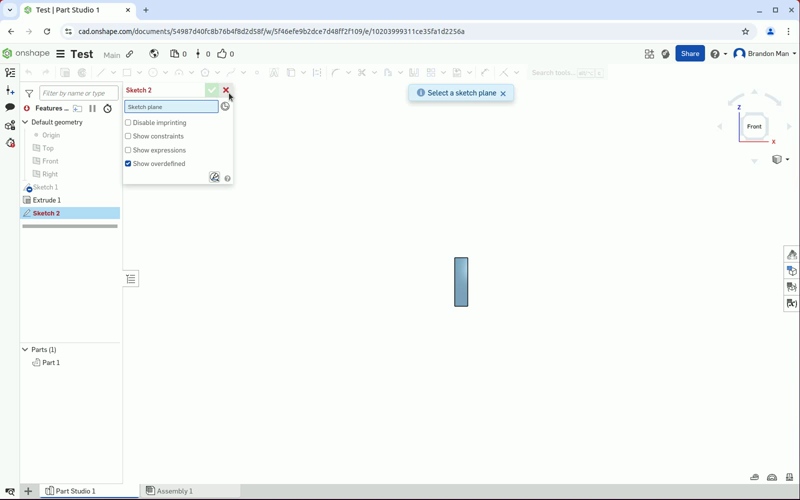
mouse_move(73, 163)
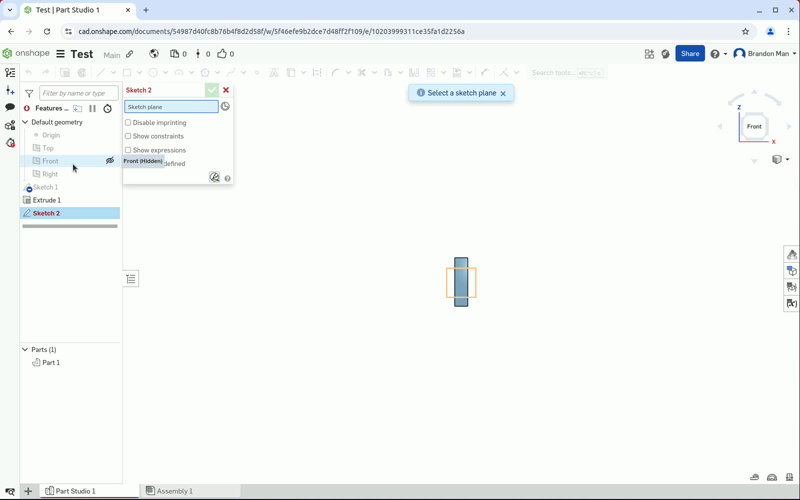
click(73, 163)
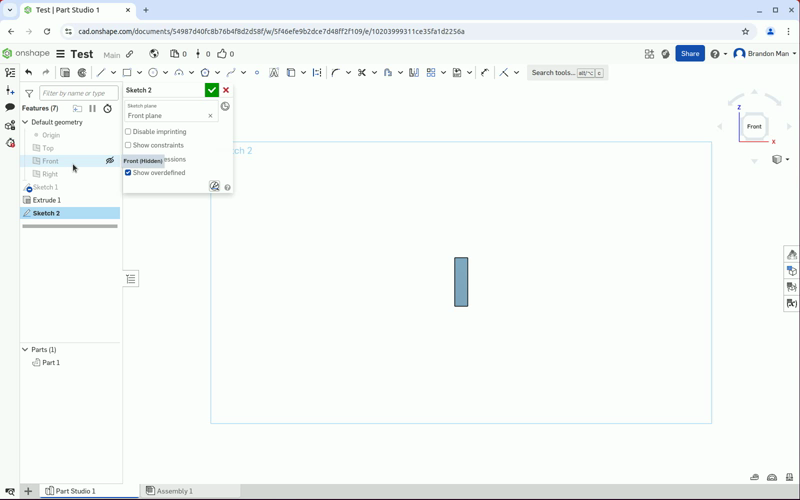
mouse_move(73, 352)
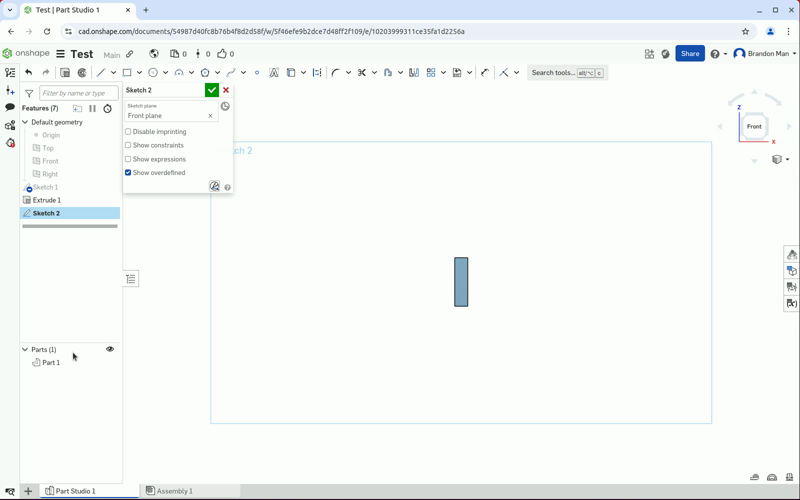
key(y)
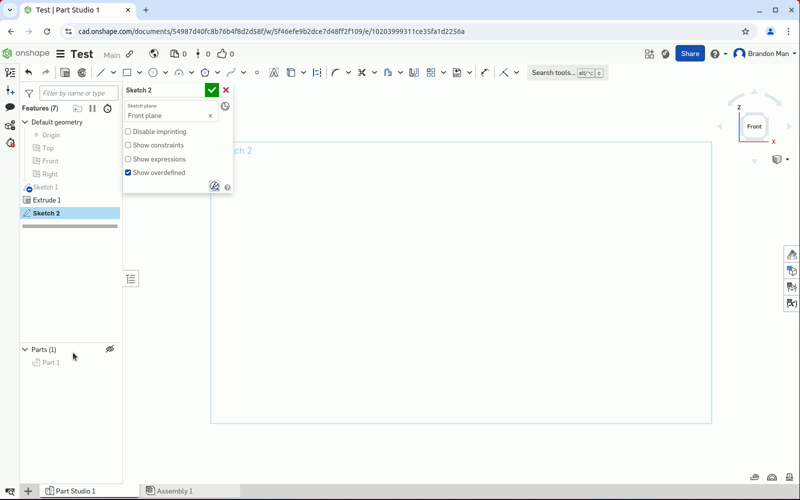
key(l)
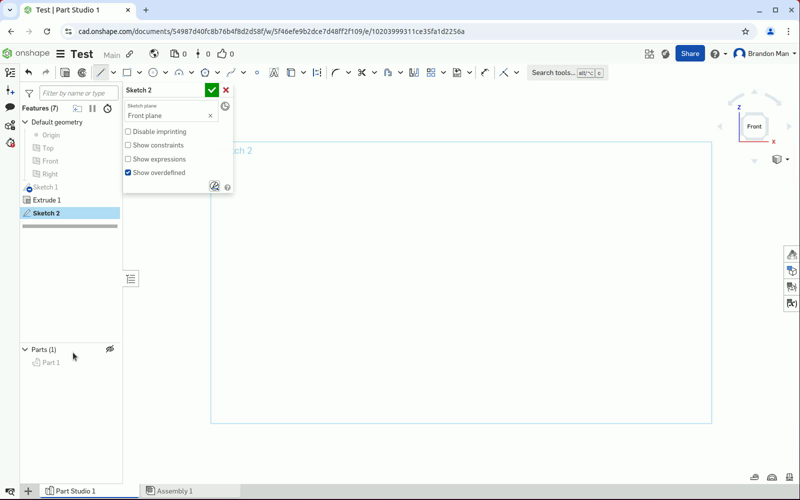
key_down(shift)
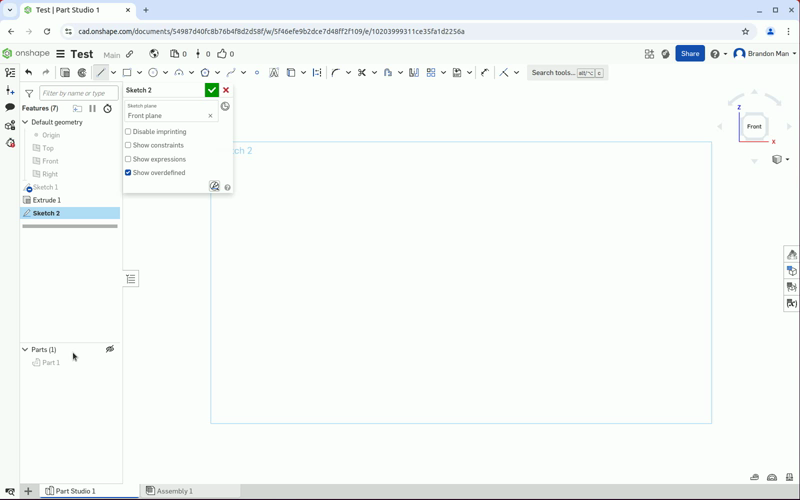
mouse_move(466, 299)
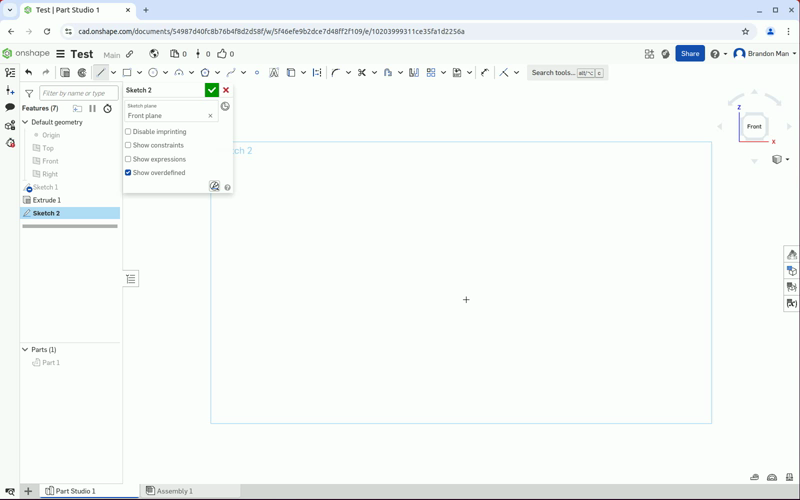
click(466, 299)
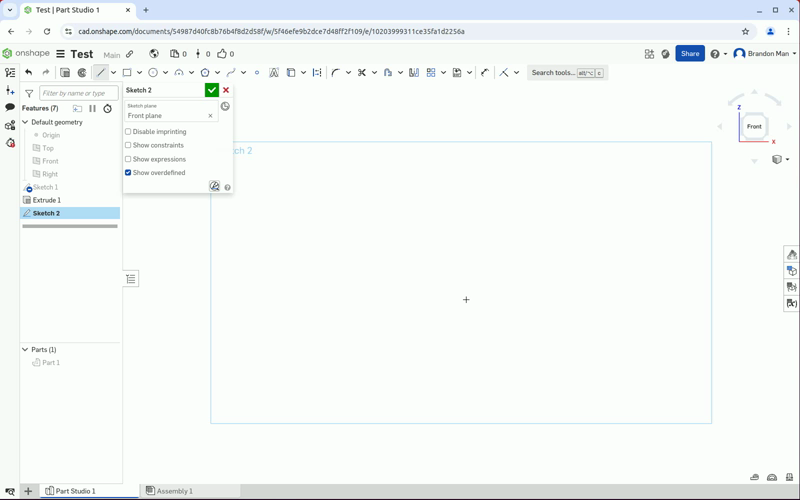
key_up(shift)
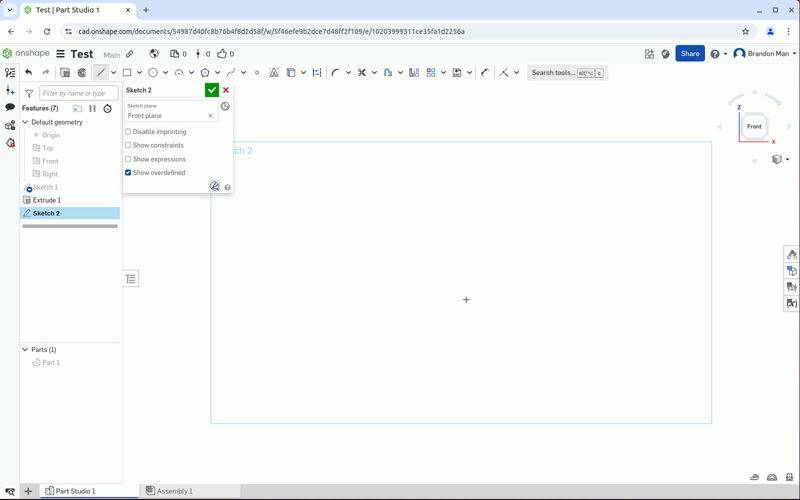
key_down(shift)
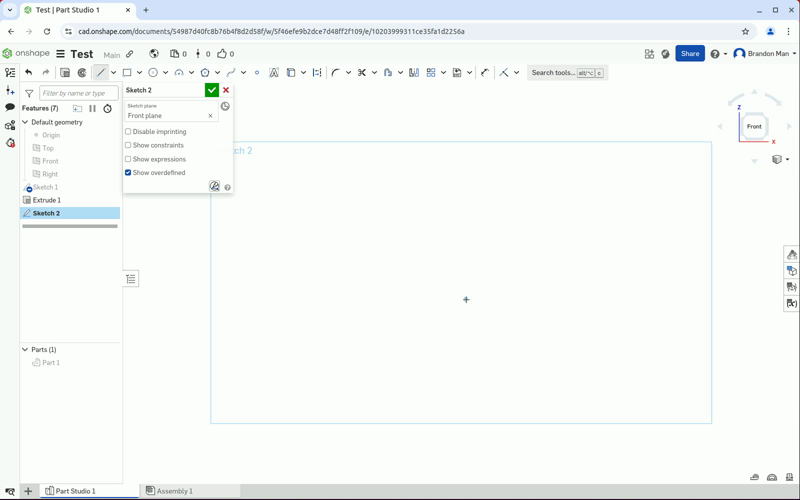
mouse_move(560, 299)
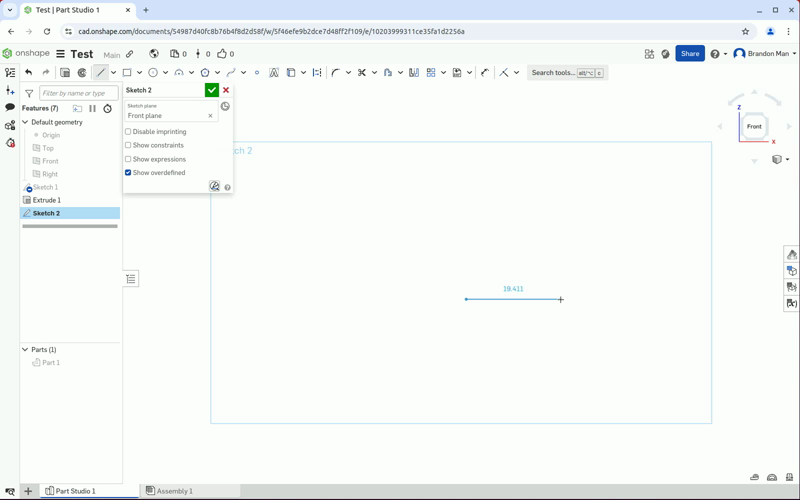
click(560, 299)
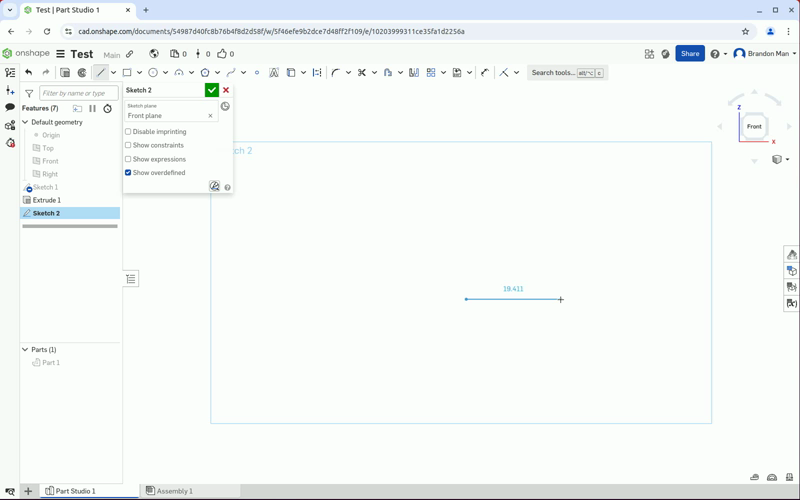
key_up(shift)
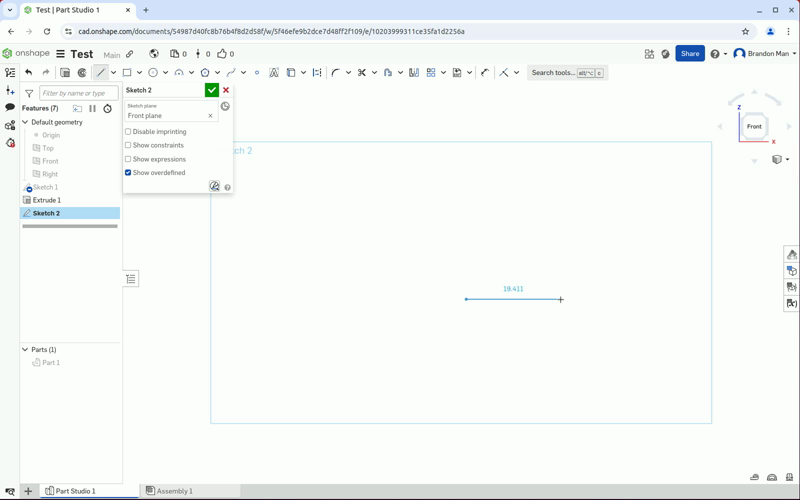
key_down(shift)
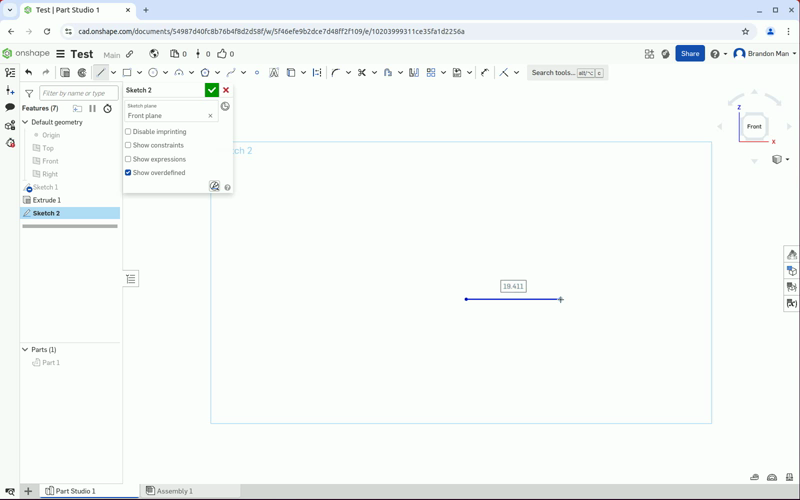
mouse_move(589, 299)
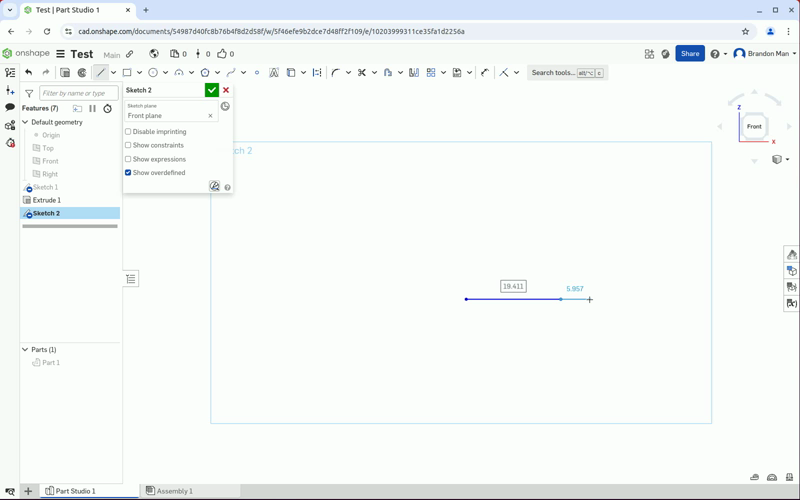
mouse_move(560, 290)
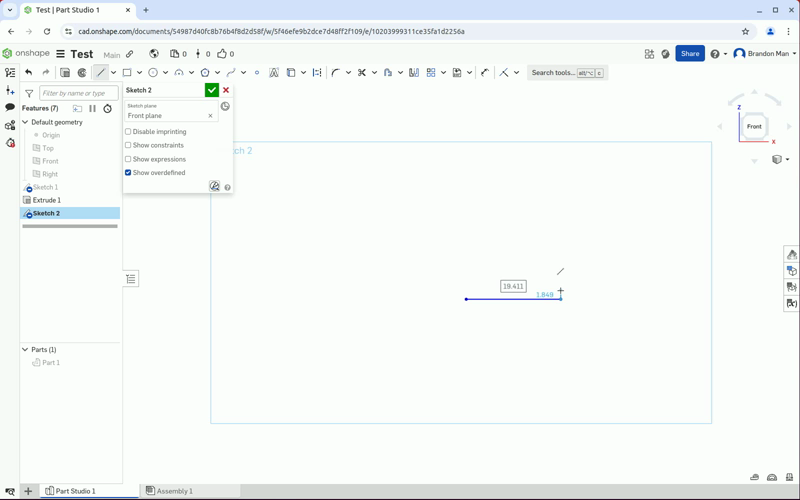
click(560, 290)
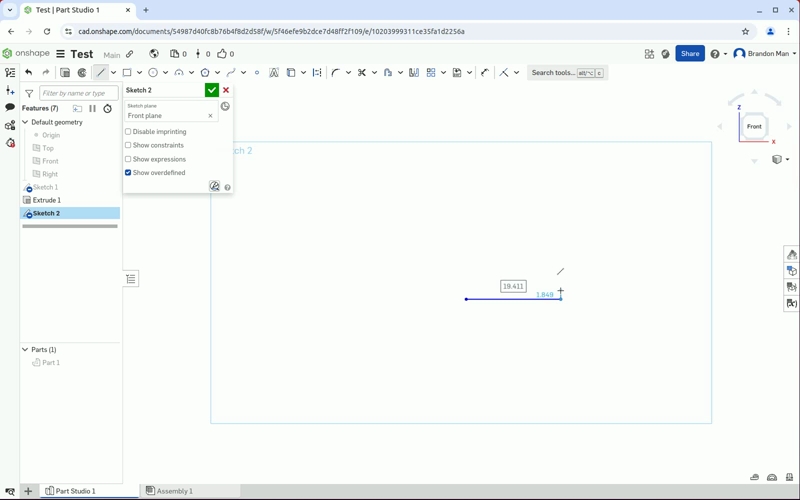
key_up(shift)
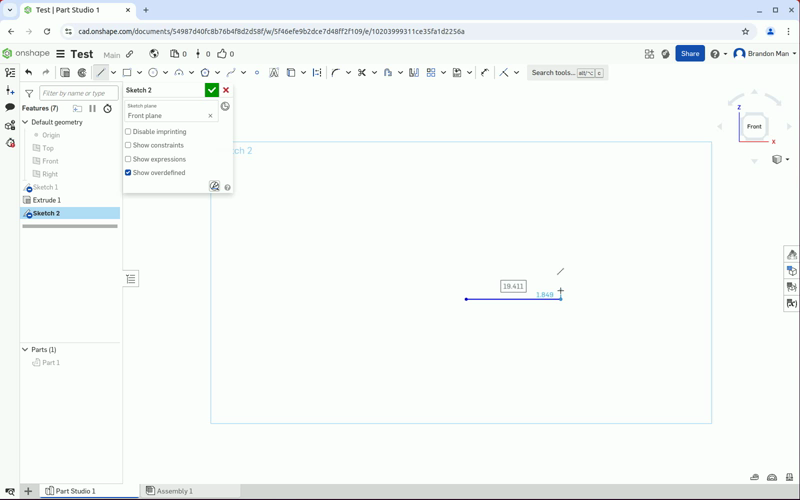
key_down(shift)
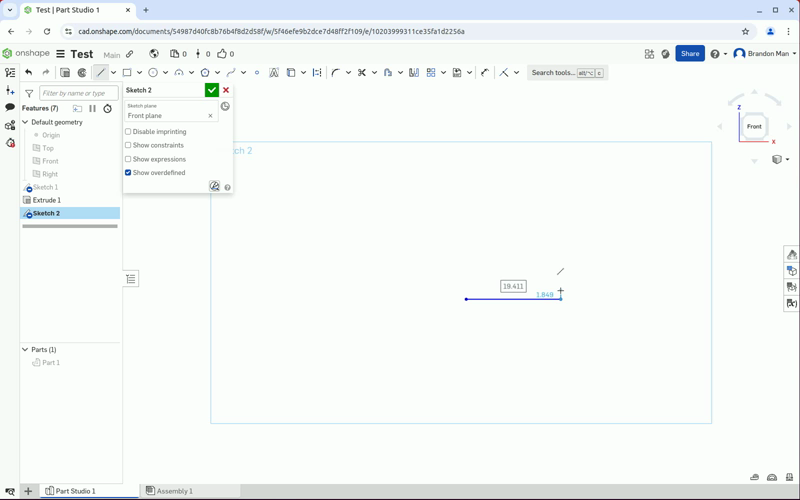
mouse_move(466, 290)
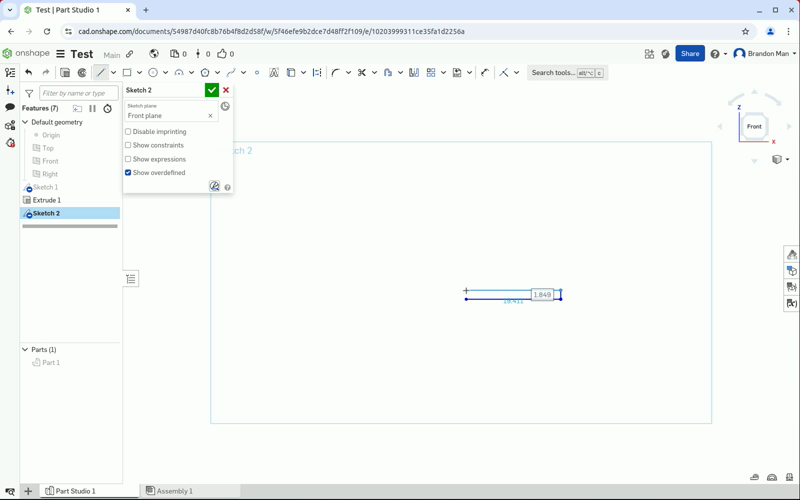
click(466, 290)
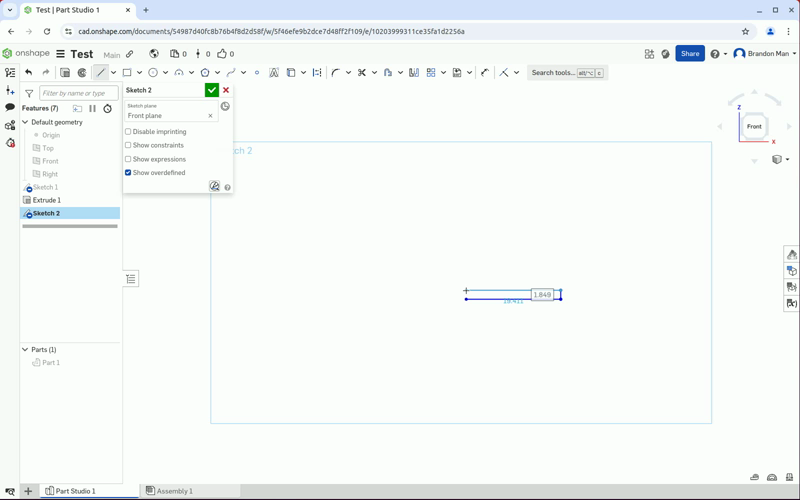
key_up(shift)
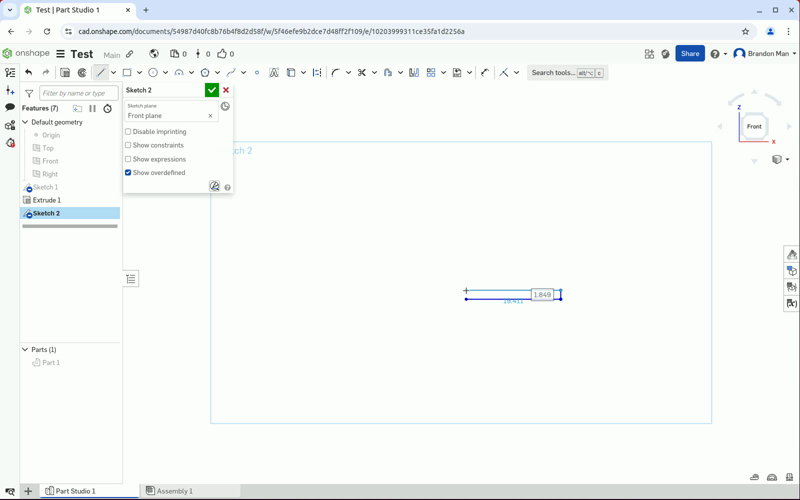
mouse_move(496, 290)
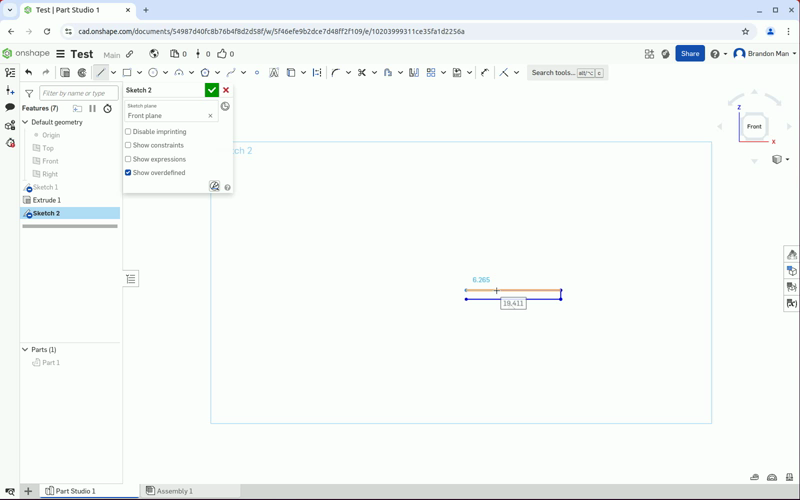
key_down(shift)
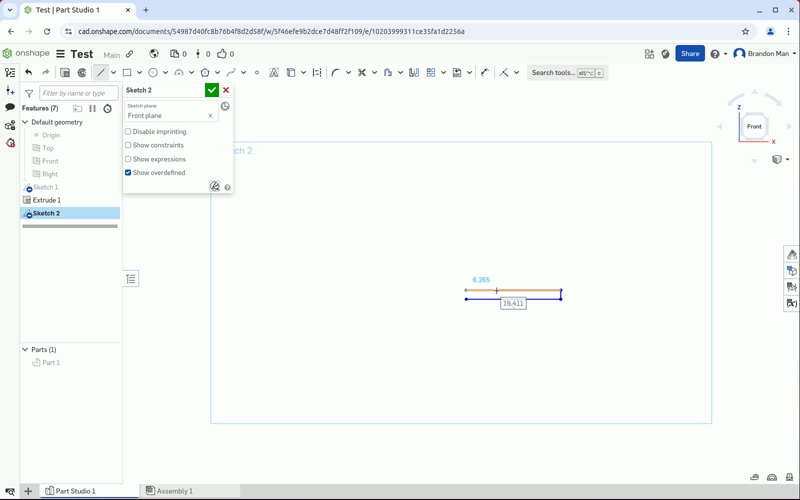
mouse_move(466, 299)
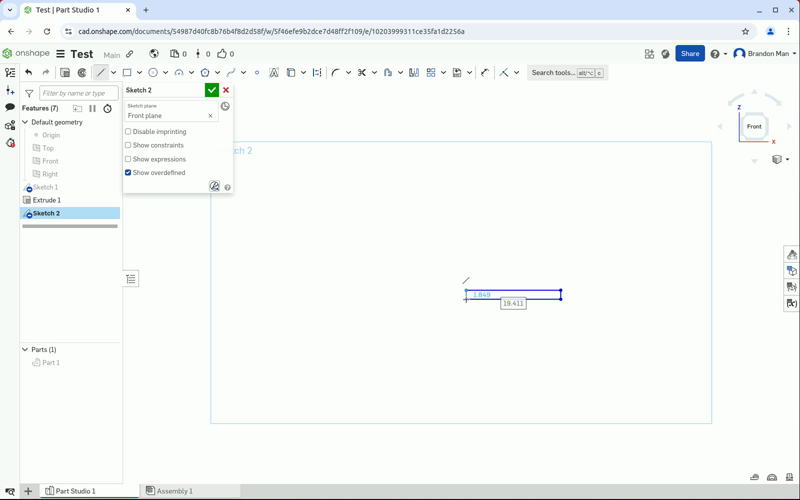
key_up(shift)
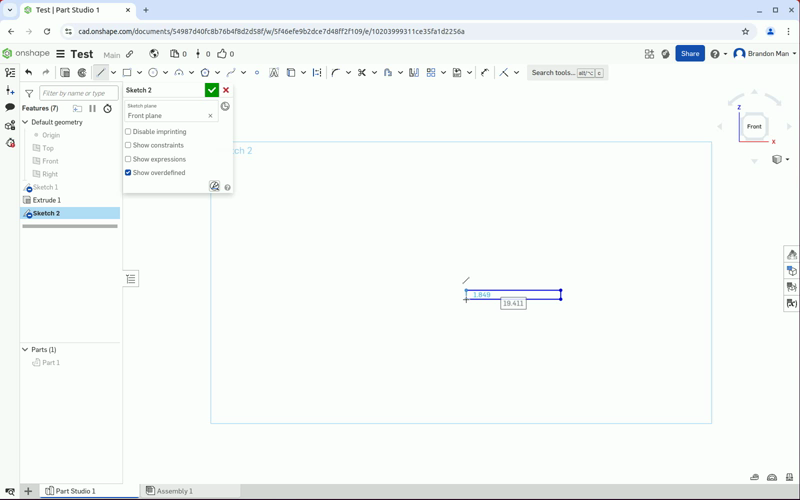
click(466, 299)
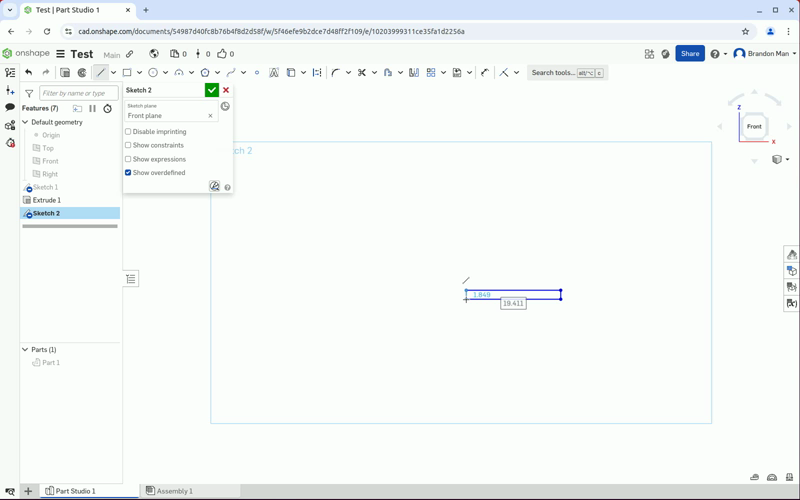
key(esc)
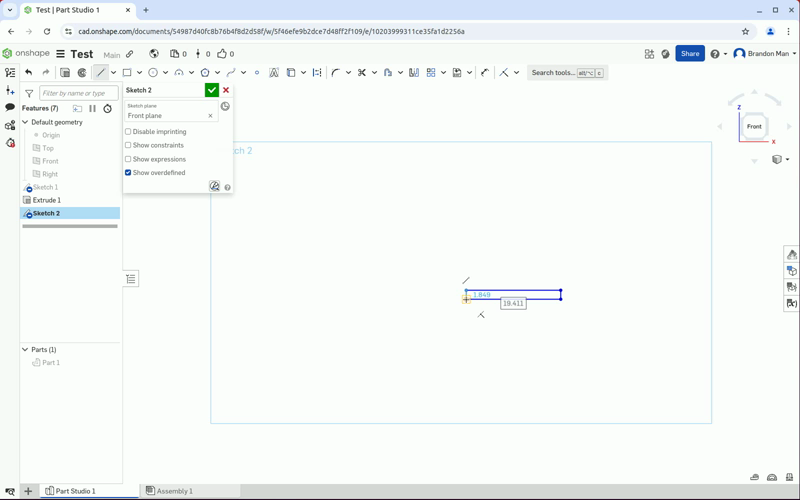
mouse_move(527, 293)
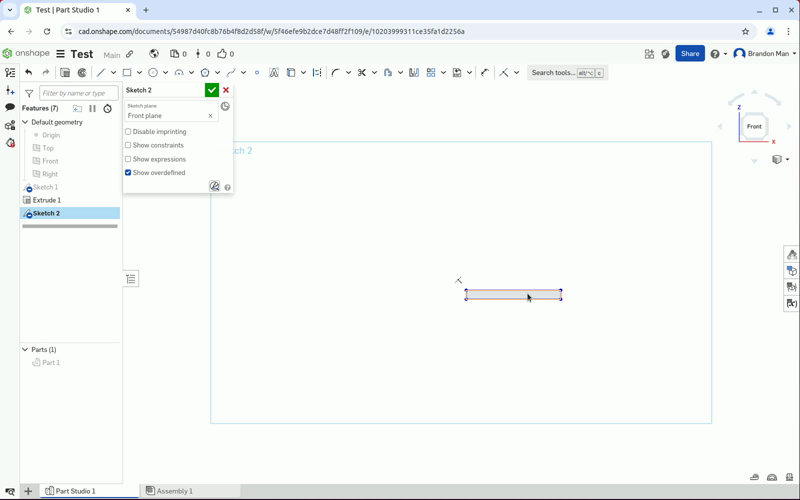
scroll(6)
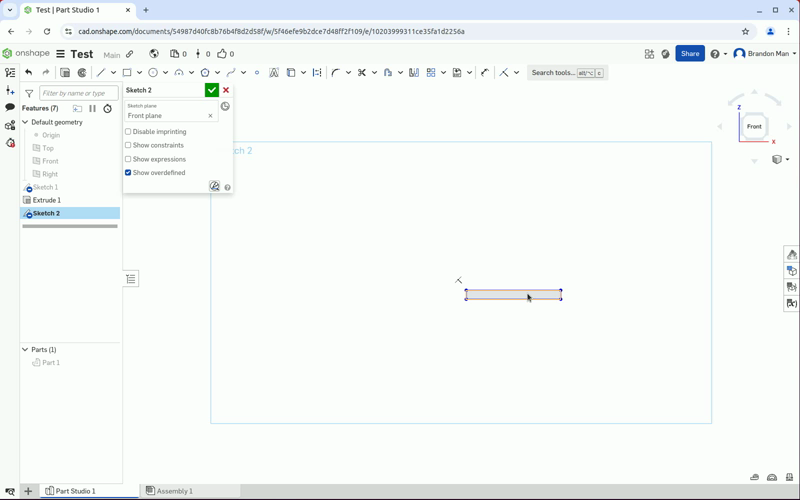
scroll(6)
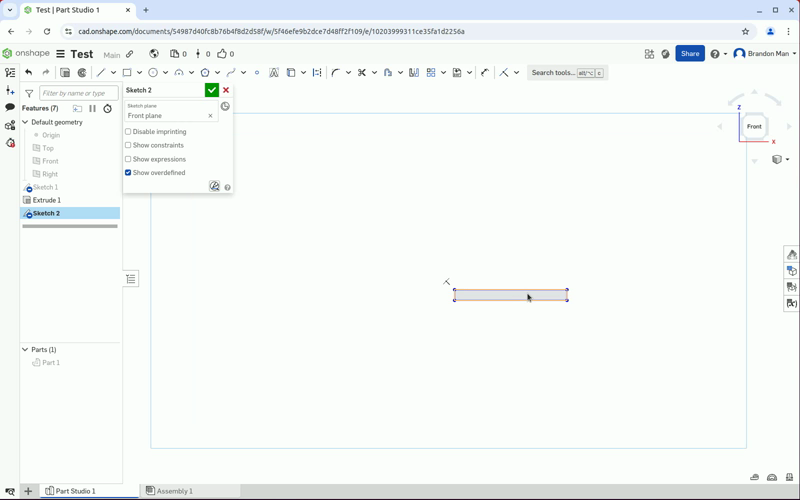
scroll(6)
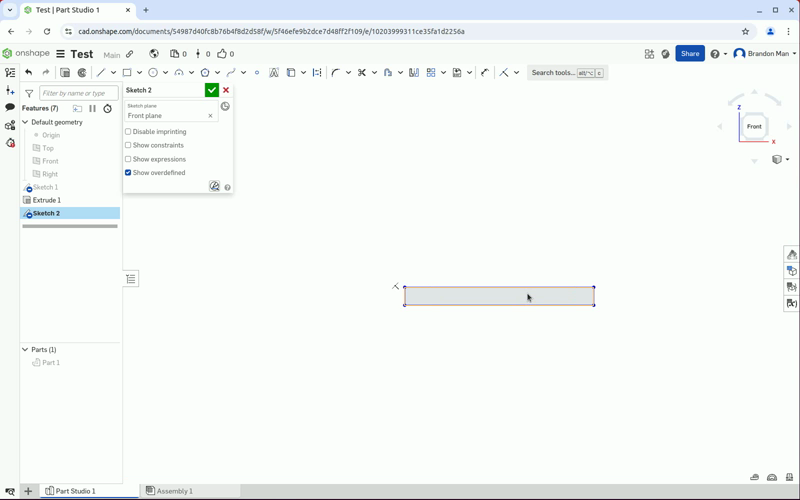
scroll(6)
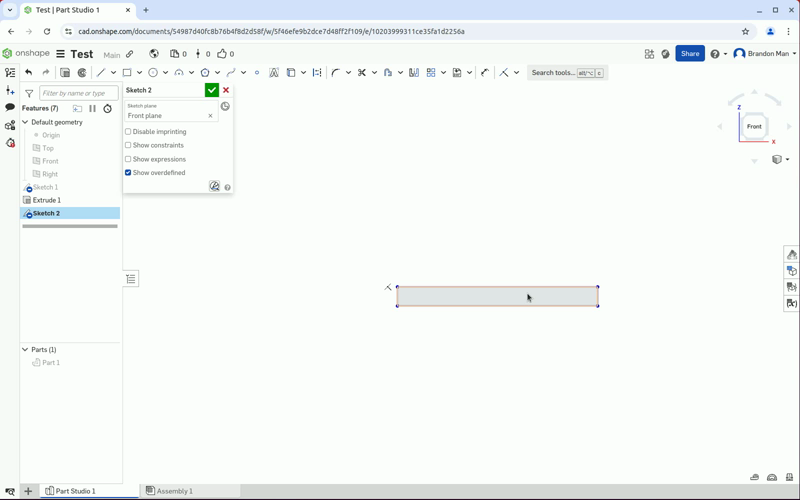
scroll(6)
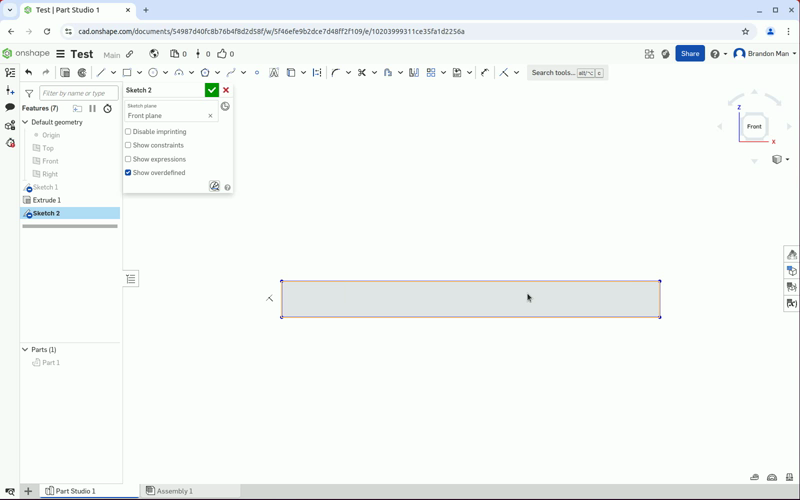
scroll(6)
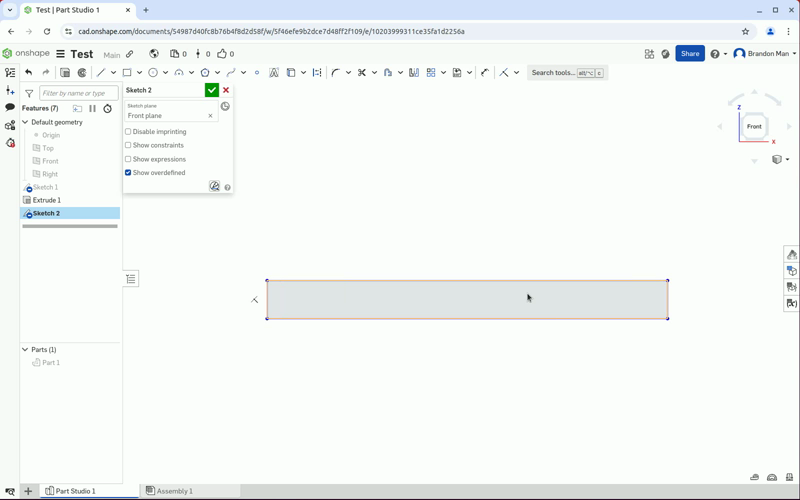
scroll(6)
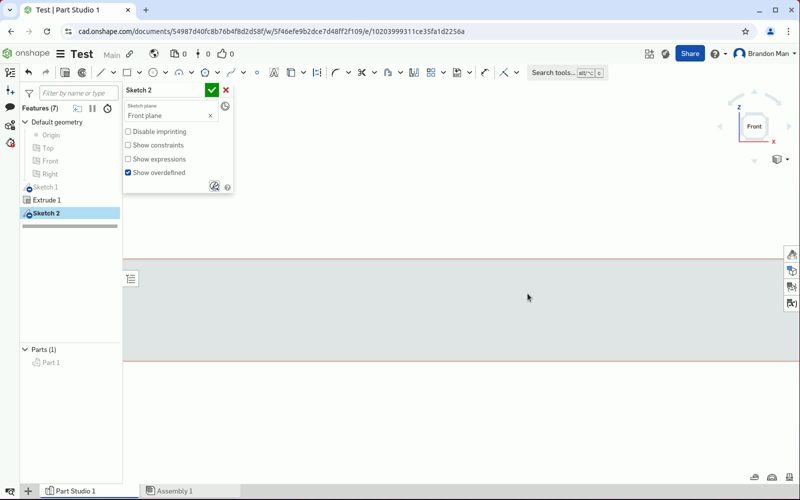
click(527, 293)
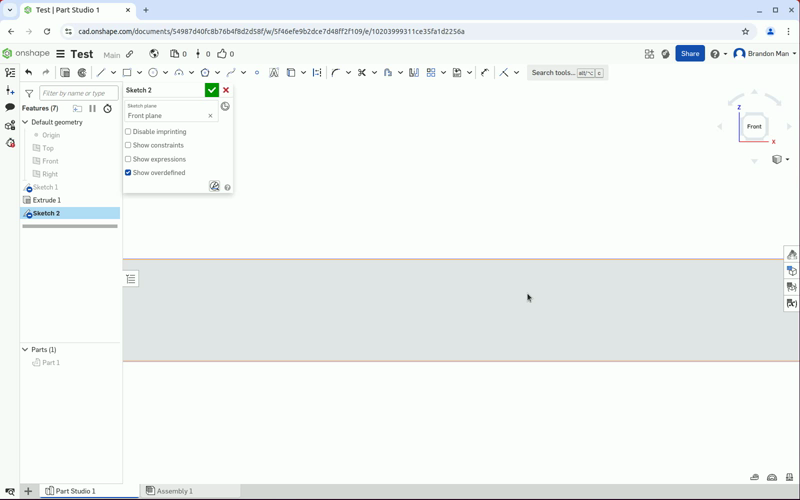
scroll(-6)
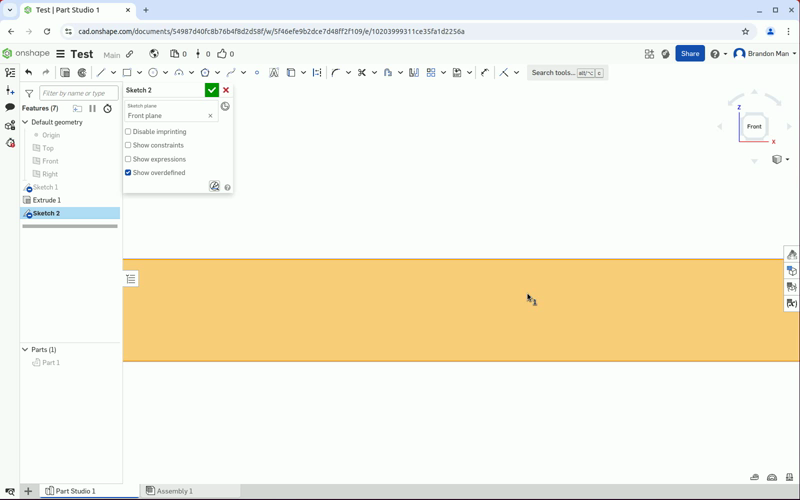
scroll(-6)
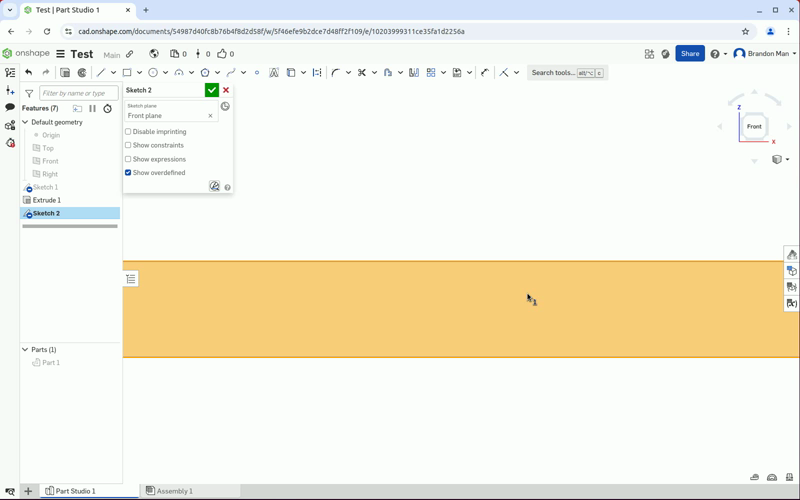
scroll(-6)
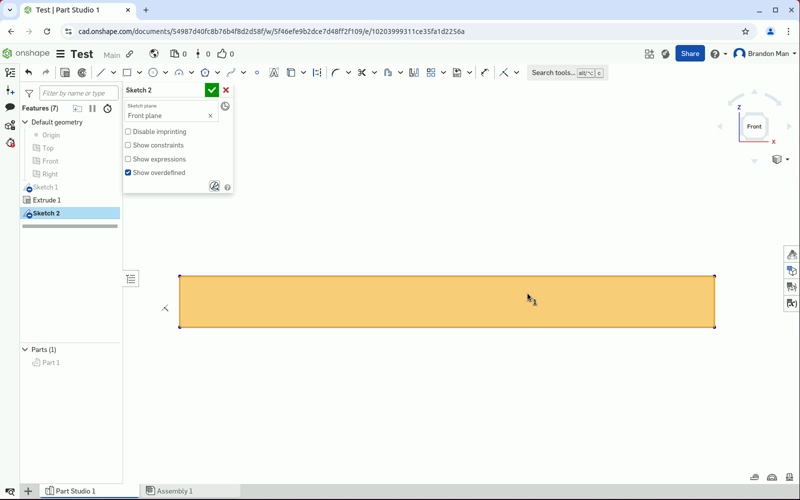
scroll(-6)
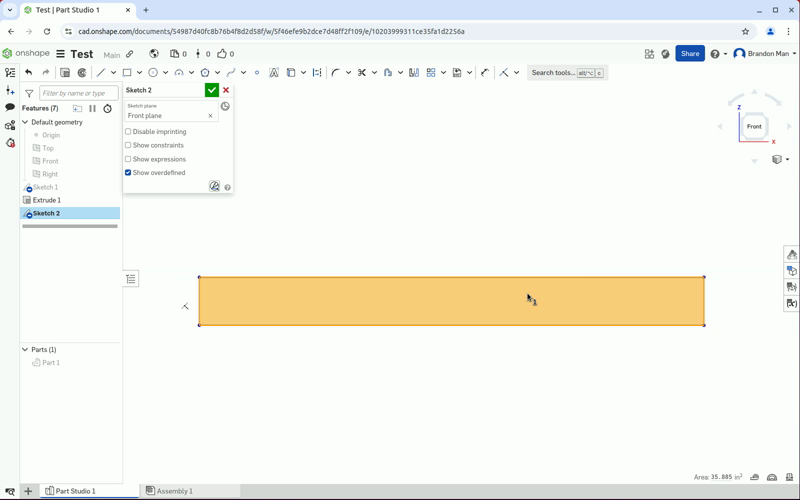
scroll(-6)
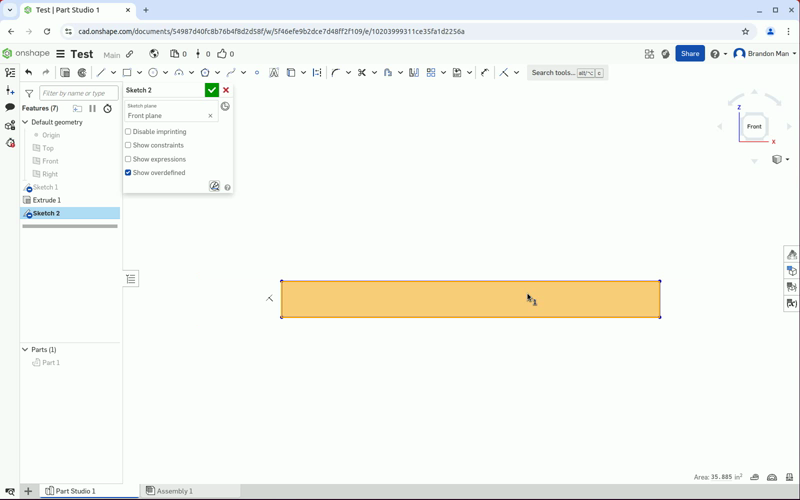
scroll(-6)
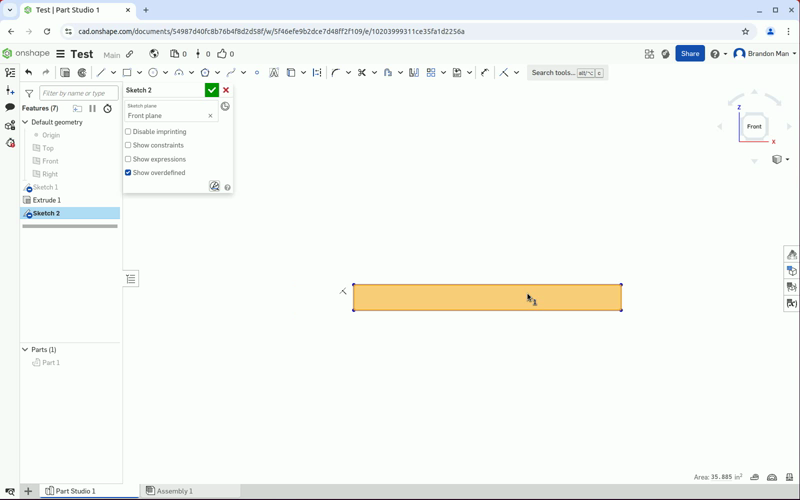
scroll(-6)
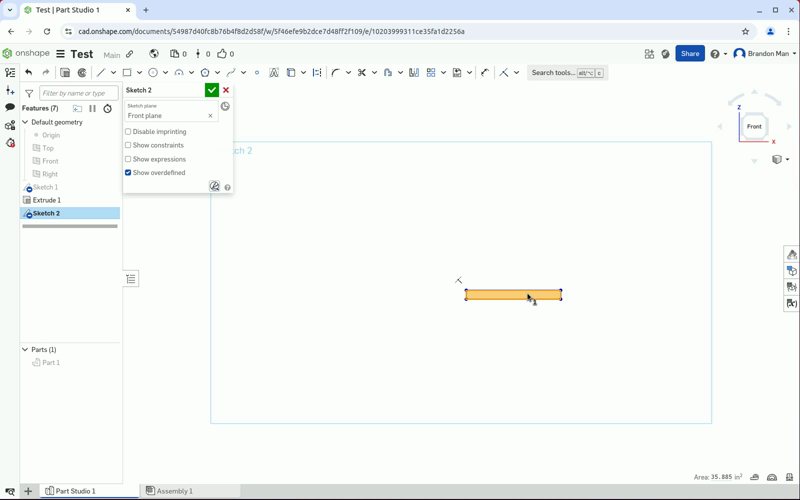
mouse_move(73, 352)
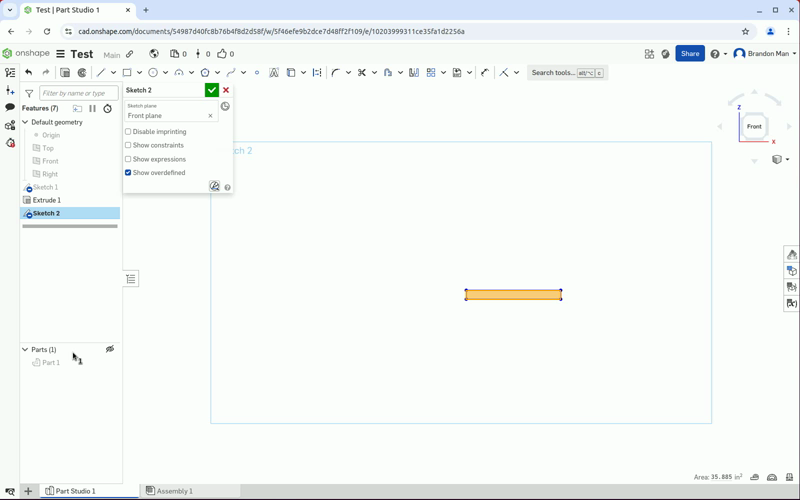
key(shift+y)
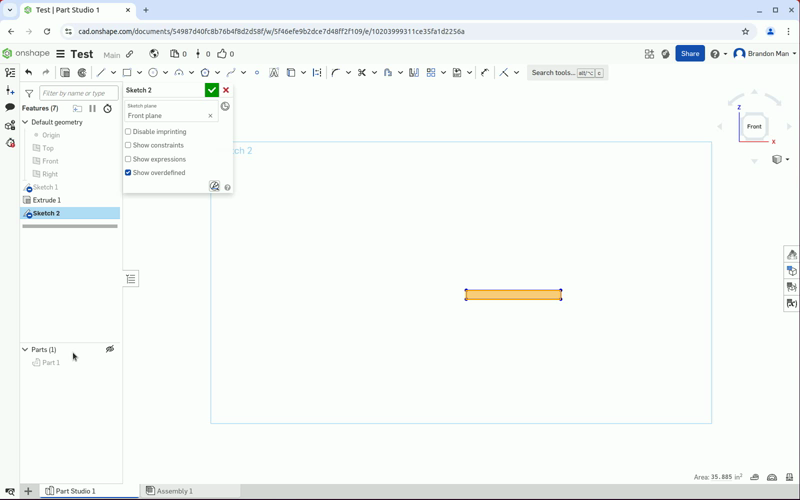
key(shift+e)
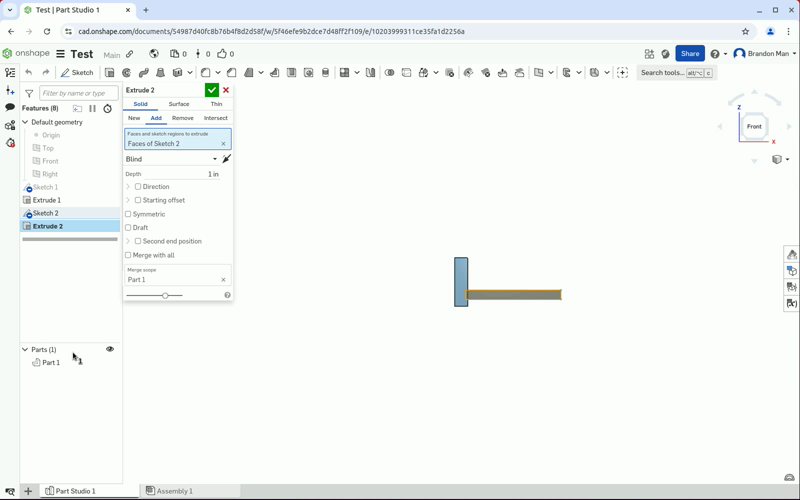
mouse_move(143, 106)
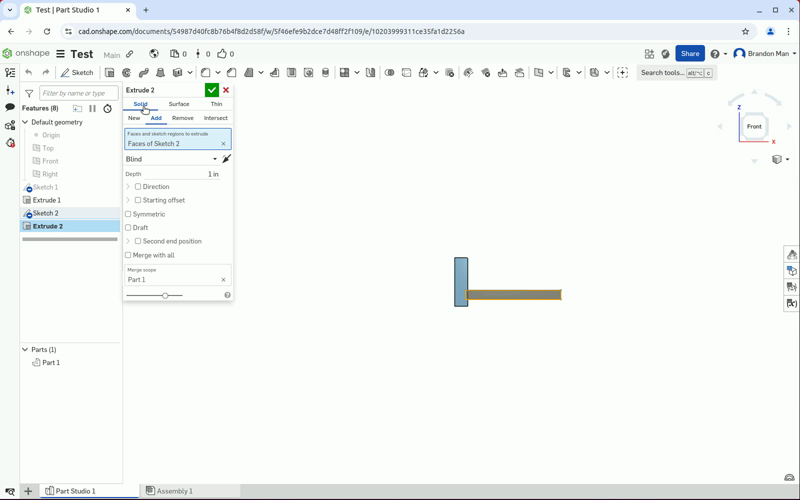
click(143, 106)
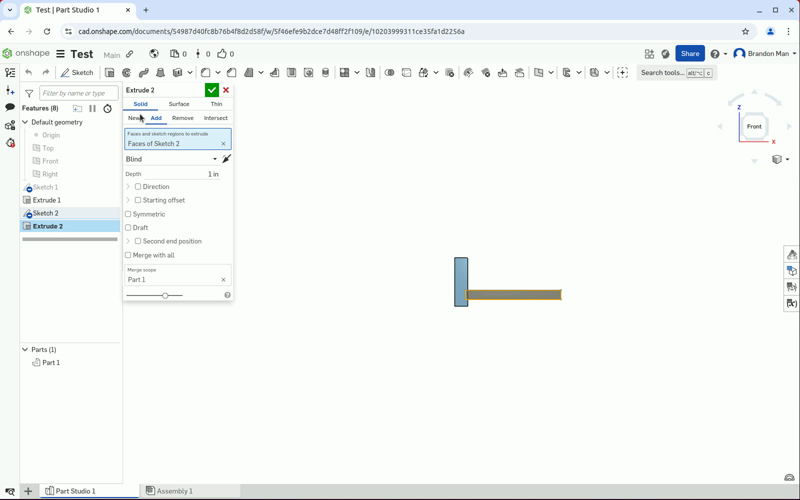
mouse_move(137, 120)
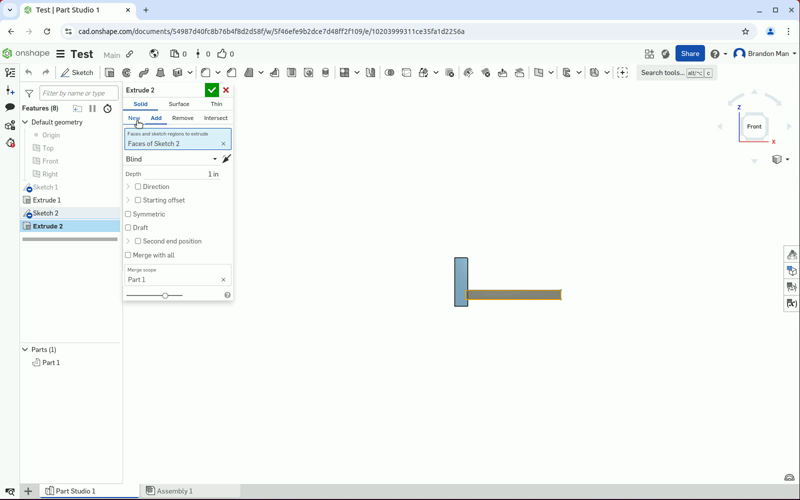
click(137, 120)
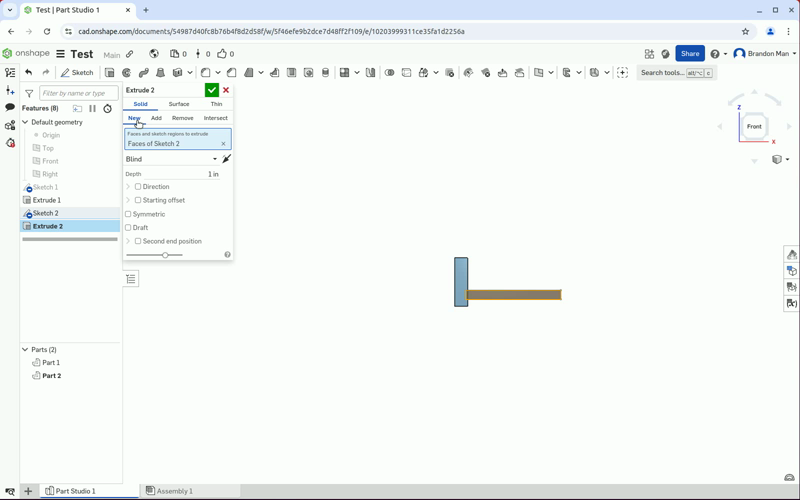
key(tab, 4)
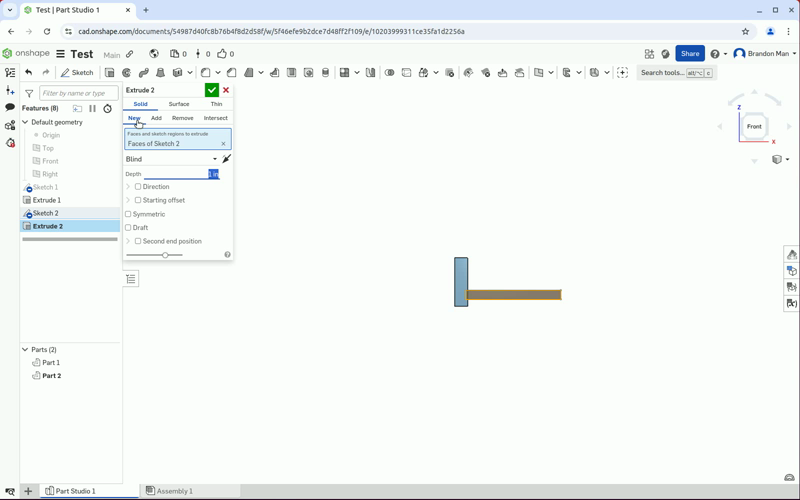
text(1.685)
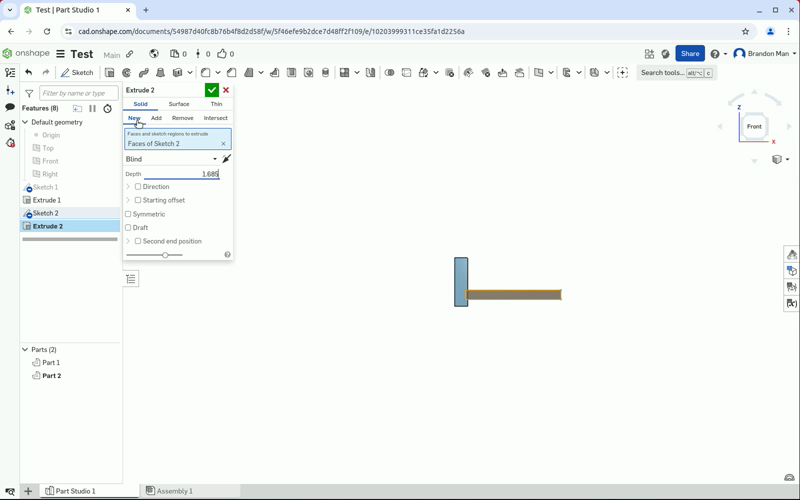
key(enter)
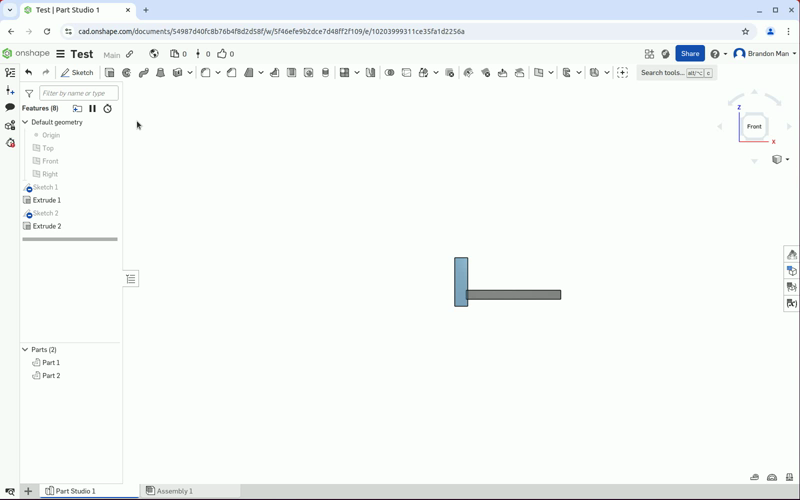
key(shift+h)
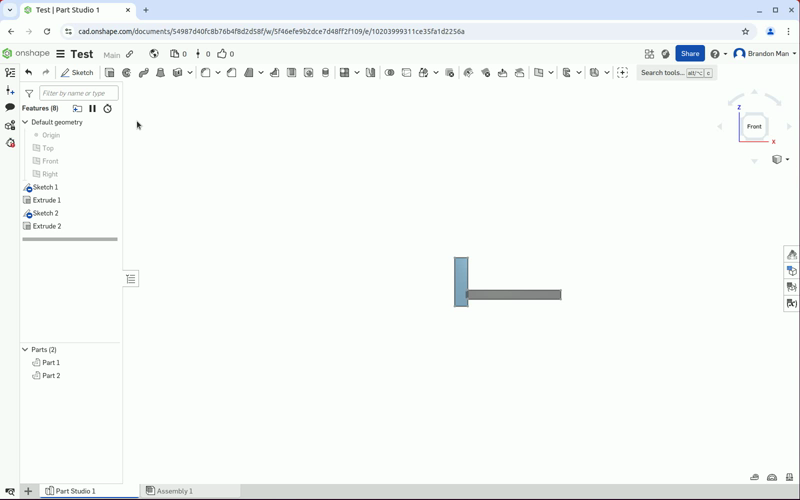
key(shift+h)
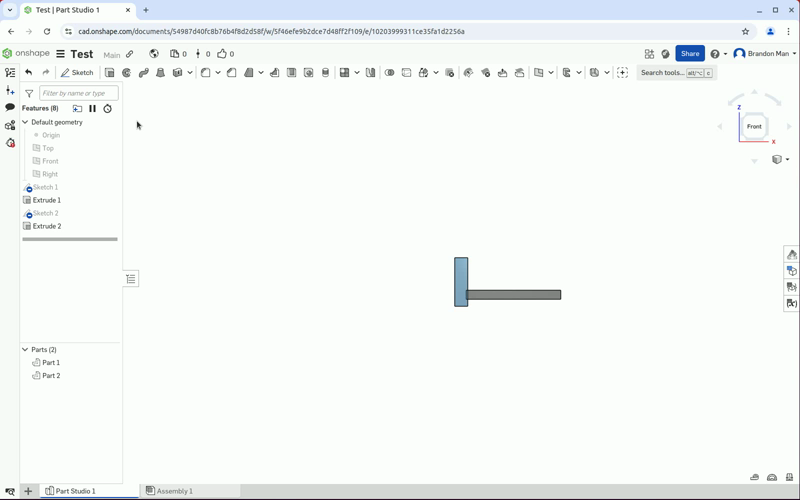
mouse_move(73, 189)
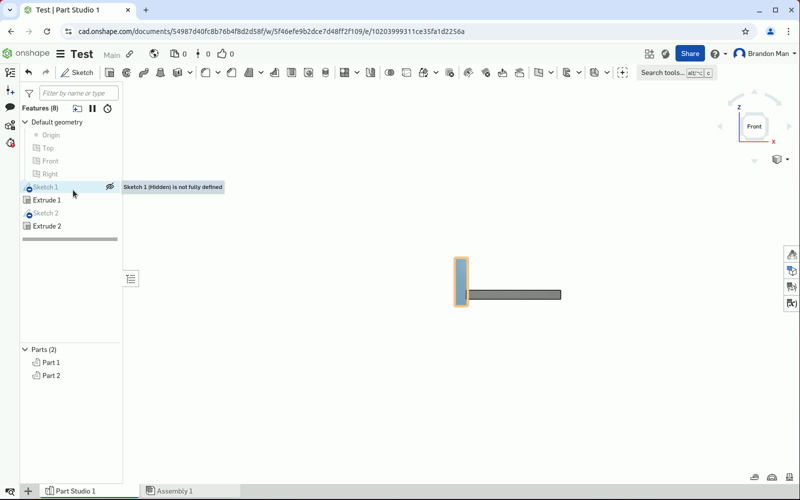
click(73, 189)
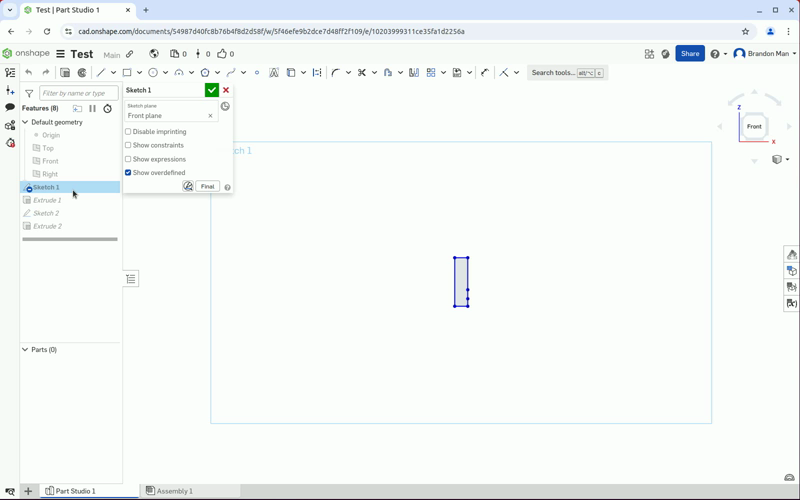
mouse_move(229, 92)
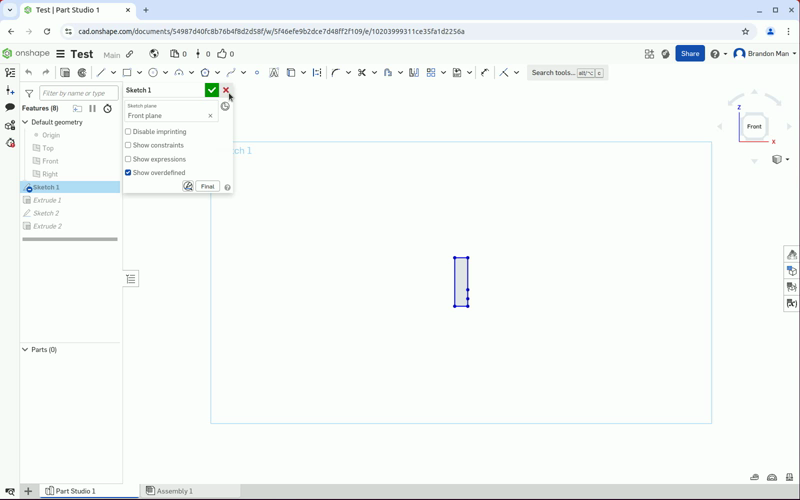
click(229, 92)
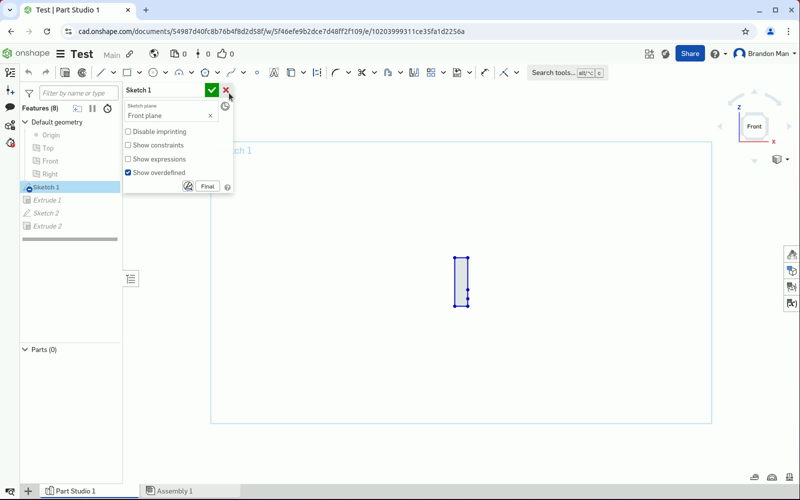
key(shift+s)
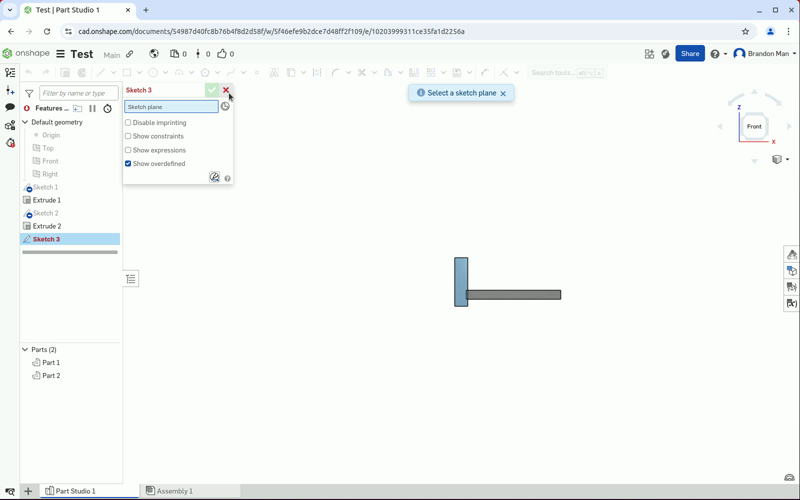
mouse_move(73, 163)
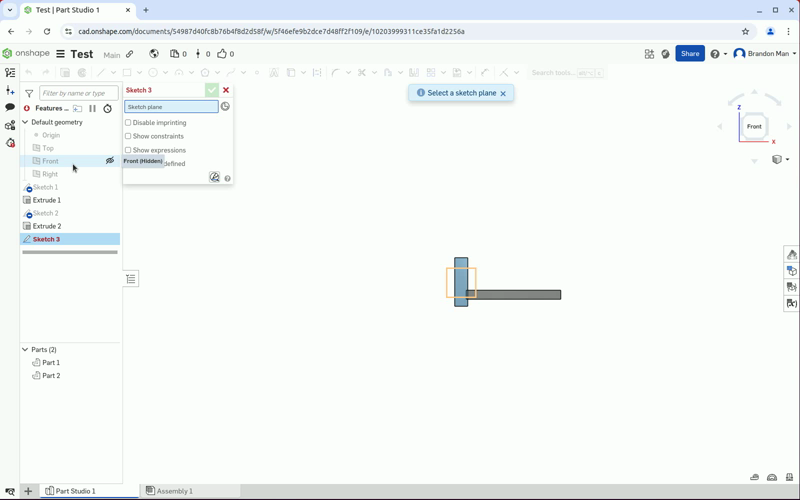
click(73, 163)
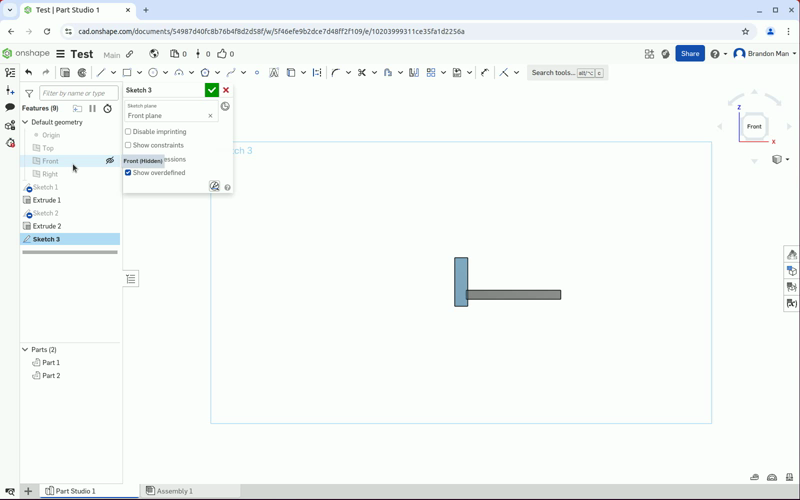
mouse_move(73, 352)
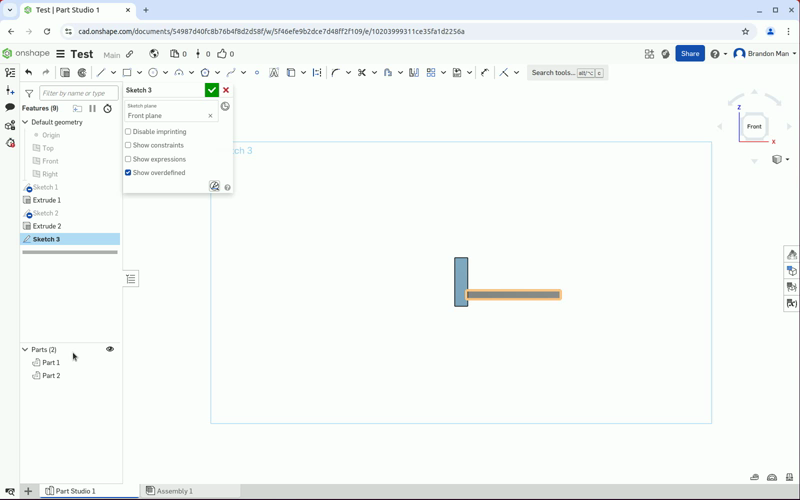
key(y)
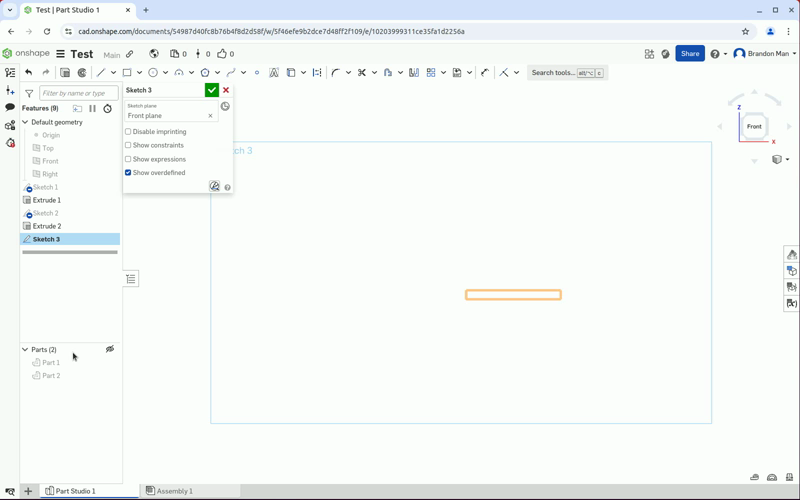
key(l)
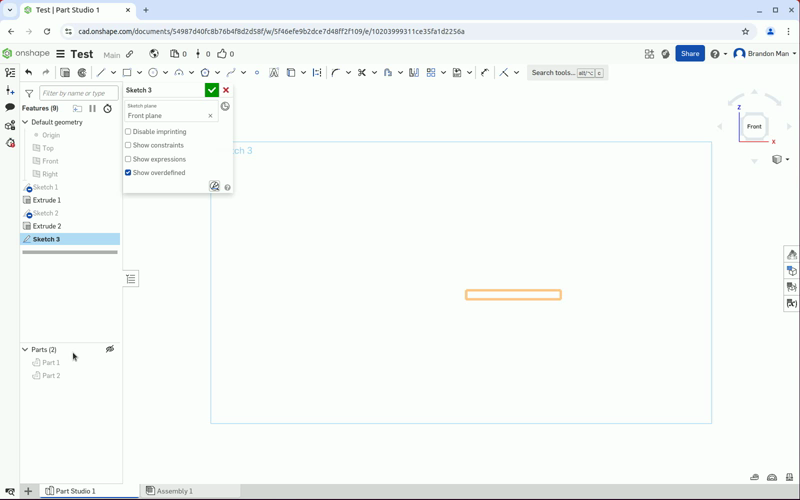
key_down(shift)
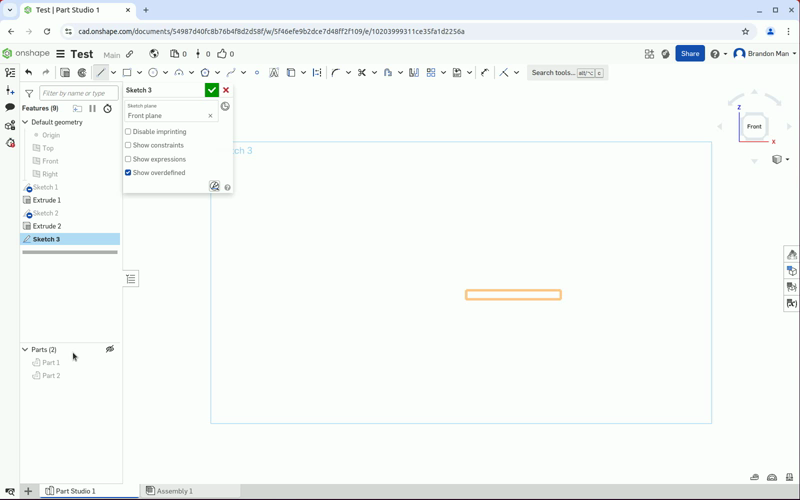
mouse_move(560, 306)
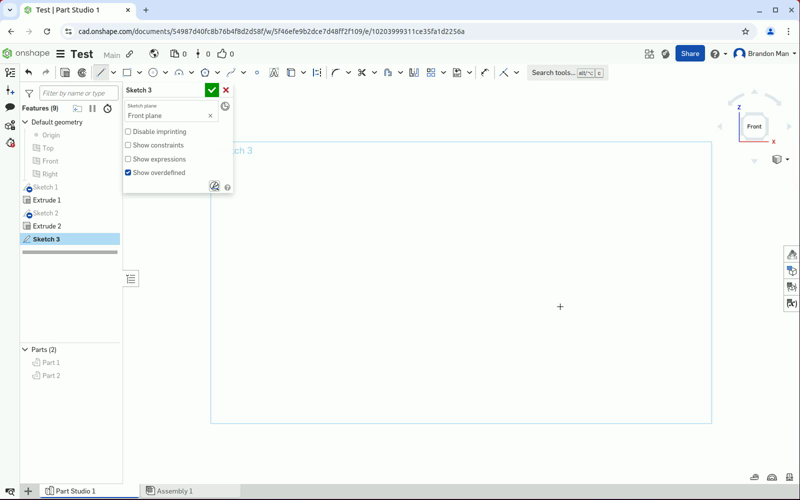
click(560, 306)
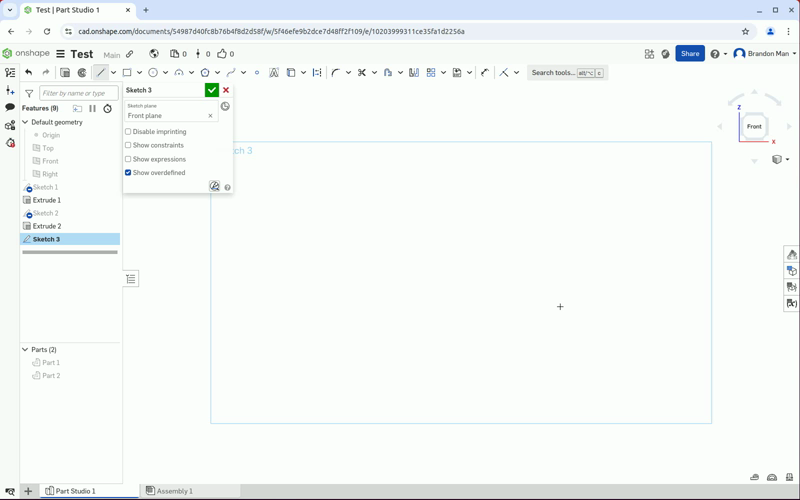
key_up(shift)
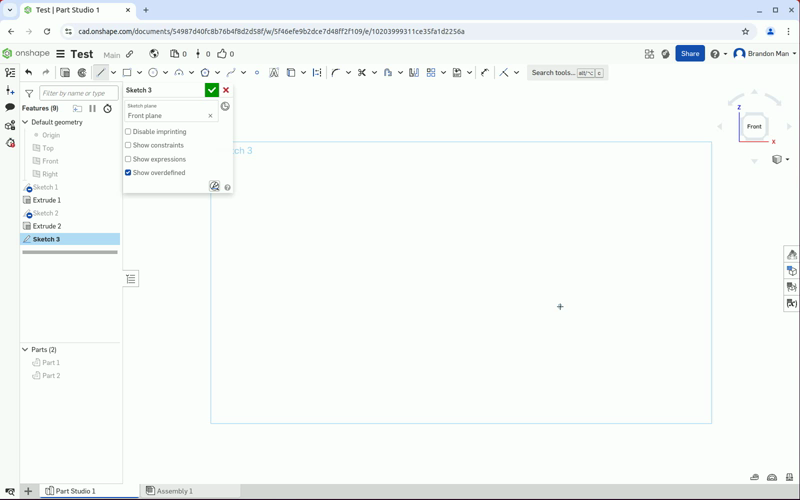
key_down(shift)
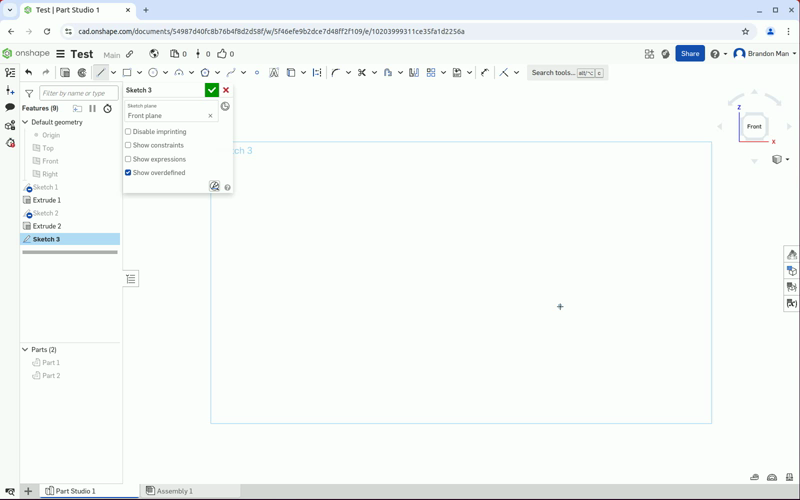
mouse_move(589, 306)
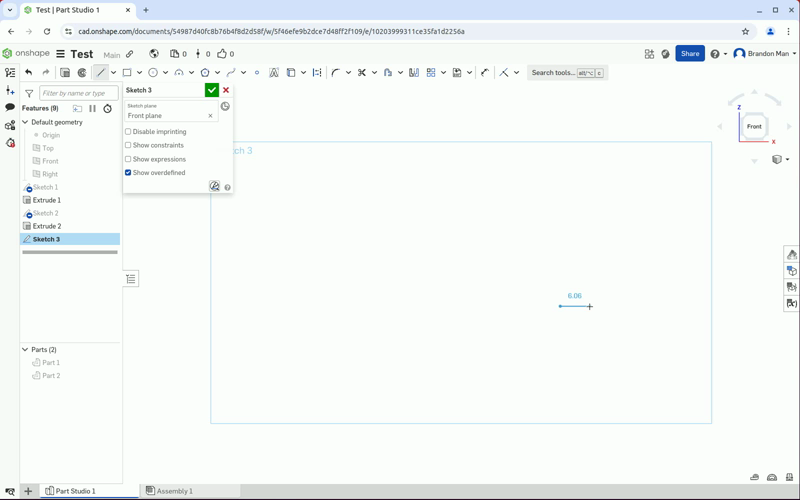
mouse_move(573, 306)
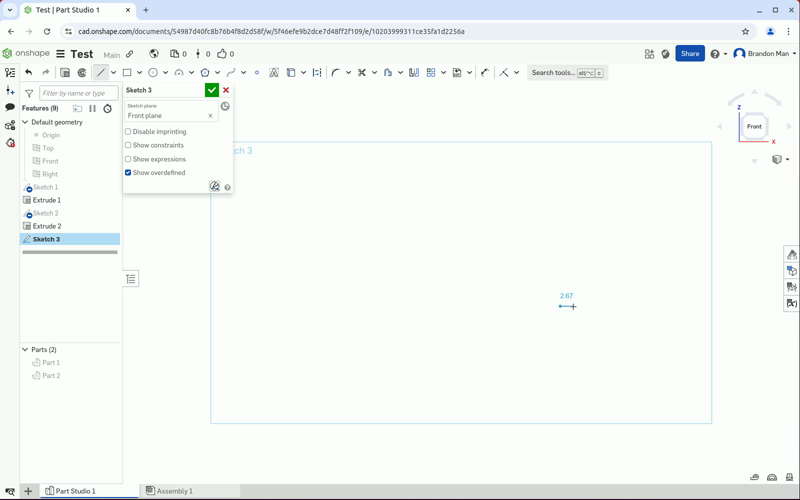
click(573, 306)
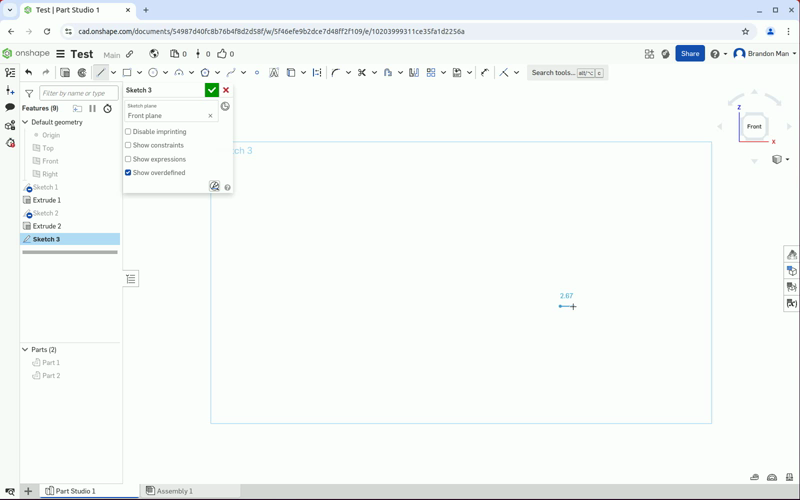
key_up(shift)
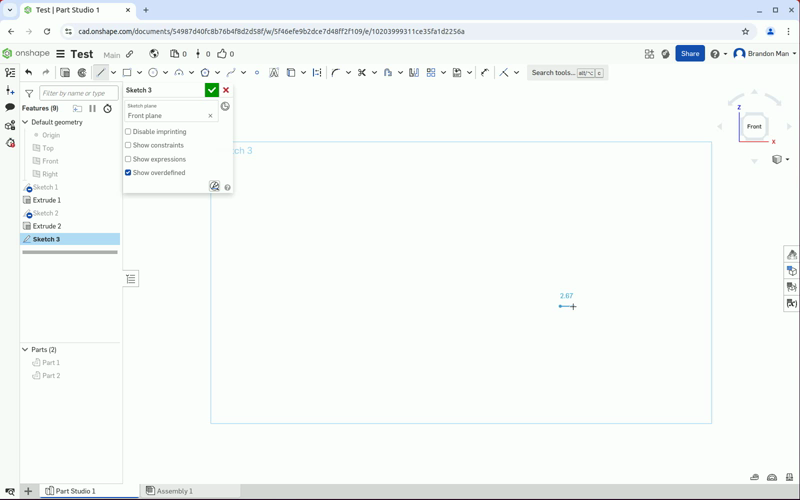
key_down(shift)
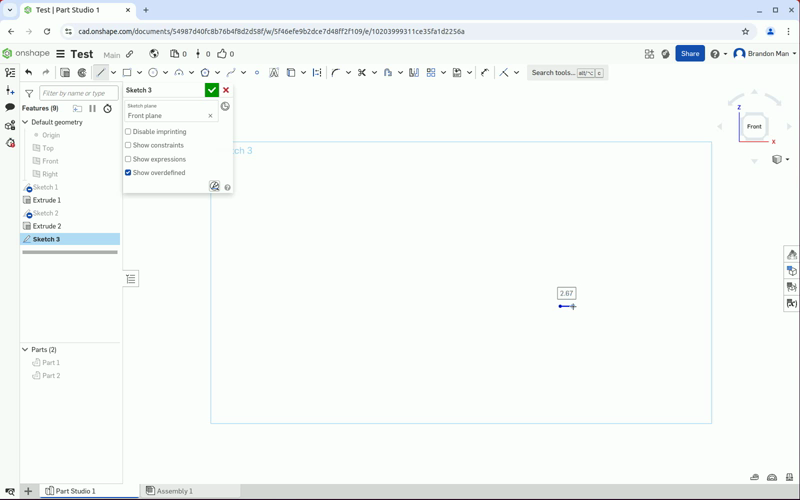
mouse_move(589, 306)
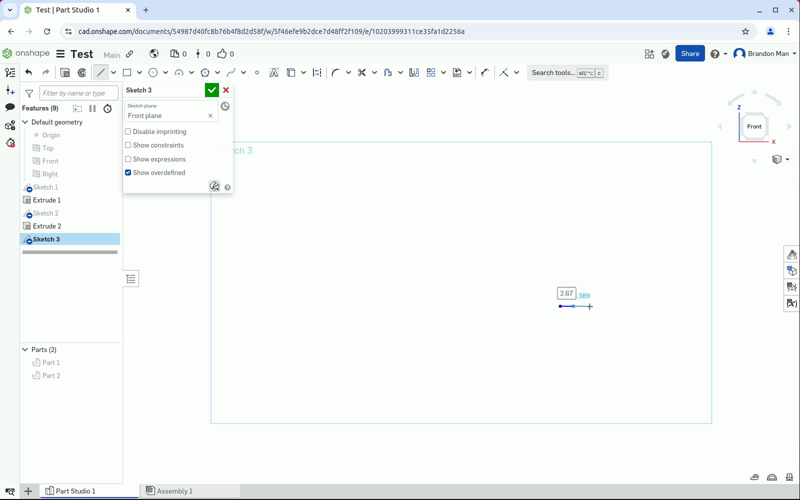
mouse_move(573, 277)
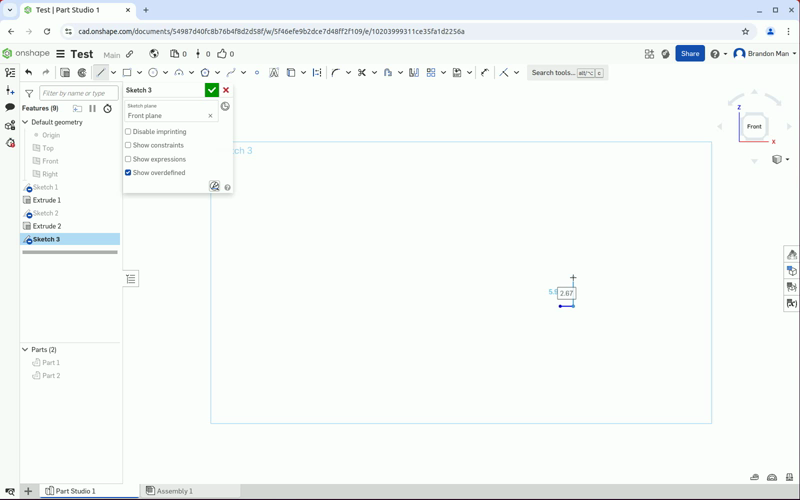
click(573, 277)
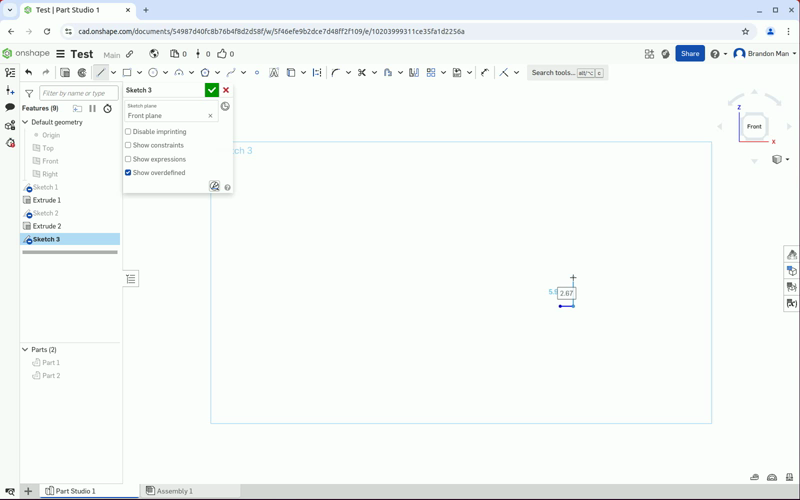
key_up(shift)
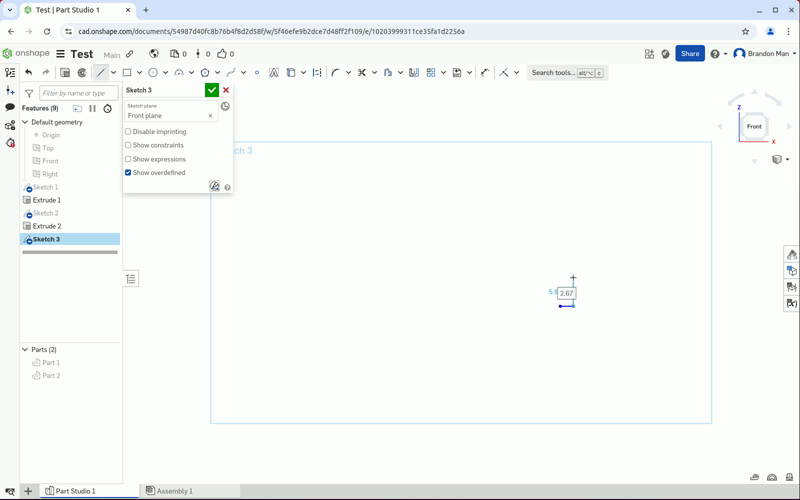
key_down(shift)
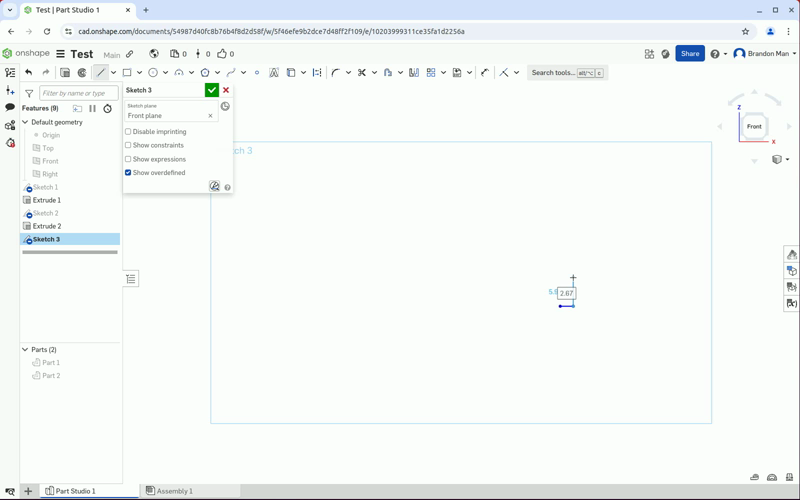
mouse_move(589, 277)
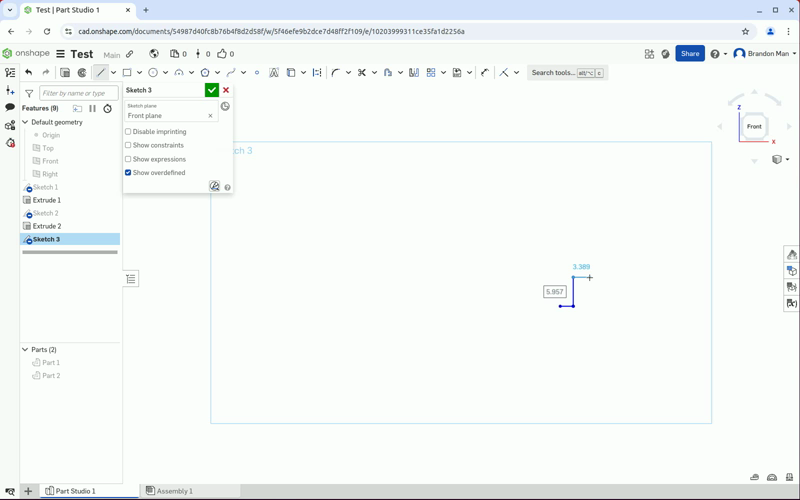
mouse_move(560, 277)
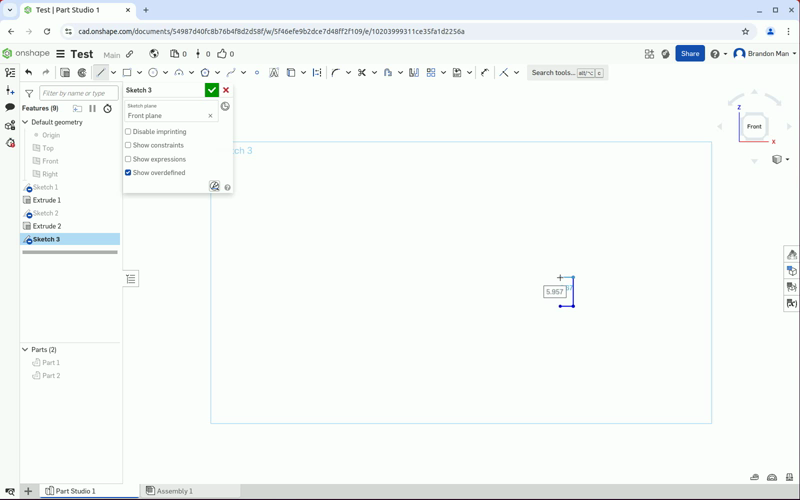
click(560, 277)
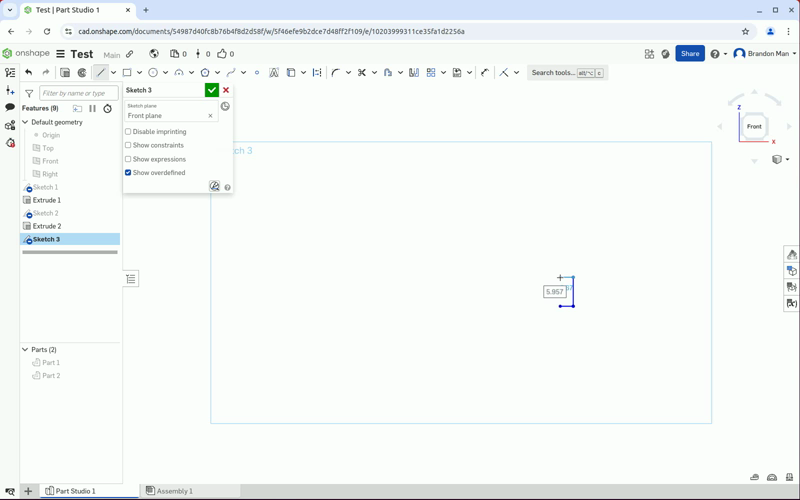
key_up(shift)
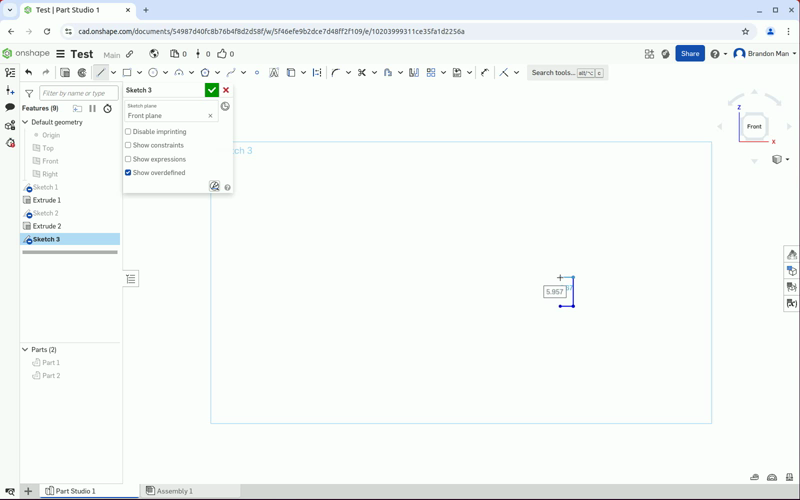
key_down(shift)
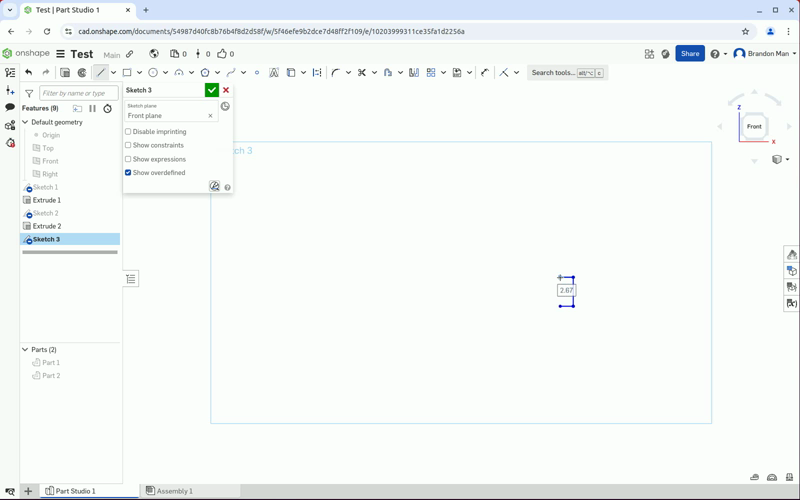
mouse_move(589, 277)
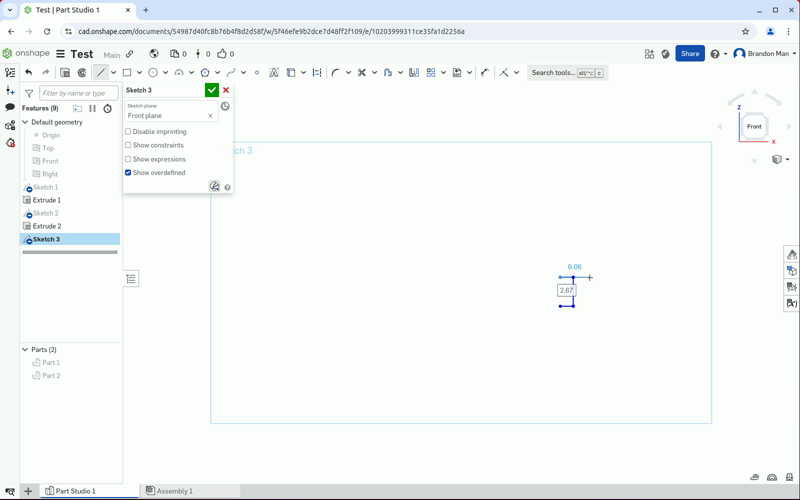
mouse_move(560, 289)
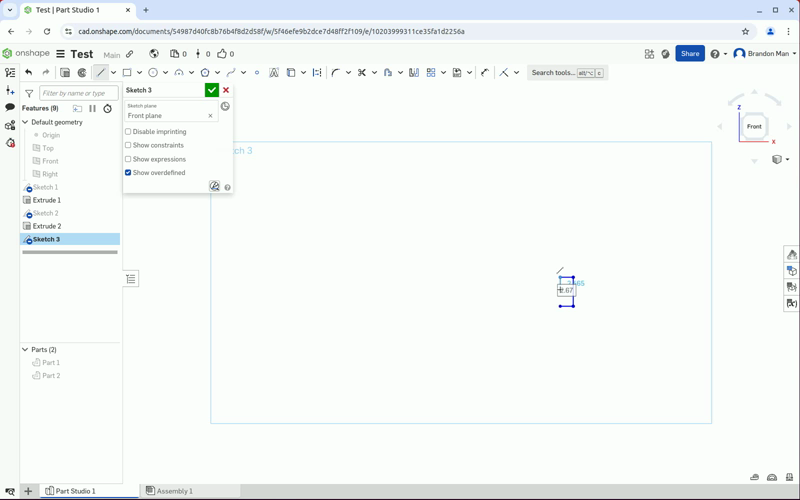
click(560, 289)
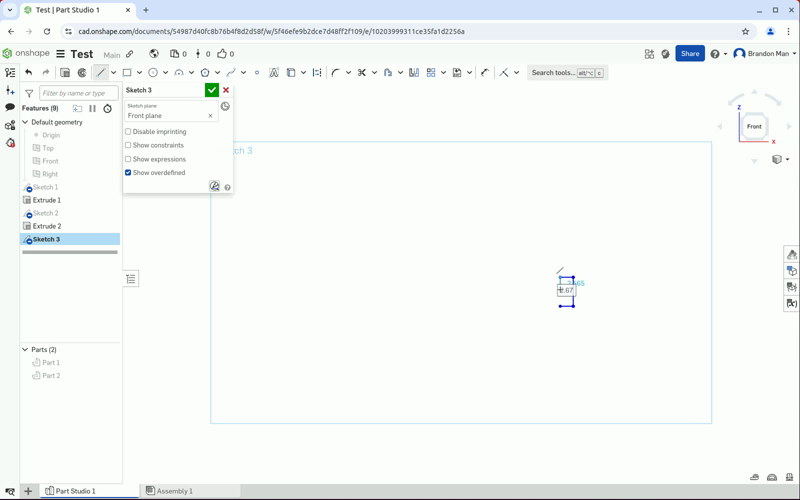
key_up(shift)
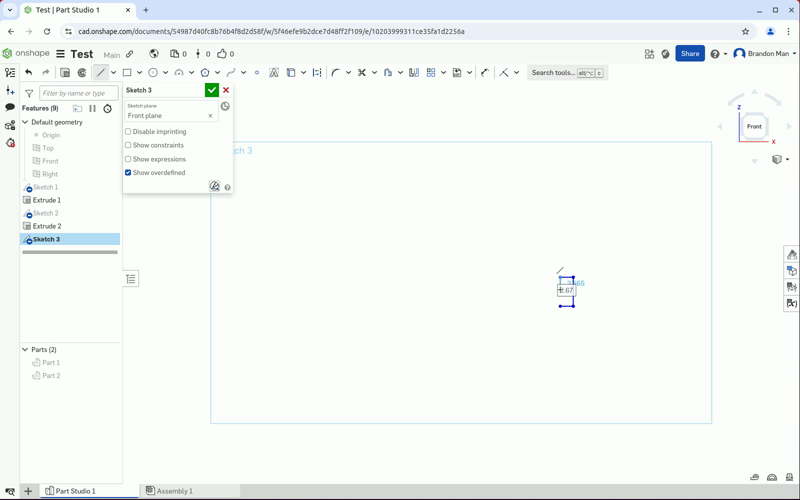
key_down(shift)
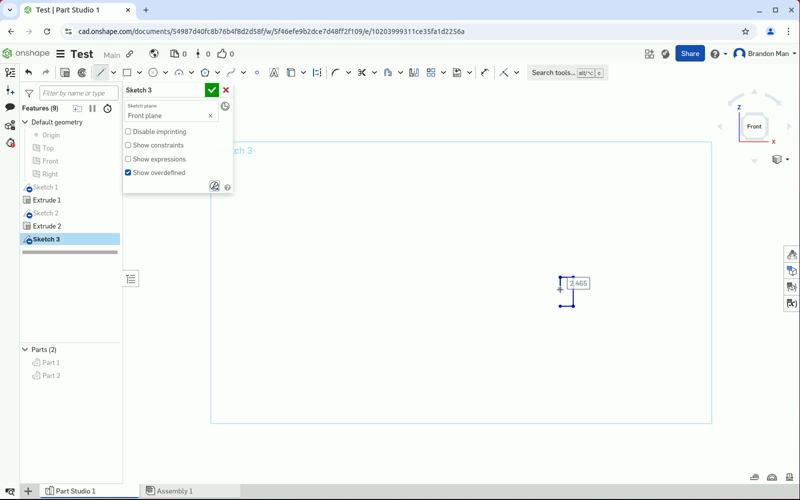
mouse_move(589, 289)
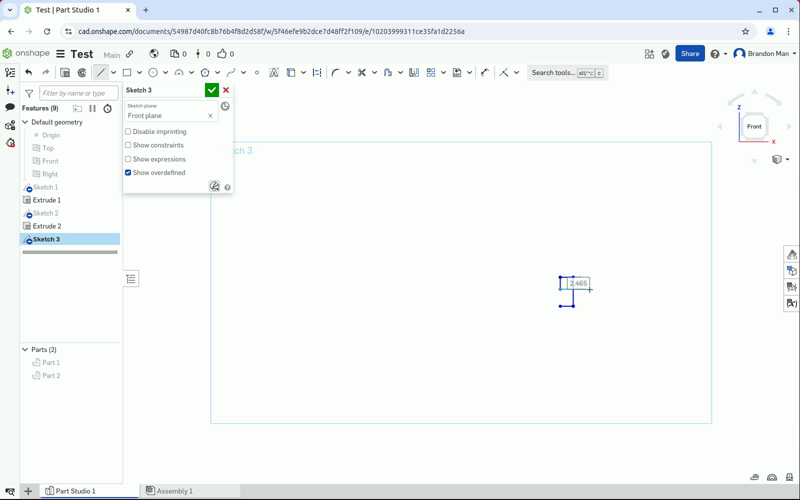
mouse_move(560, 298)
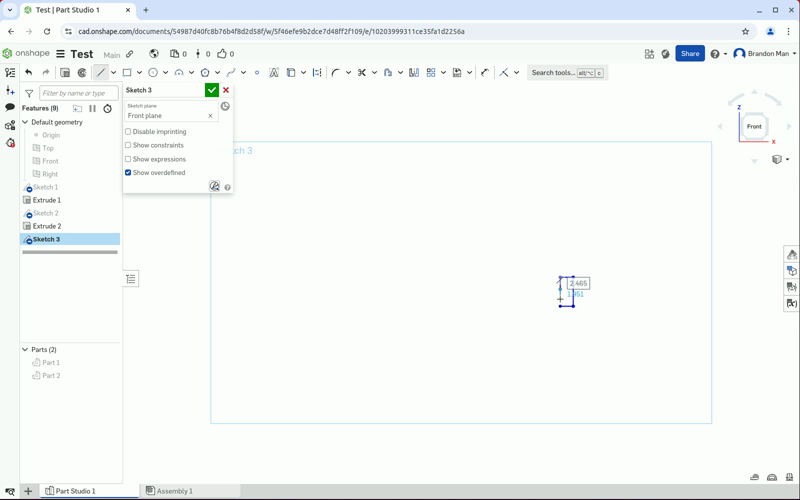
click(560, 298)
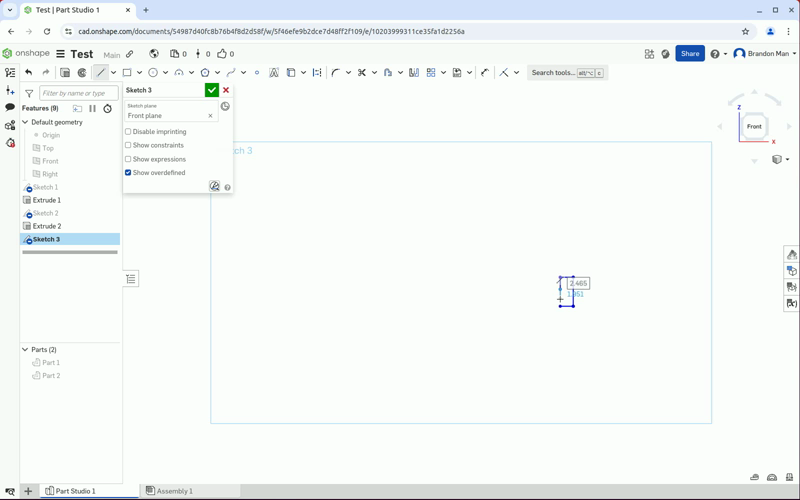
key_up(shift)
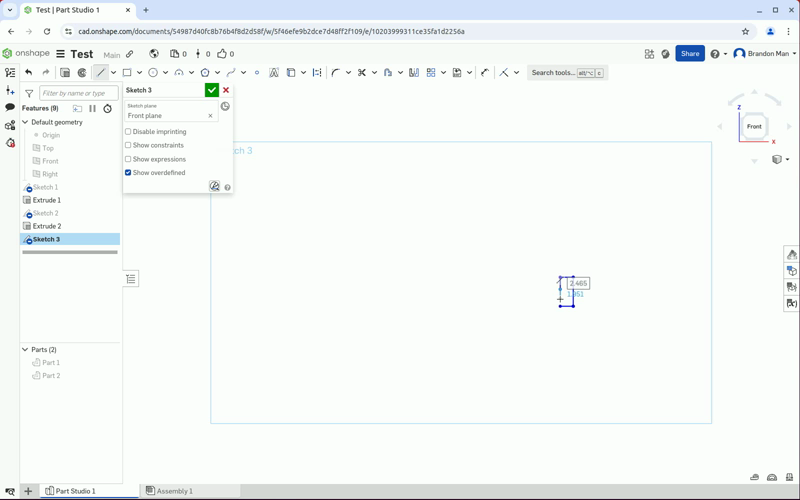
mouse_move(589, 298)
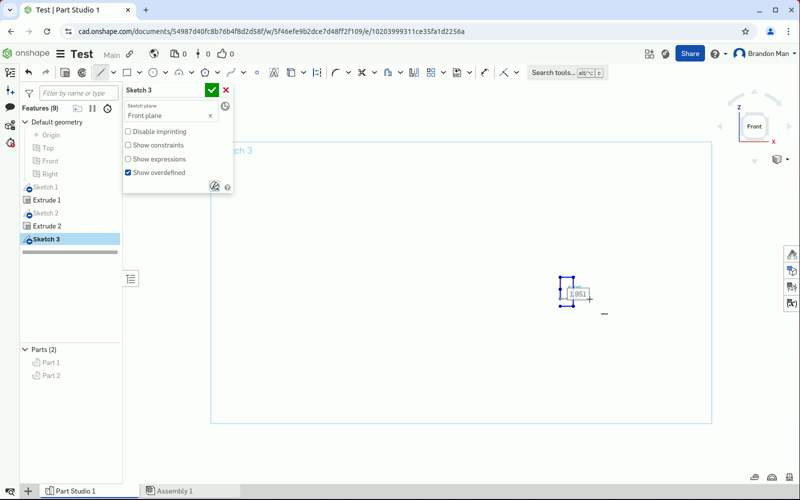
key_down(shift)
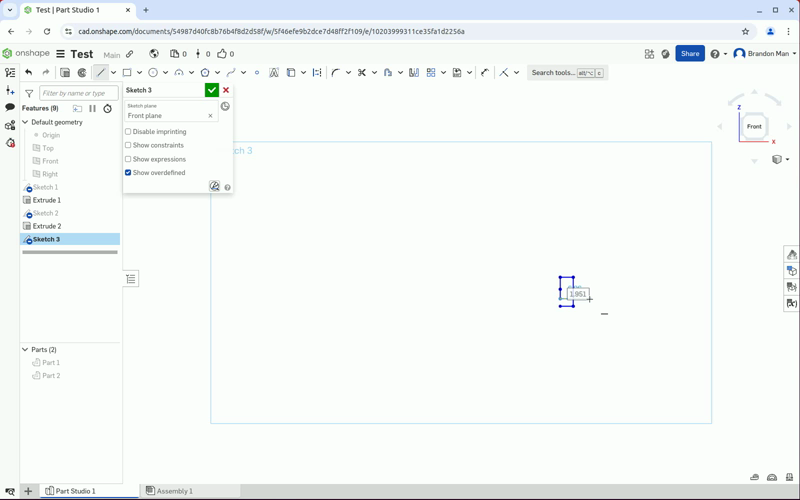
mouse_move(560, 306)
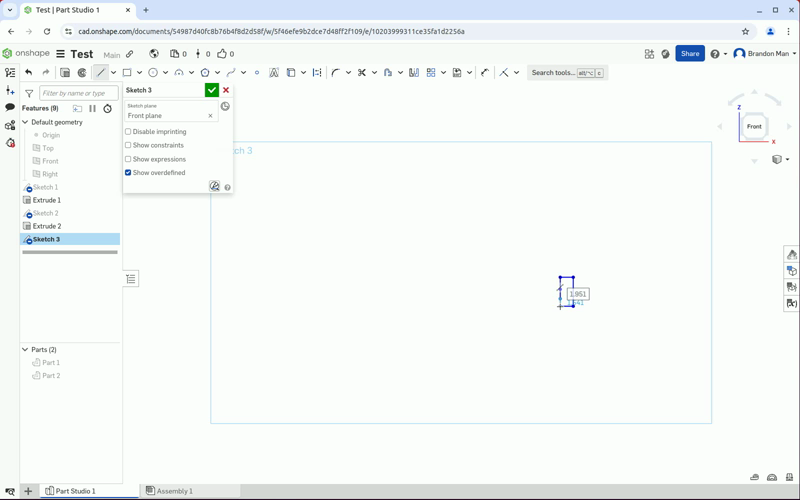
key_up(shift)
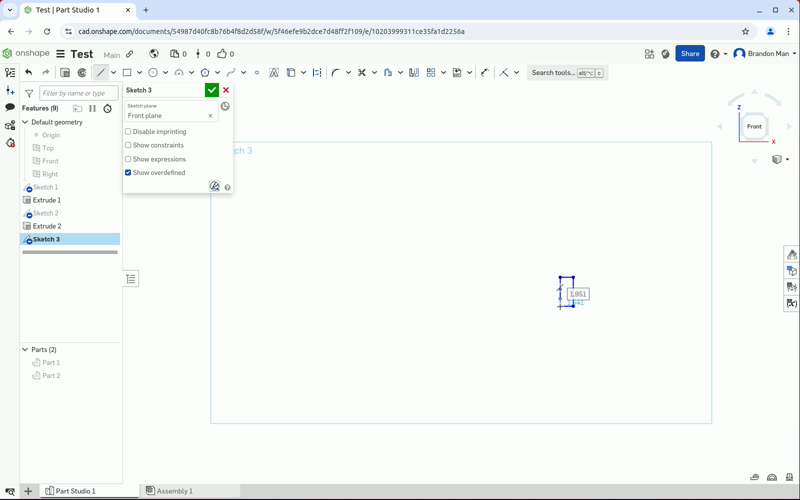
click(560, 306)
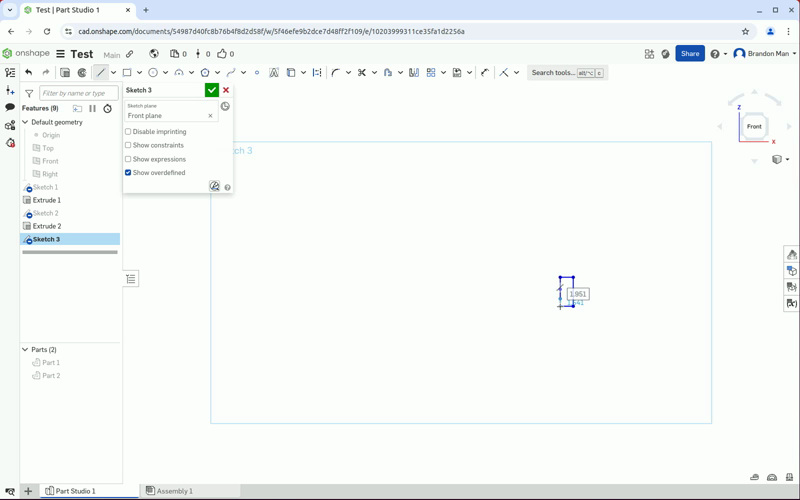
key(esc)
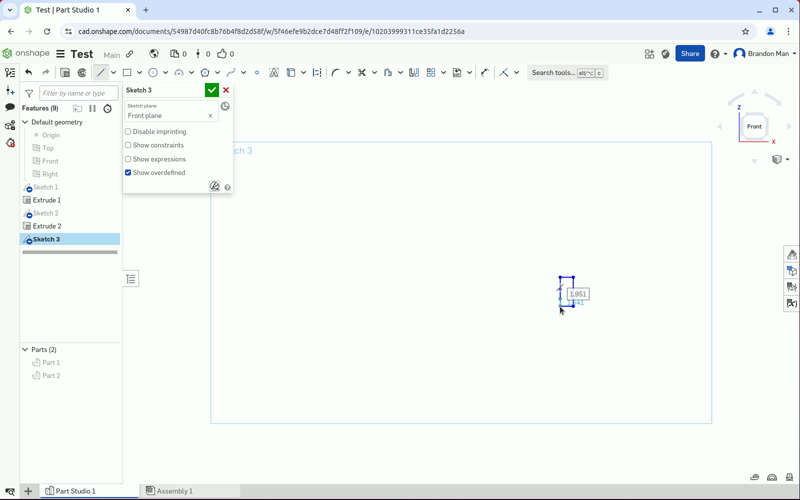
key(a)
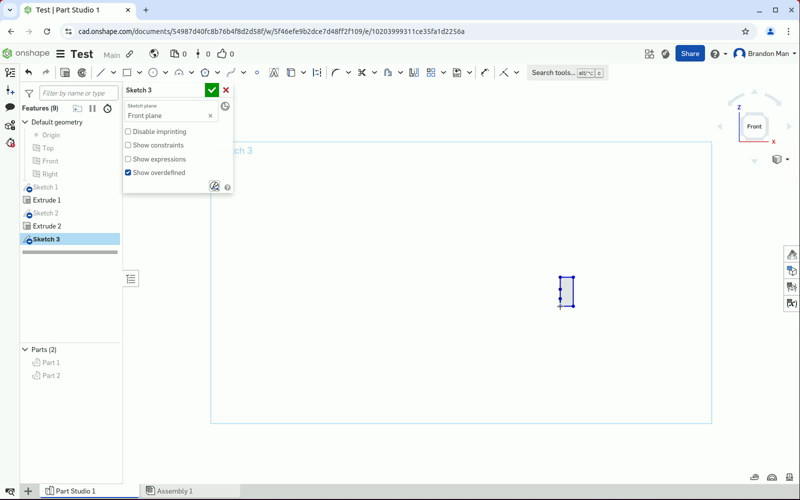
key_down(shift)
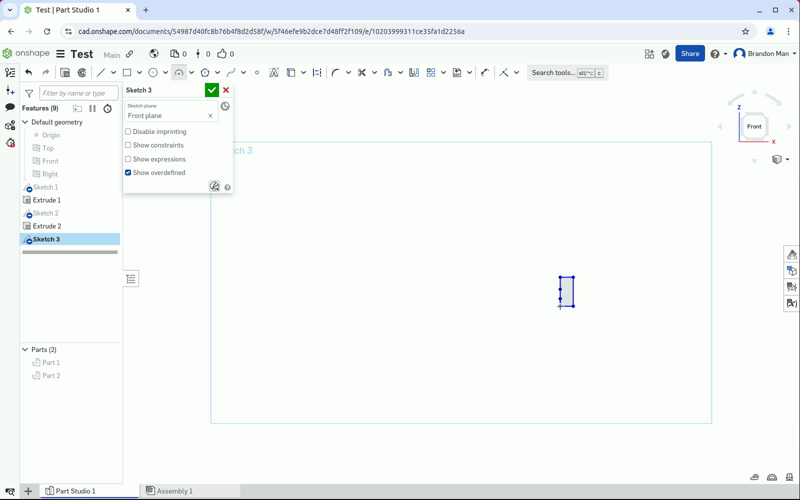
mouse_move(563, 300)
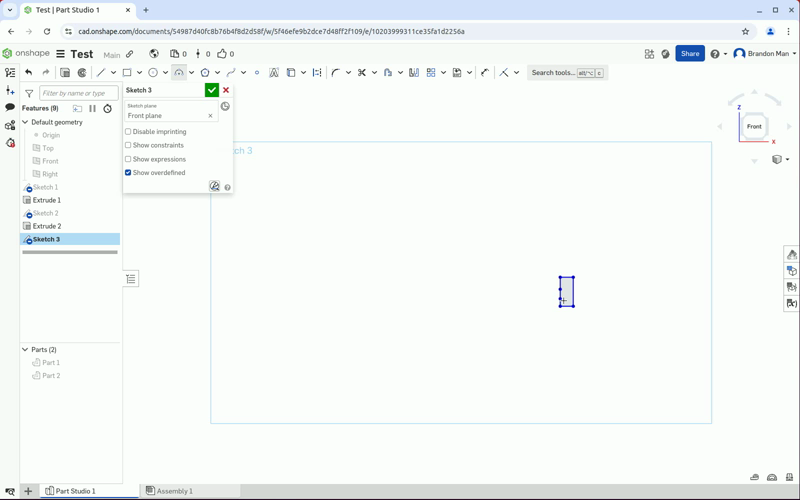
scroll(6)
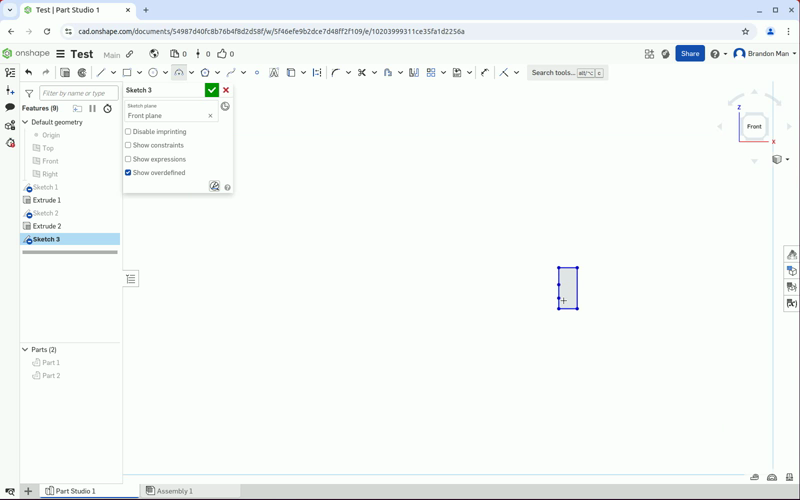
scroll(6)
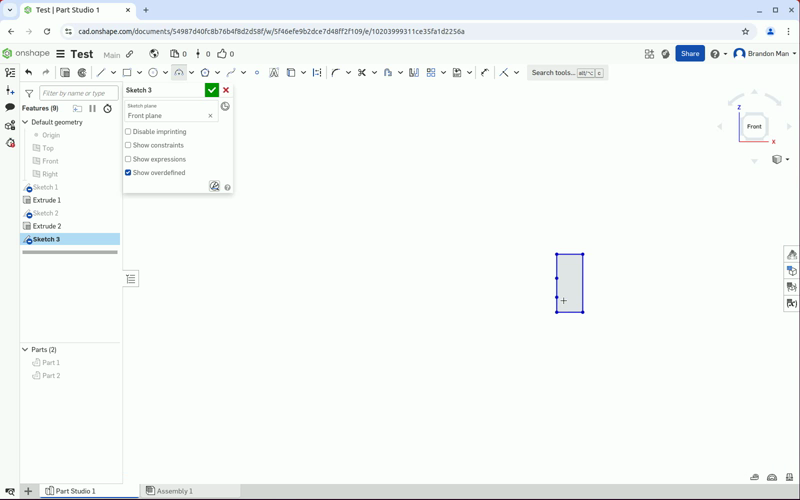
scroll(6)
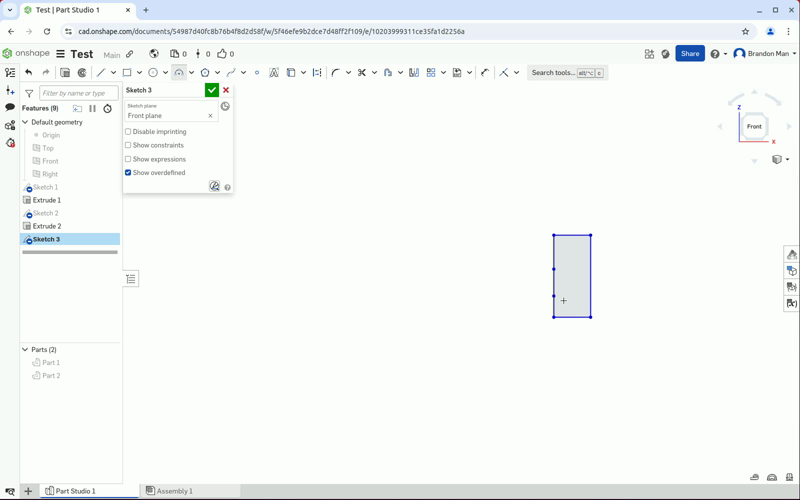
scroll(6)
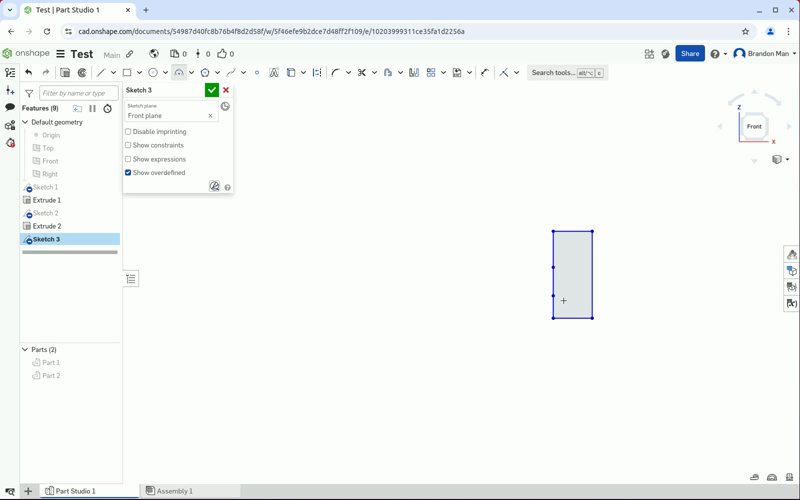
scroll(6)
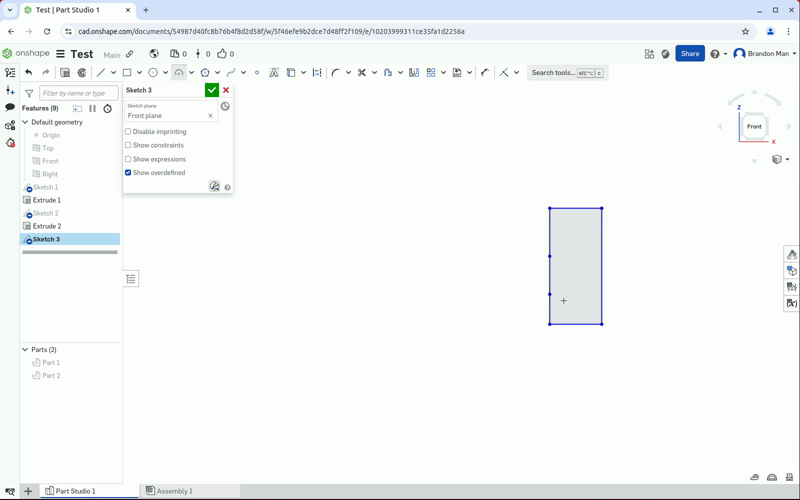
scroll(6)
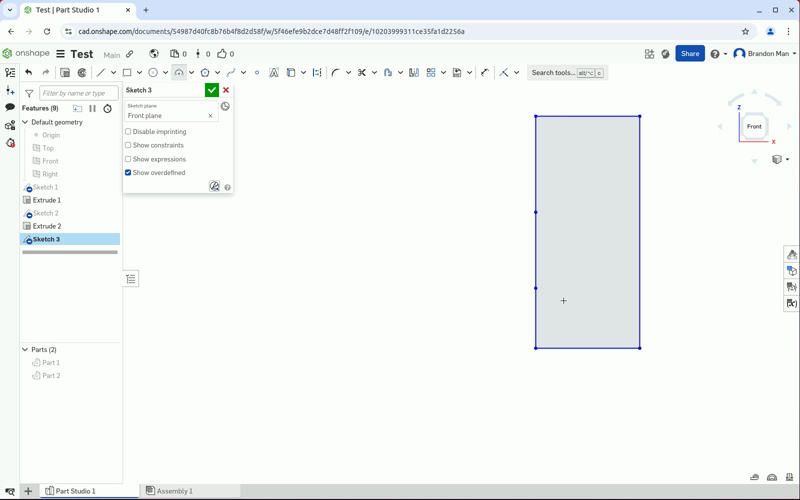
scroll(6)
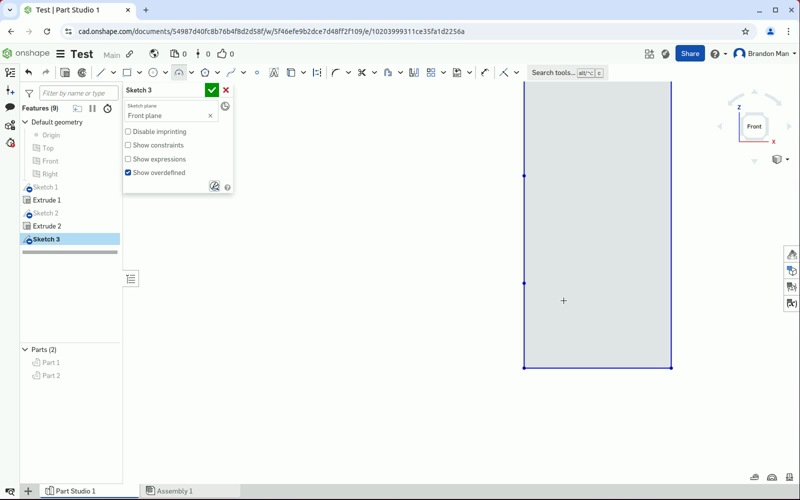
click(563, 300)
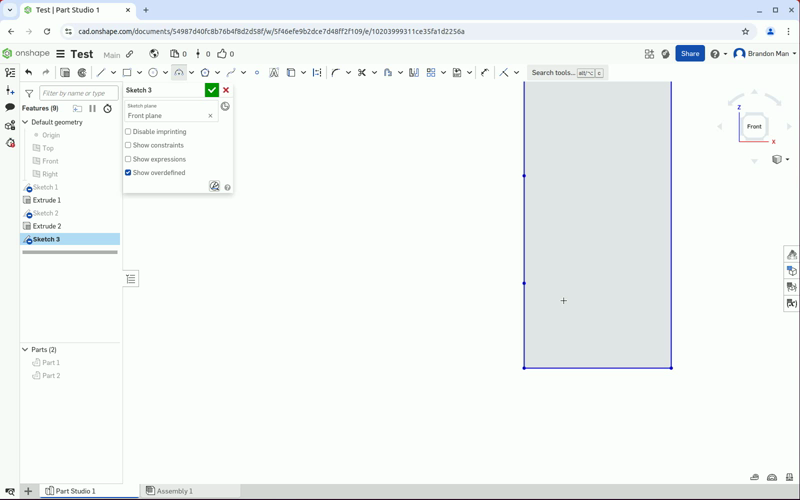
scroll(-6)
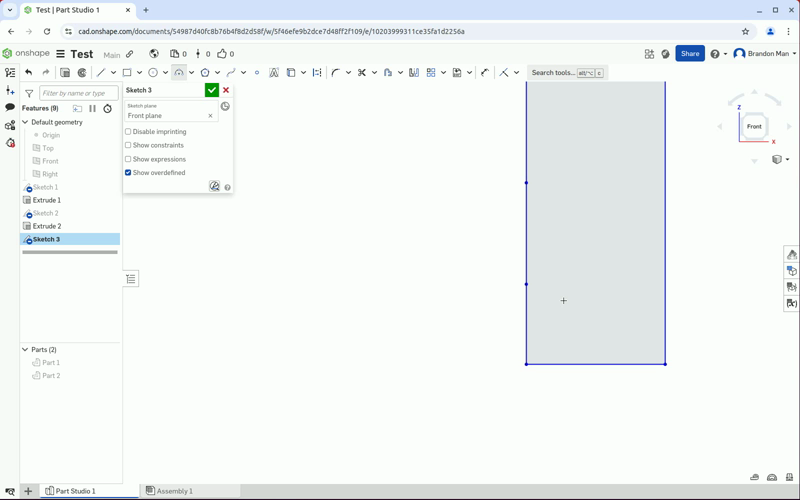
scroll(-6)
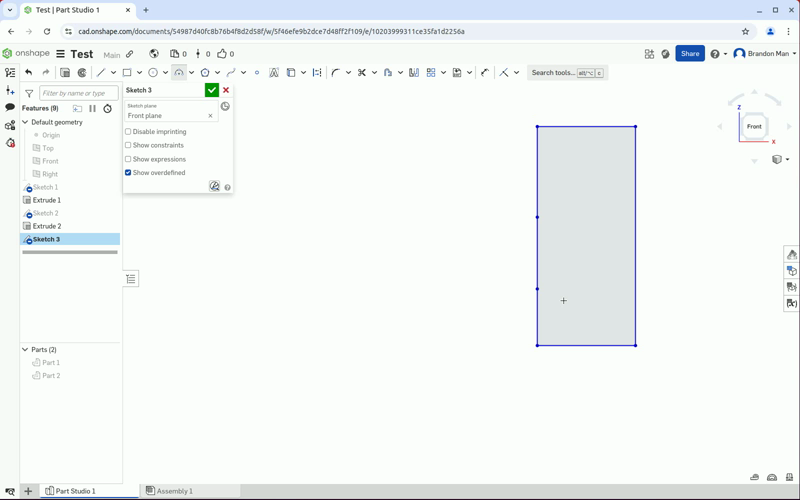
scroll(-6)
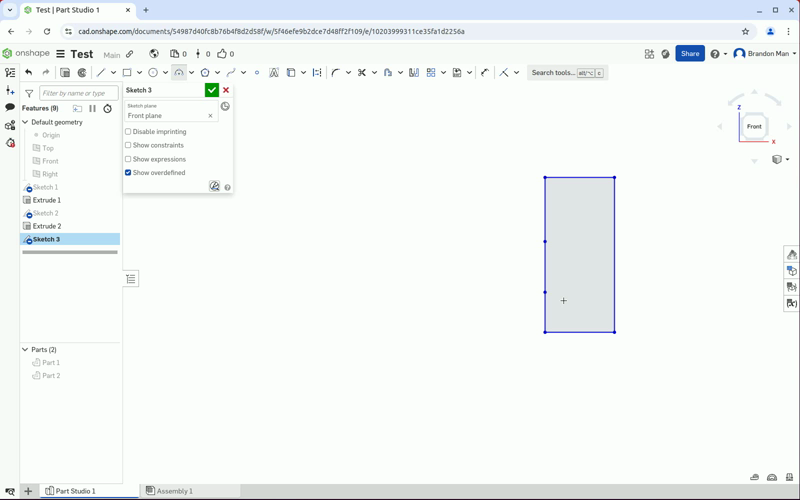
scroll(-6)
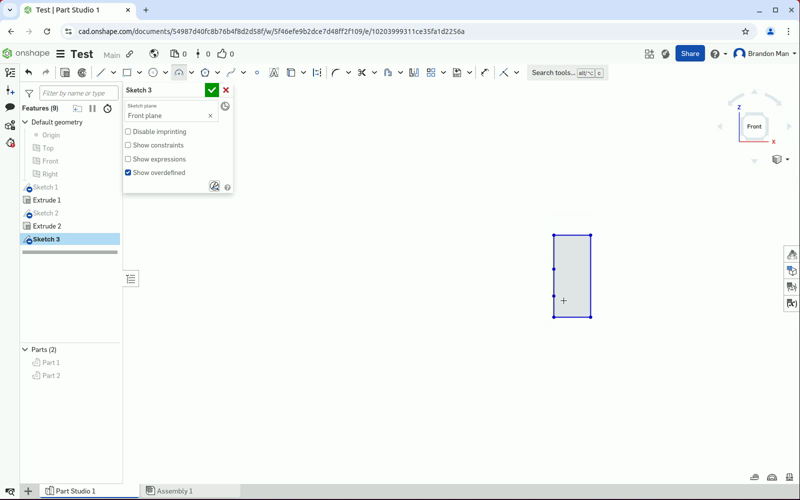
scroll(-6)
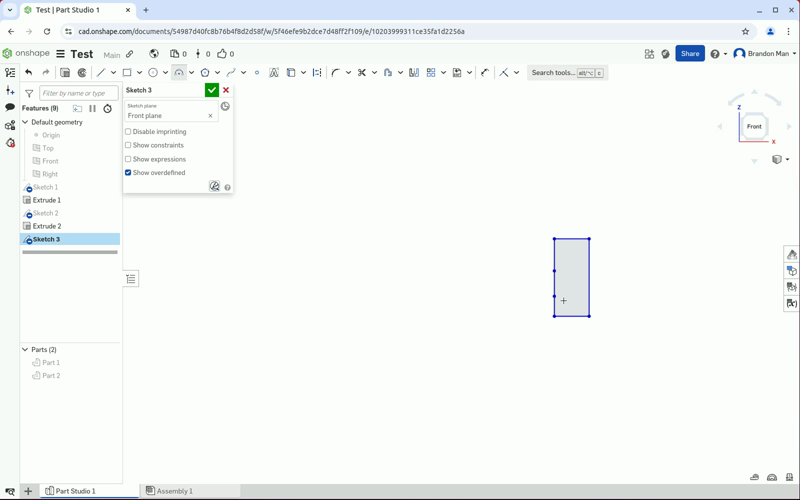
scroll(-6)
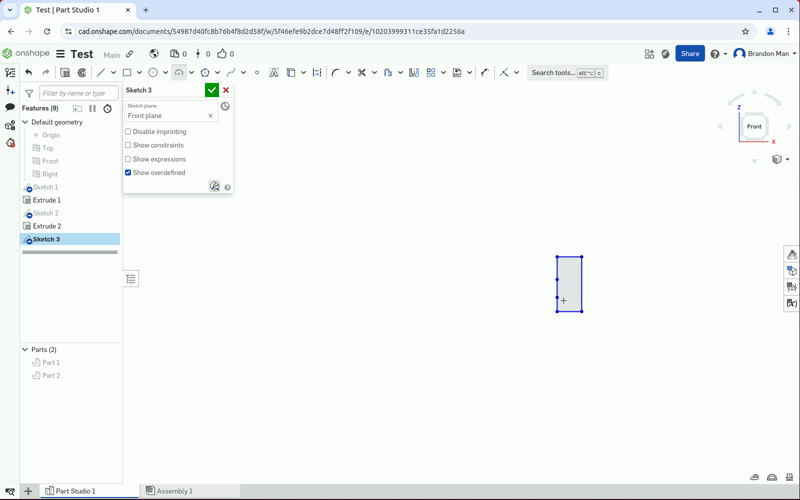
scroll(-6)
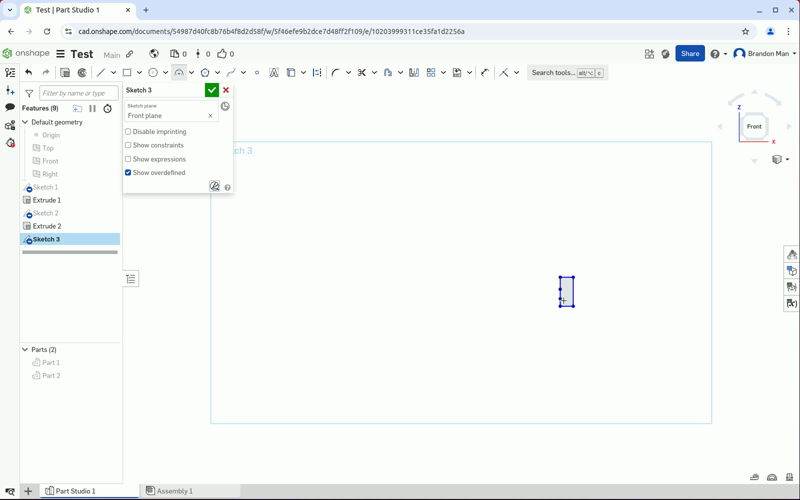
key_up(shift)
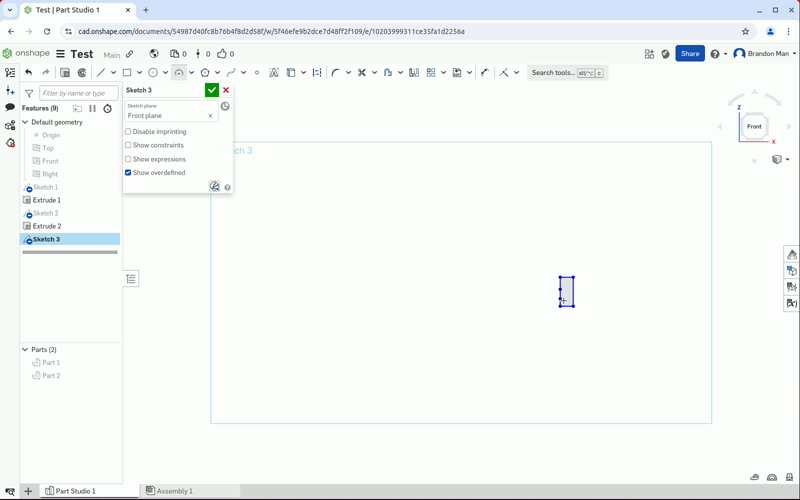
key_down(shift)
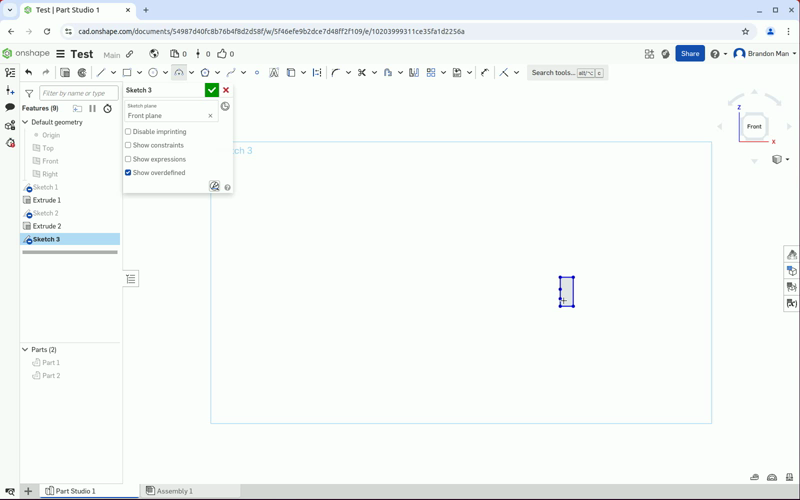
mouse_move(570, 300)
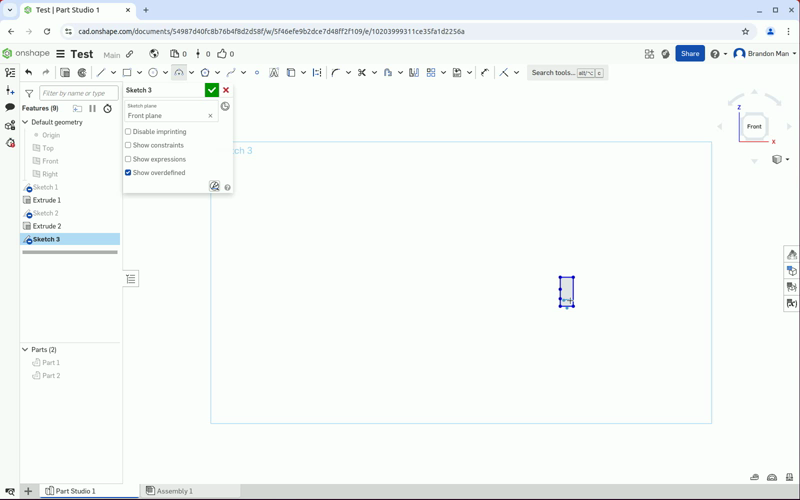
scroll(6)
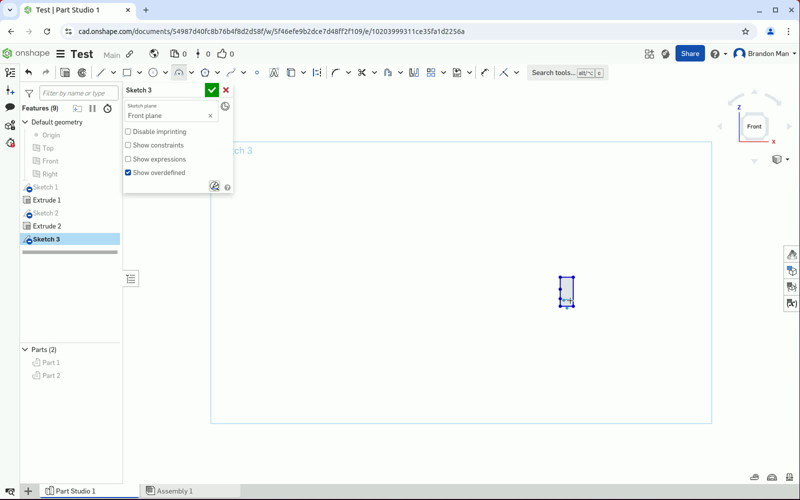
scroll(6)
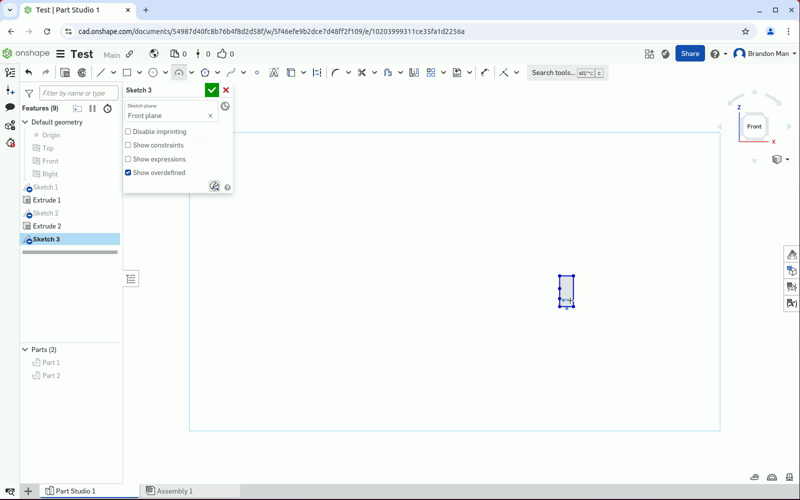
scroll(6)
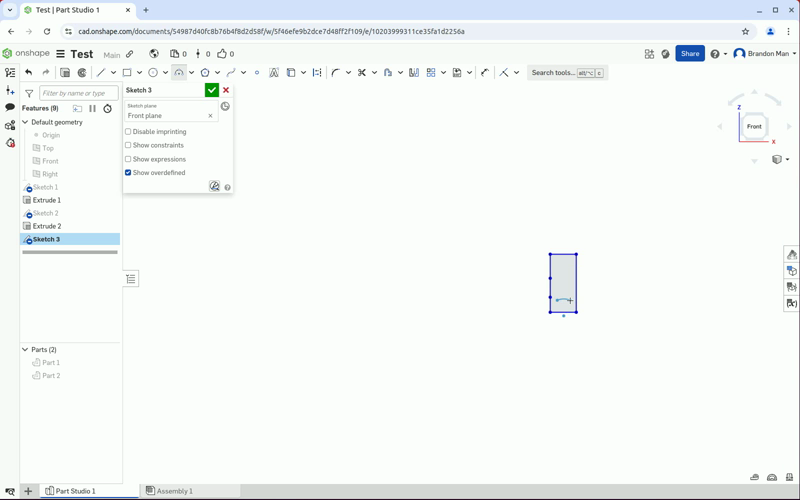
scroll(6)
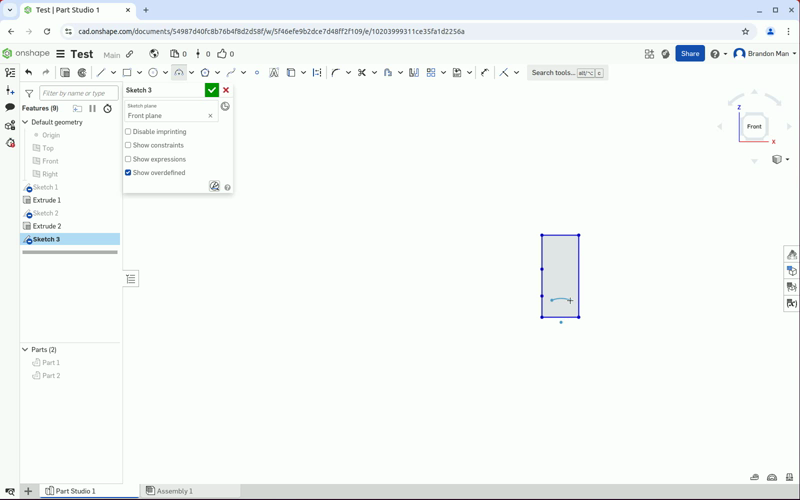
scroll(6)
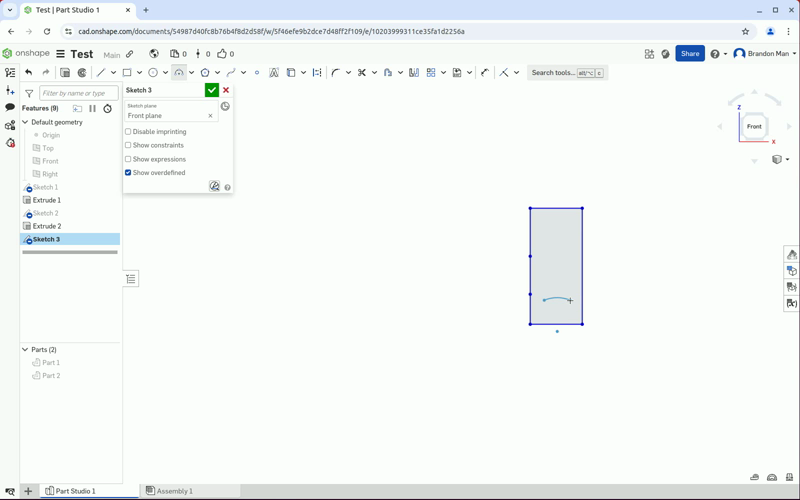
scroll(6)
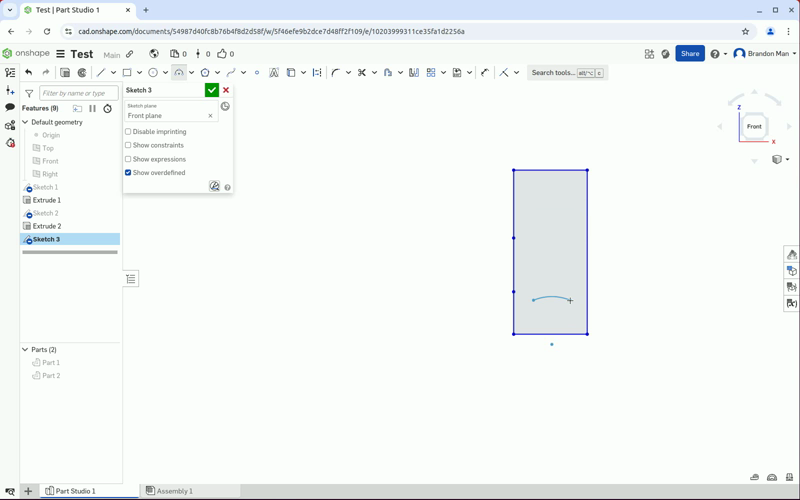
scroll(6)
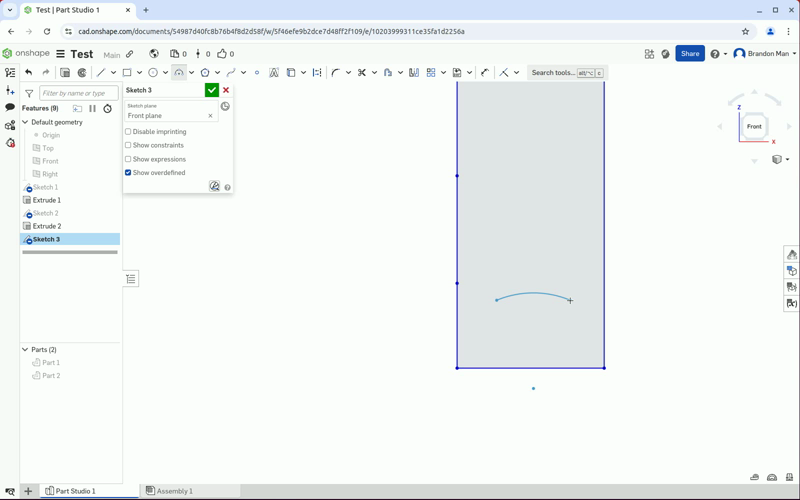
click(570, 300)
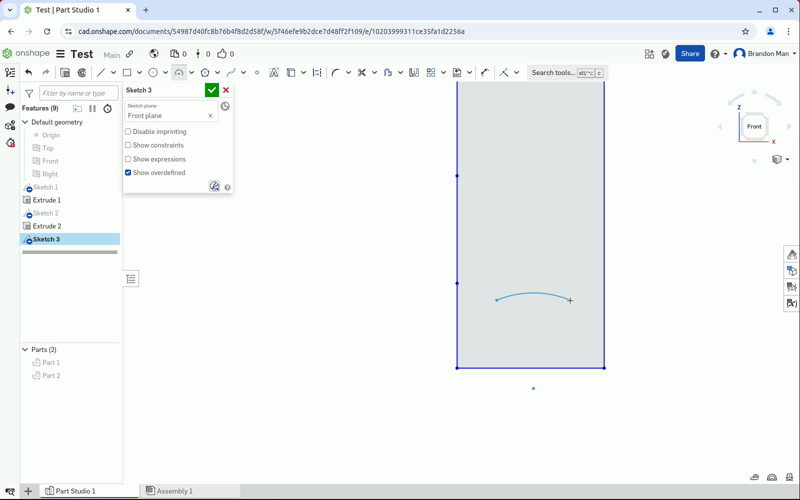
scroll(-6)
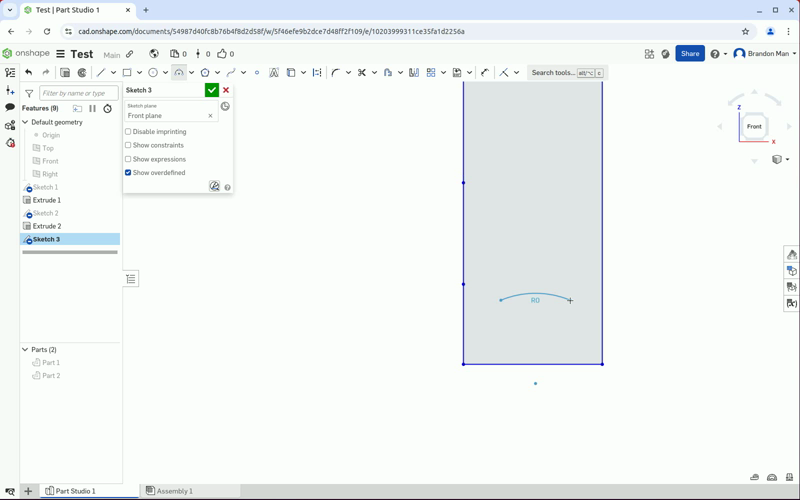
scroll(-6)
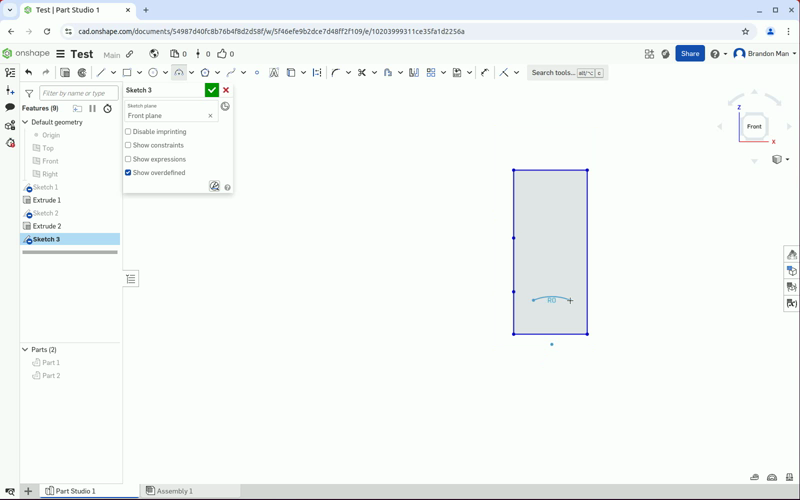
scroll(-6)
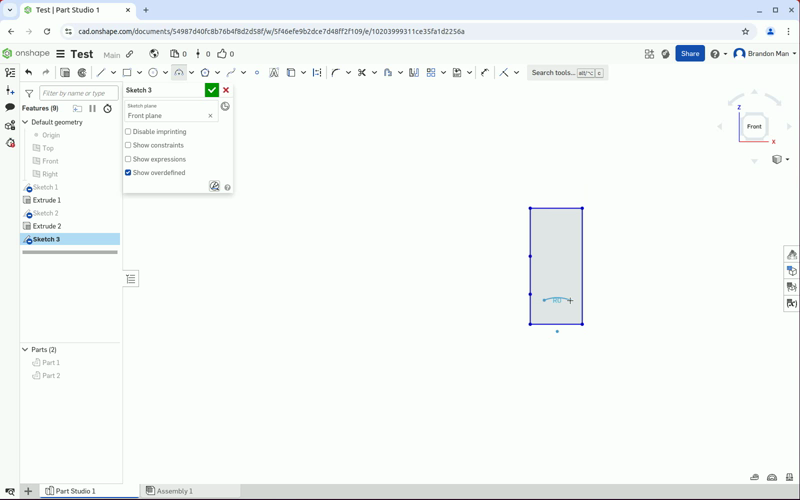
scroll(-6)
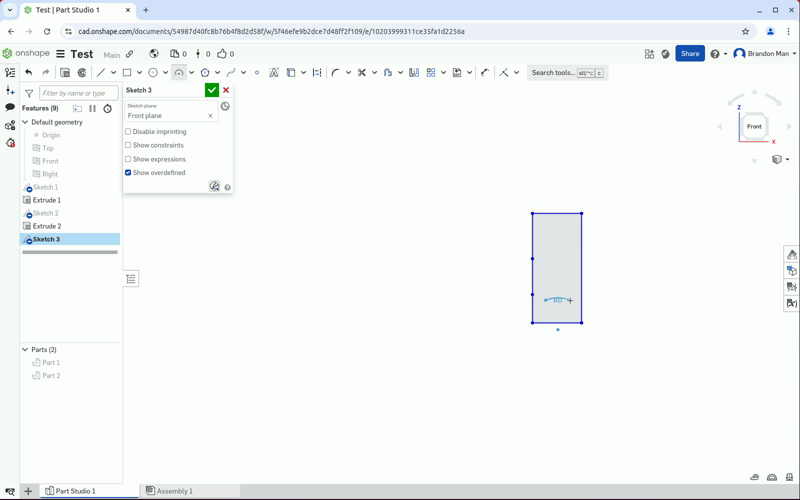
scroll(-6)
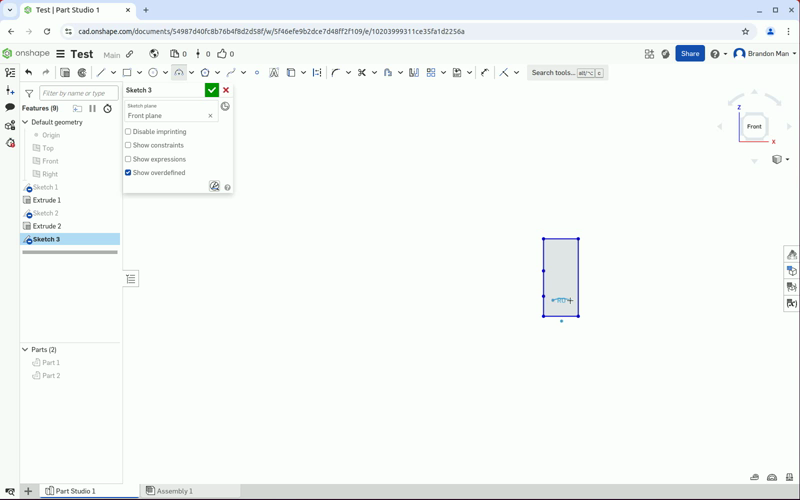
scroll(-6)
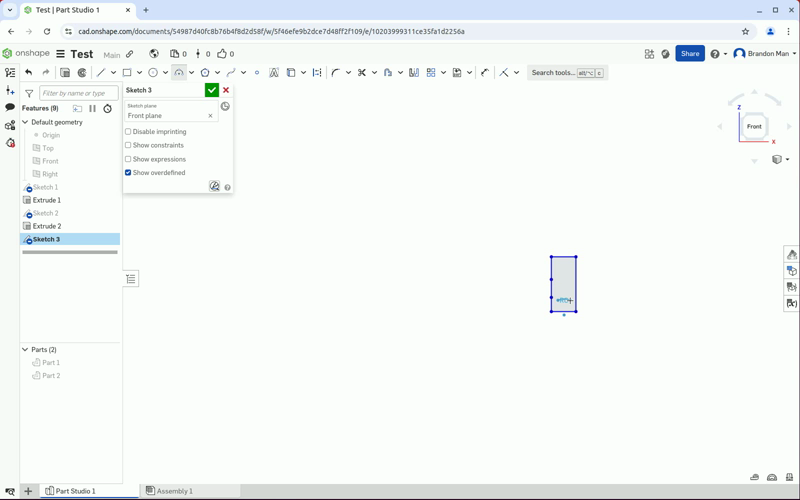
scroll(-6)
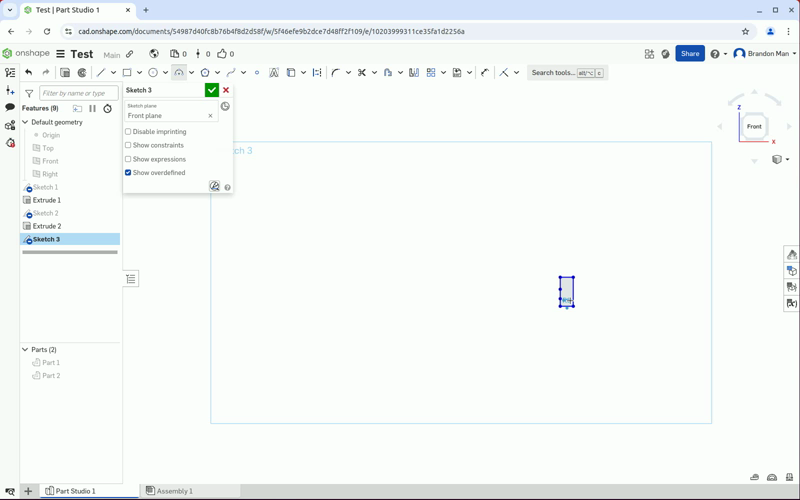
mouse_move(567, 303)
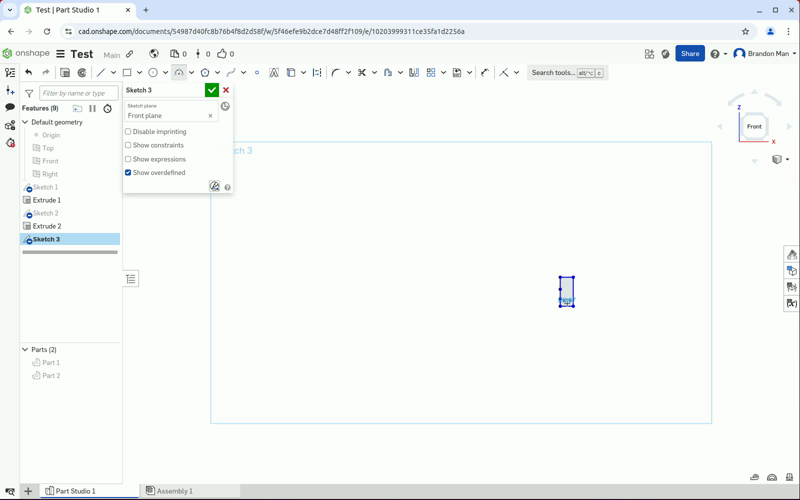
scroll(6)
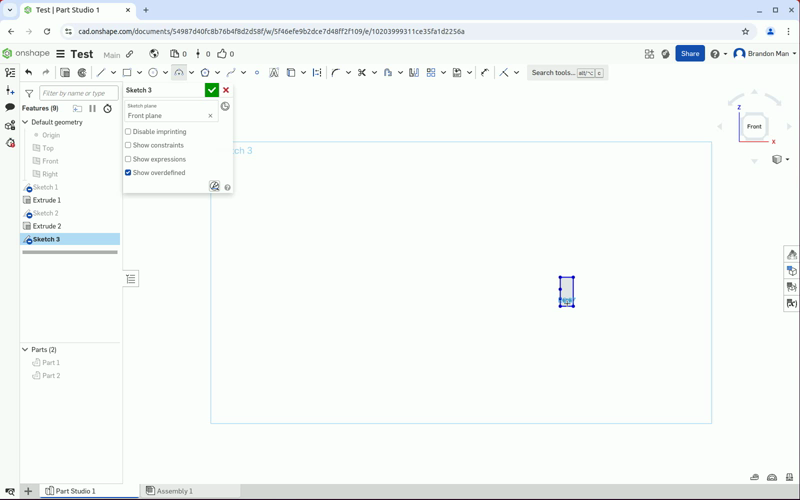
scroll(6)
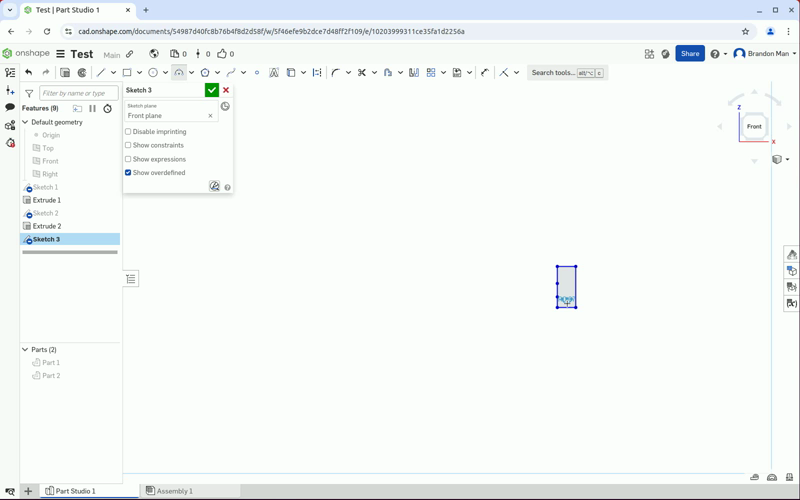
scroll(6)
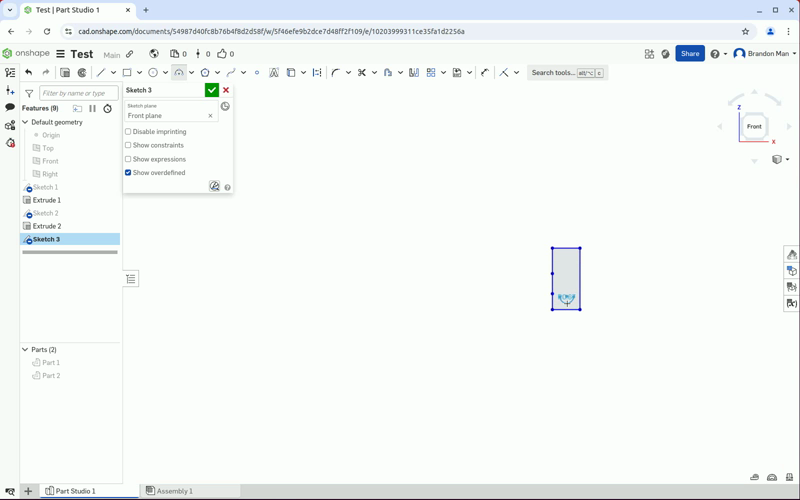
scroll(6)
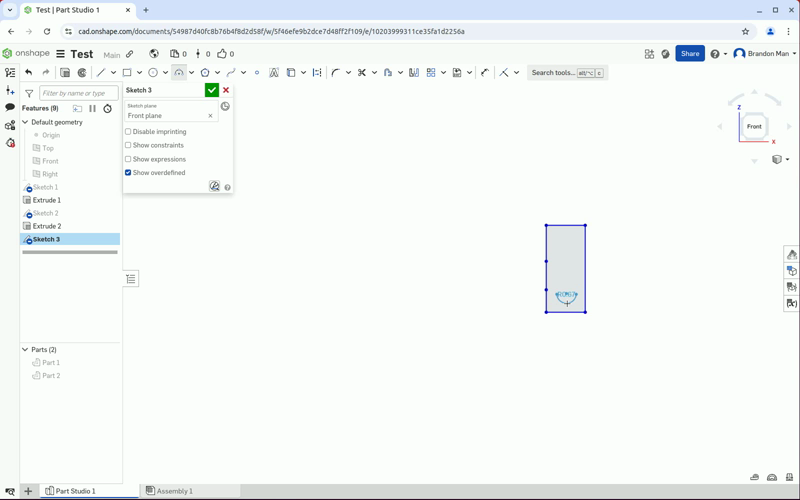
scroll(6)
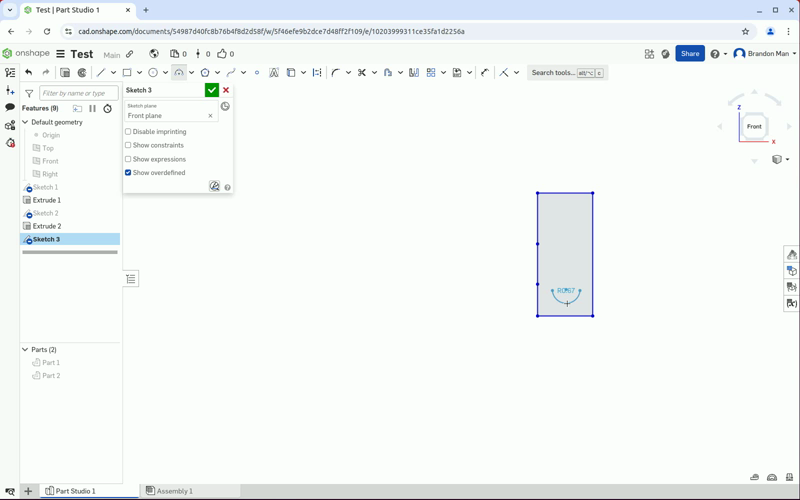
scroll(6)
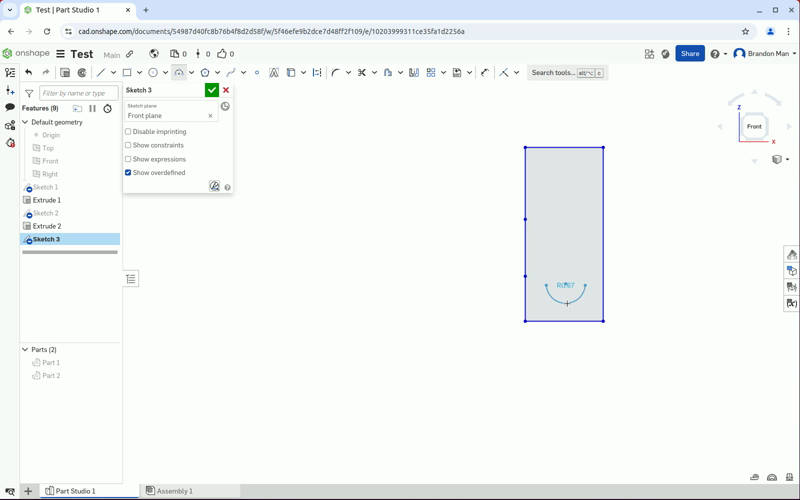
scroll(6)
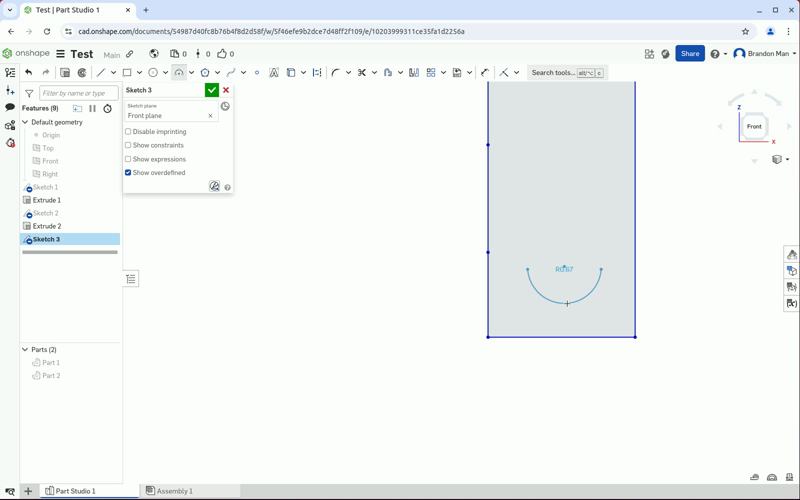
click(567, 303)
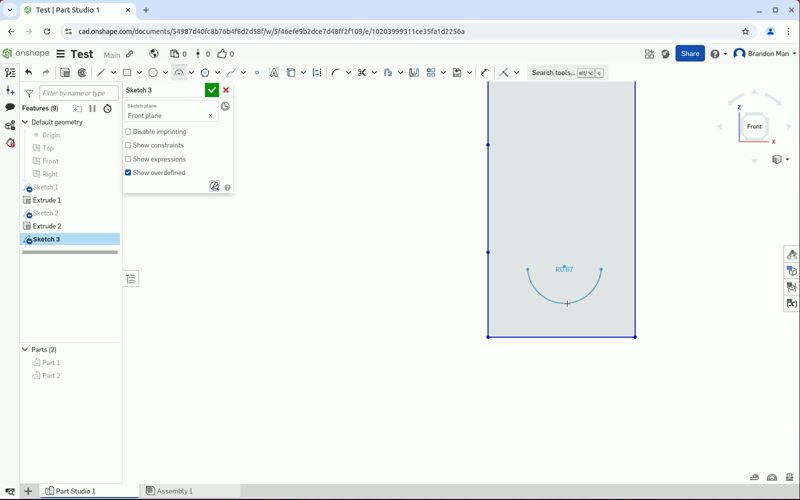
scroll(-6)
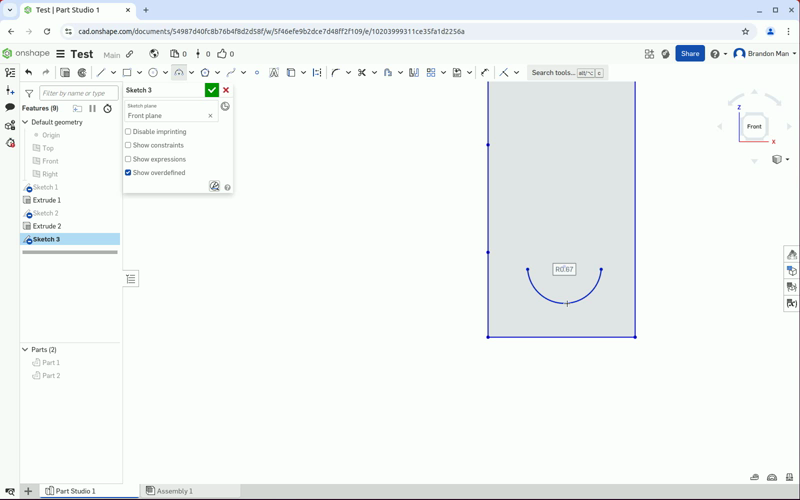
scroll(-6)
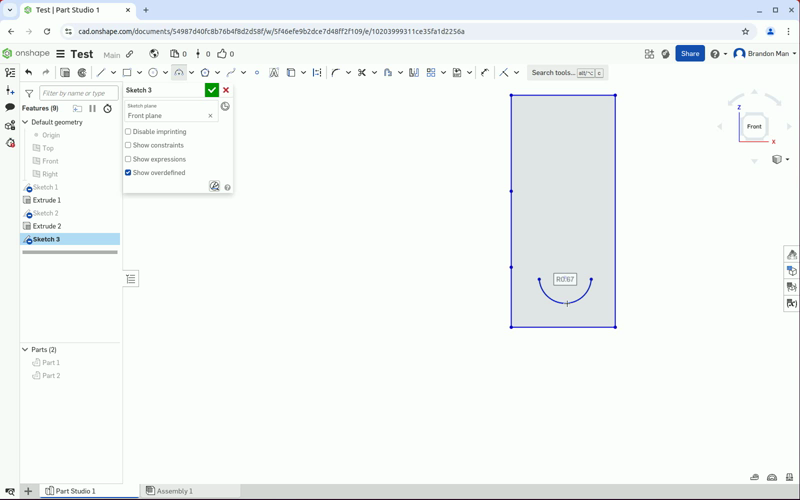
scroll(-6)
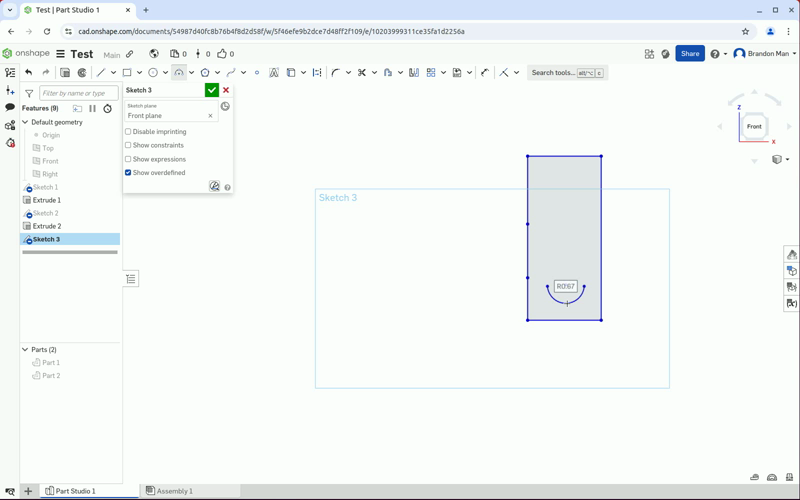
scroll(-6)
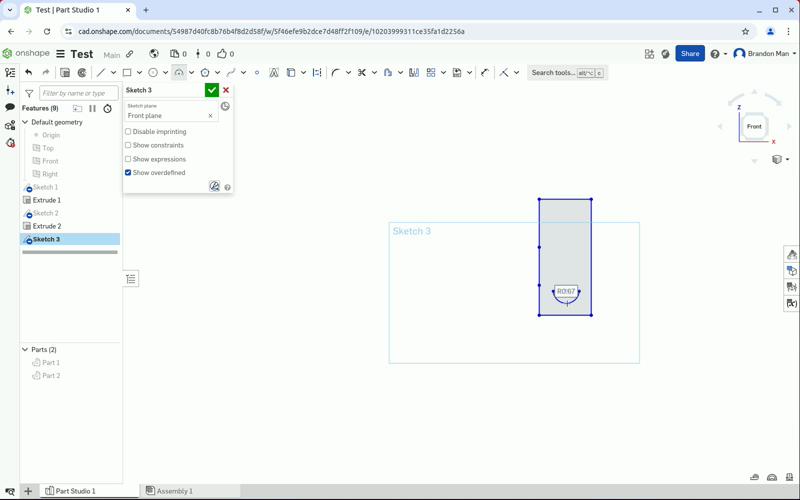
scroll(-6)
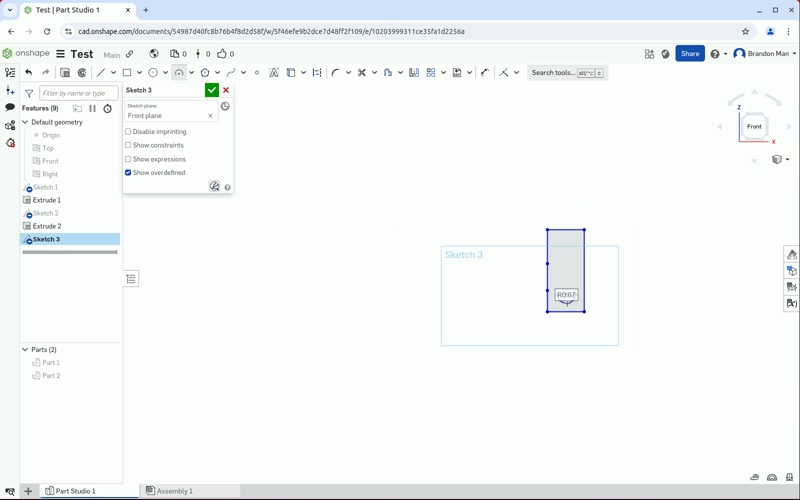
scroll(-6)
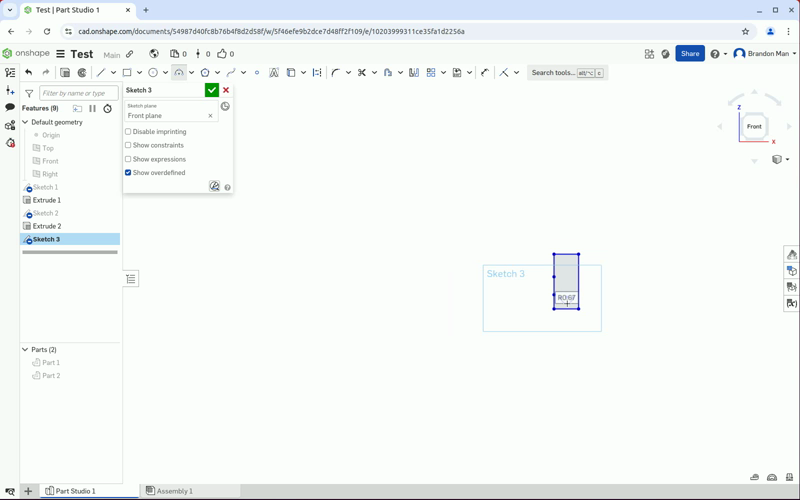
scroll(-6)
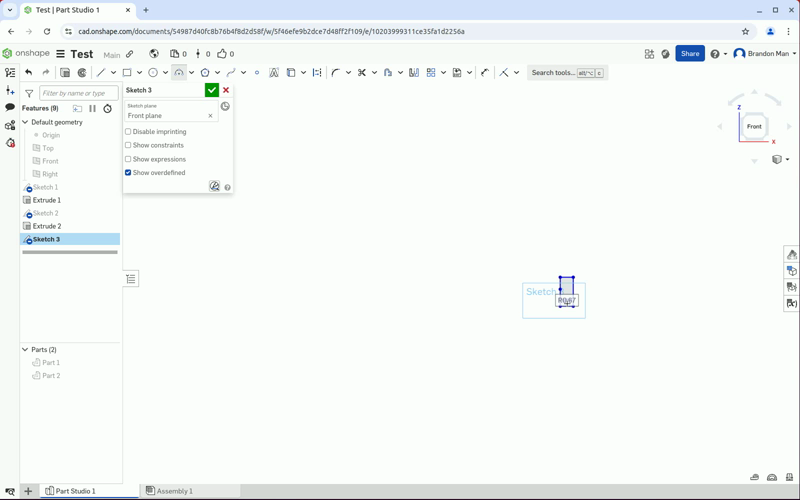
key_up(shift)
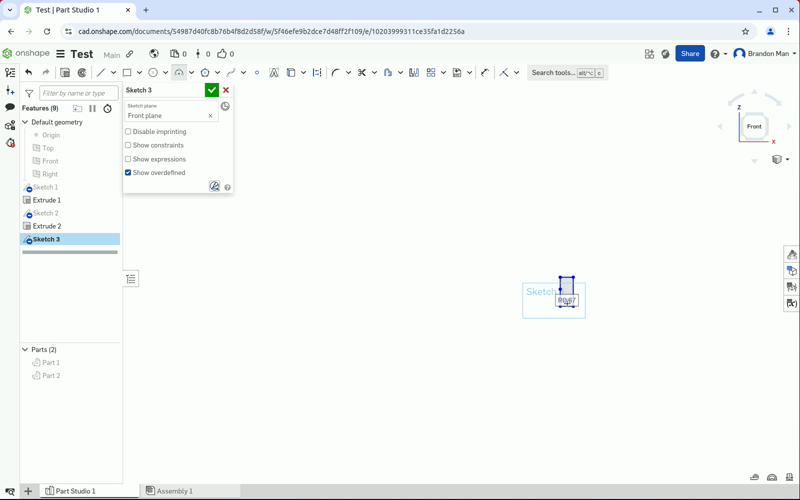
key(esc)
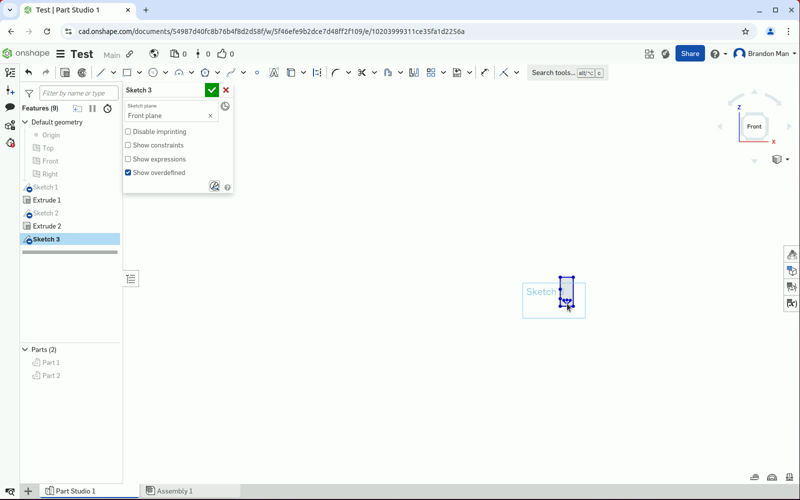
key(l)
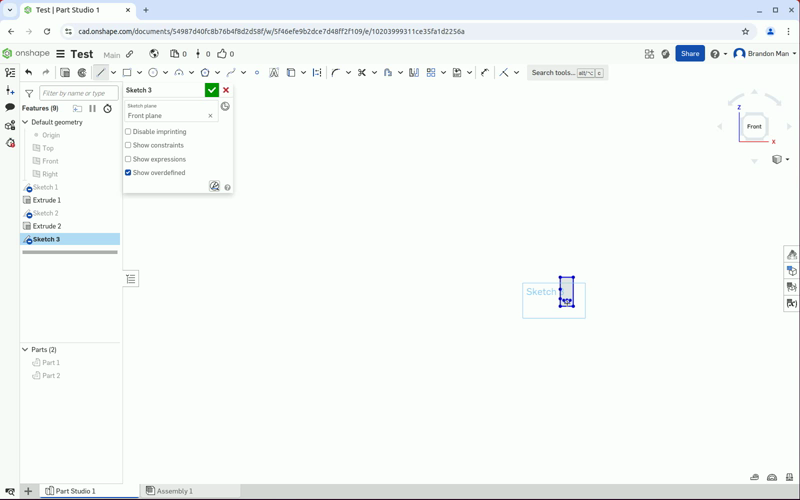
mouse_move(570, 300)
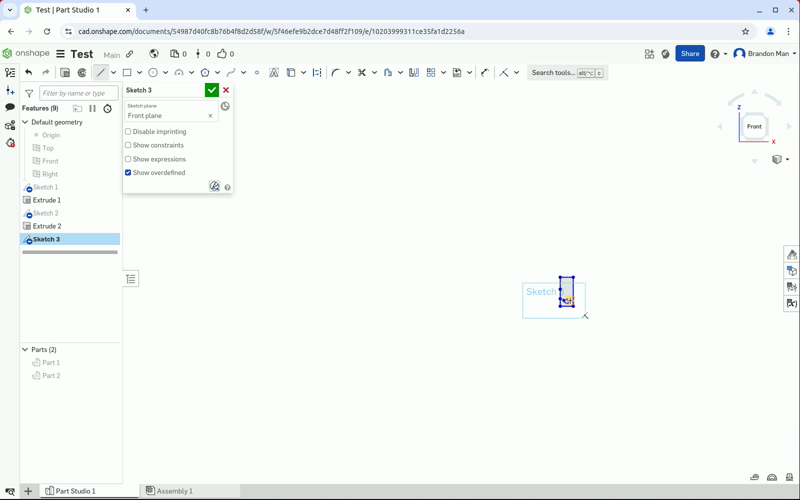
scroll(6)
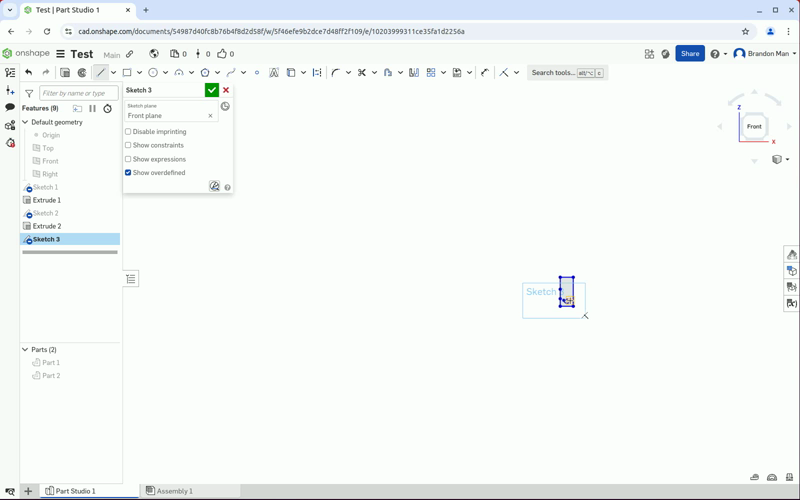
scroll(6)
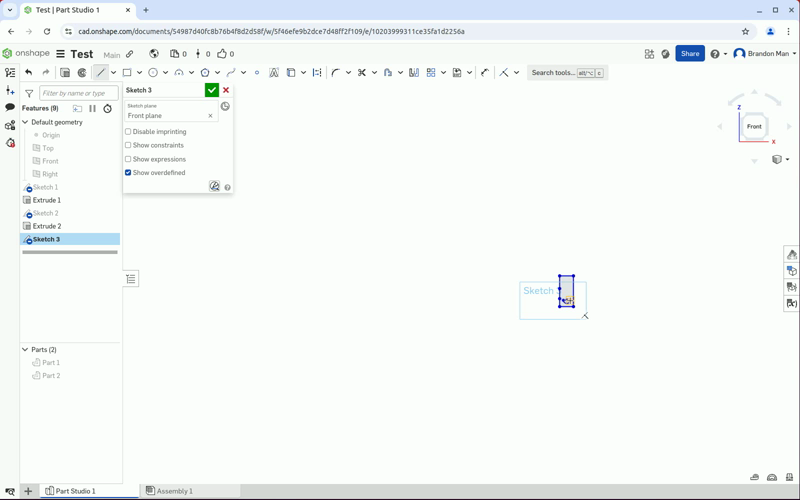
scroll(6)
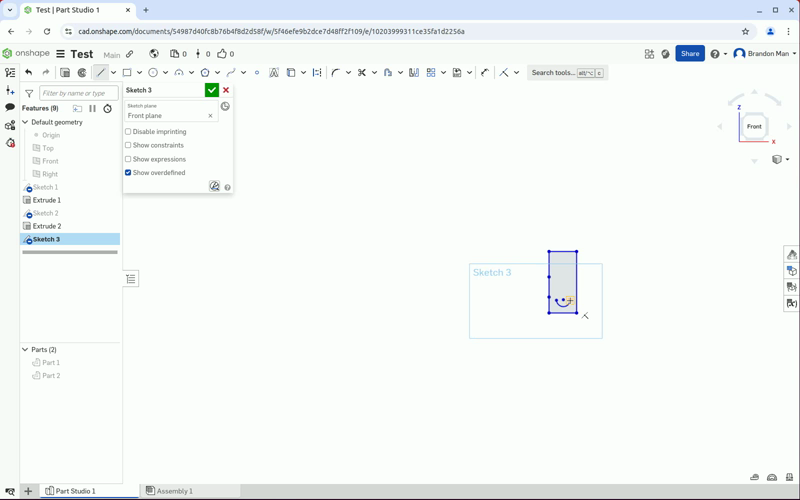
scroll(6)
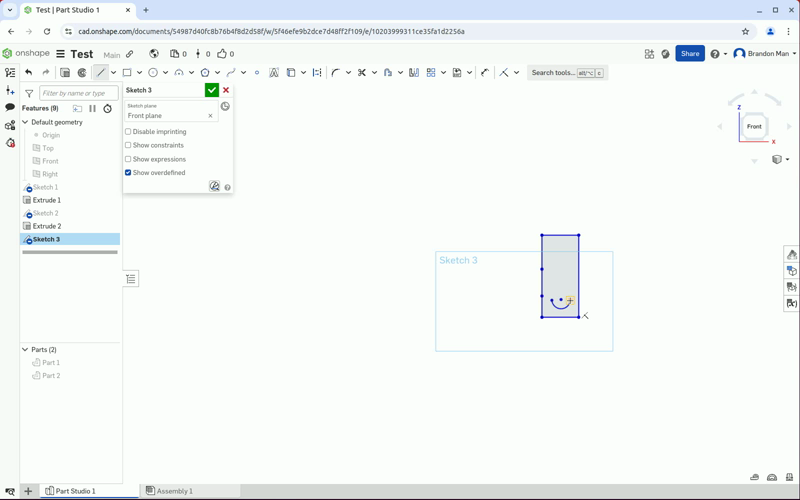
scroll(6)
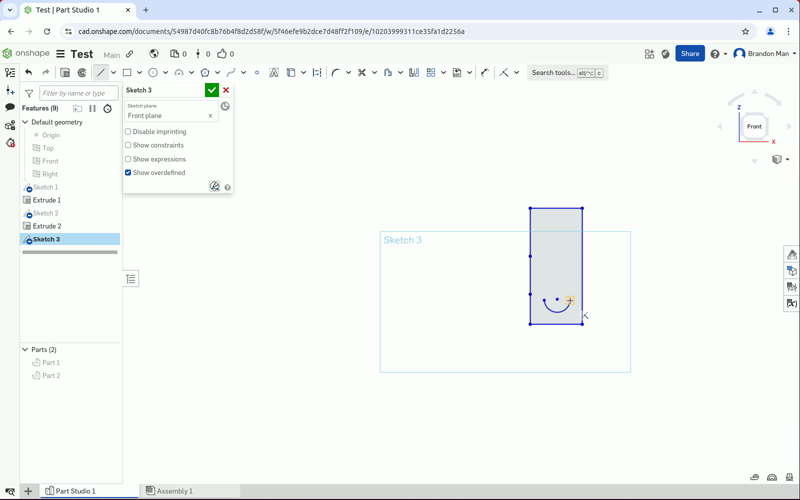
scroll(6)
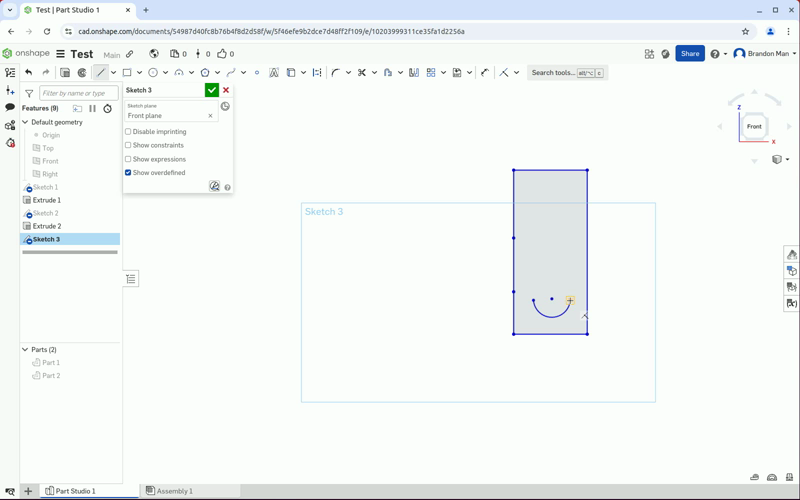
scroll(6)
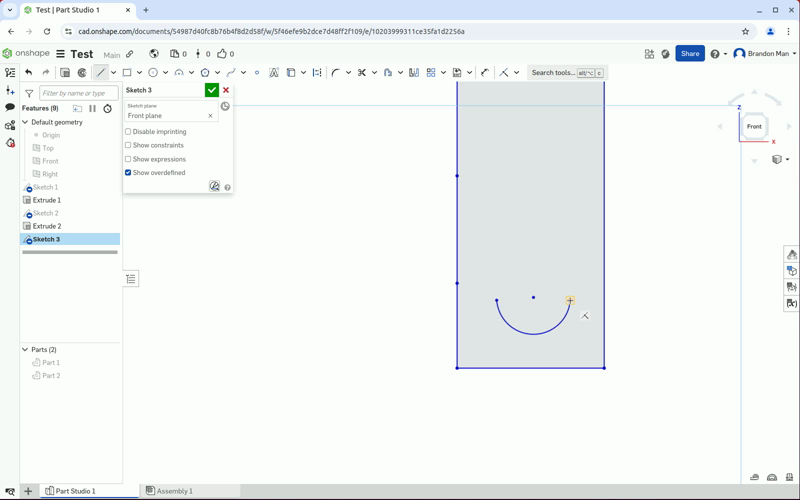
click(570, 300)
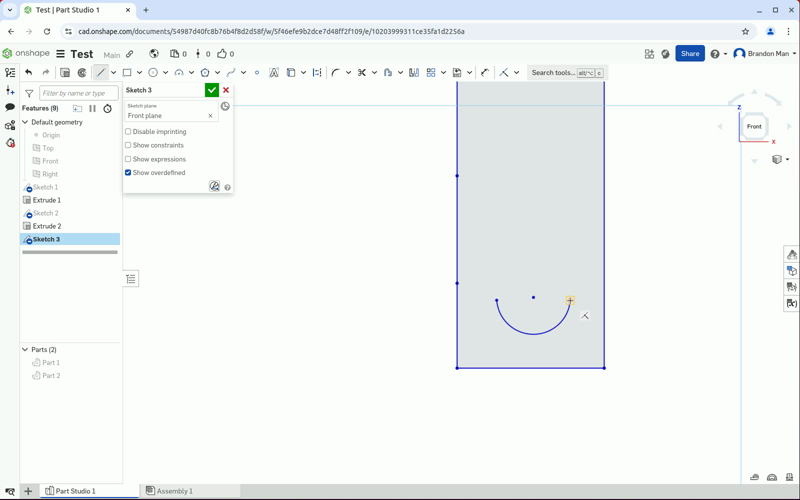
scroll(-6)
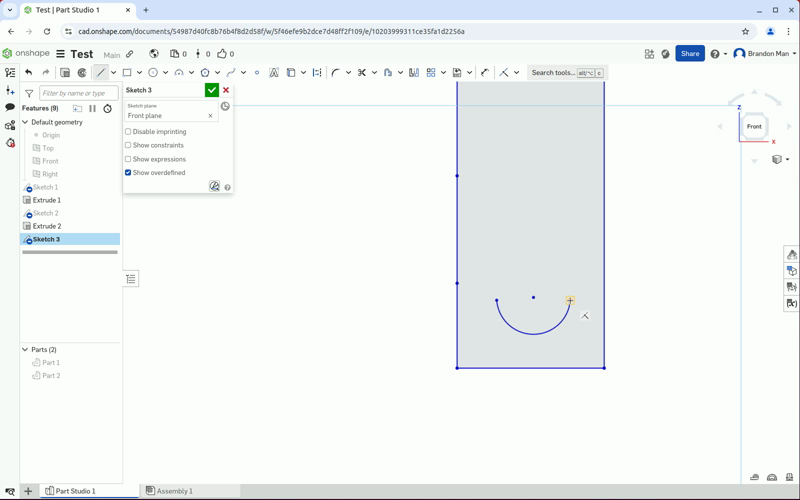
scroll(-6)
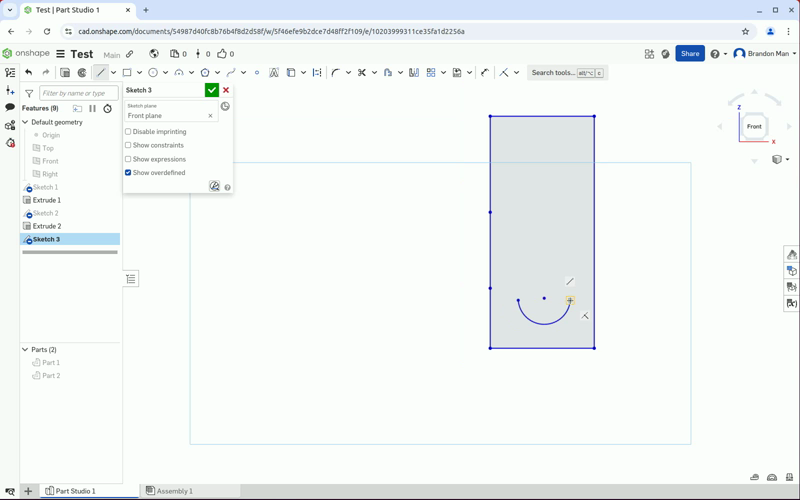
scroll(-6)
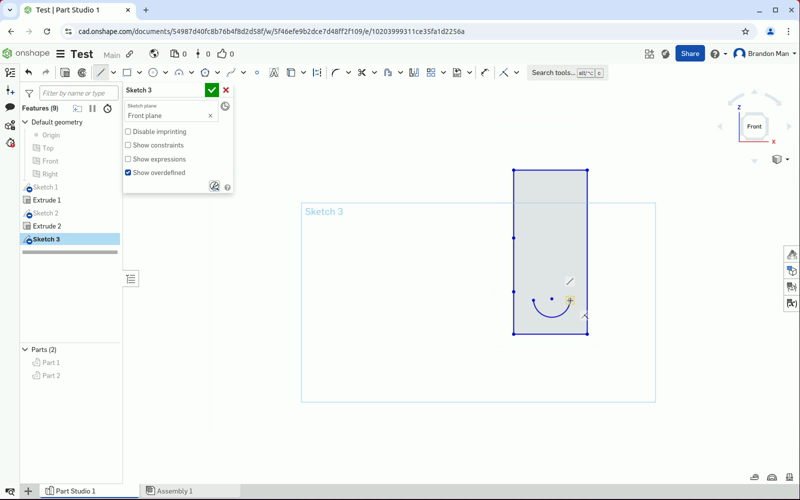
scroll(-6)
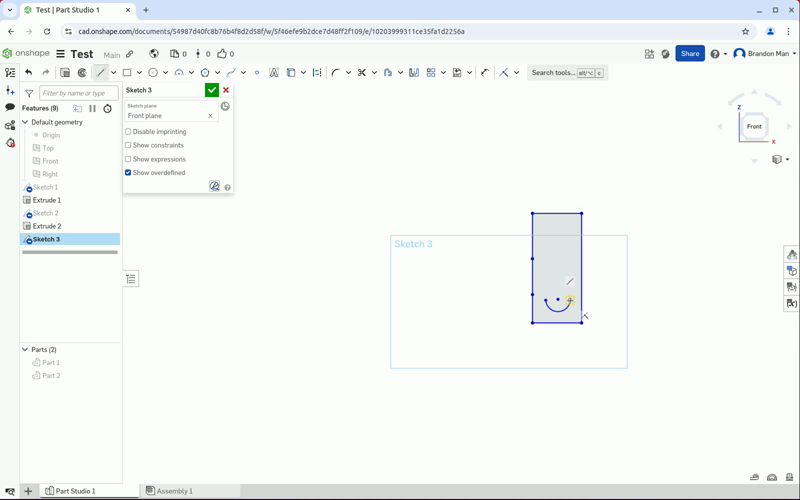
scroll(-6)
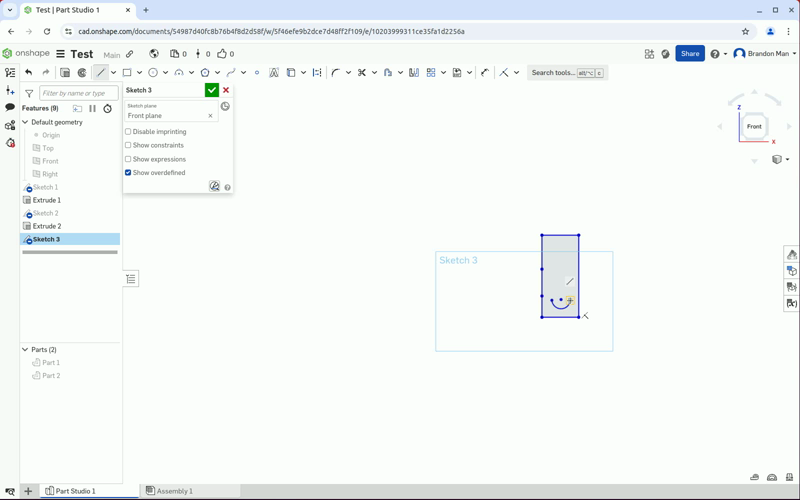
scroll(-6)
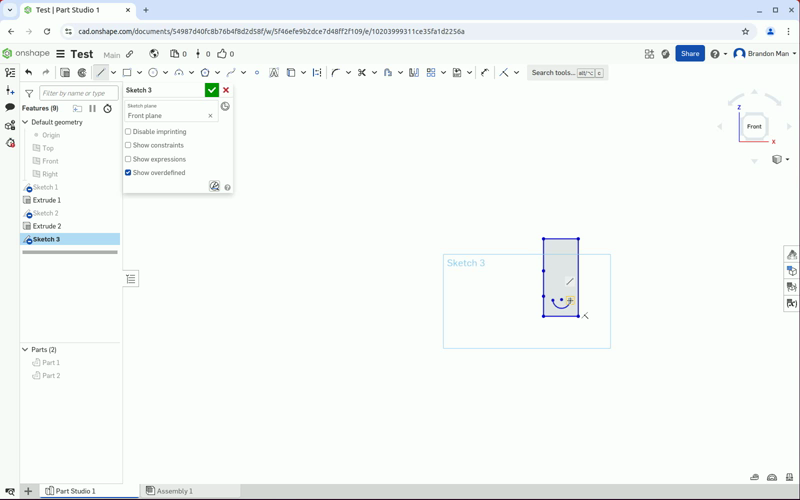
scroll(-6)
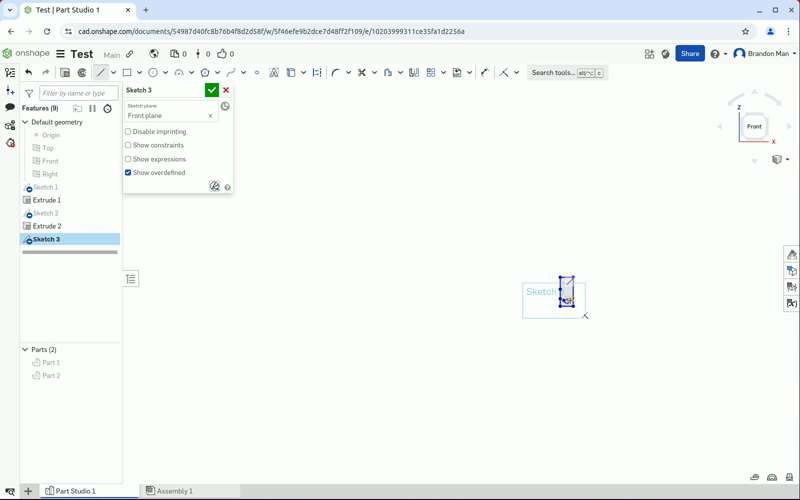
key_down(shift)
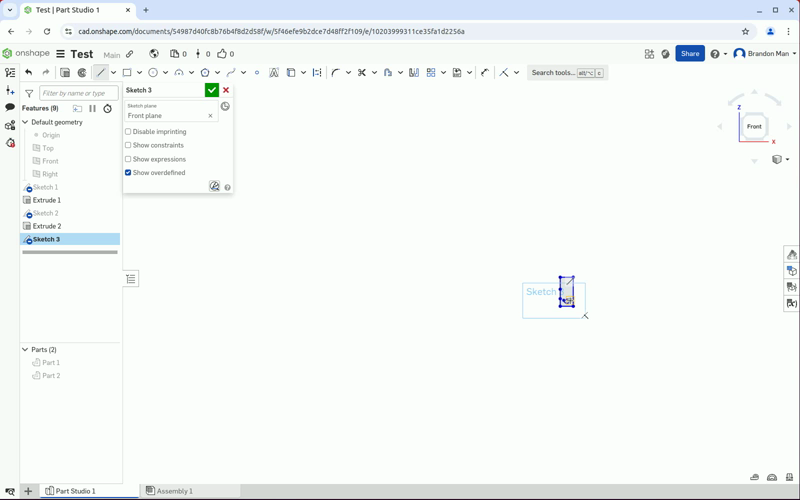
mouse_move(589, 300)
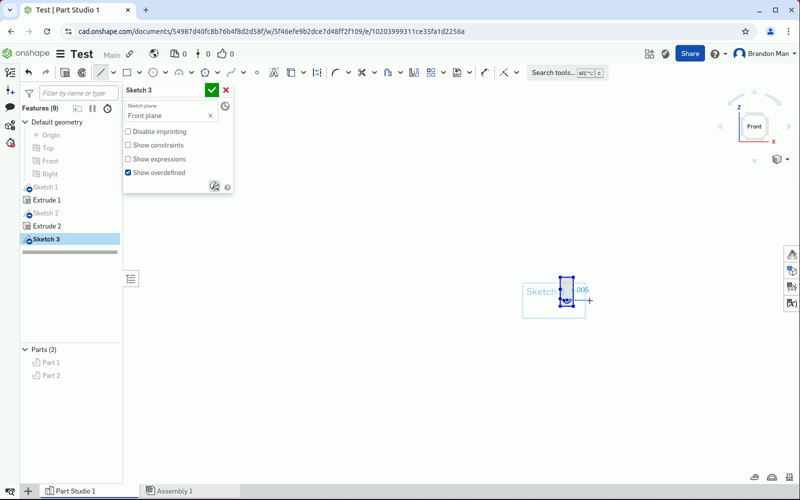
mouse_move(570, 283)
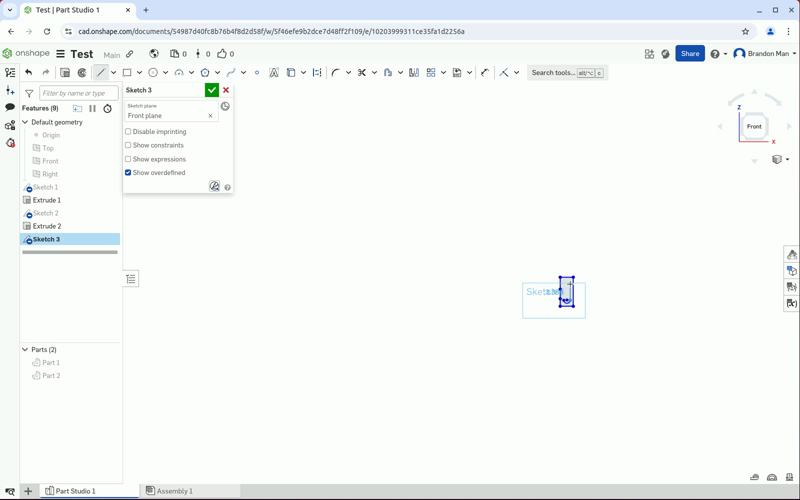
click(570, 283)
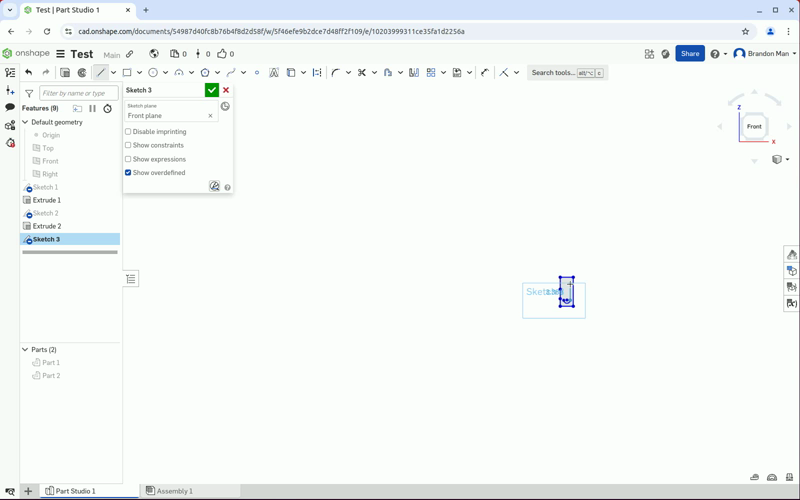
key_up(shift)
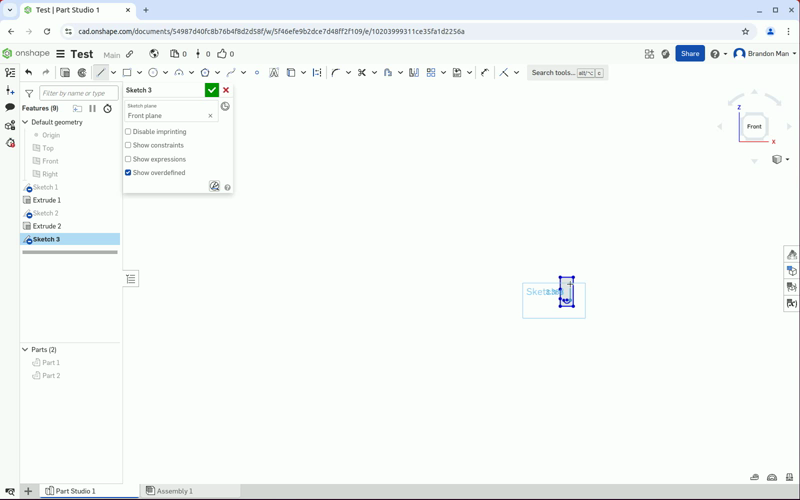
key(esc)
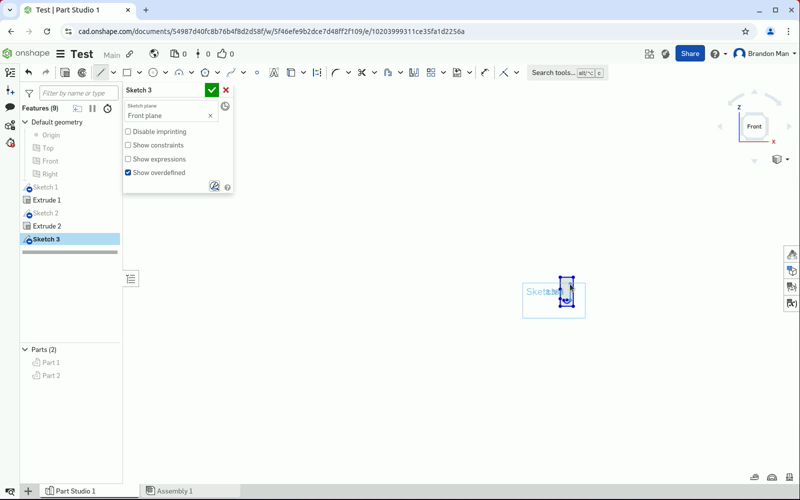
key(a)
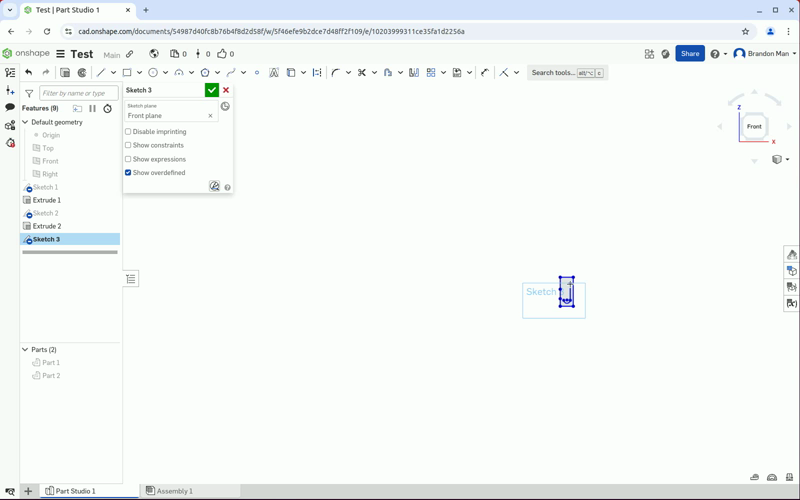
mouse_move(570, 283)
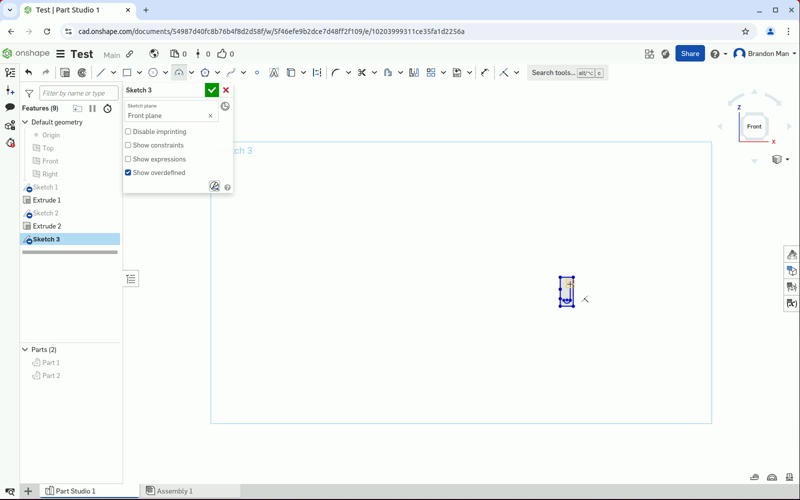
click(570, 283)
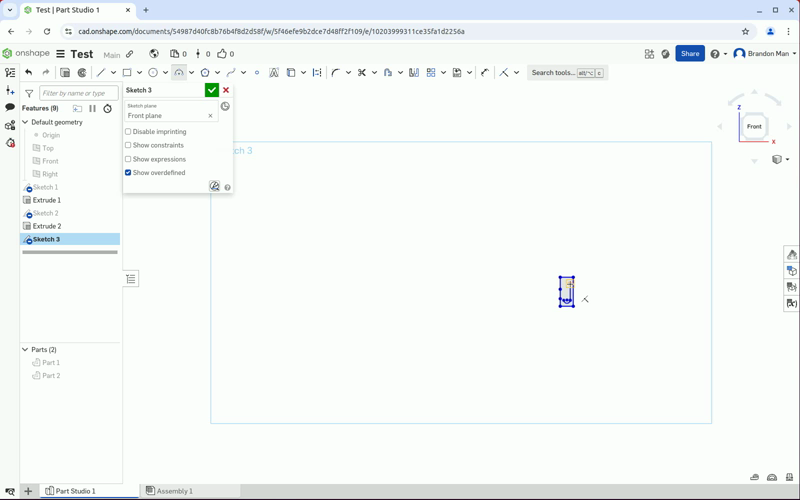
key_down(shift)
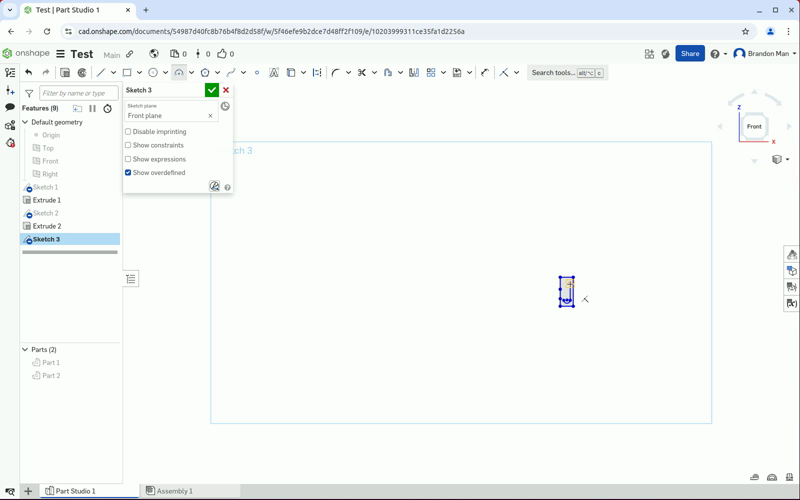
mouse_move(563, 283)
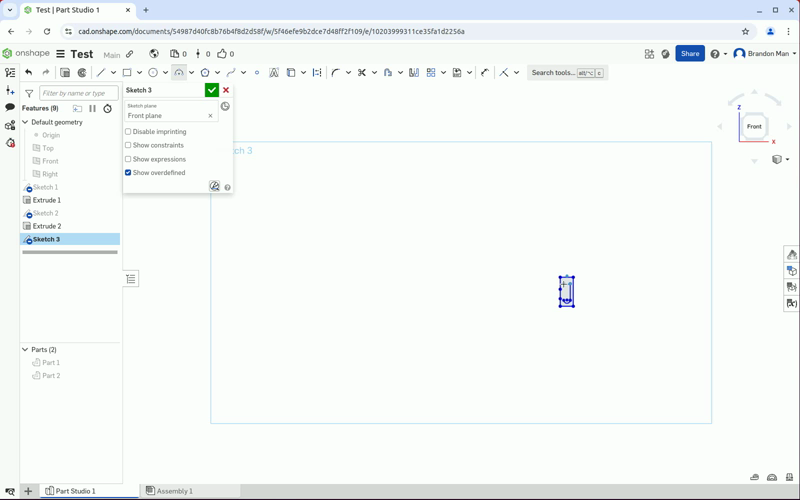
scroll(6)
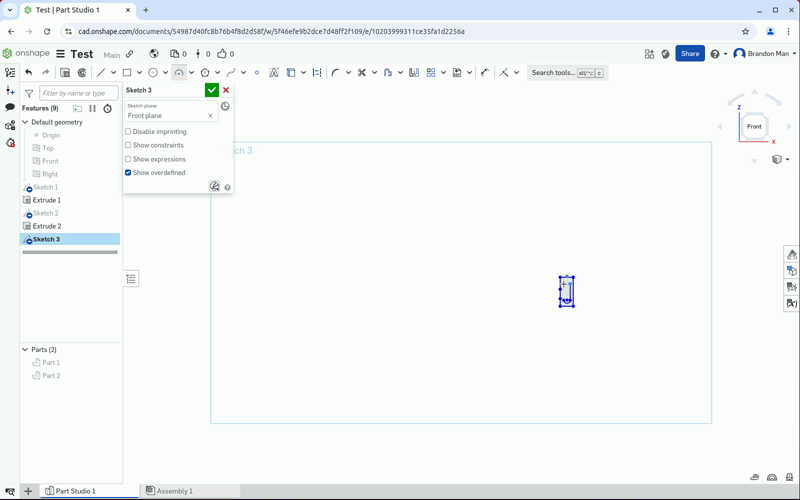
scroll(6)
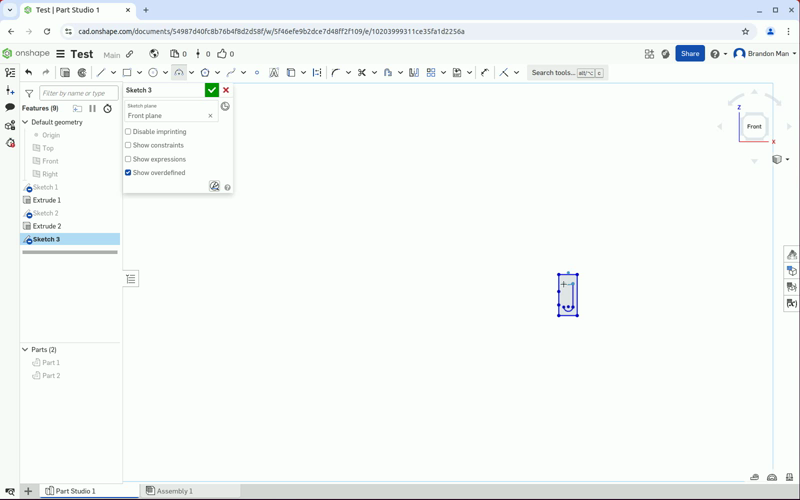
scroll(6)
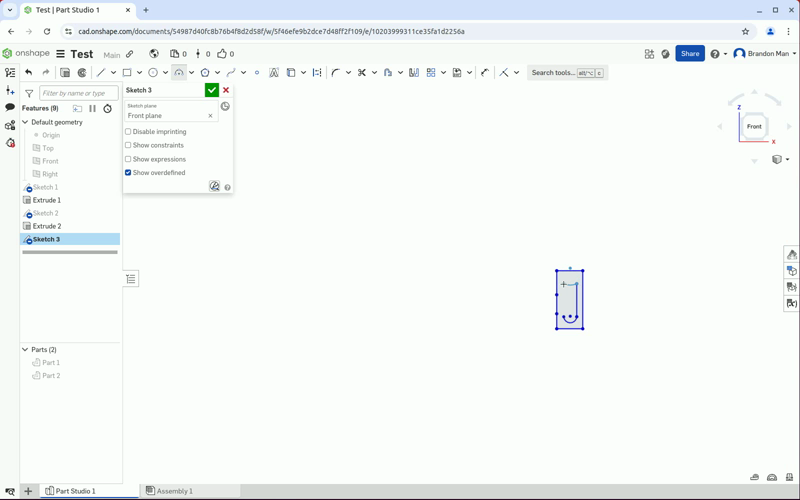
scroll(6)
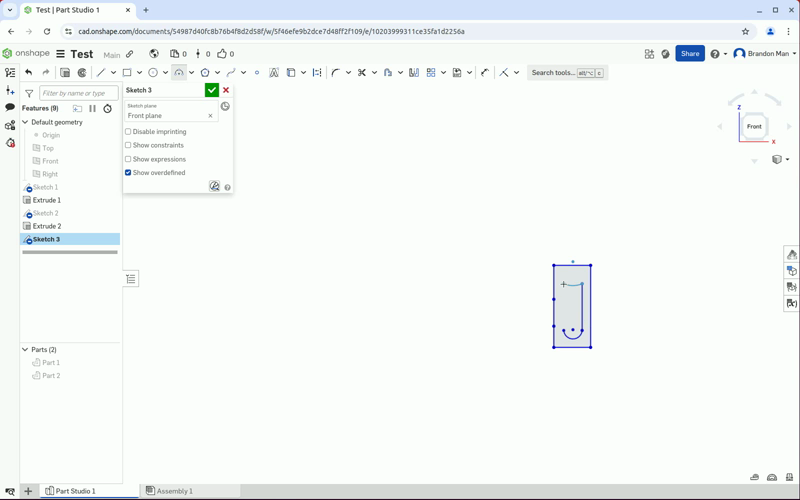
scroll(6)
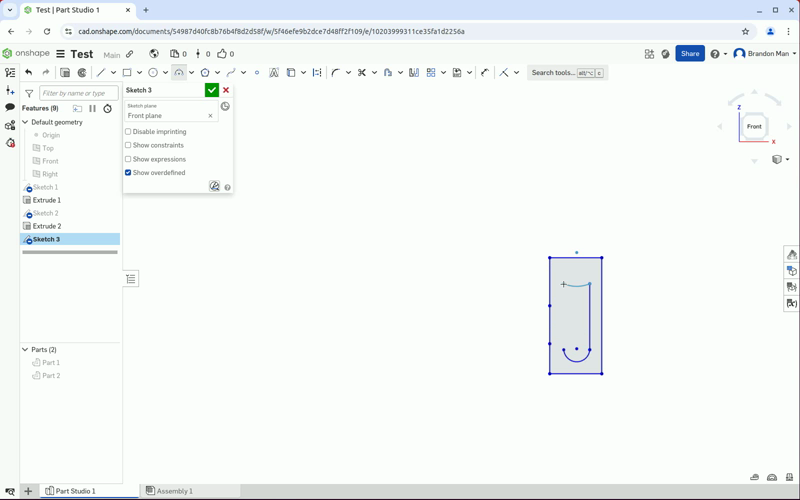
scroll(6)
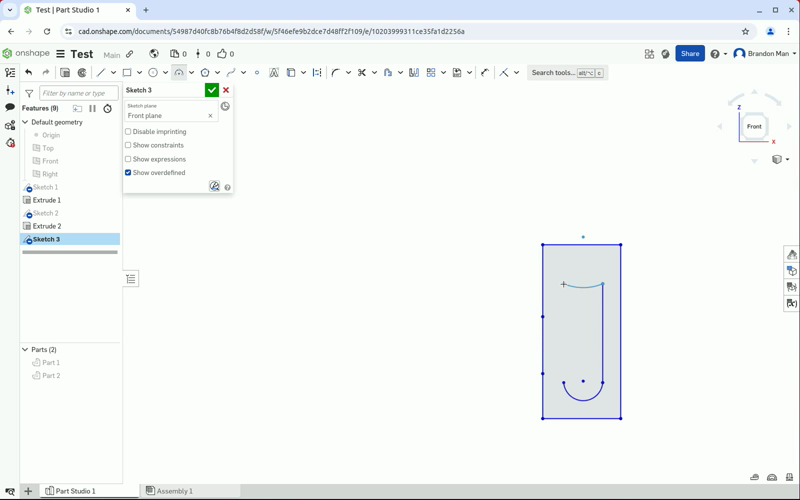
scroll(6)
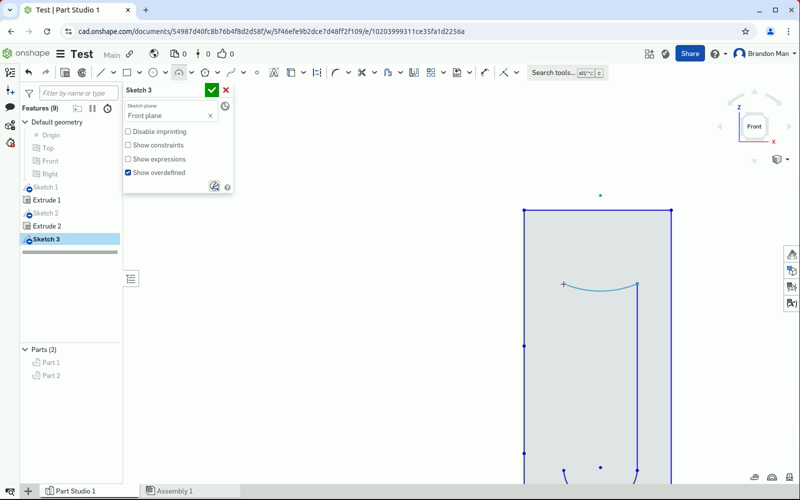
click(563, 283)
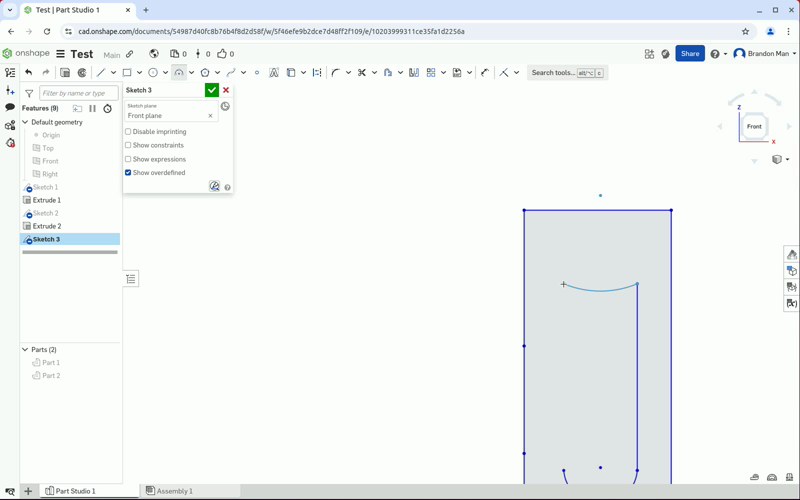
scroll(-6)
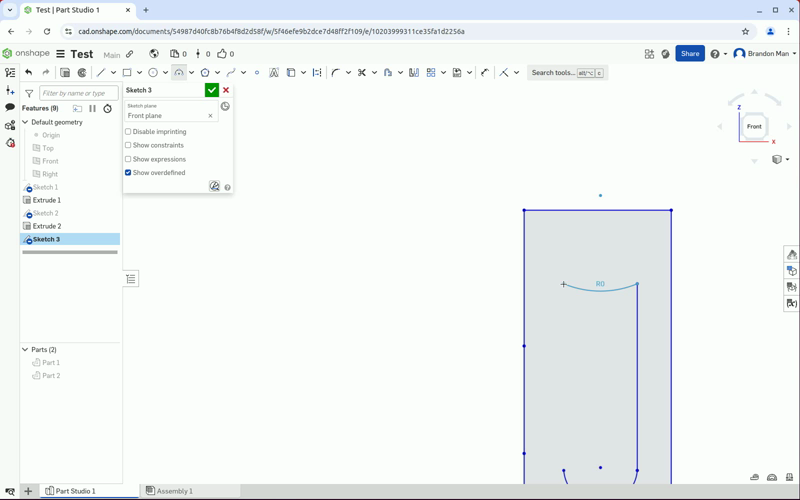
scroll(-6)
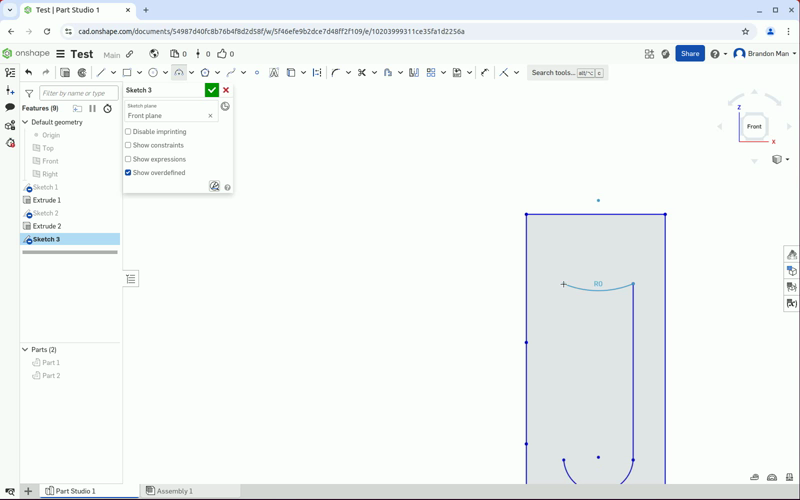
scroll(-6)
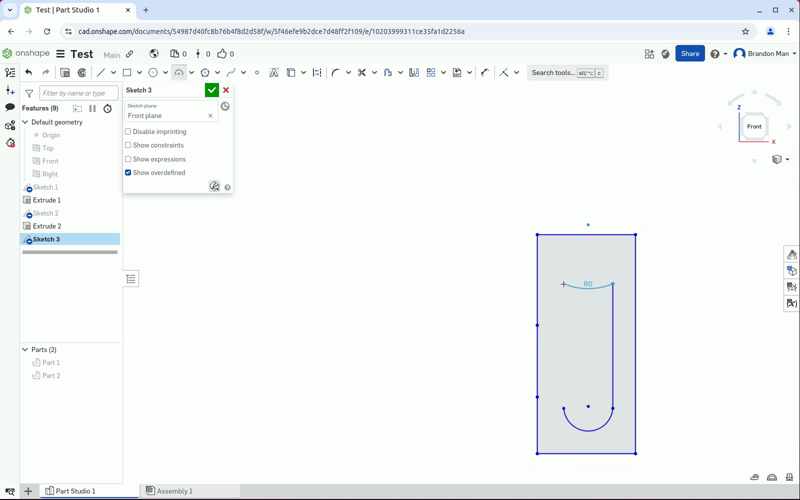
scroll(-6)
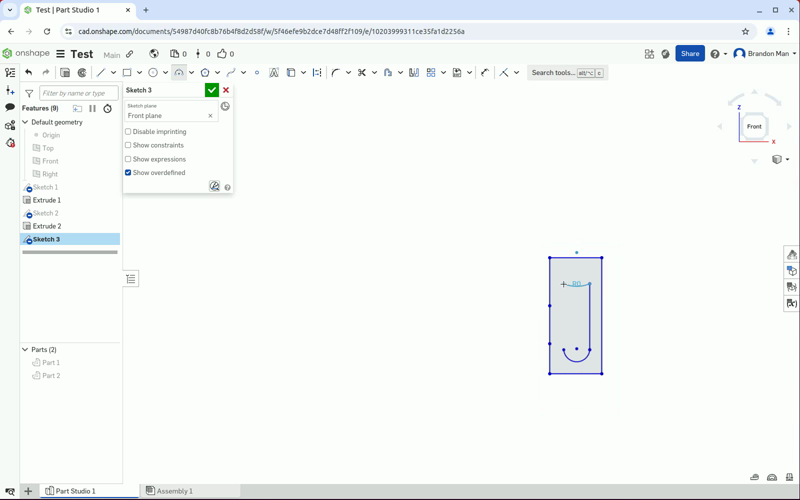
scroll(-6)
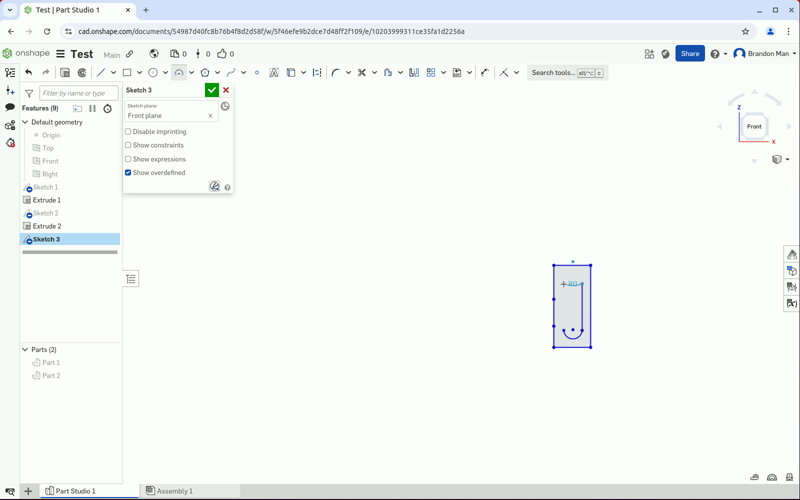
scroll(-6)
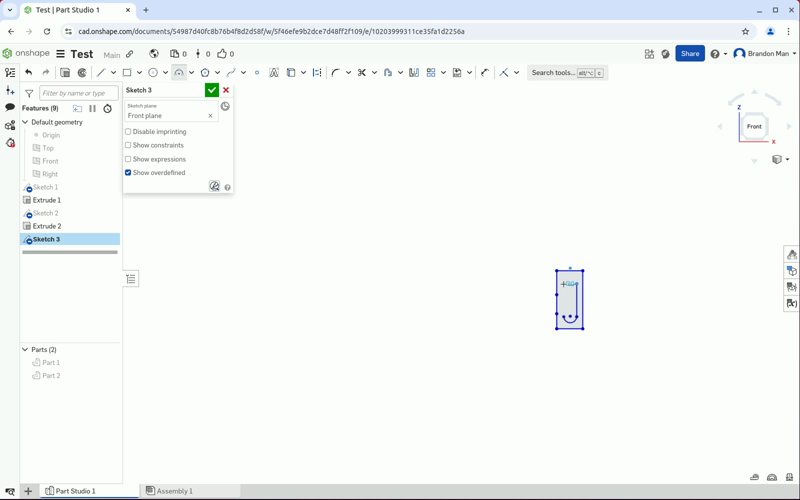
scroll(-6)
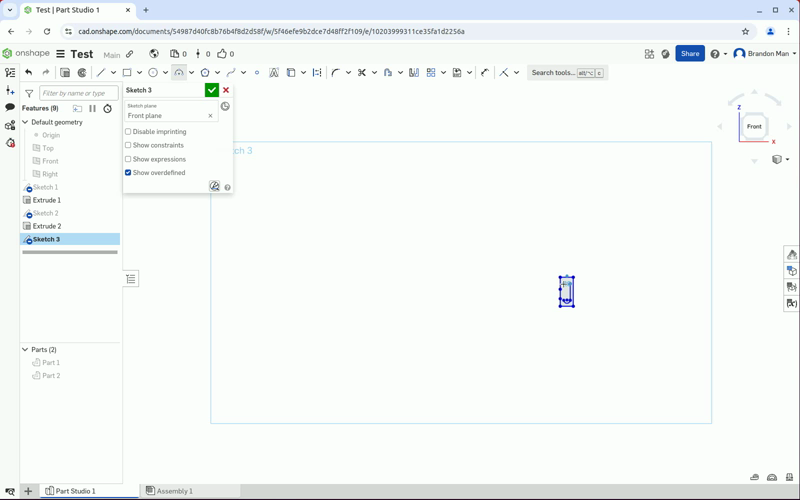
mouse_move(567, 280)
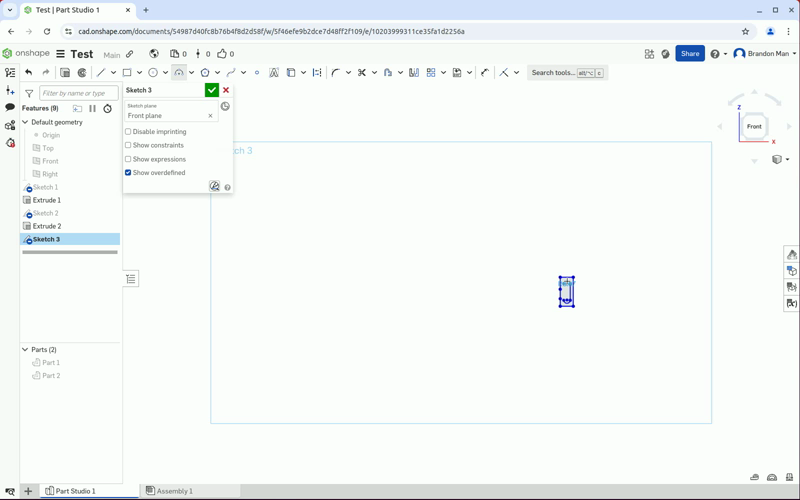
scroll(6)
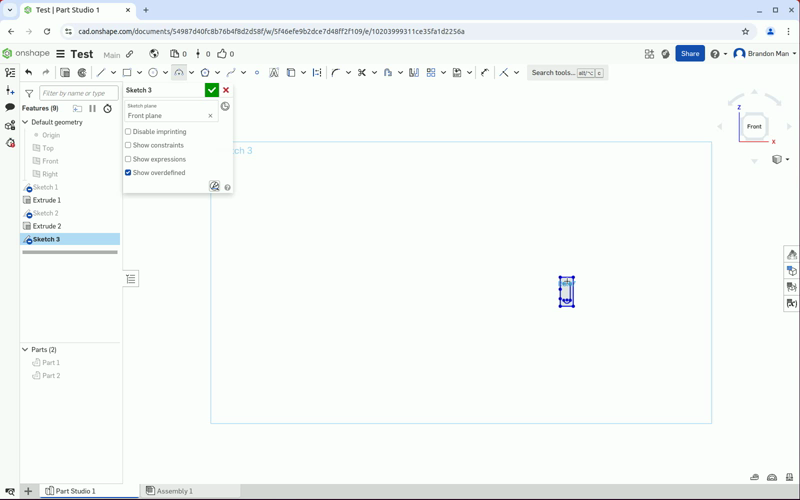
scroll(6)
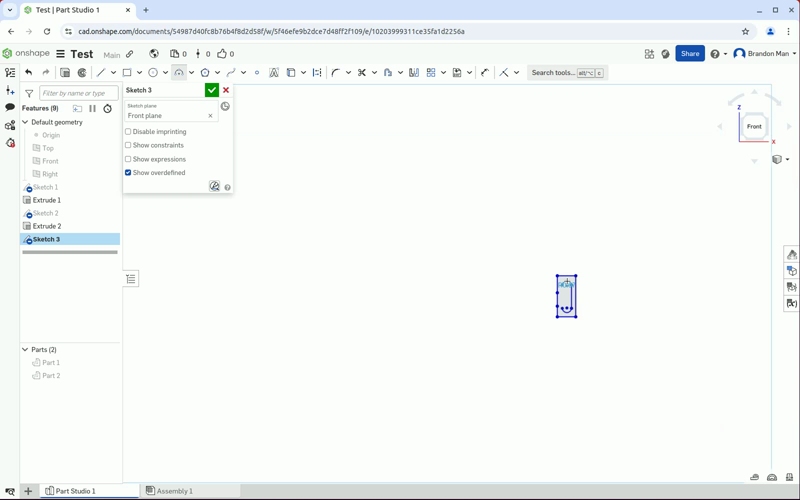
scroll(6)
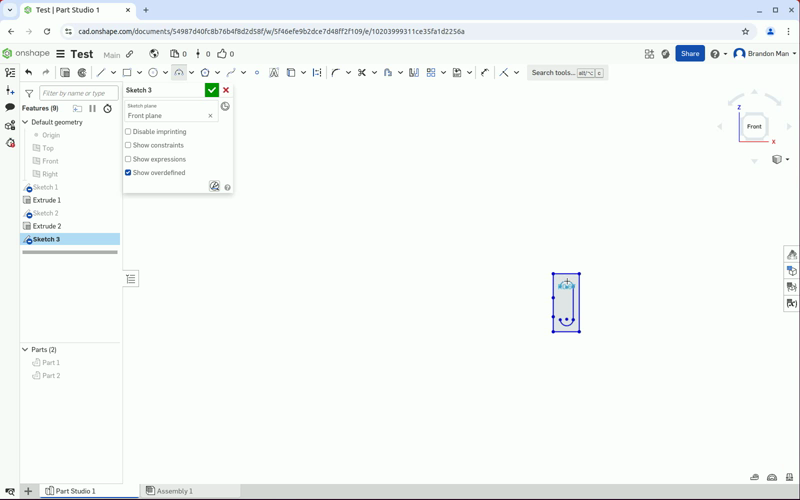
scroll(6)
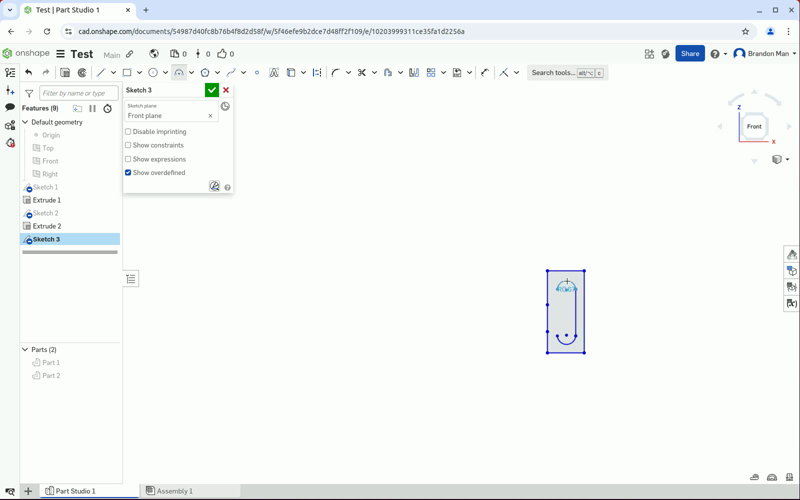
scroll(6)
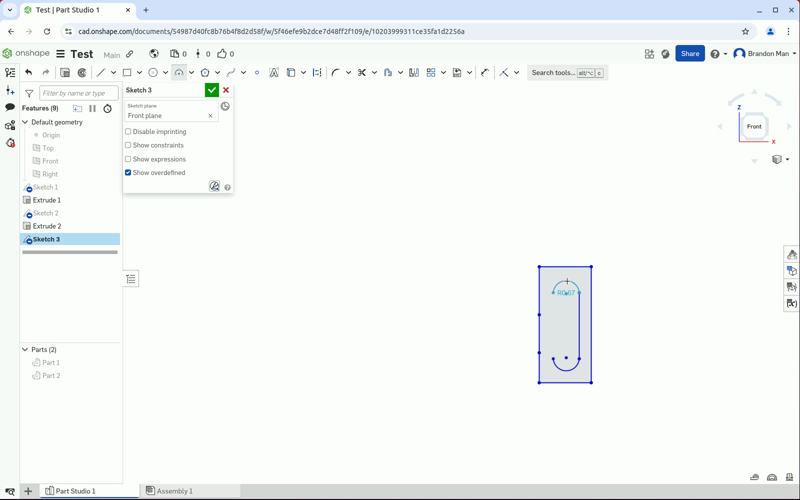
scroll(6)
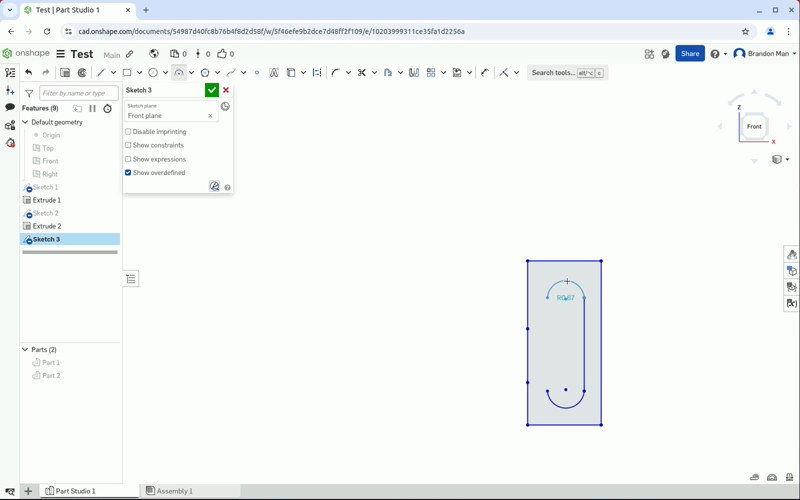
scroll(6)
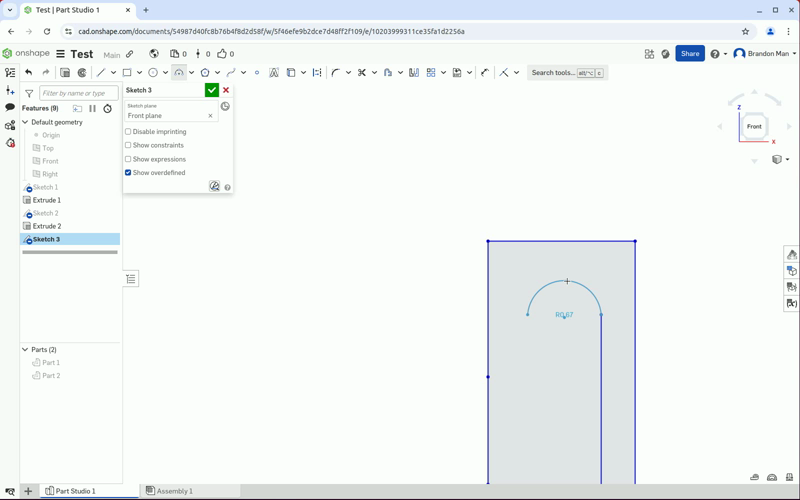
click(567, 280)
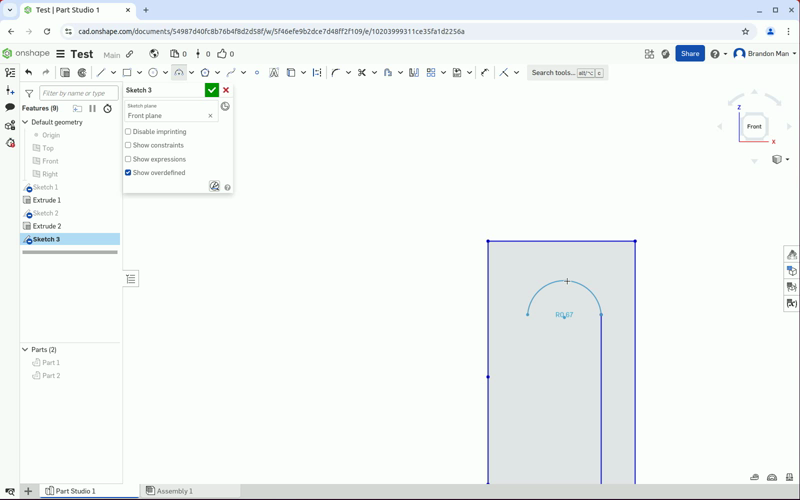
scroll(-6)
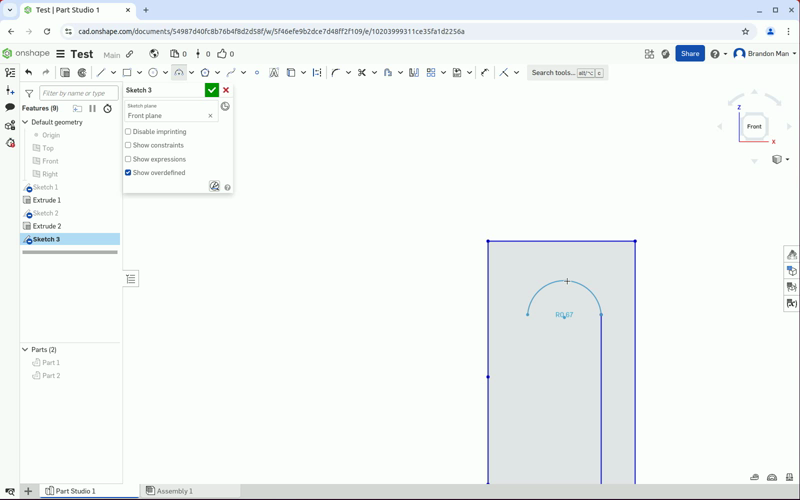
scroll(-6)
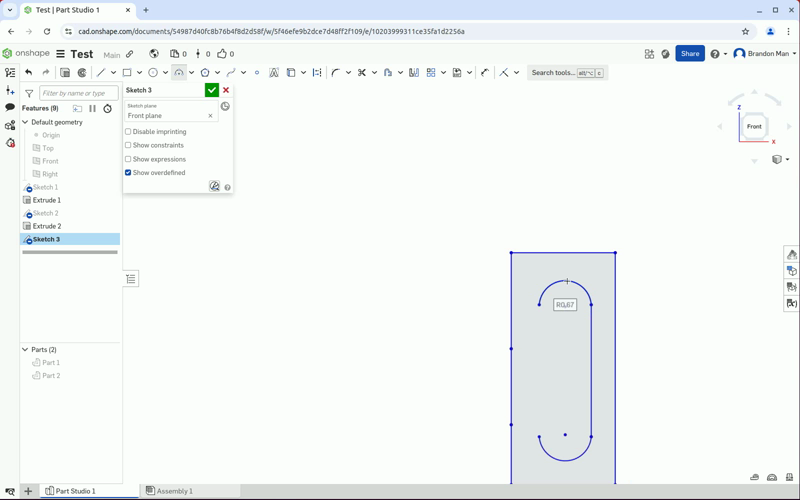
scroll(-6)
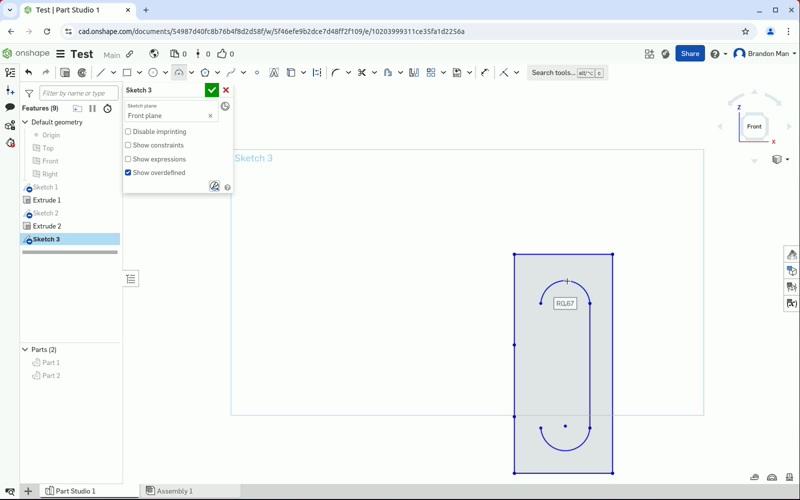
scroll(-6)
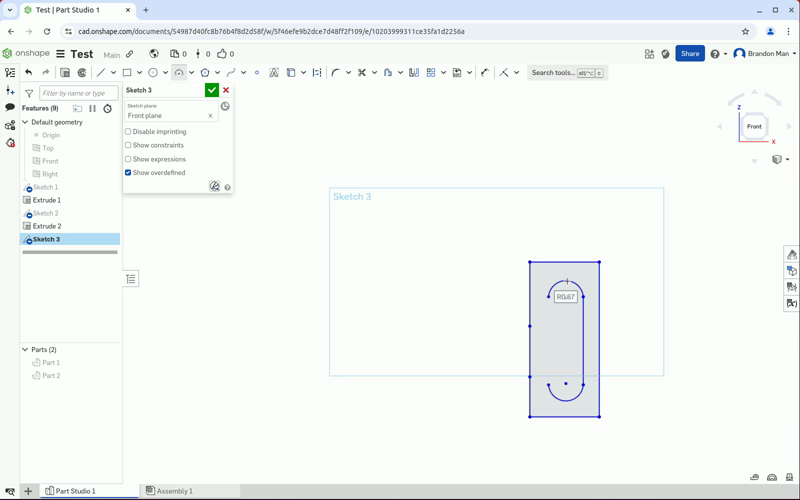
scroll(-6)
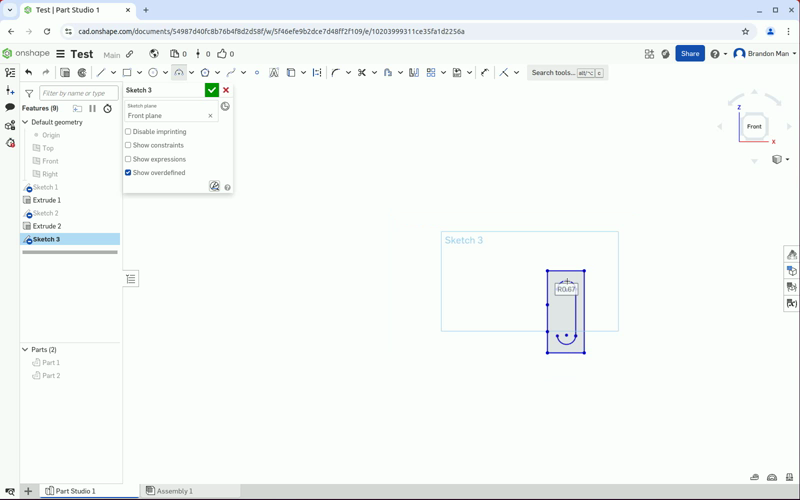
scroll(-6)
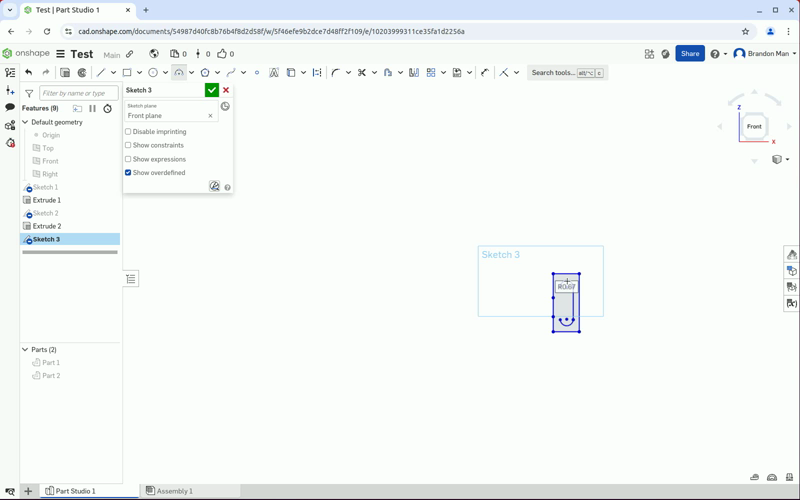
scroll(-6)
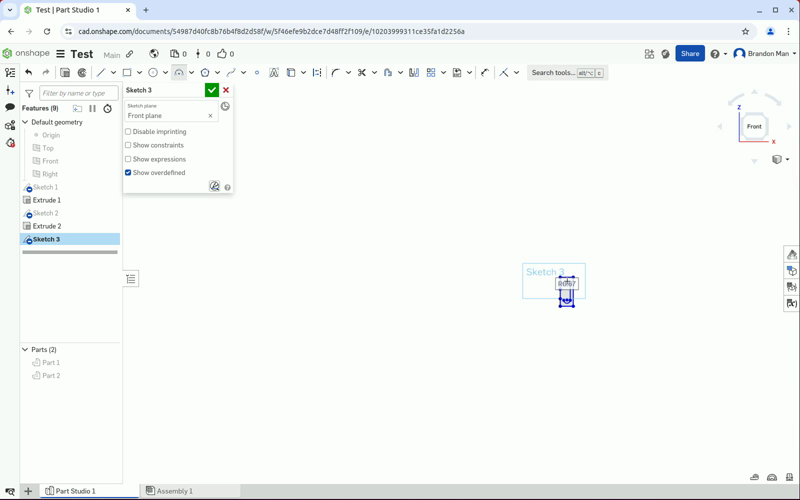
key_up(shift)
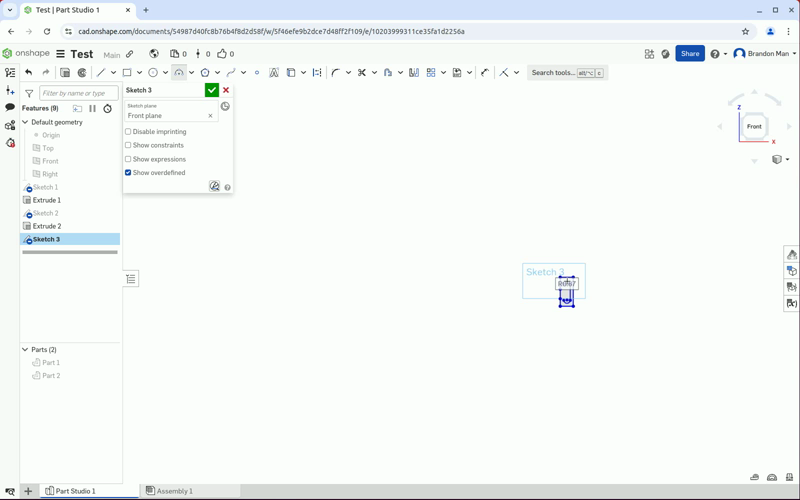
key(esc)
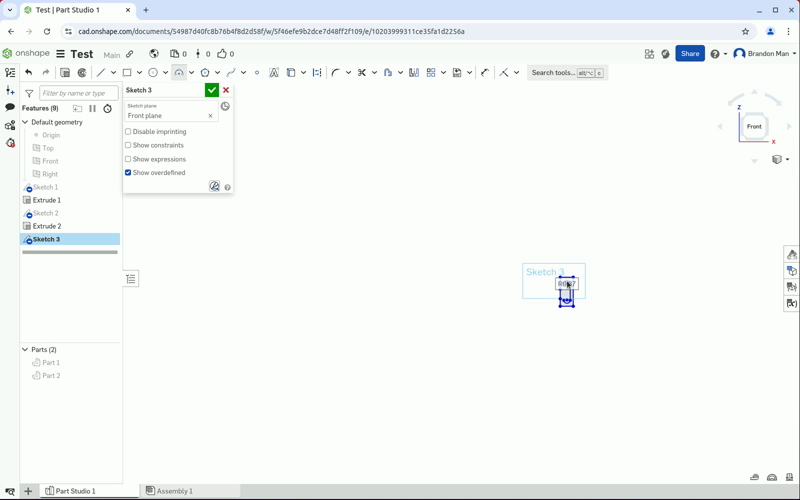
key(l)
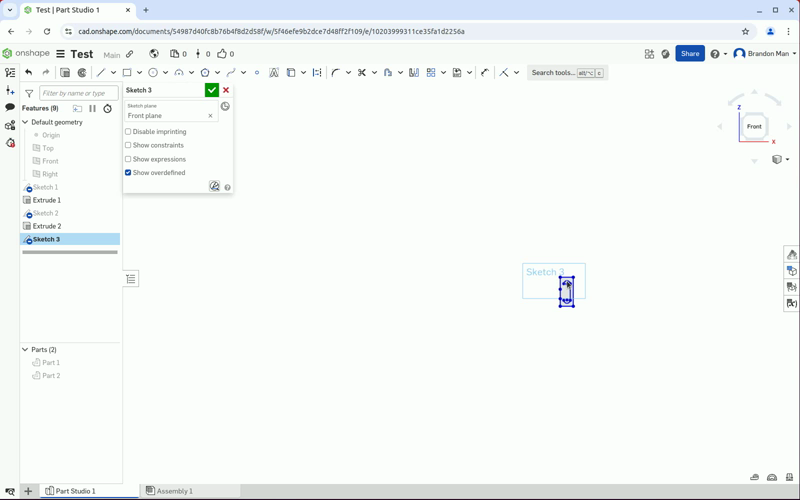
mouse_move(563, 283)
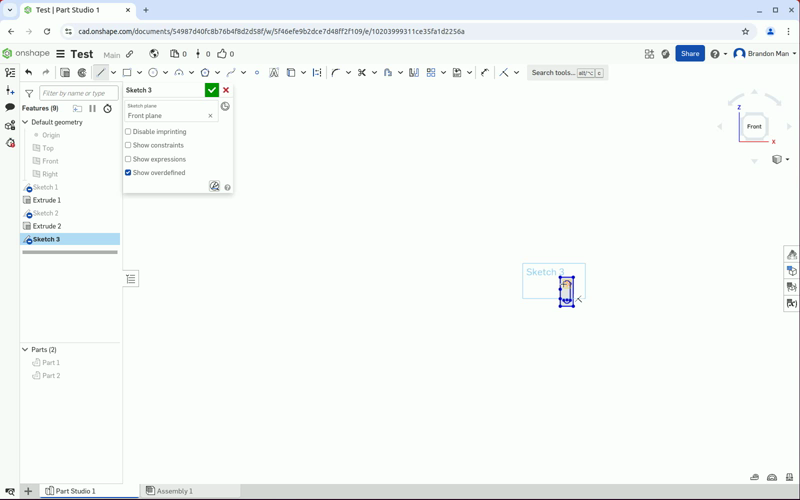
scroll(6)
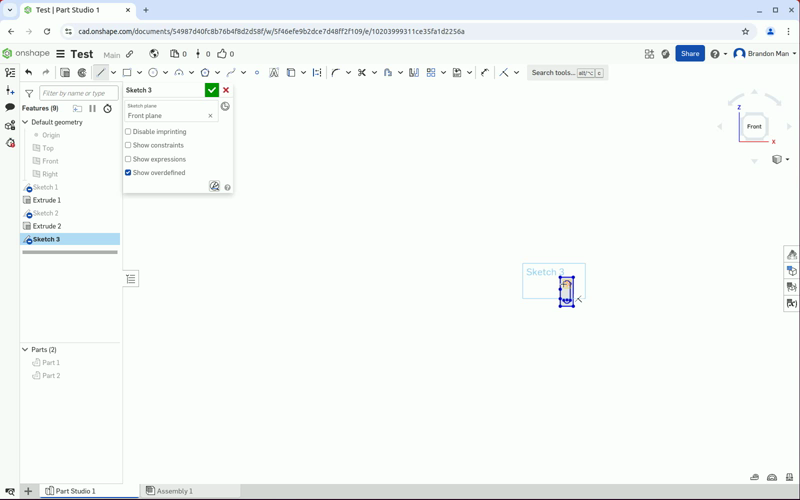
scroll(6)
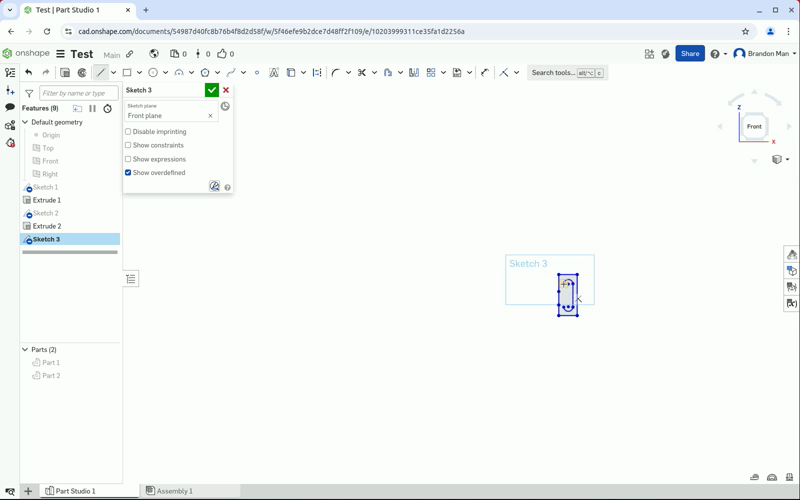
scroll(6)
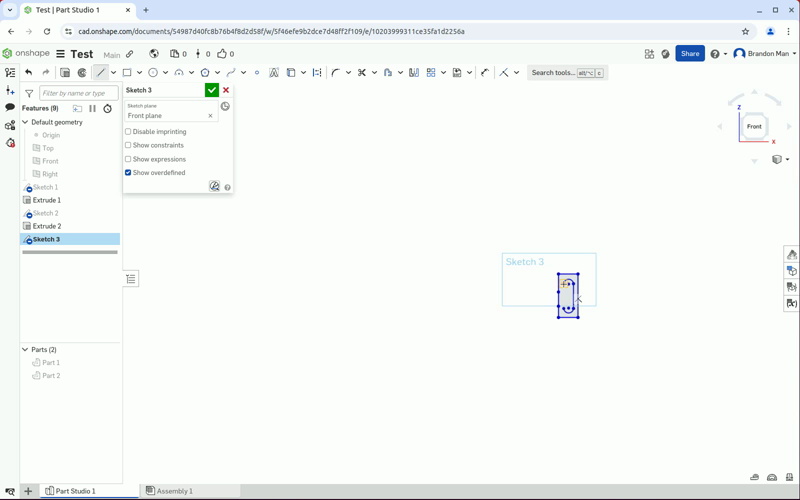
scroll(6)
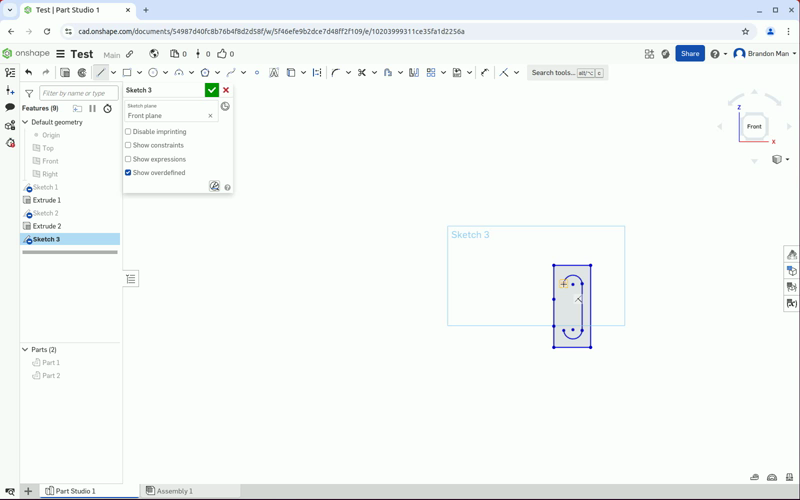
scroll(6)
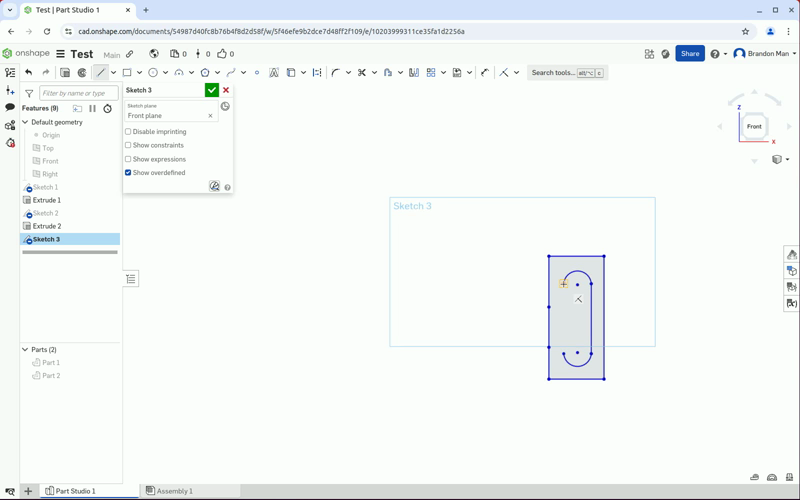
scroll(6)
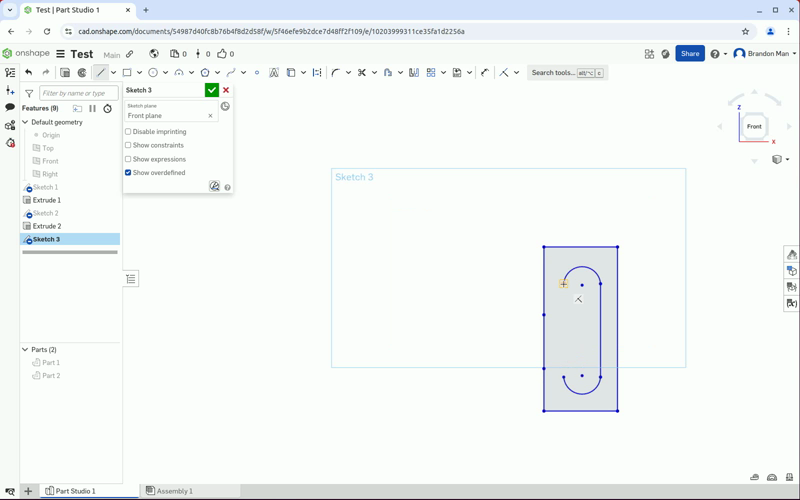
scroll(6)
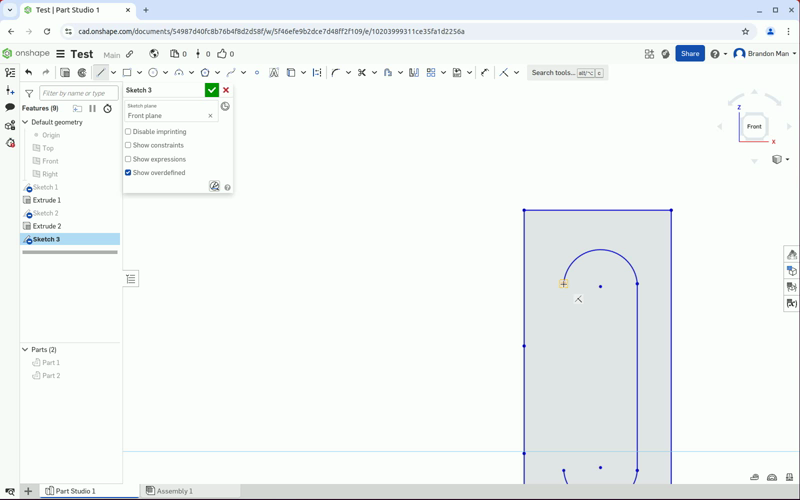
click(563, 283)
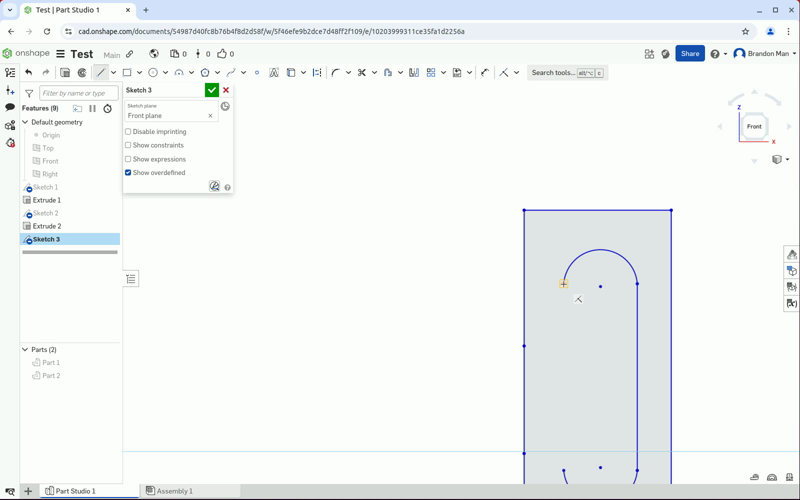
scroll(-6)
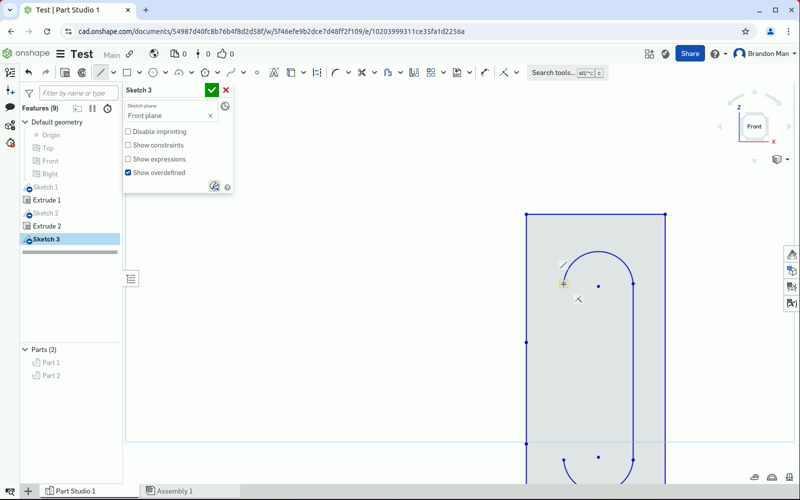
scroll(-6)
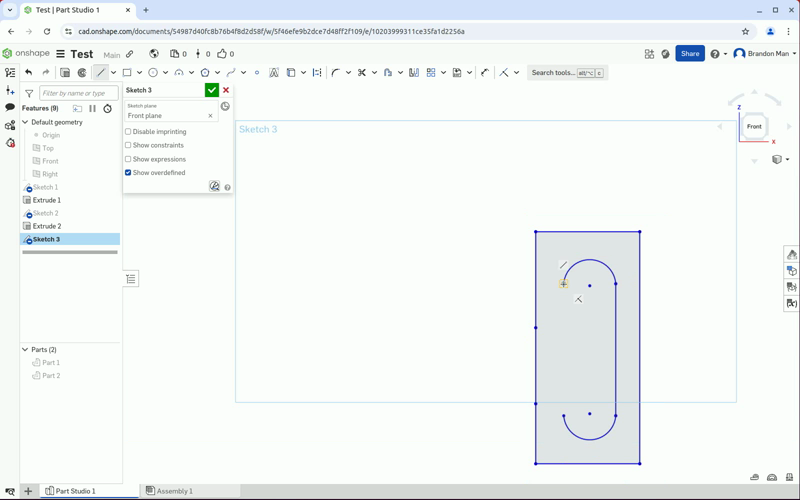
scroll(-6)
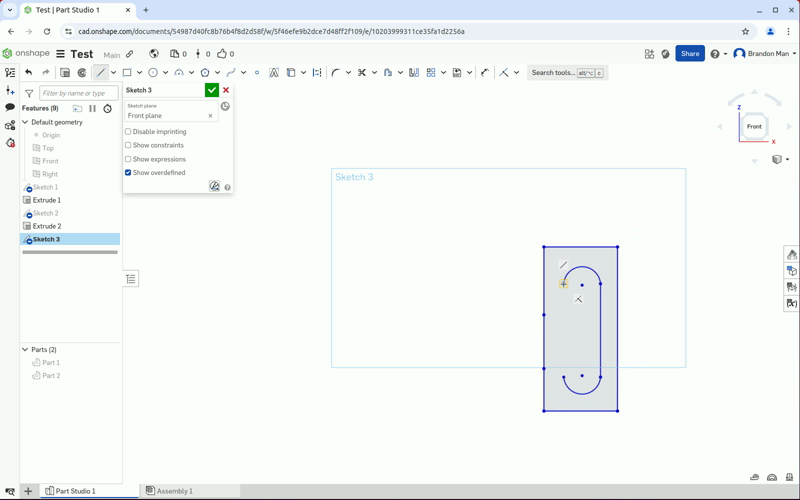
scroll(-6)
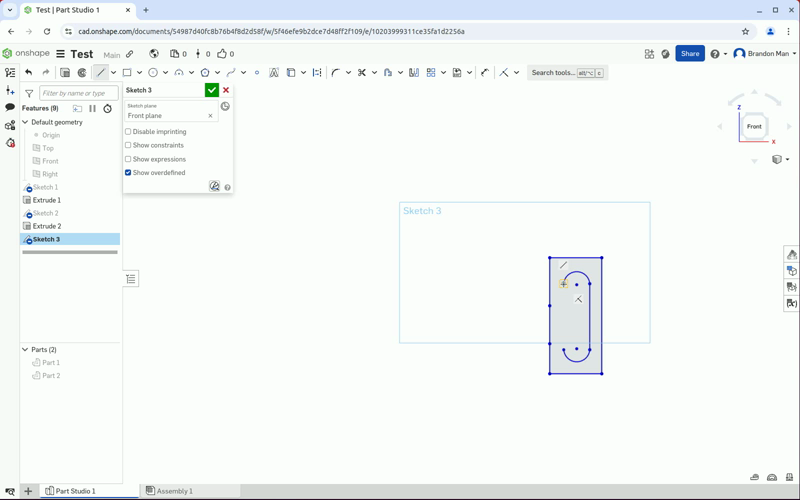
scroll(-6)
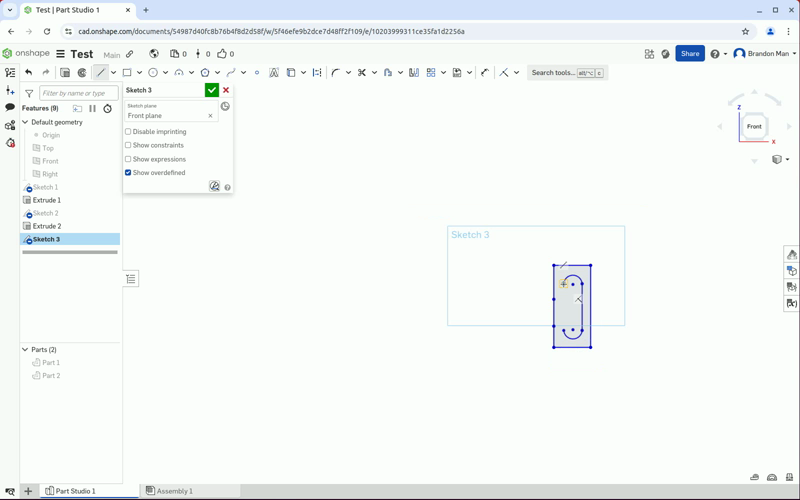
scroll(-6)
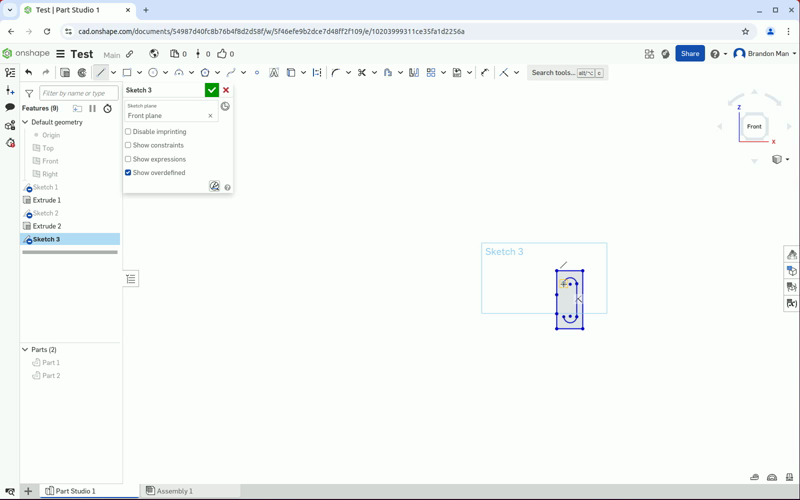
scroll(-6)
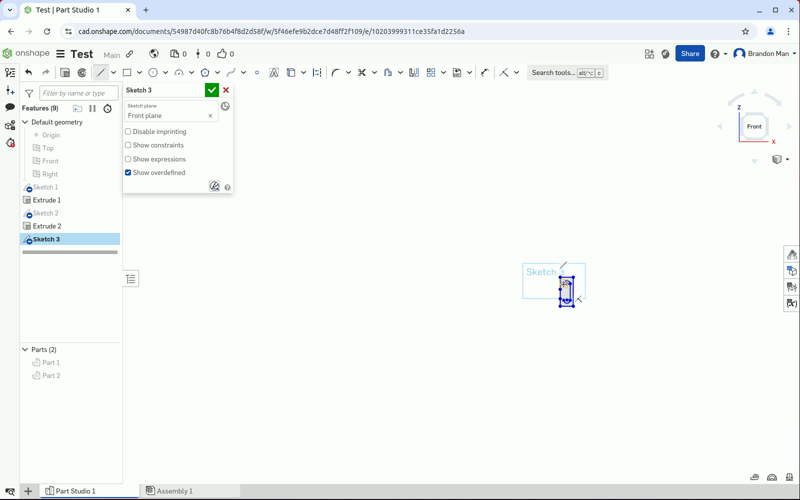
mouse_move(589, 283)
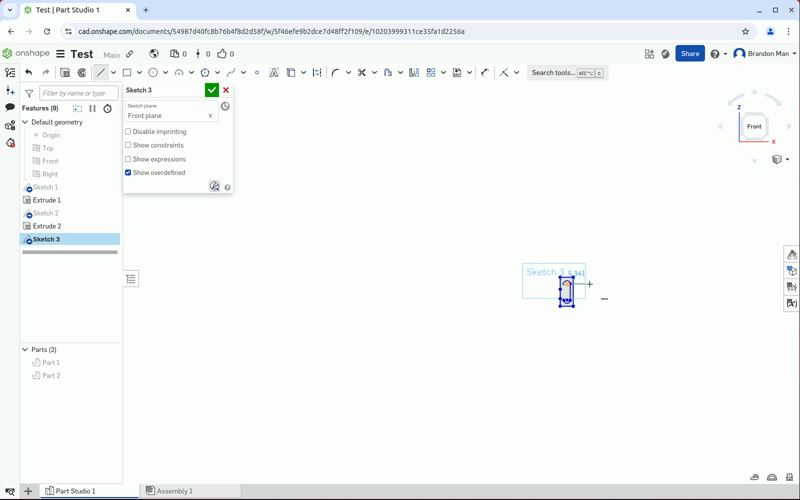
key_down(shift)
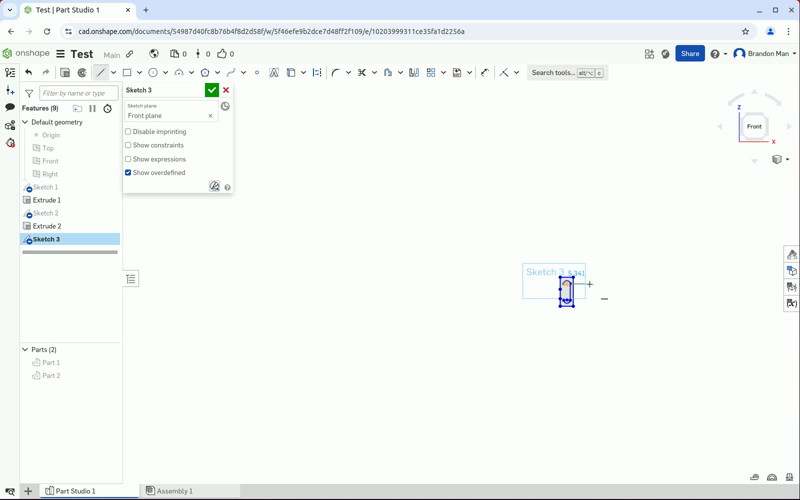
mouse_move(563, 300)
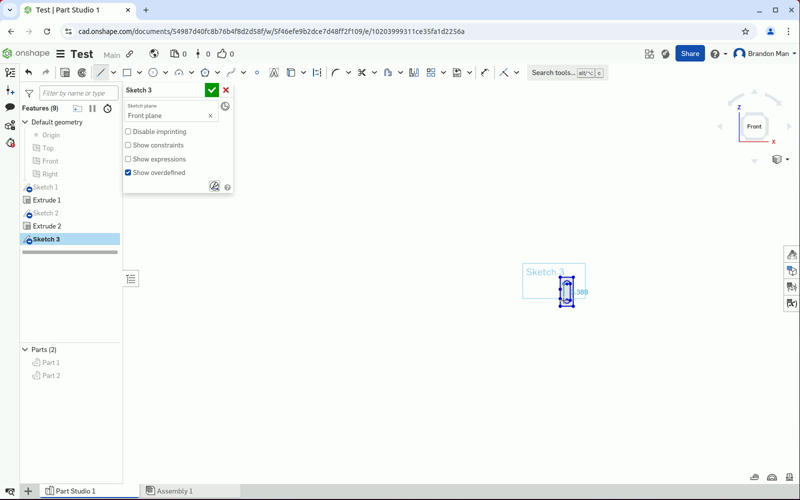
scroll(6)
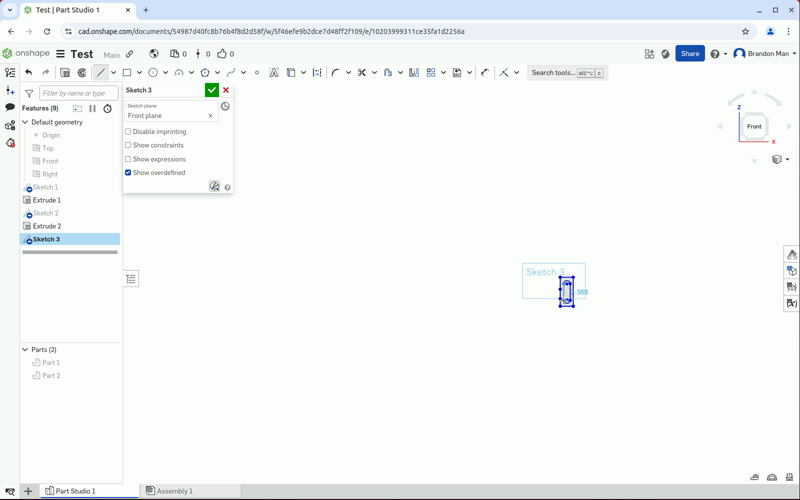
scroll(6)
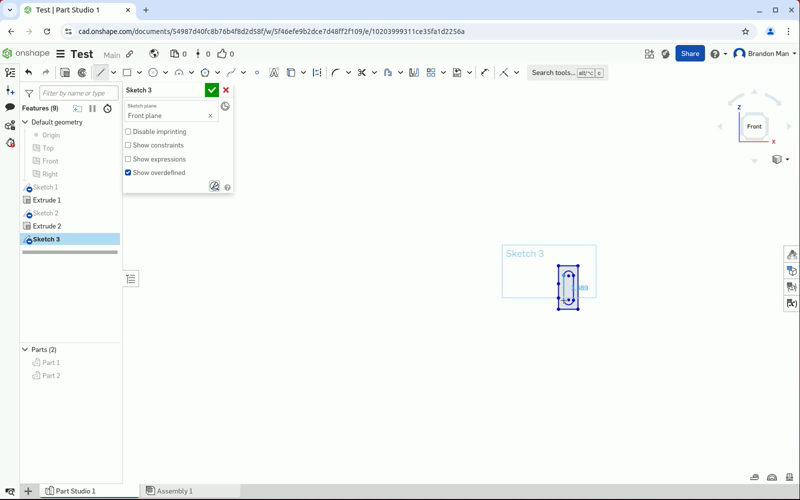
scroll(6)
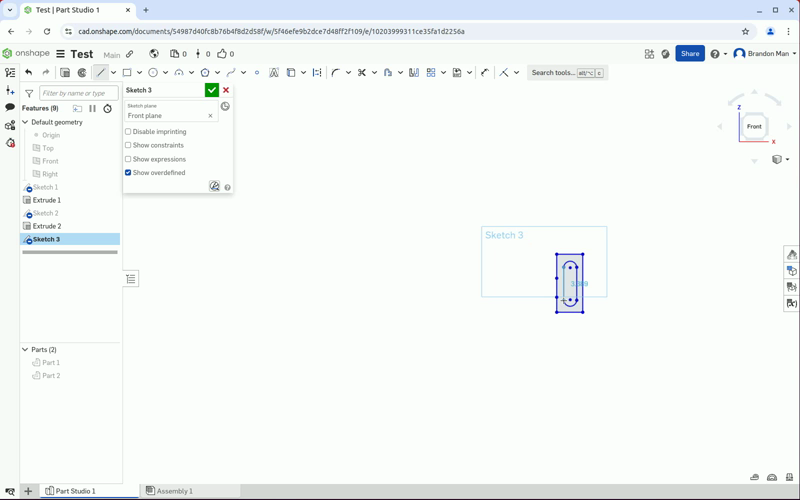
scroll(6)
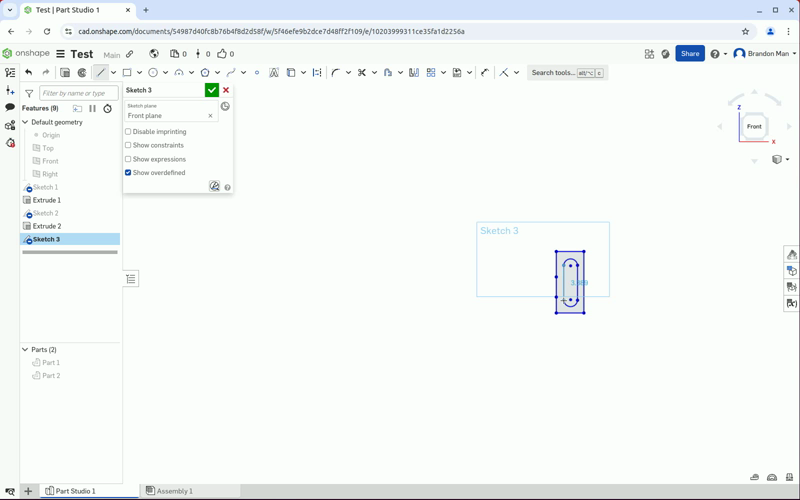
scroll(6)
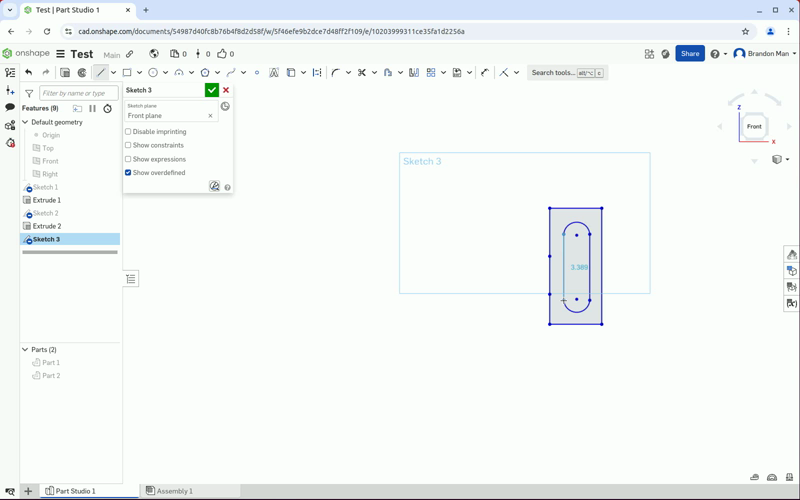
scroll(6)
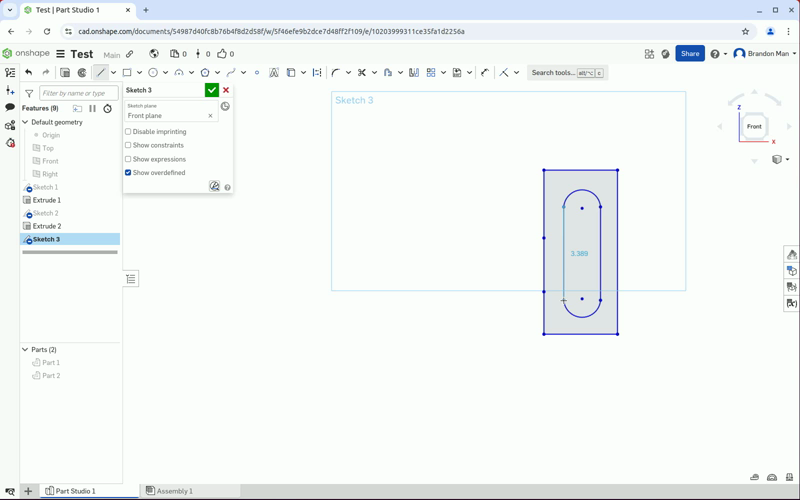
scroll(6)
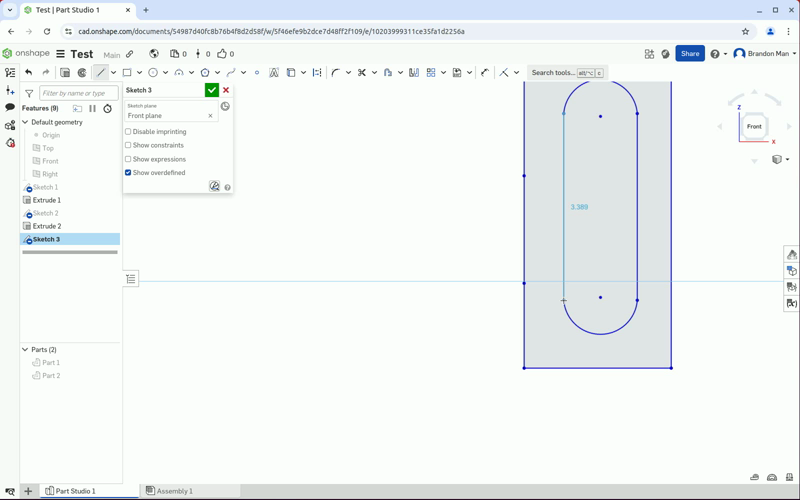
key_up(shift)
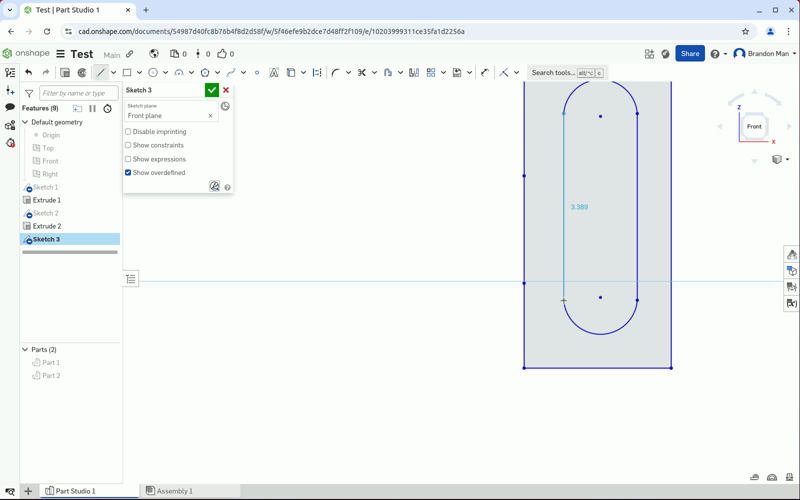
click(563, 300)
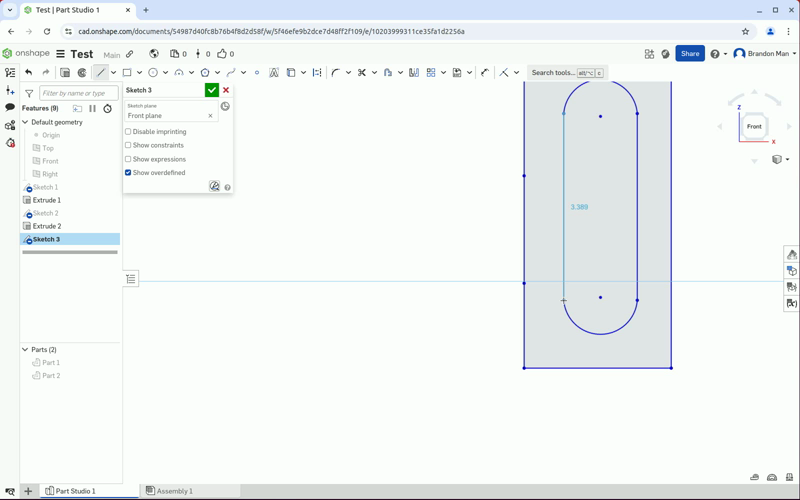
scroll(-6)
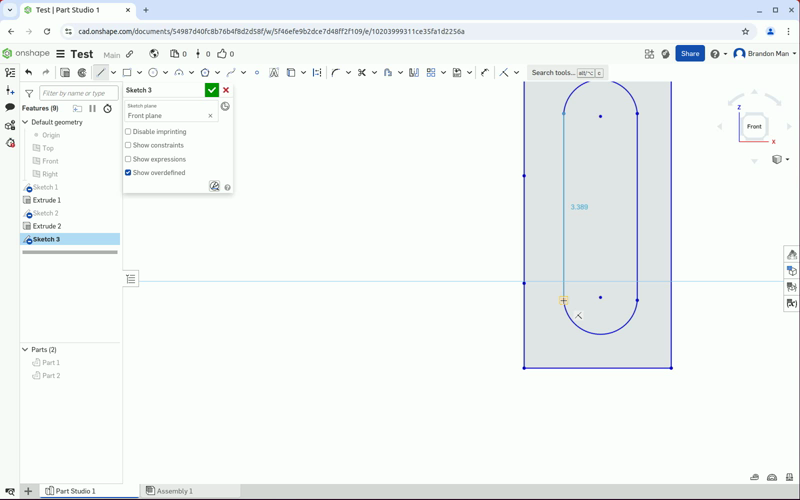
scroll(-6)
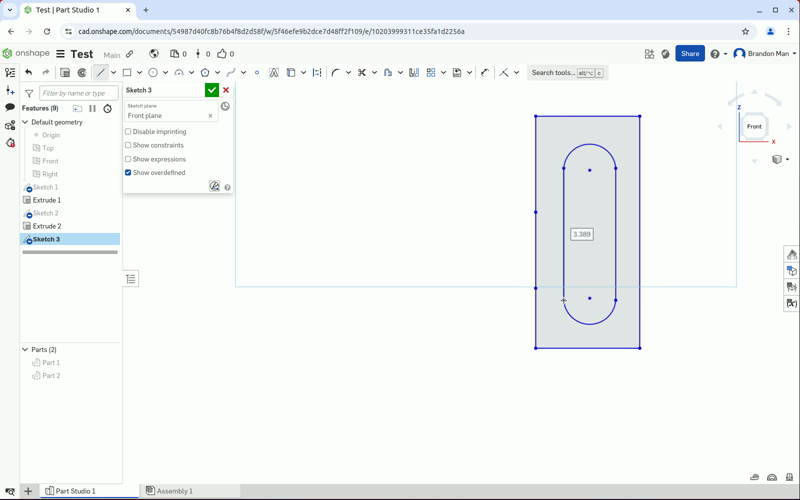
scroll(-6)
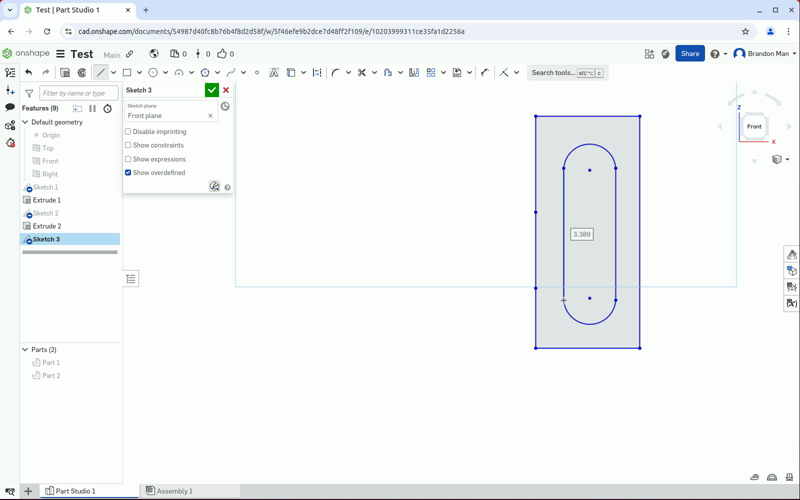
scroll(-6)
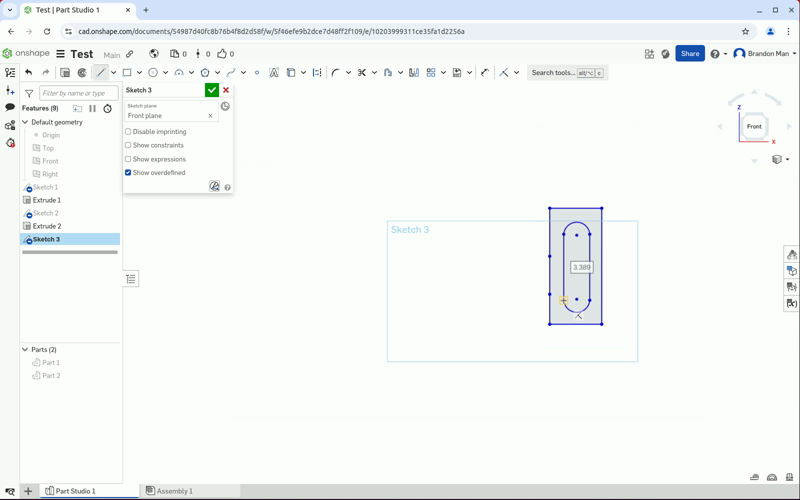
scroll(-6)
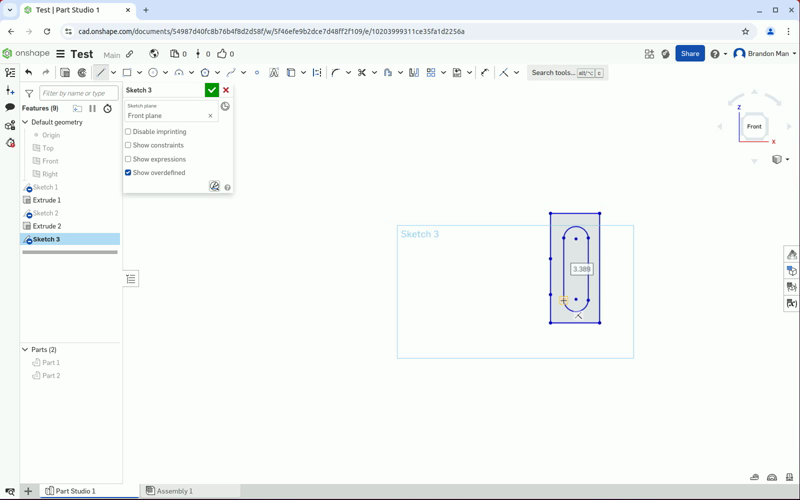
scroll(-6)
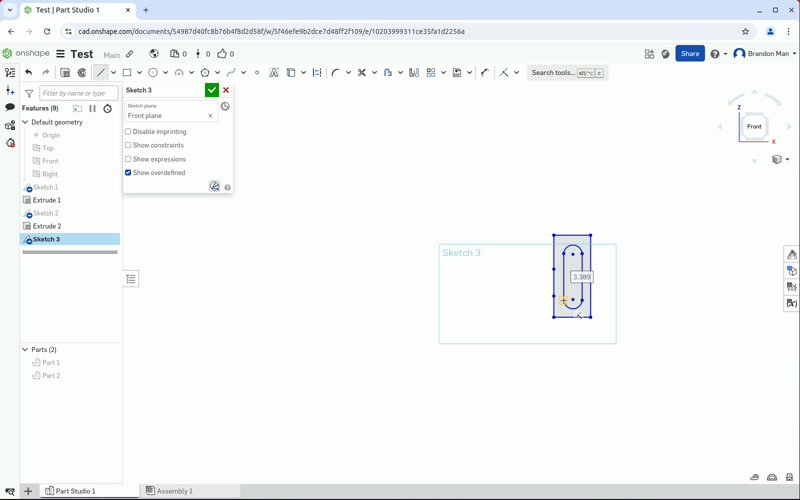
scroll(-6)
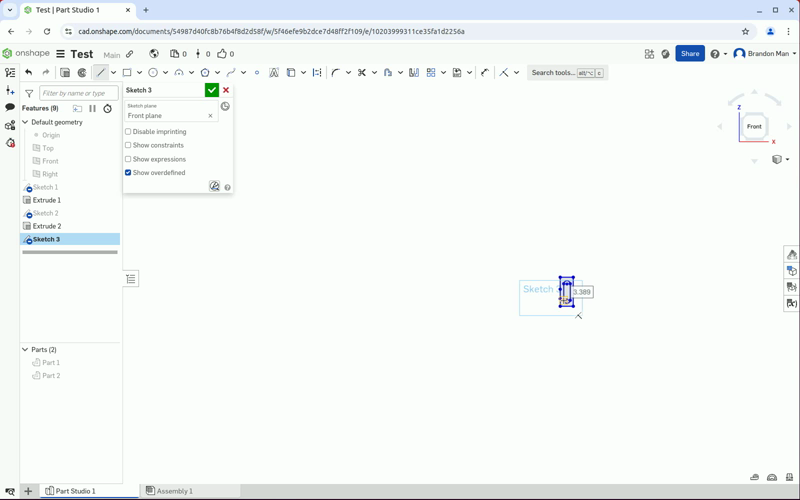
key(esc)
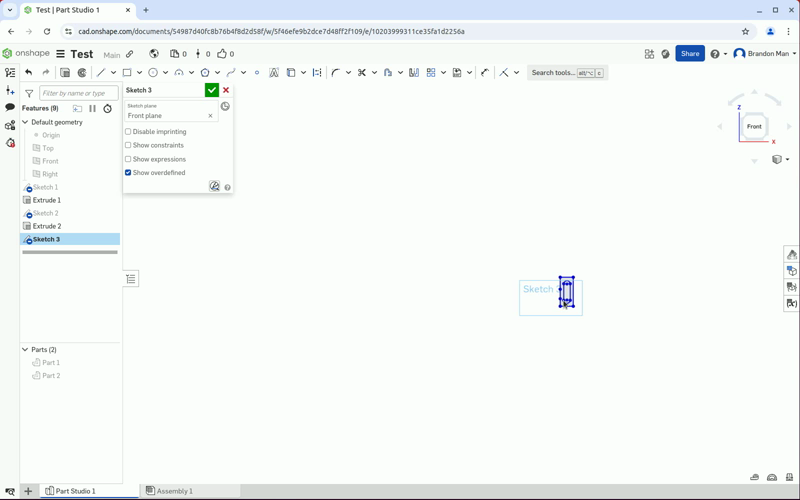
mouse_move(566, 278)
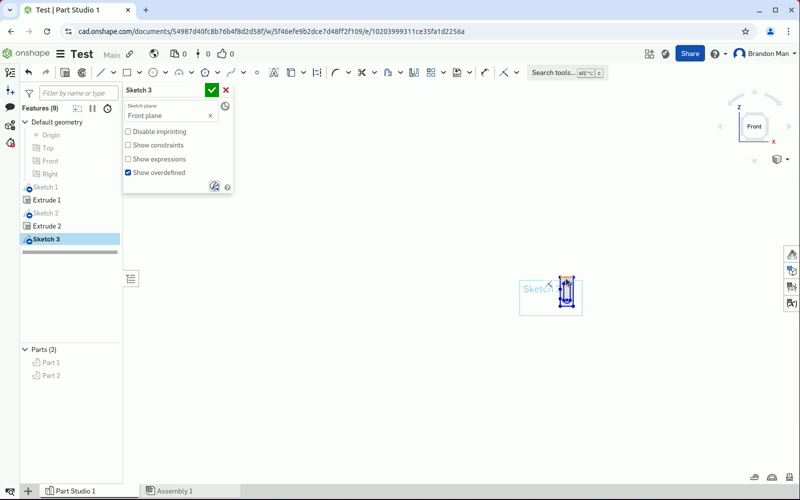
scroll(6)
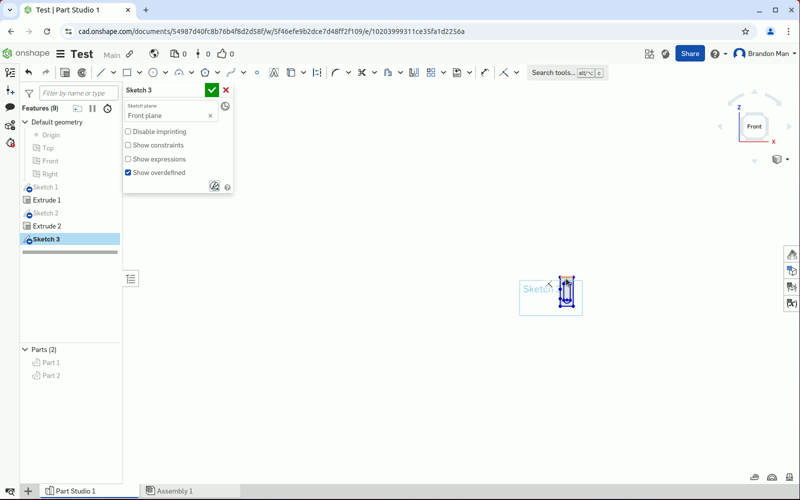
scroll(6)
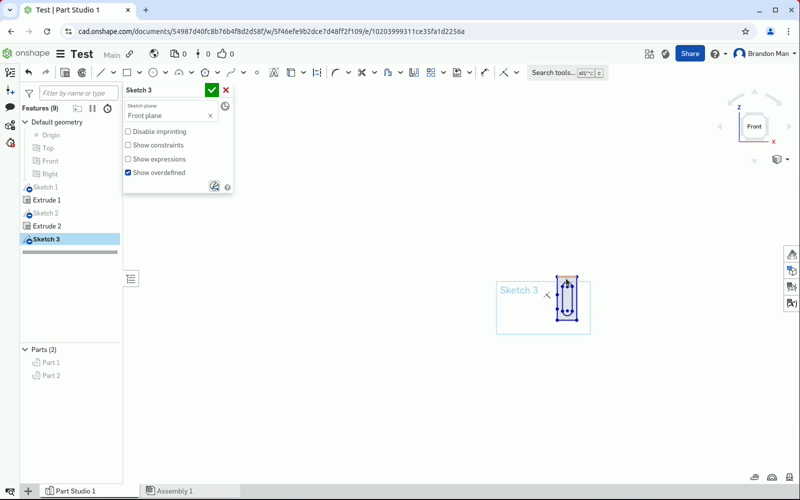
scroll(6)
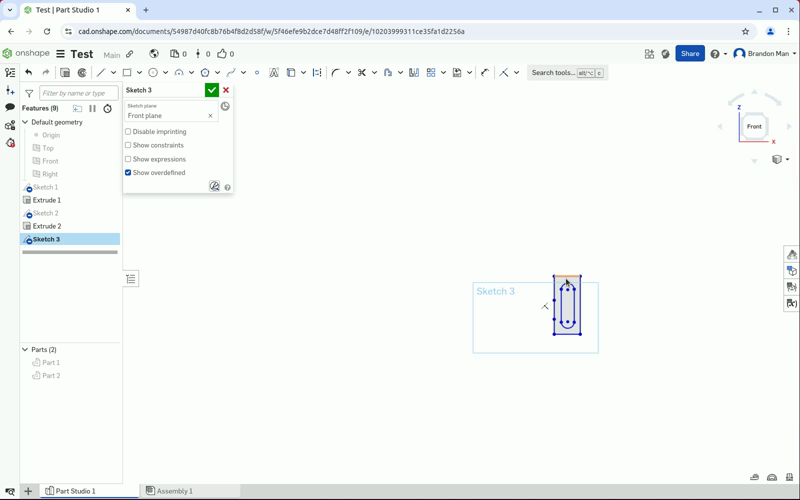
scroll(6)
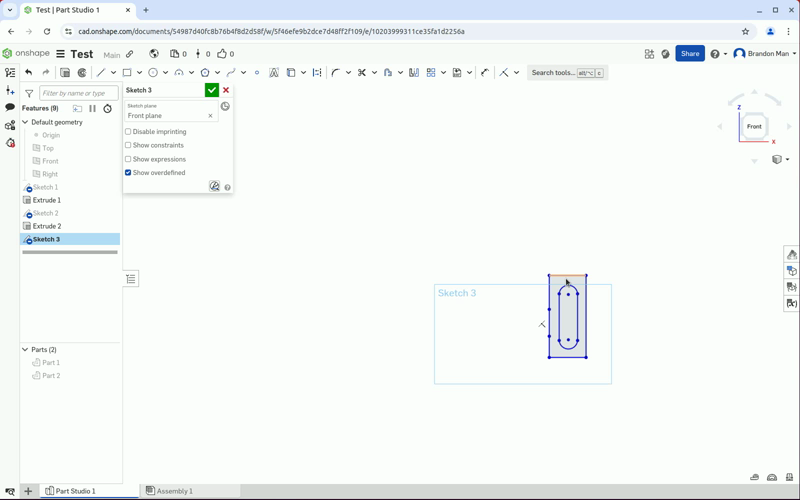
scroll(6)
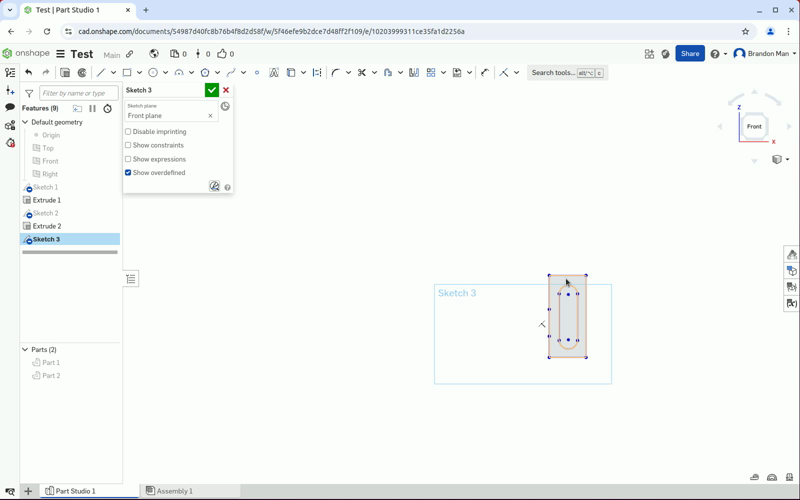
scroll(6)
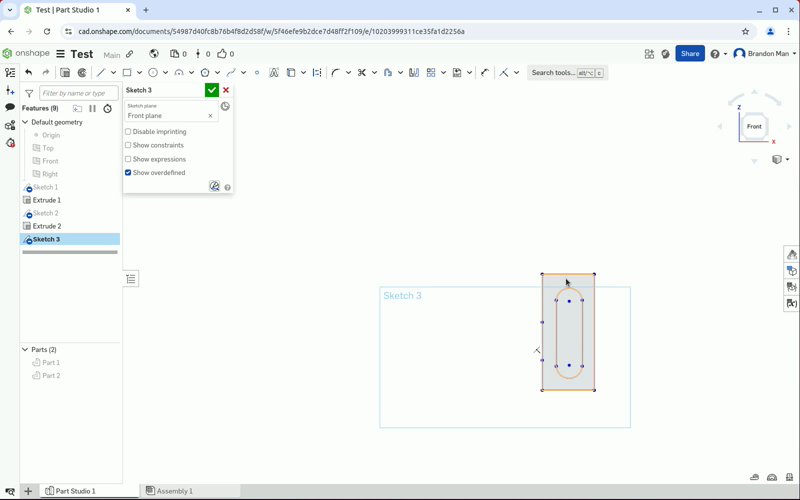
scroll(6)
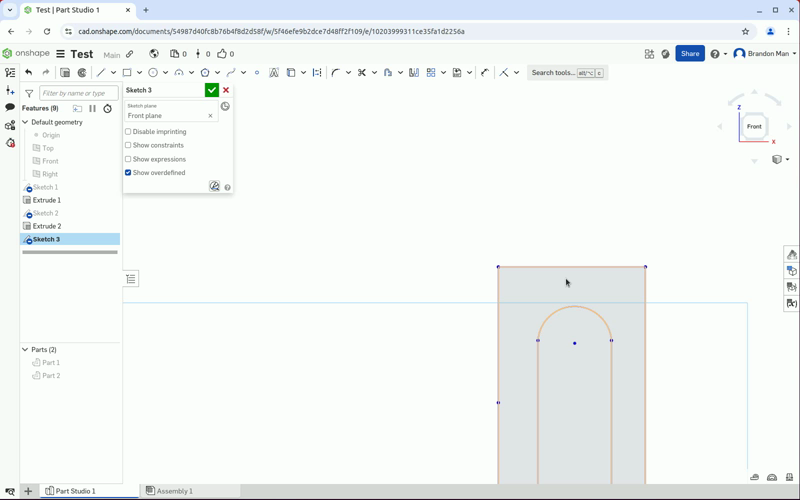
click(566, 278)
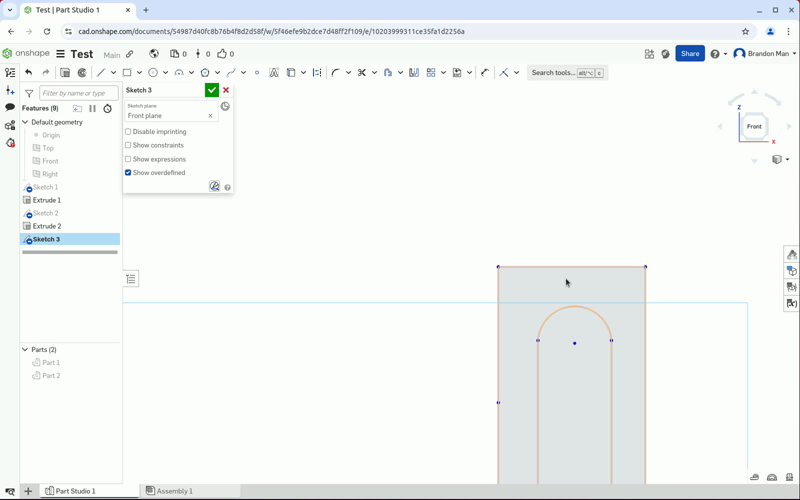
scroll(-6)
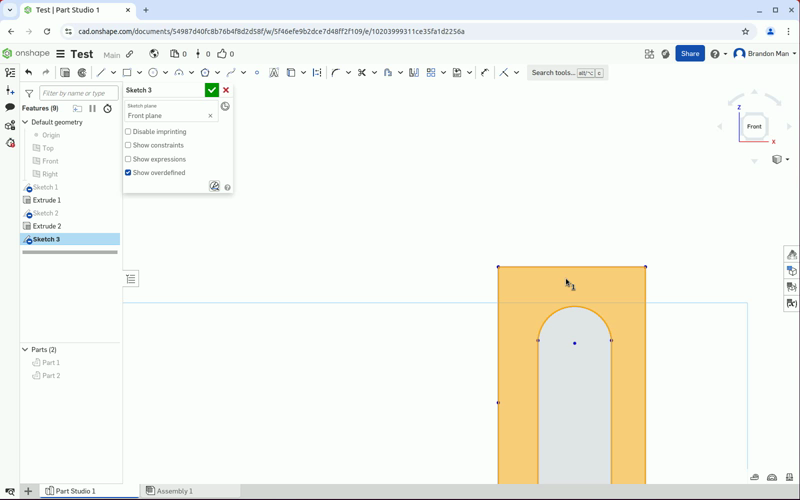
scroll(-6)
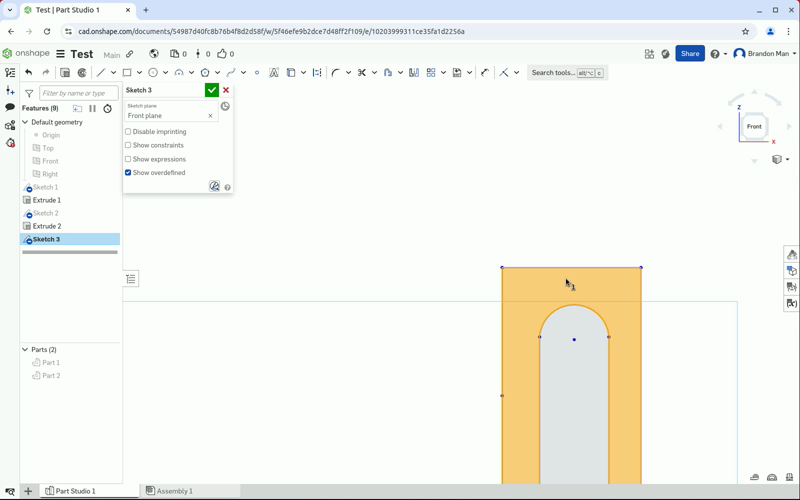
scroll(-6)
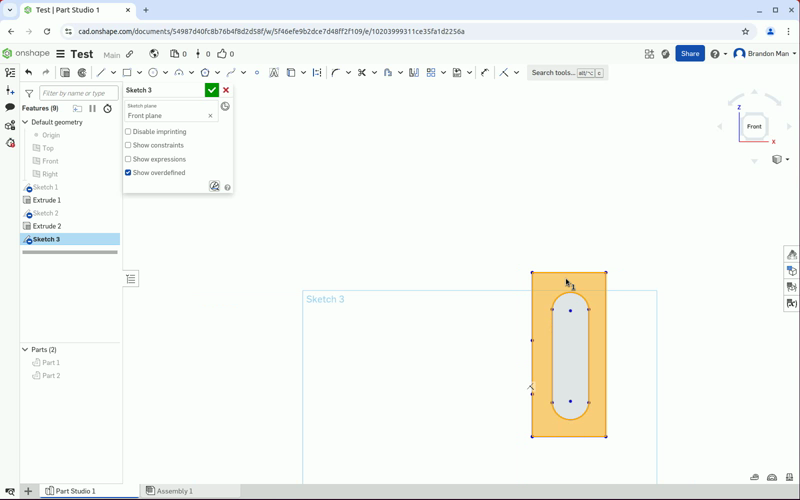
scroll(-6)
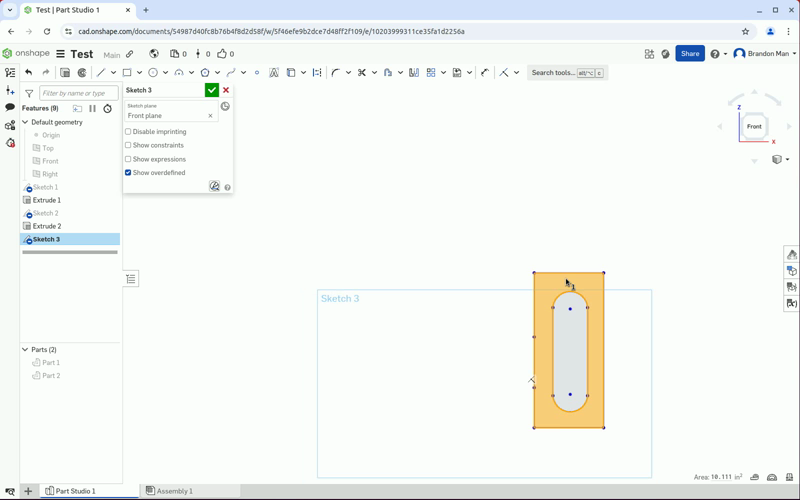
scroll(-6)
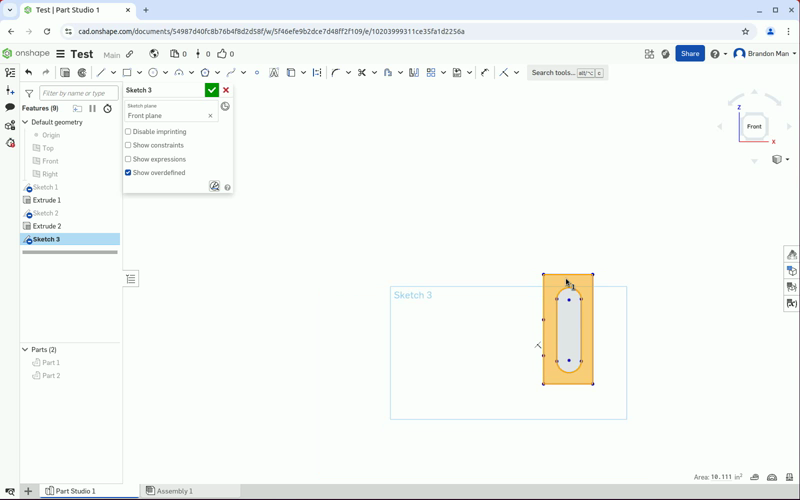
scroll(-6)
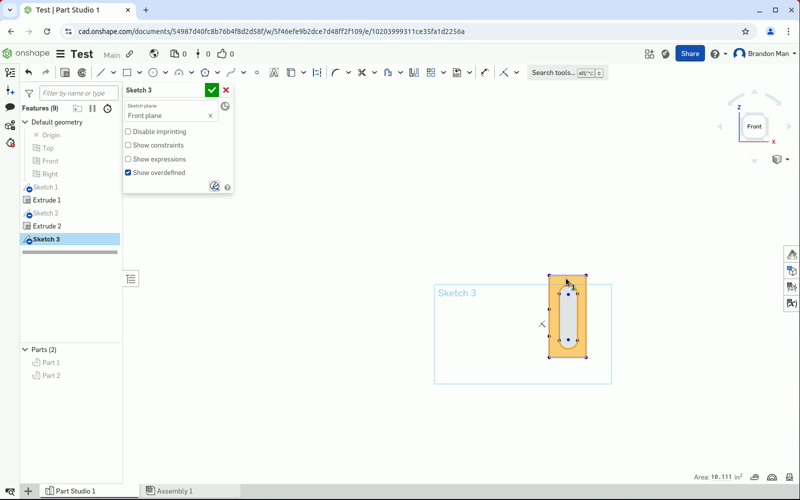
scroll(-6)
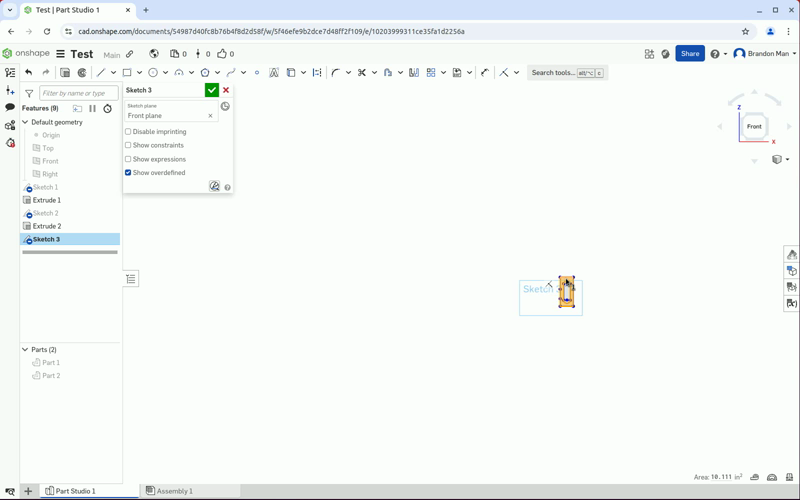
mouse_move(73, 352)
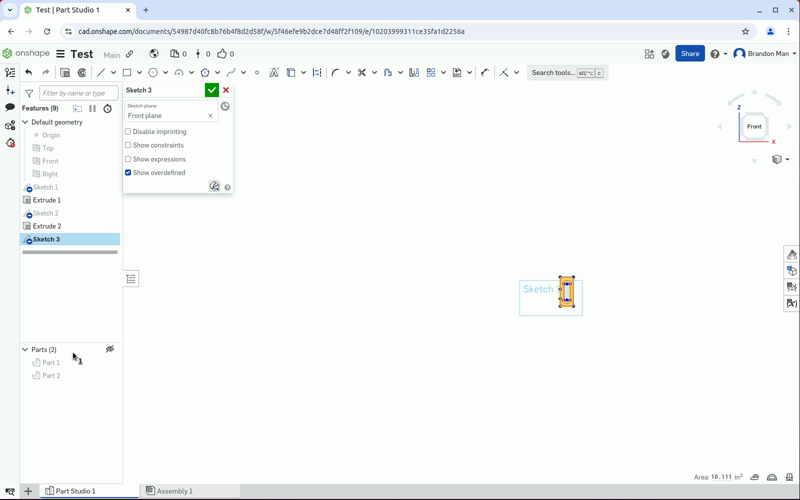
key(shift+y)
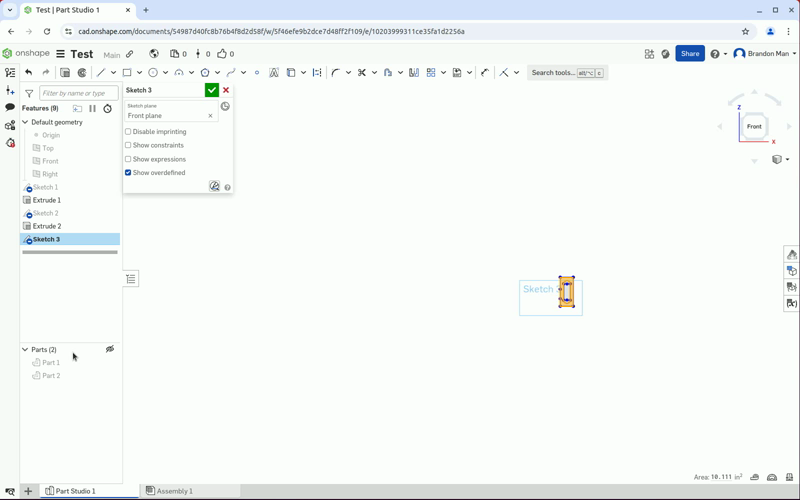
key(shift+e)
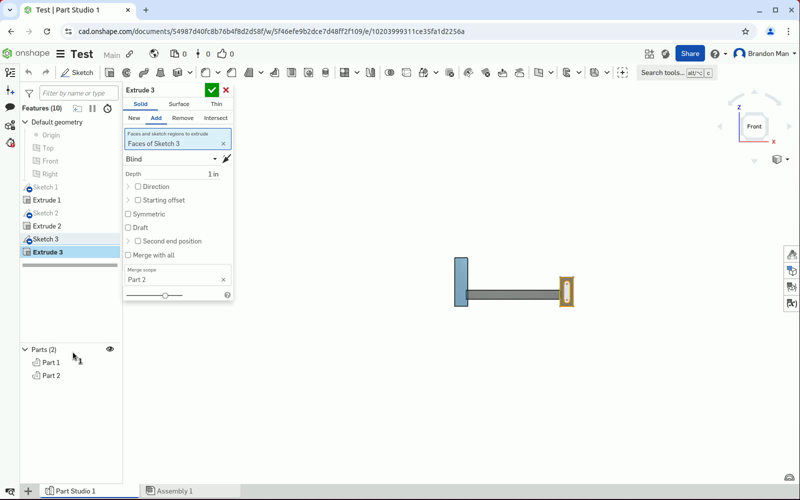
mouse_move(143, 106)
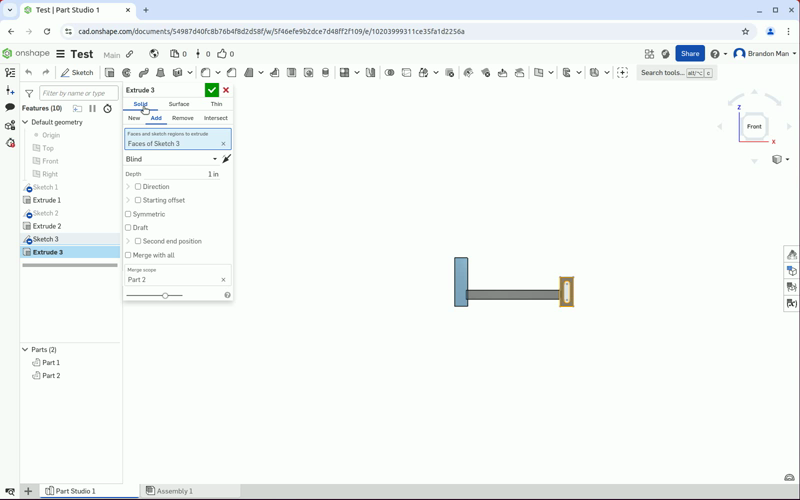
click(143, 106)
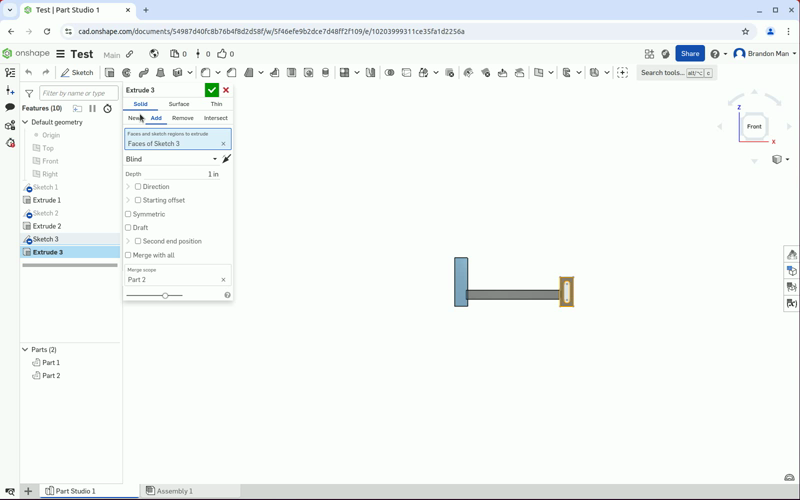
mouse_move(137, 120)
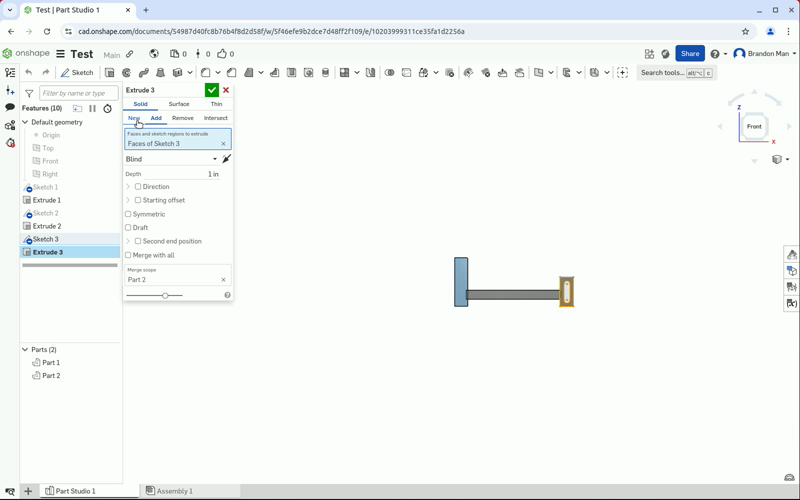
click(137, 120)
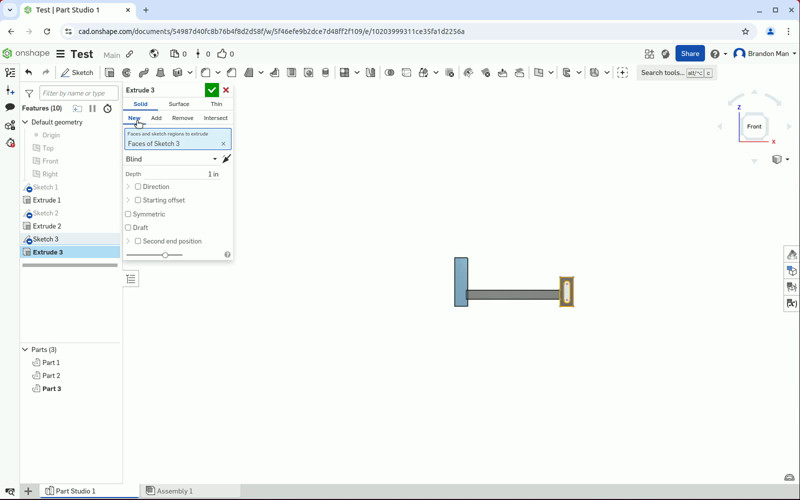
key(tab, 4)
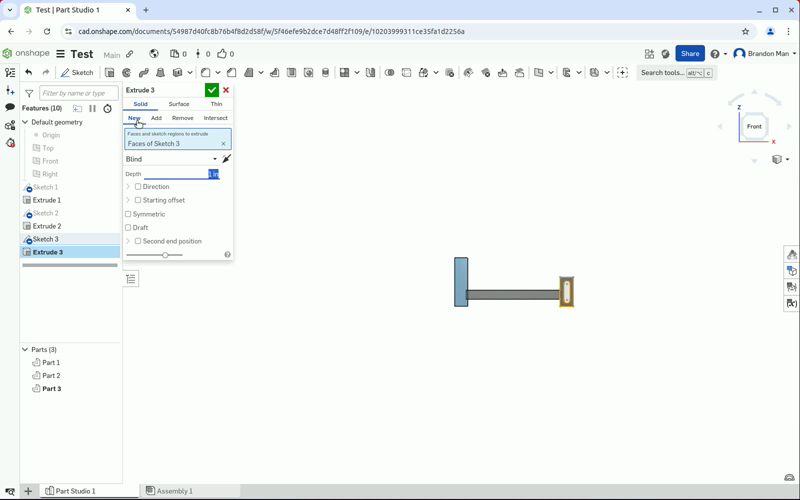
text(1.685)
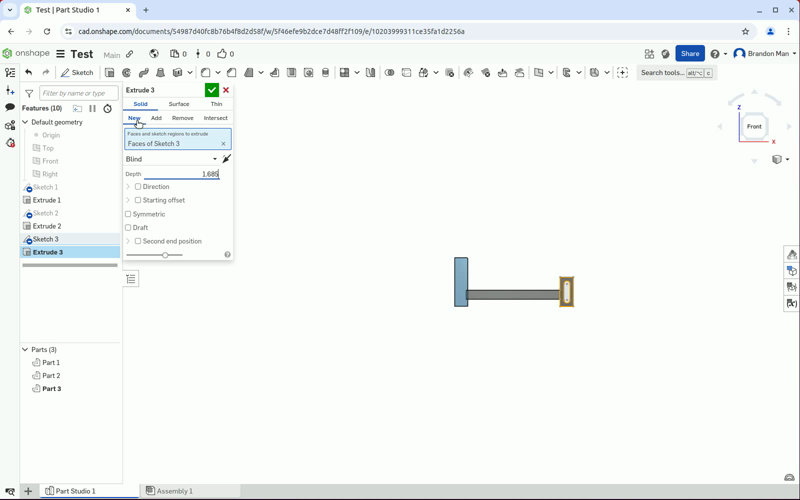
key(enter)
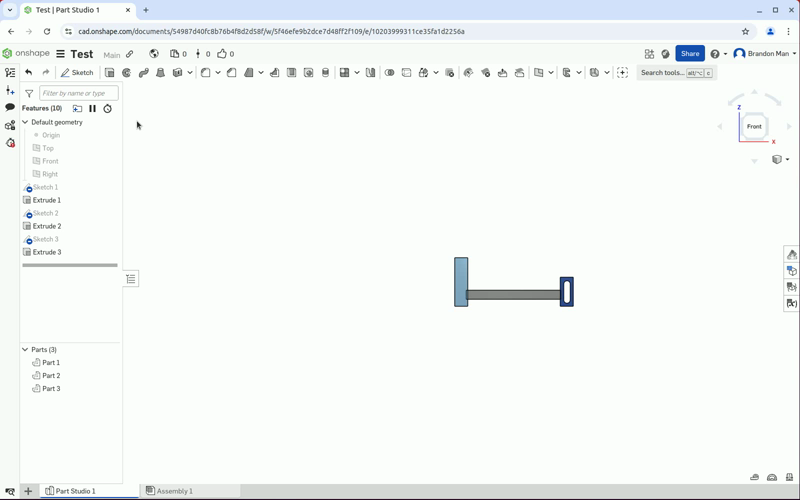
key(shift+h)
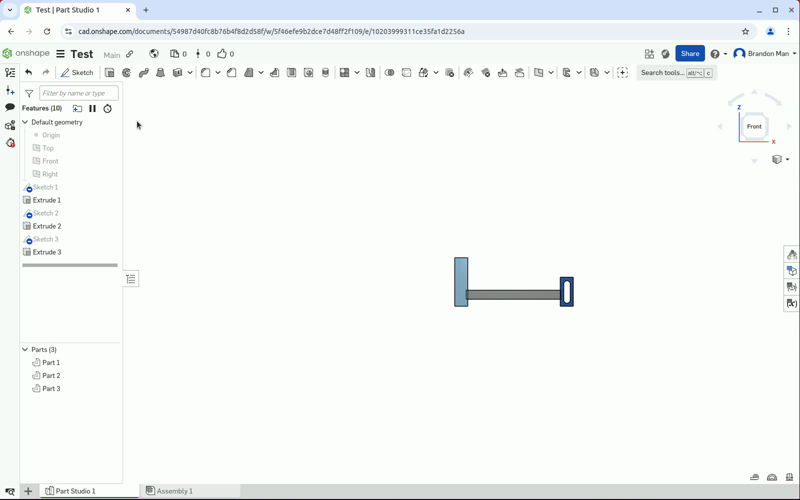
key(shift+h)
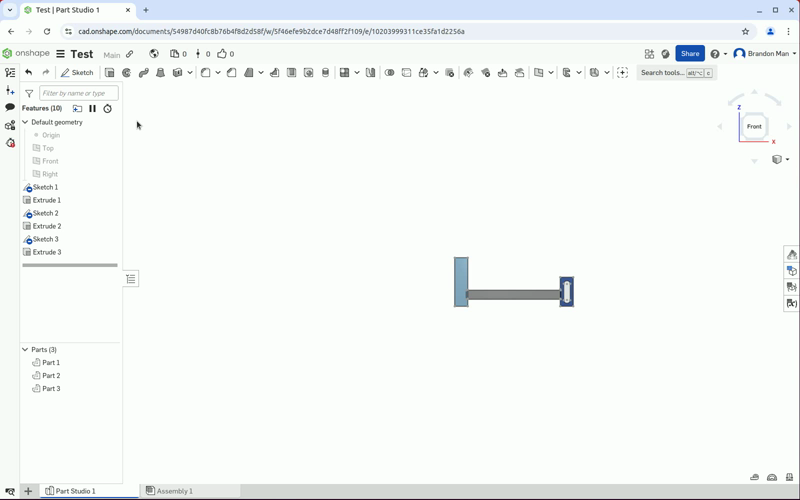
key(shift+7)
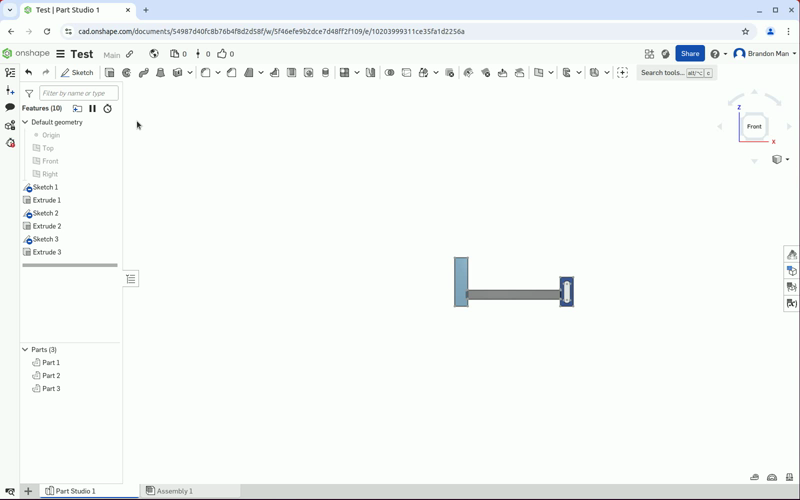
key(left, 2)
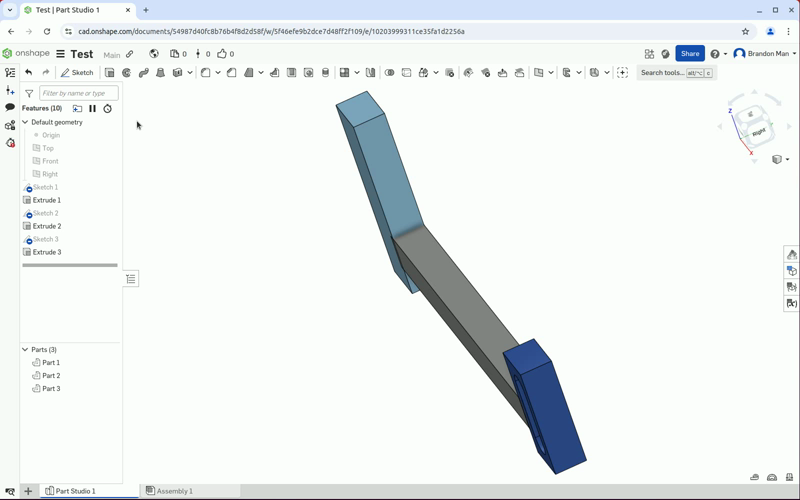
key(down, 2)
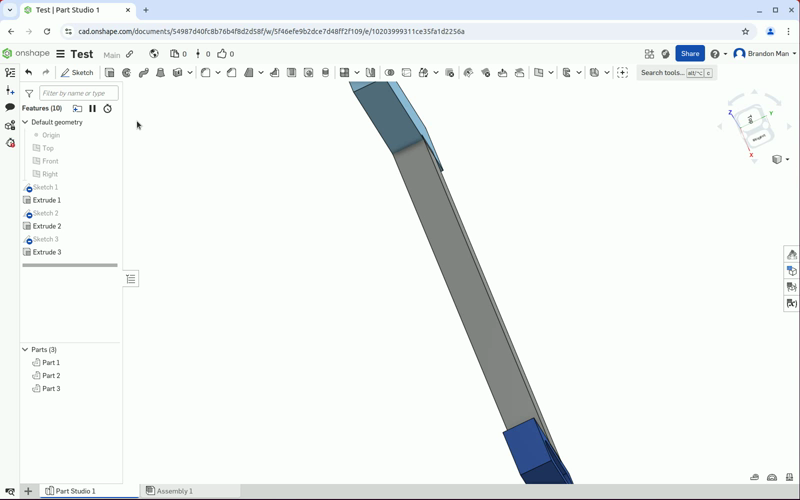
key(up, 2)
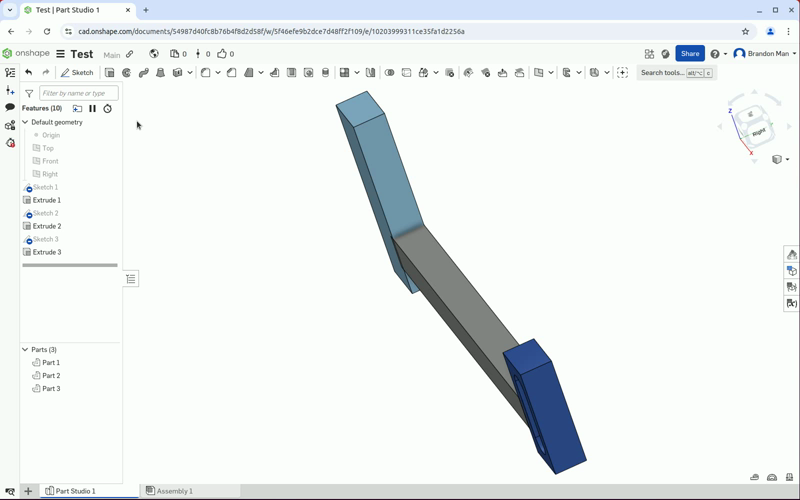
key(right, 2)
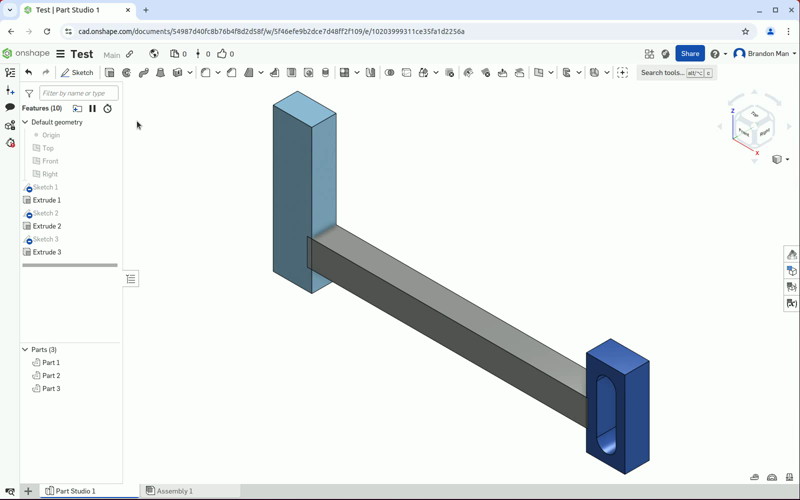
mouse_move(73, 189)
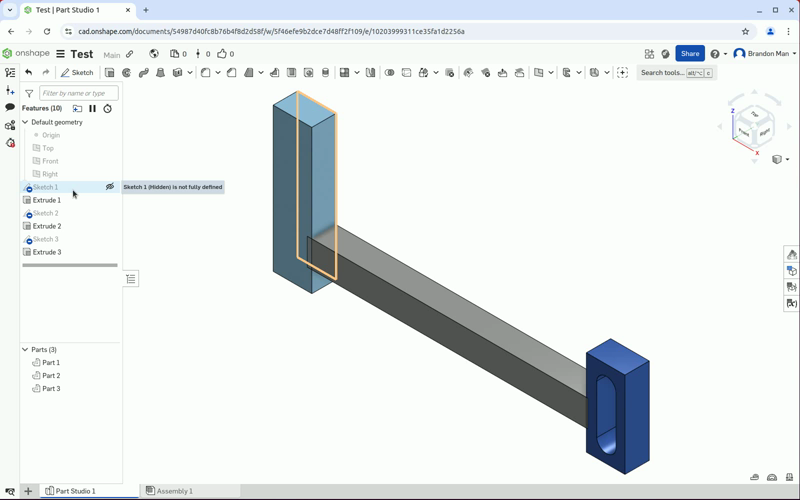
click(73, 189)